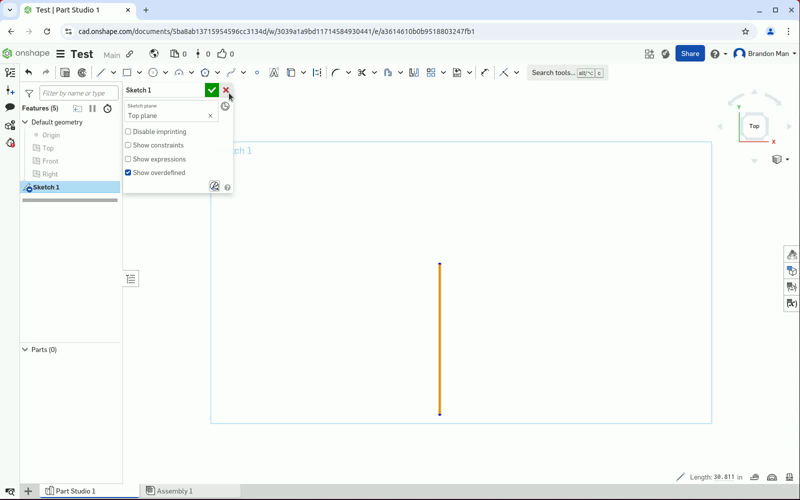
key(shift+h)
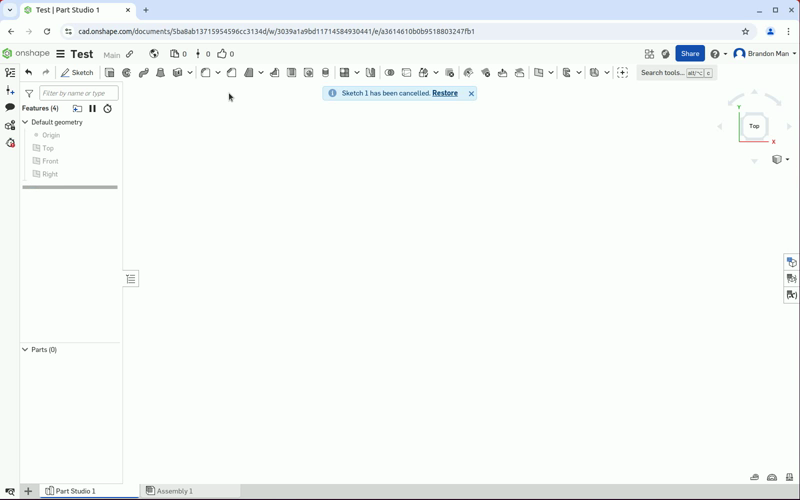
mouse_move(73, 352)
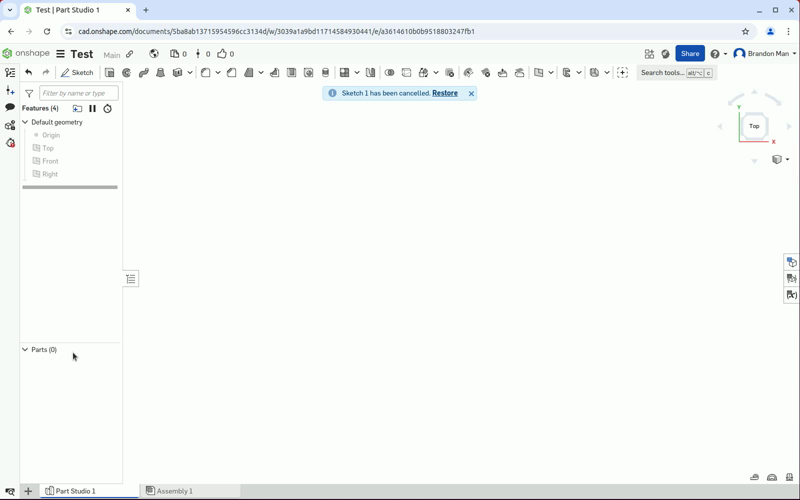
key(y)
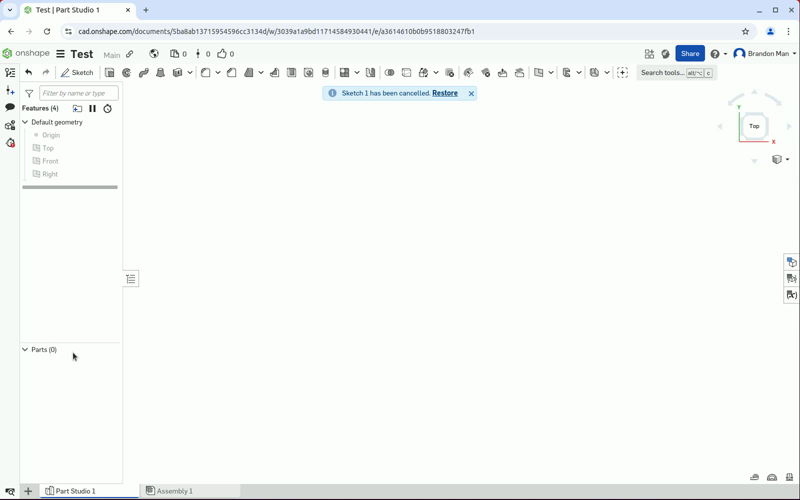
key(shift+p)
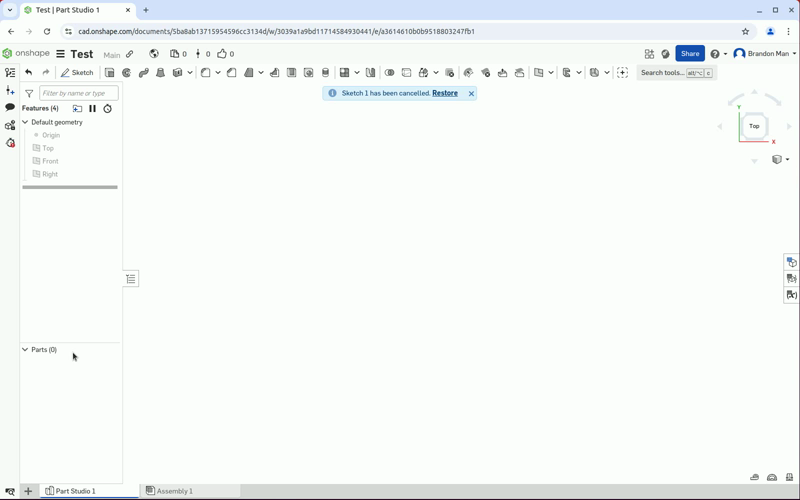
key(space)
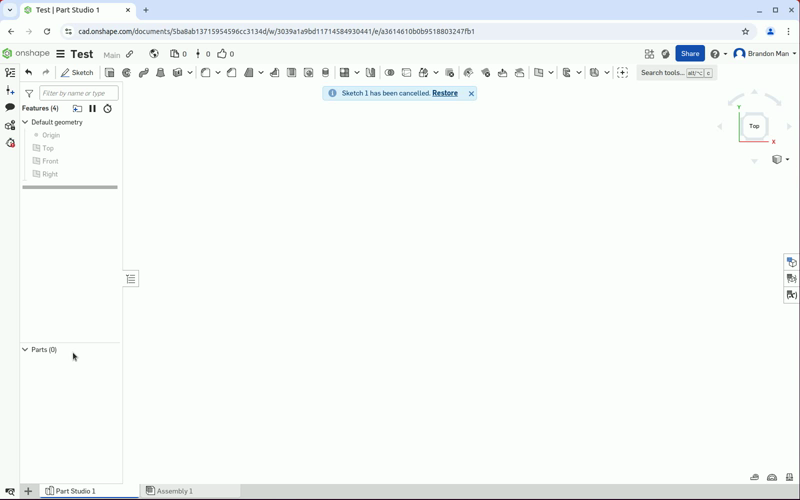
key_down(shift)
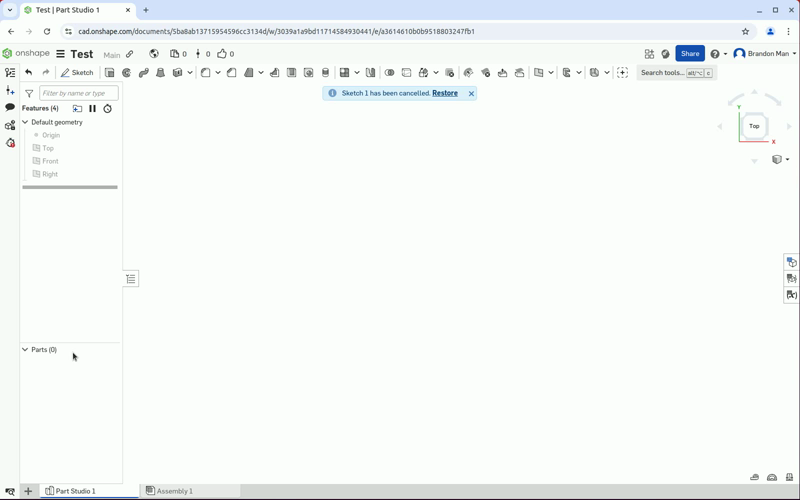
key(up)
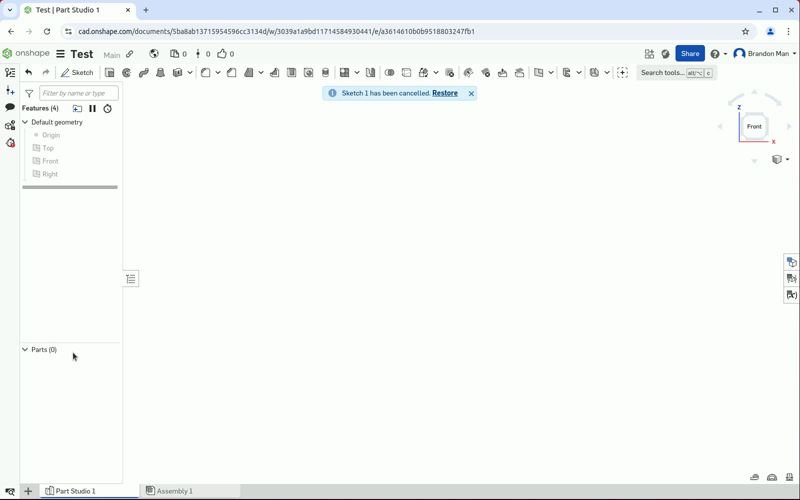
key_up(shift)
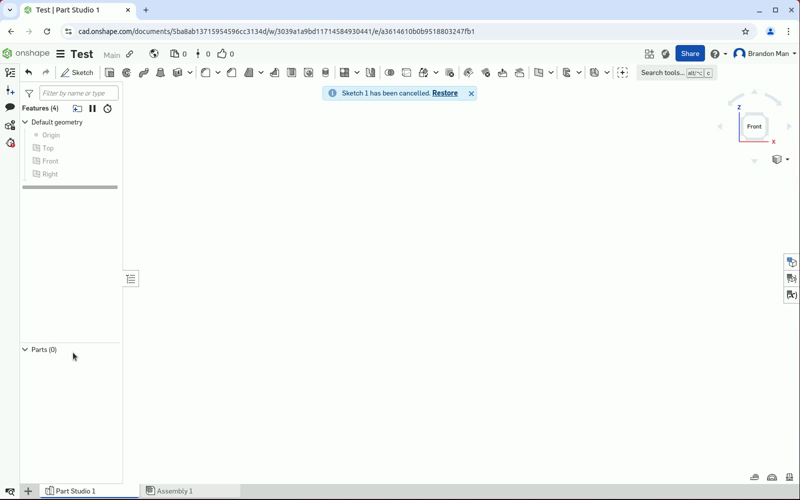
mouse_move(73, 352)
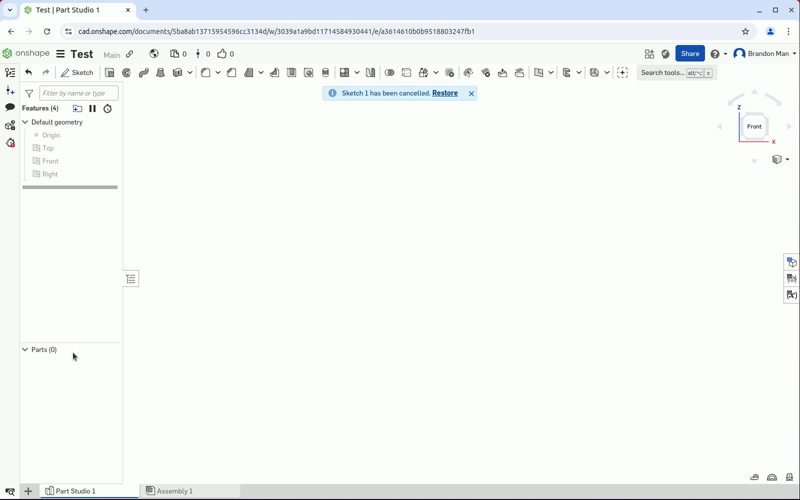
key(shift+y)
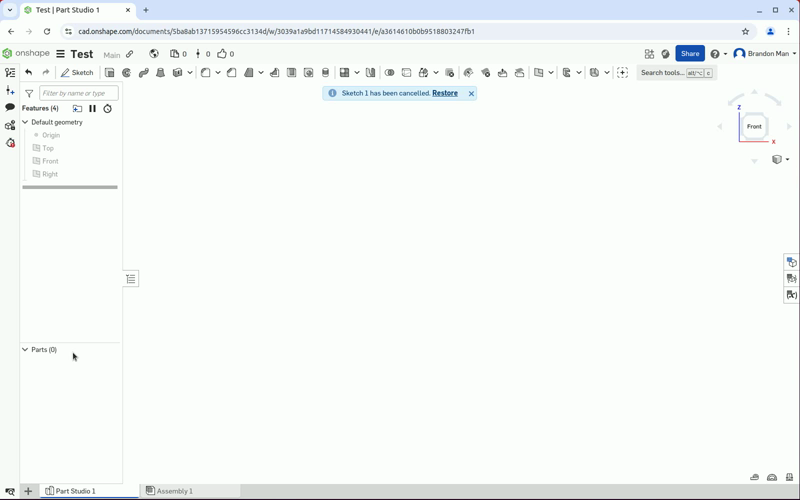
key(shift+s)
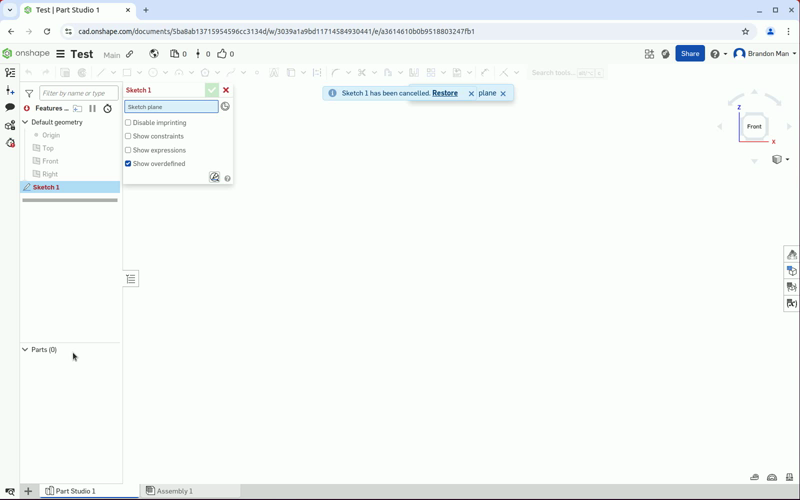
mouse_move(73, 163)
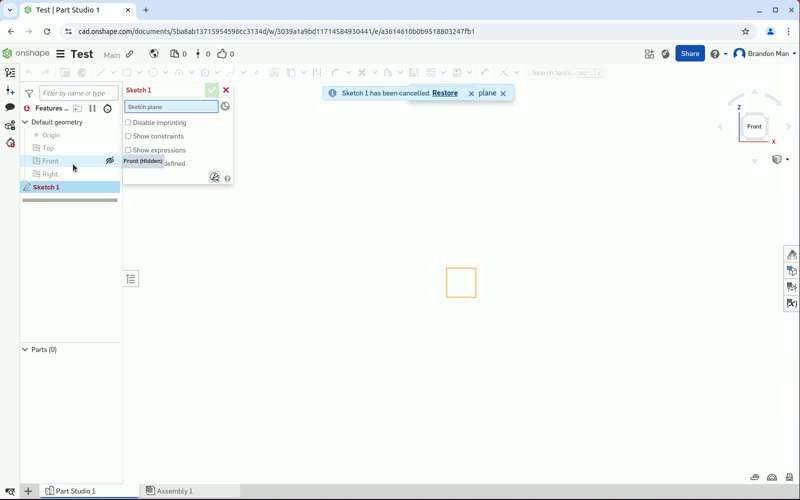
click(73, 163)
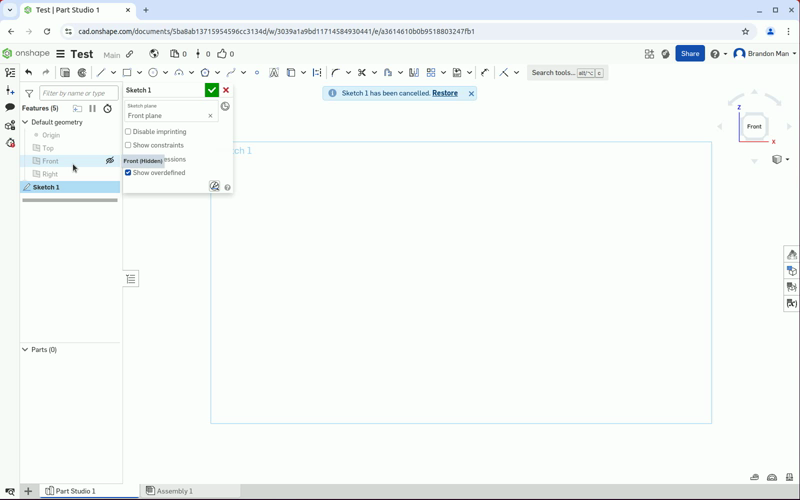
mouse_move(73, 352)
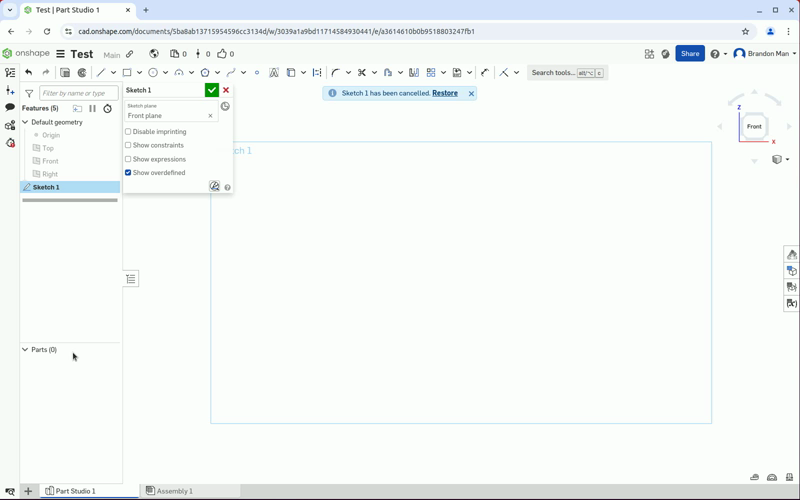
key(y)
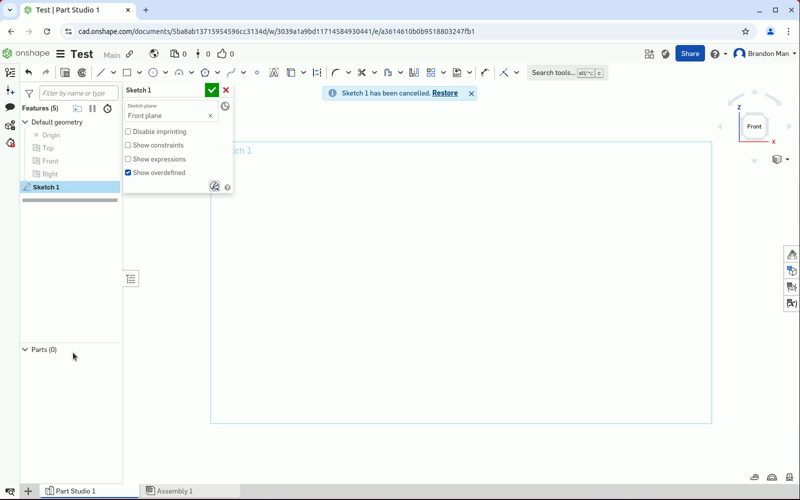
key(a)
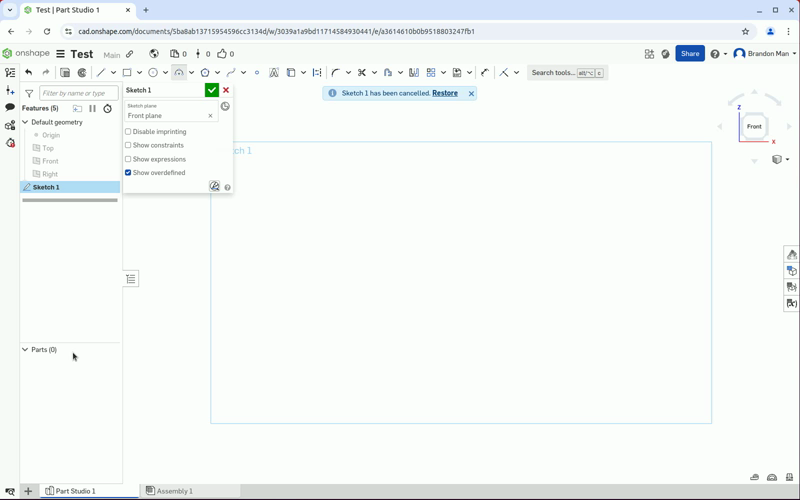
key_down(shift)
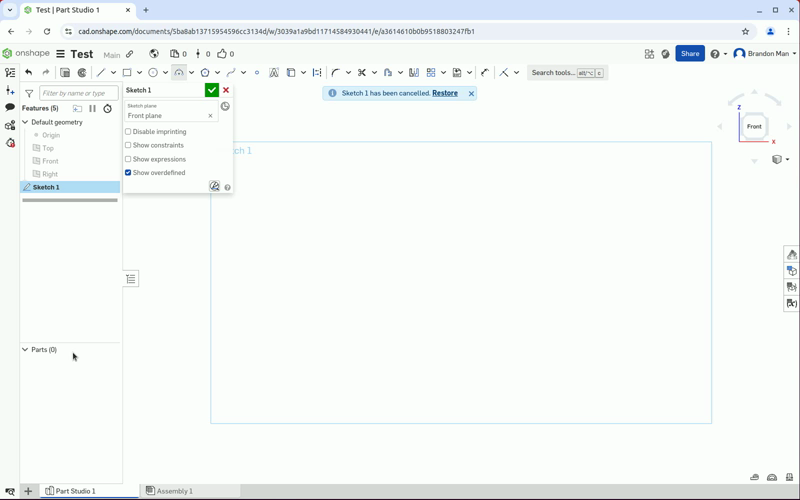
mouse_move(368, 266)
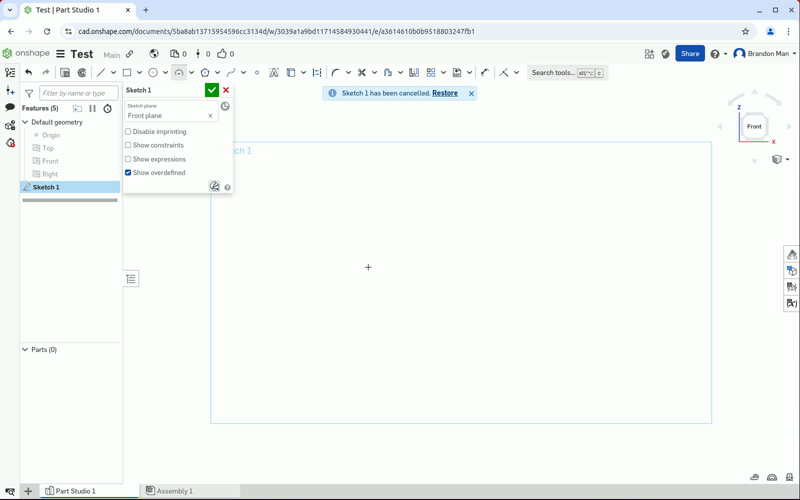
click(368, 266)
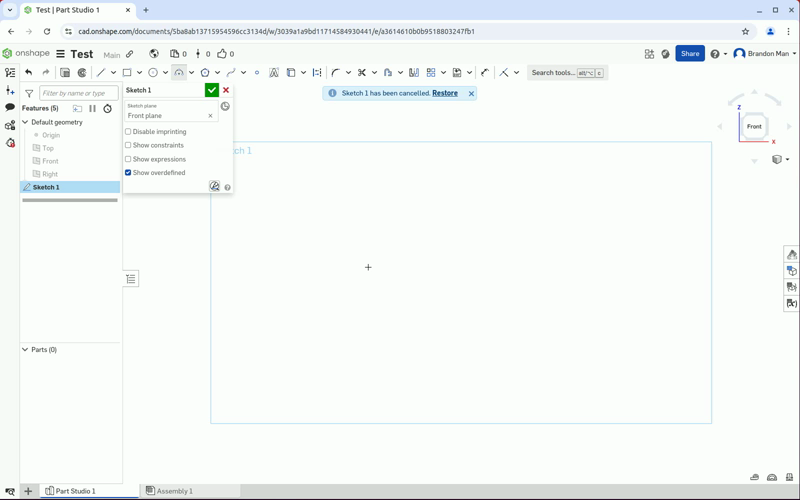
key_up(shift)
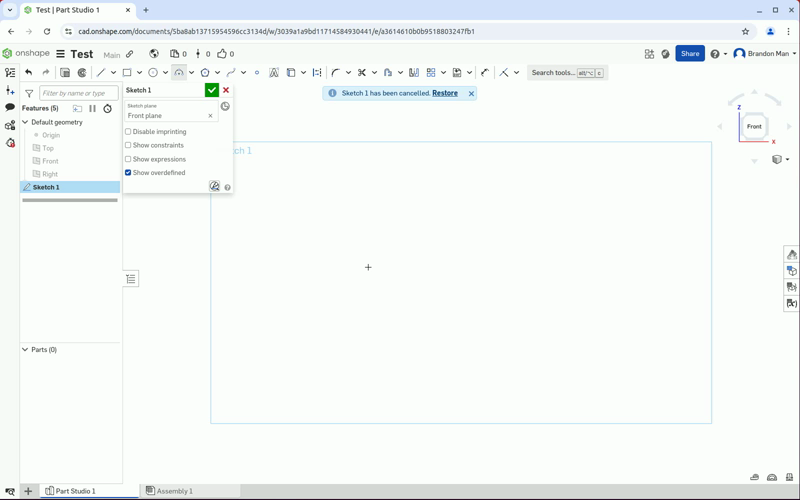
key_down(shift)
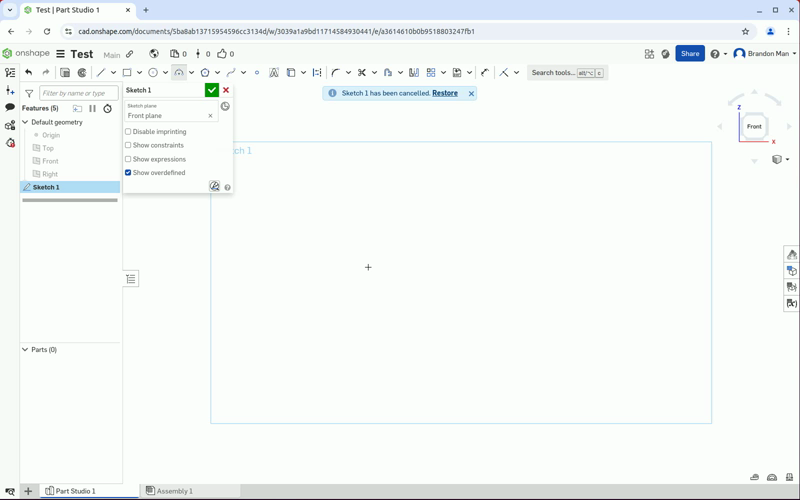
mouse_move(375, 321)
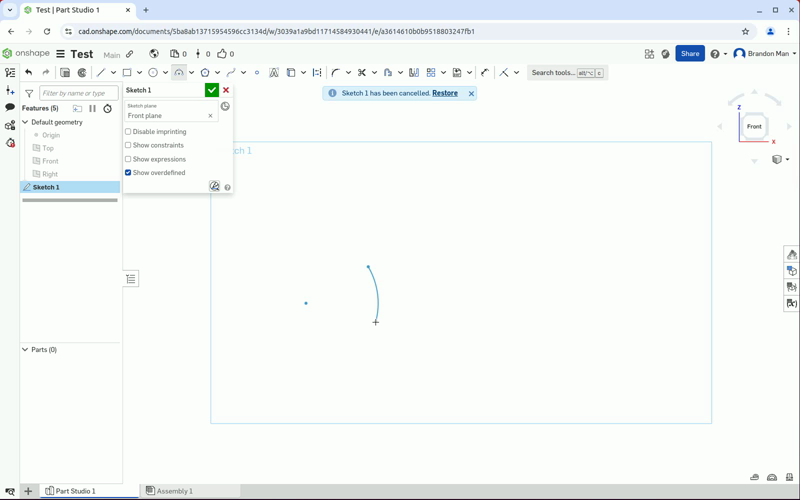
click(375, 321)
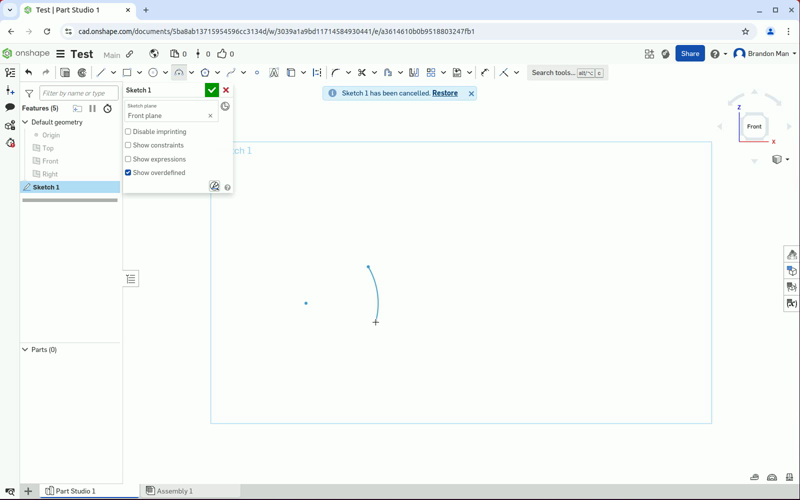
mouse_move(349, 297)
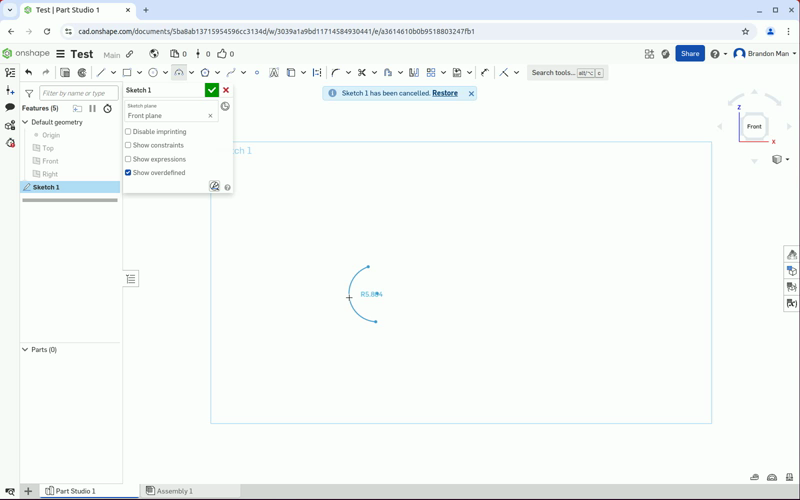
click(349, 297)
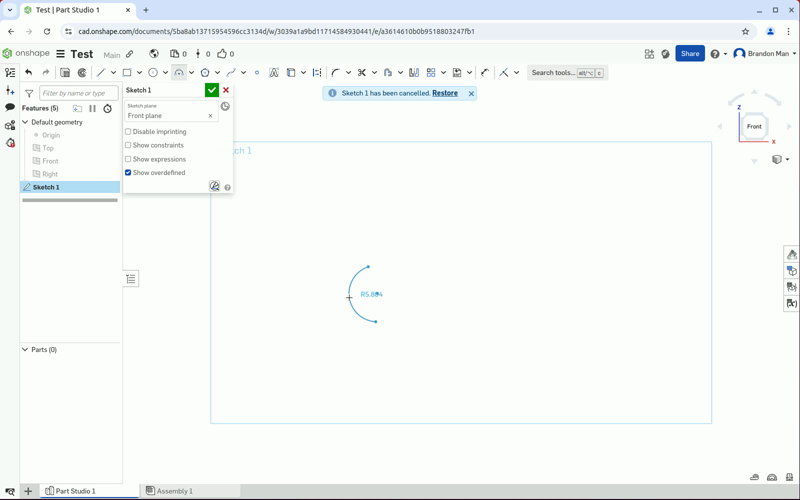
key_up(shift)
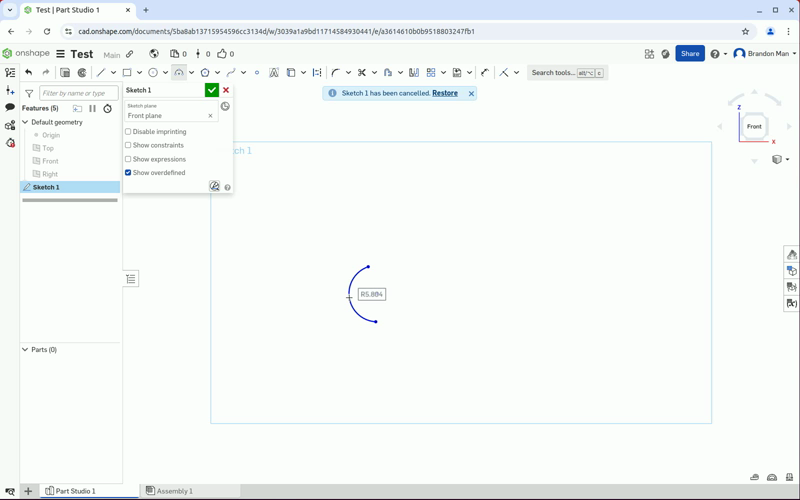
key(esc)
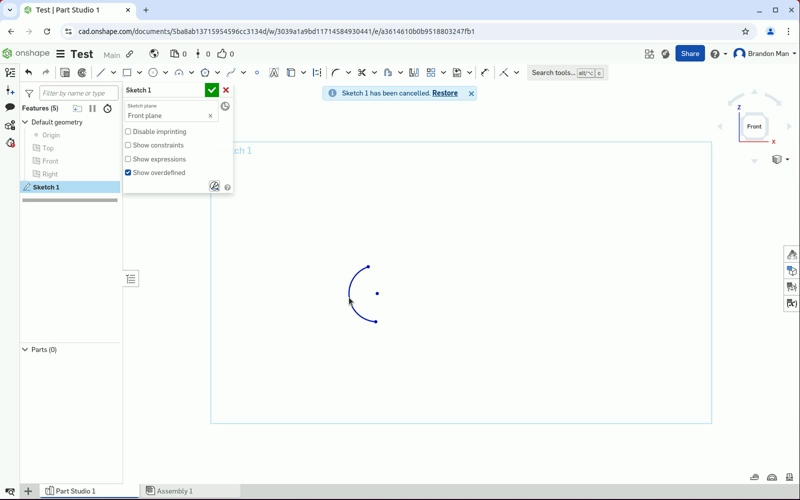
key(l)
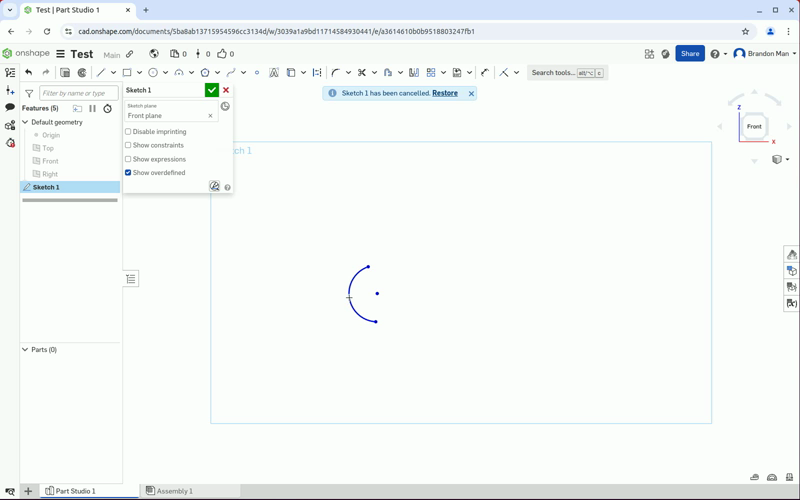
mouse_move(375, 321)
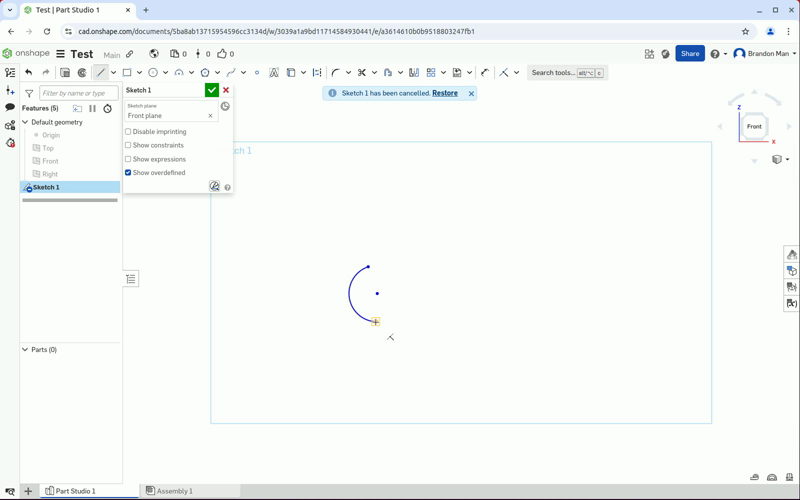
click(375, 321)
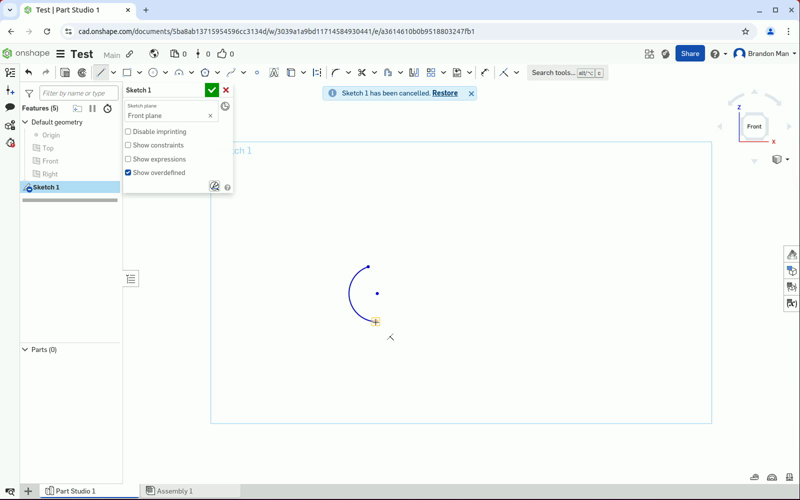
key_down(shift)
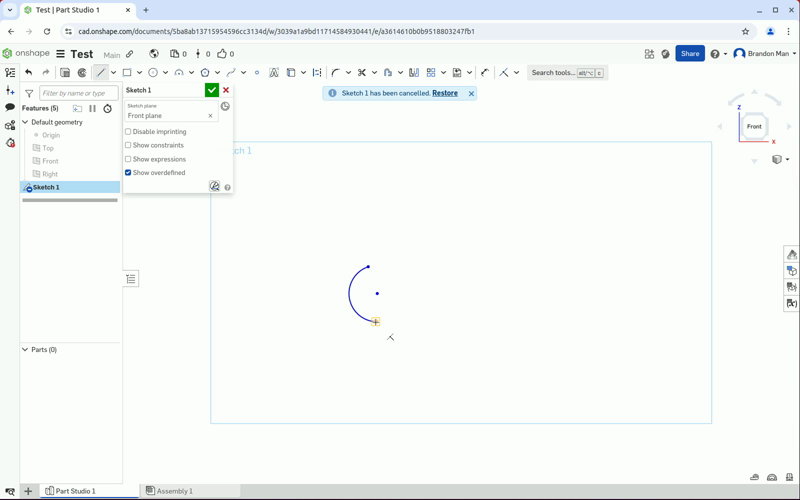
mouse_move(456, 329)
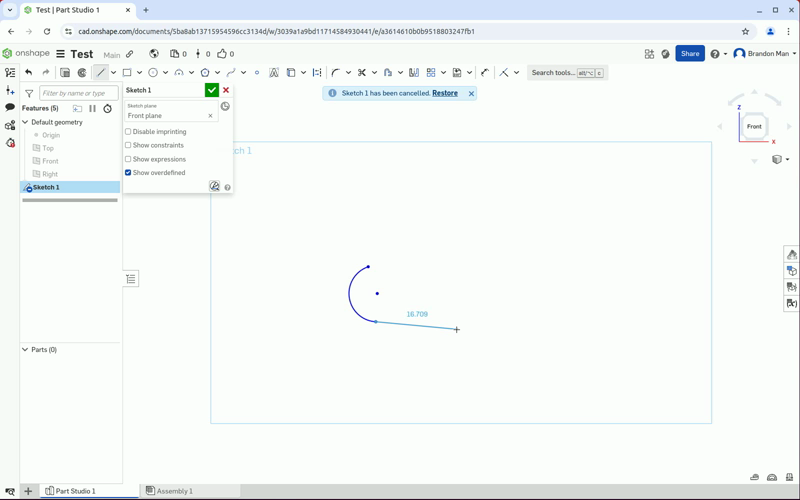
click(456, 329)
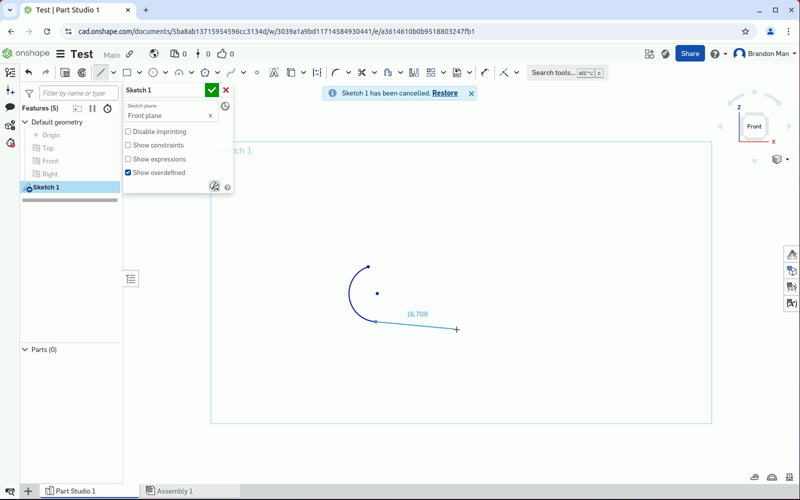
key_up(shift)
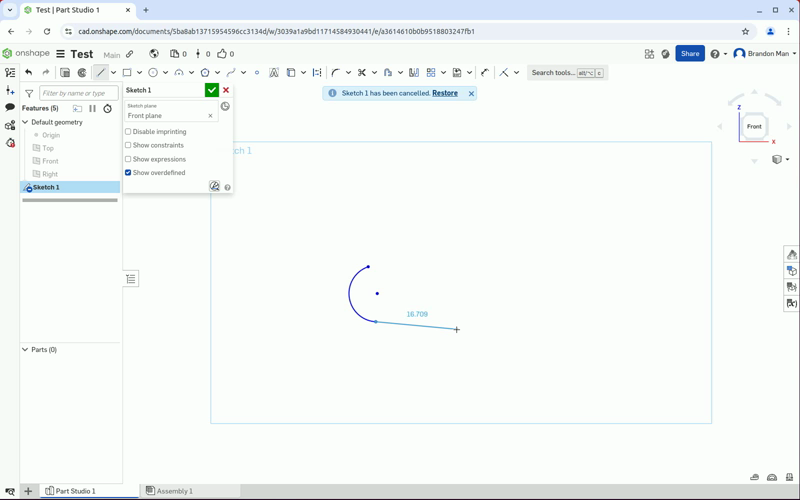
key(esc)
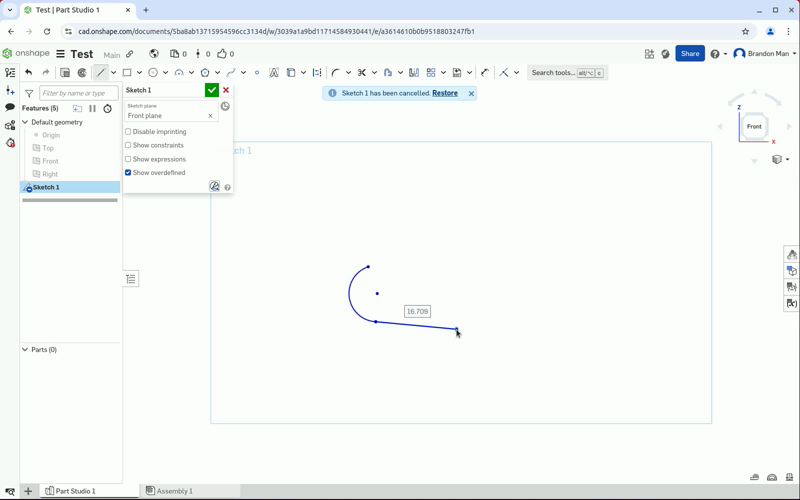
key(a)
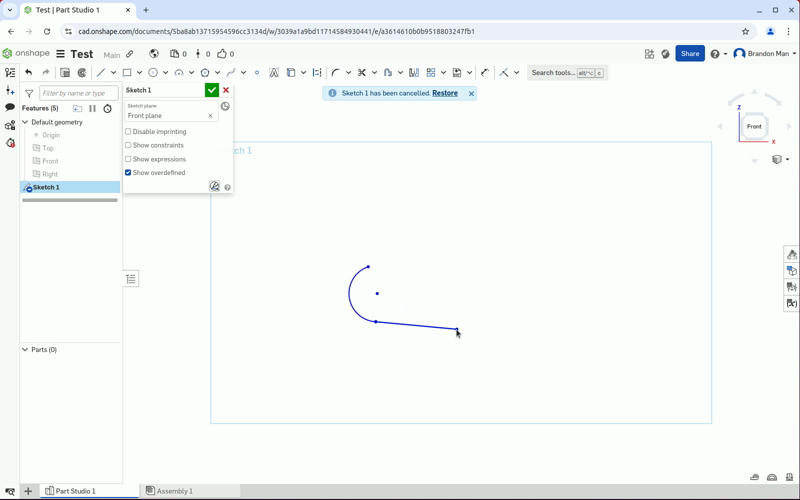
mouse_move(456, 329)
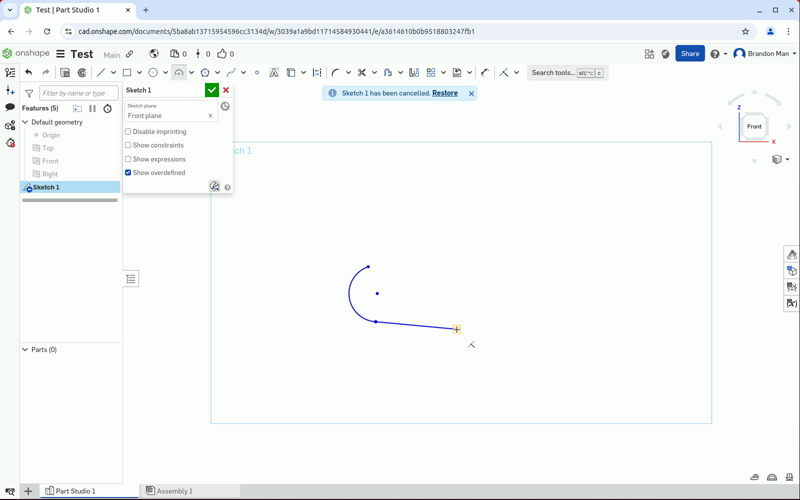
click(456, 329)
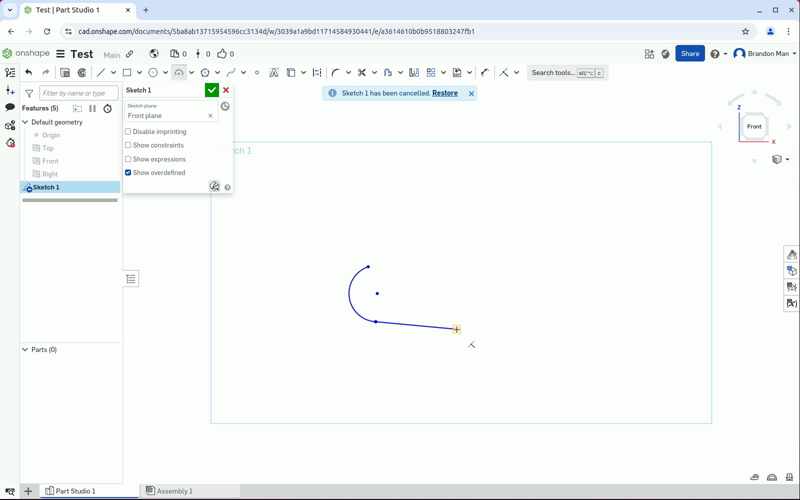
key_down(shift)
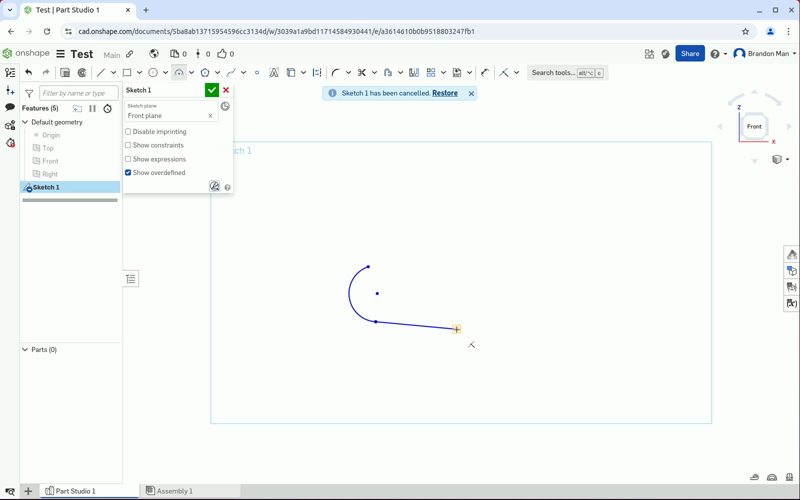
mouse_move(446, 240)
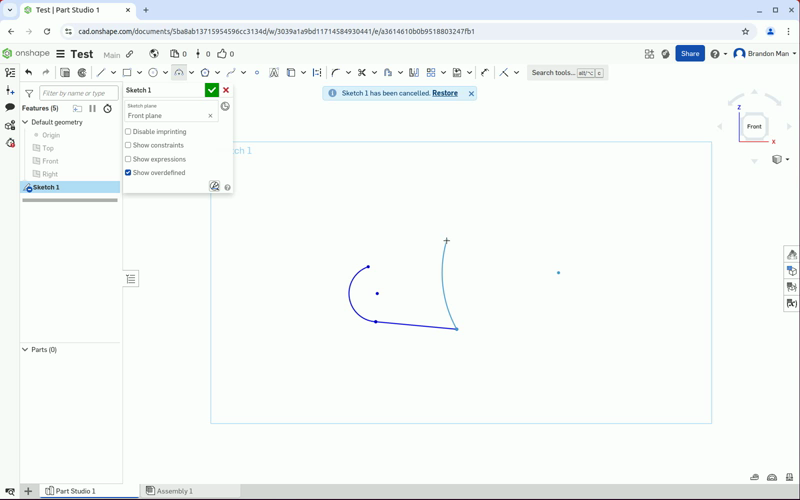
click(446, 240)
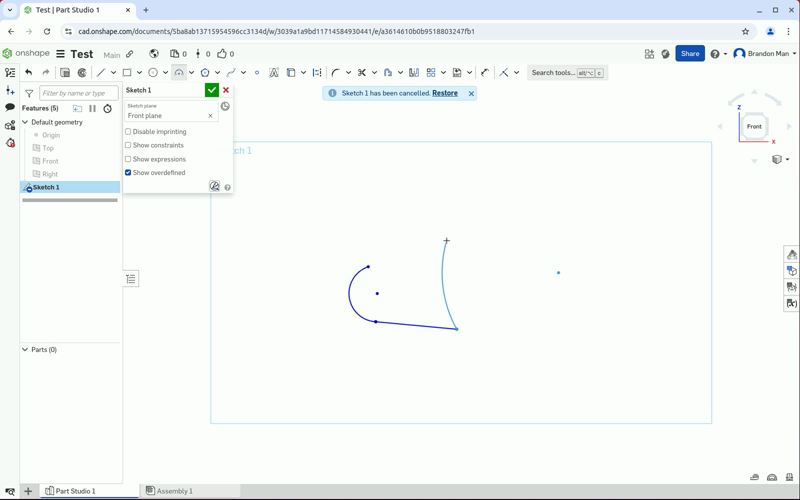
mouse_move(506, 278)
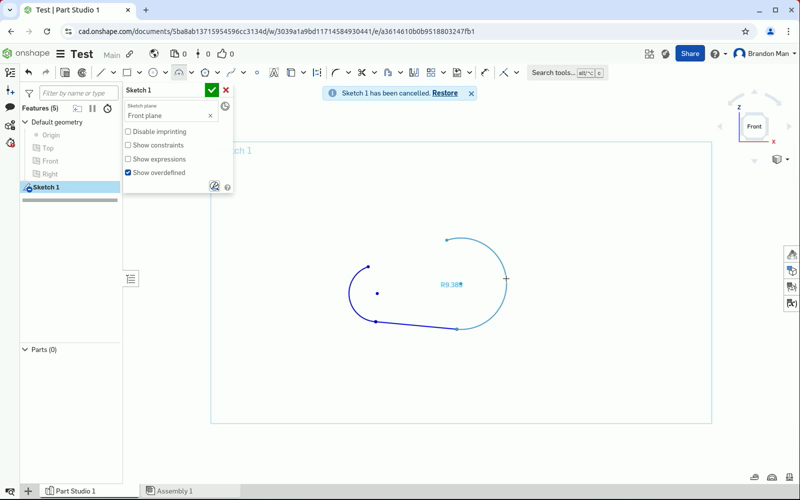
click(506, 278)
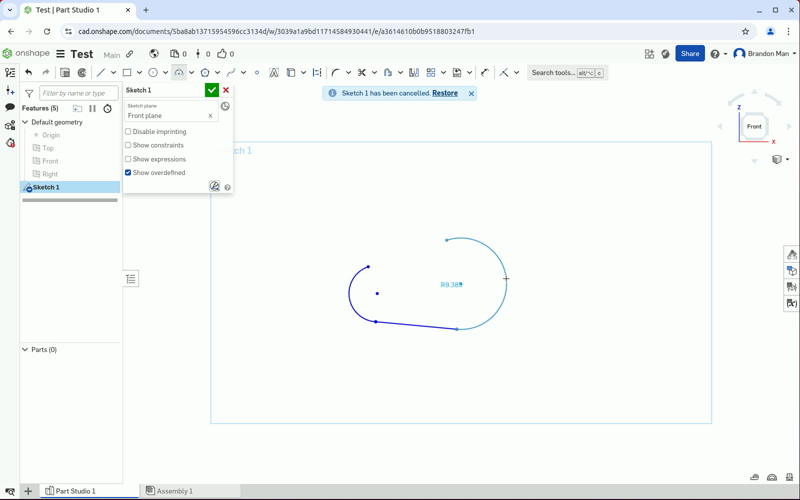
key_up(shift)
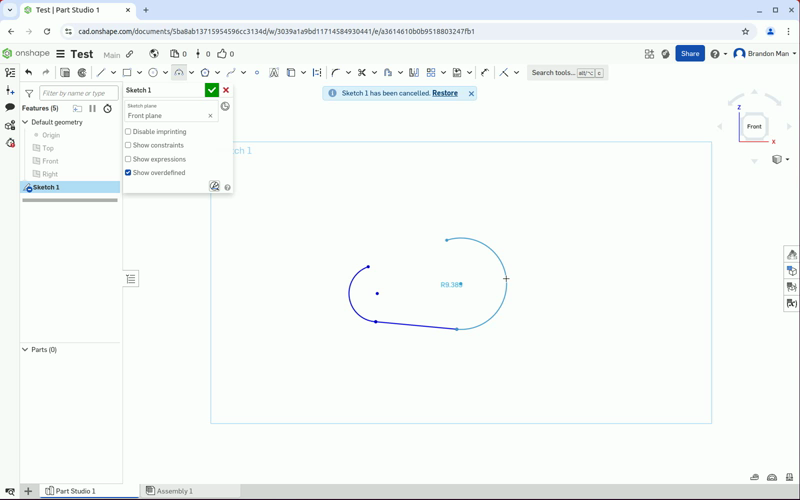
key(esc)
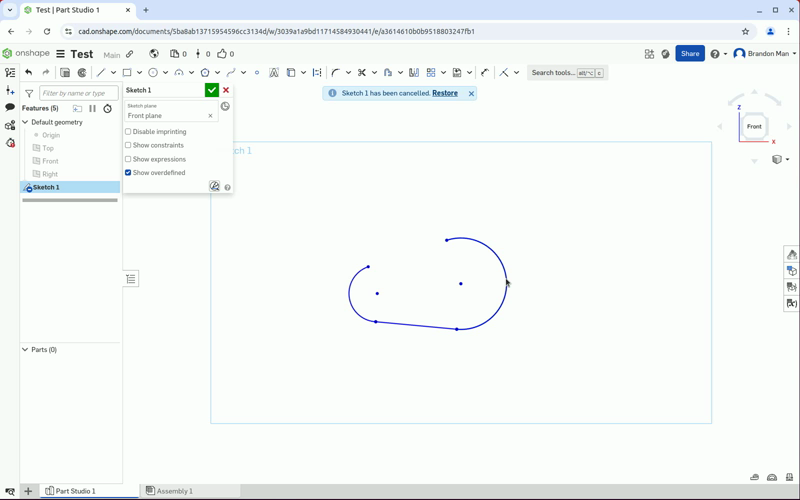
key(l)
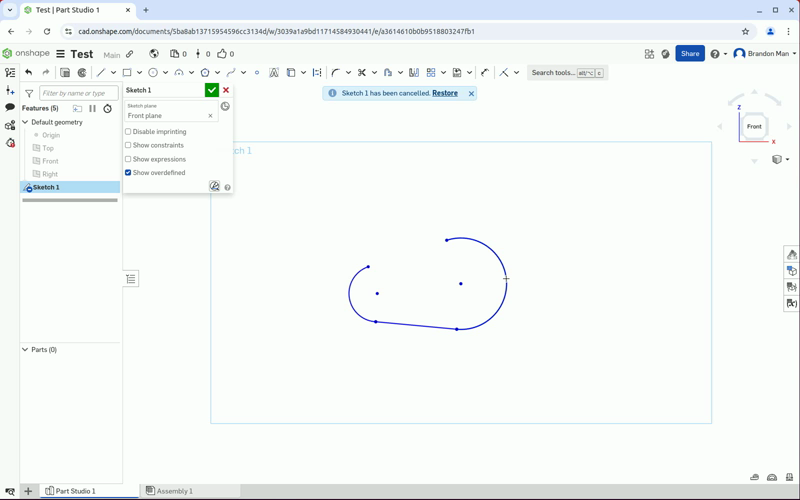
mouse_move(446, 240)
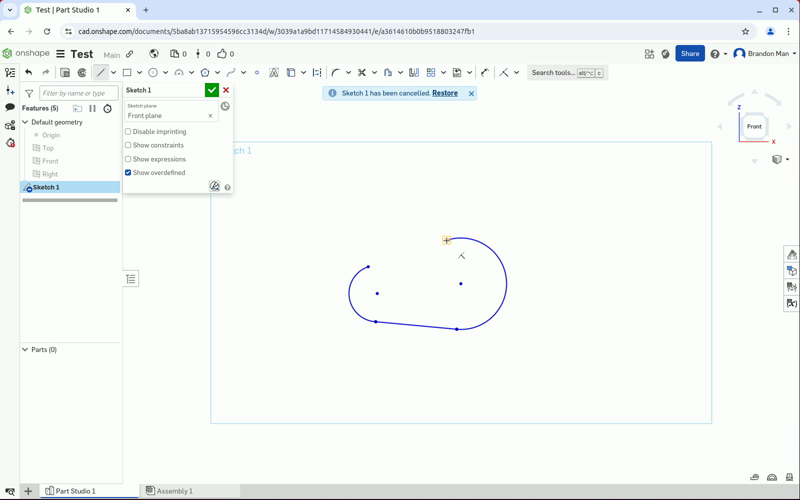
click(446, 240)
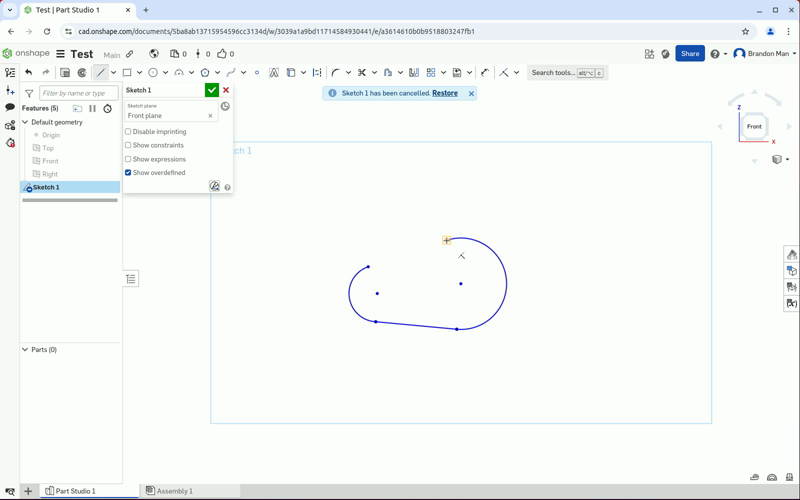
key_down(shift)
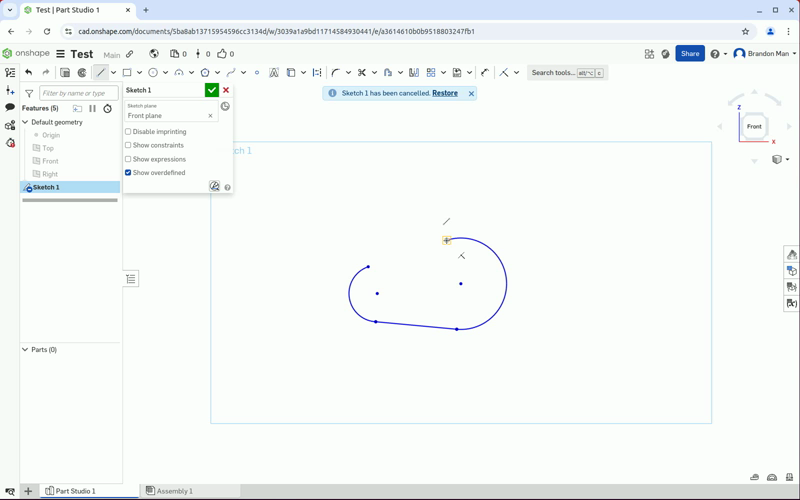
mouse_move(368, 266)
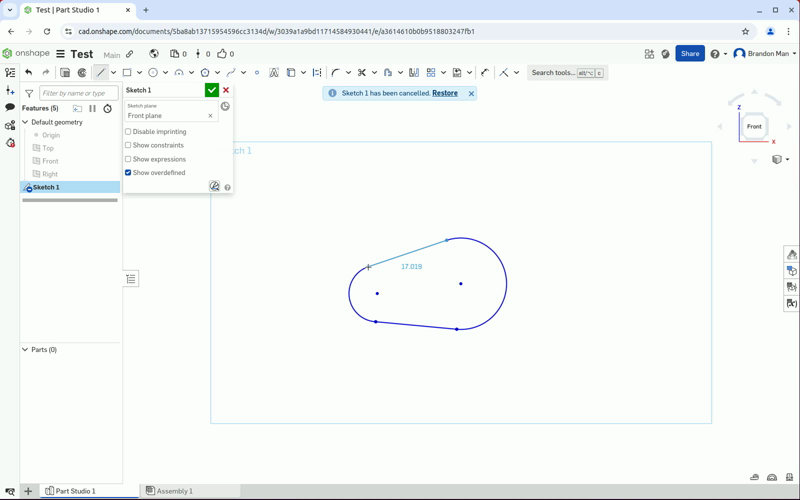
key_up(shift)
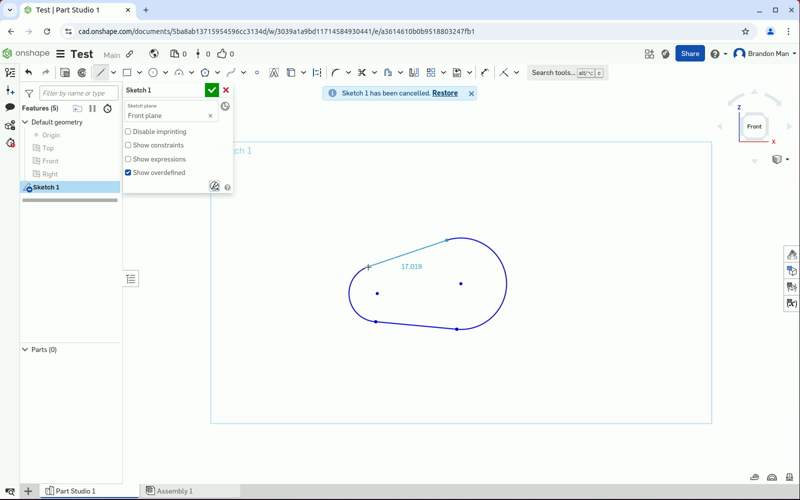
click(368, 266)
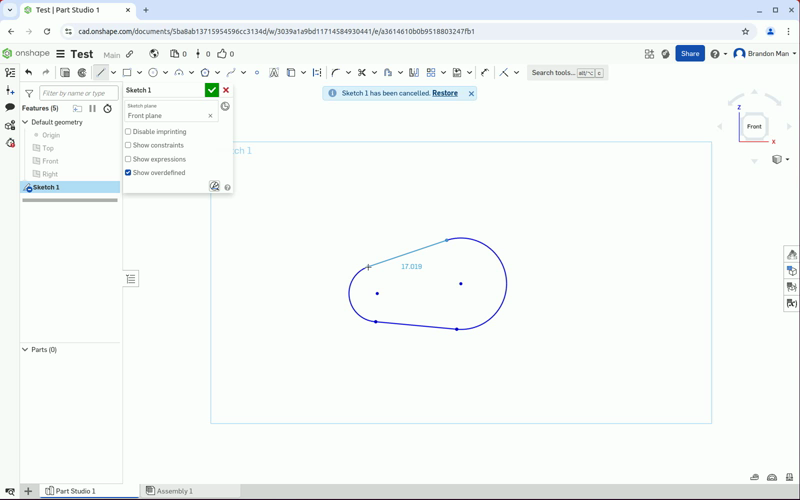
key(esc)
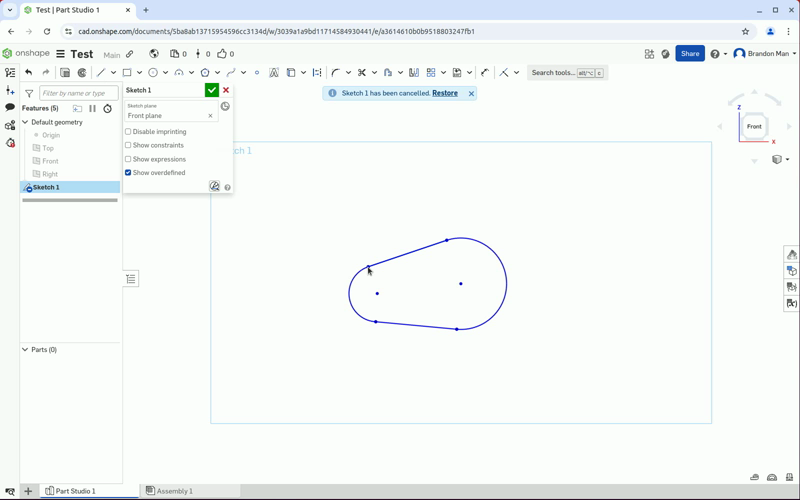
key(a)
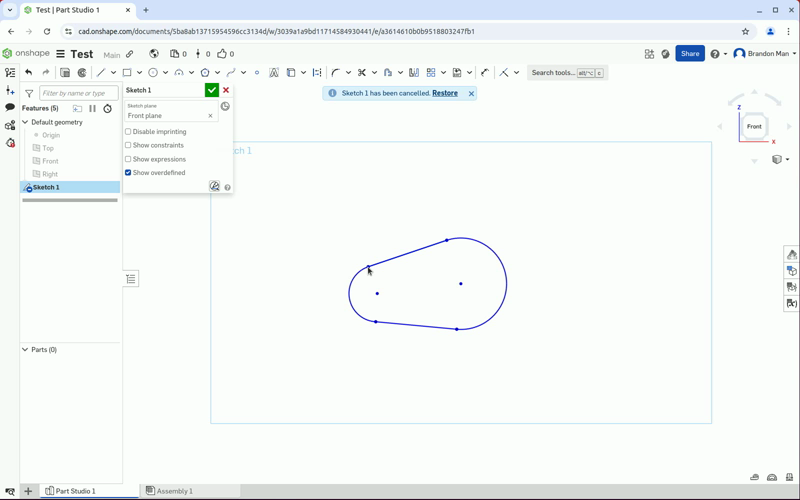
key_down(shift)
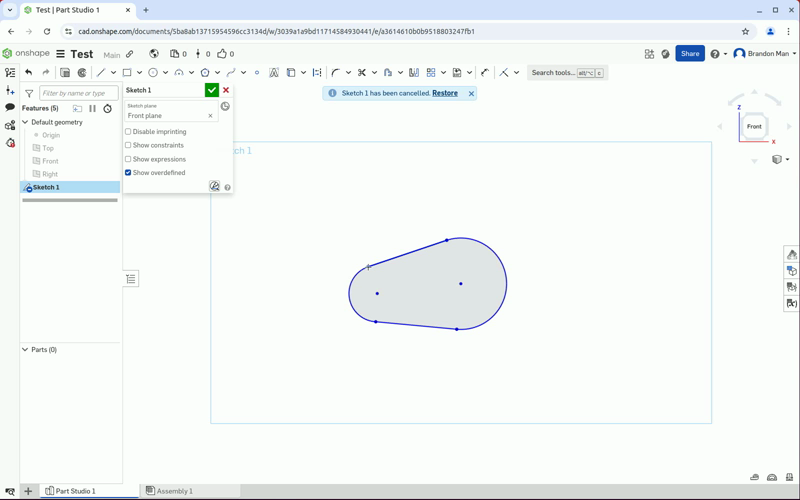
mouse_move(369, 269)
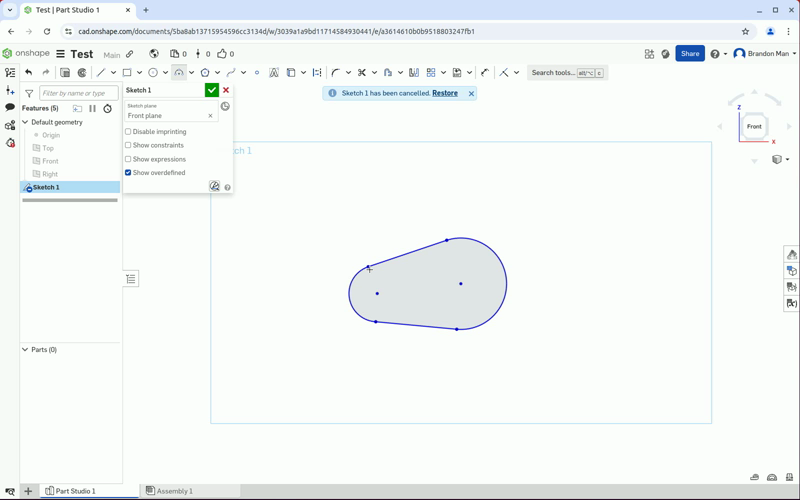
scroll(6)
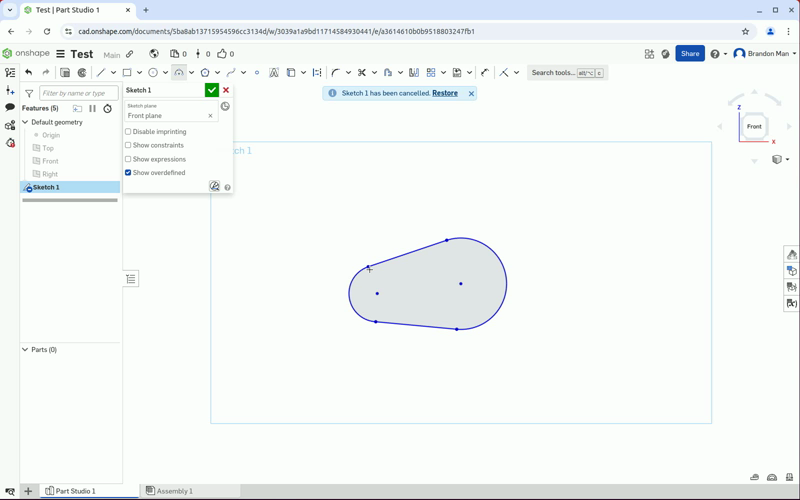
scroll(6)
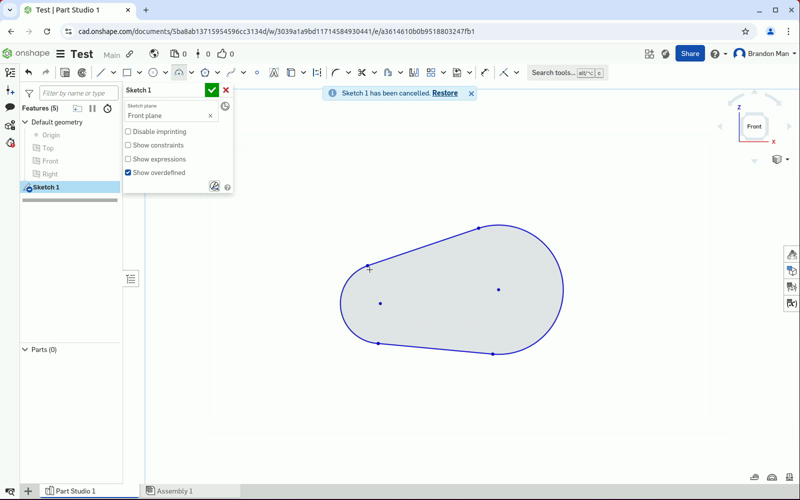
scroll(6)
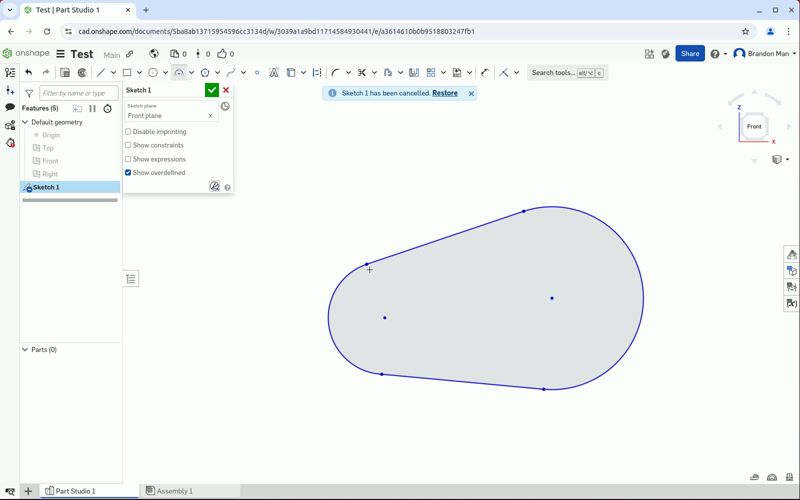
scroll(6)
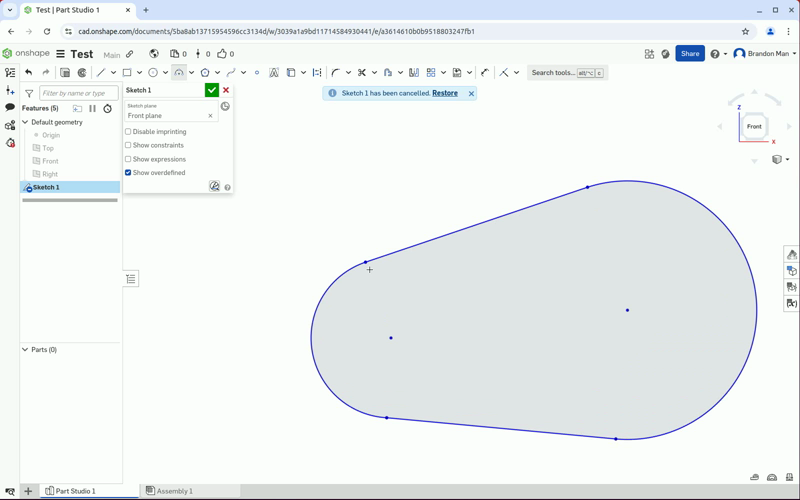
scroll(6)
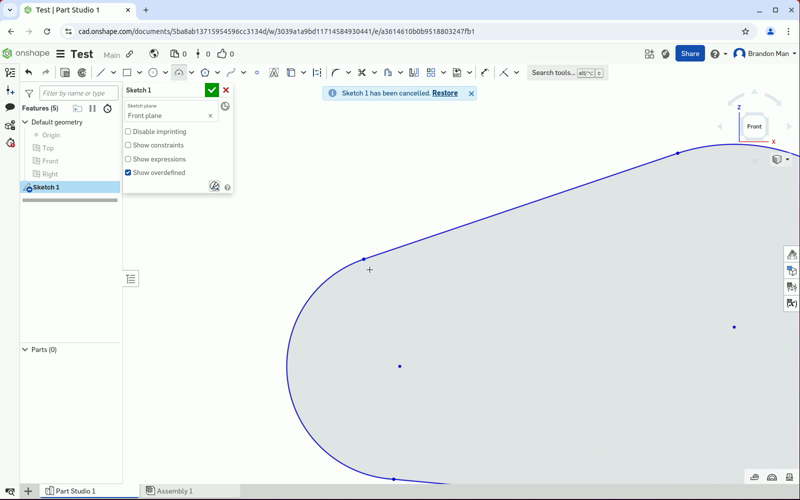
scroll(6)
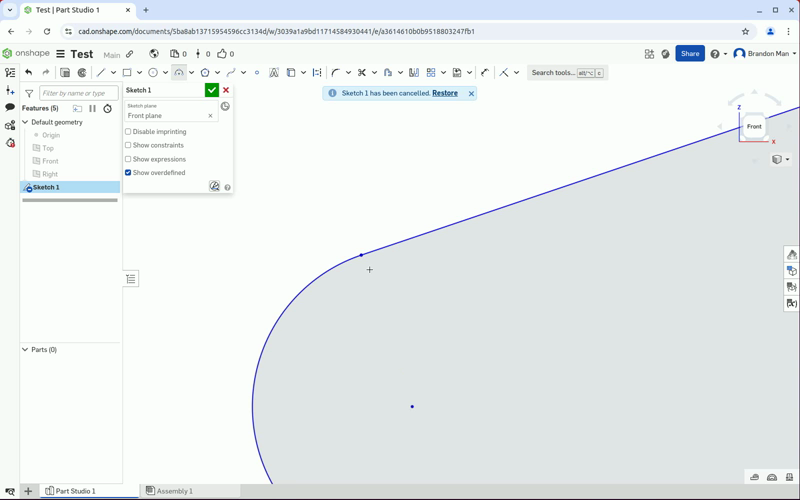
scroll(6)
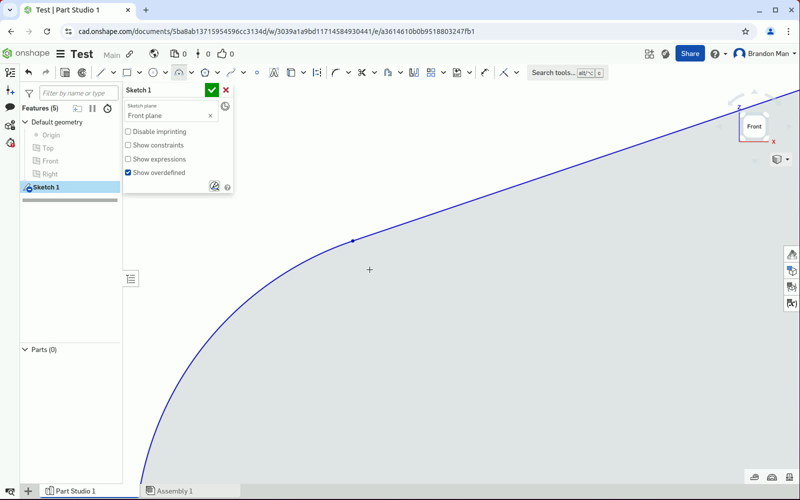
click(369, 269)
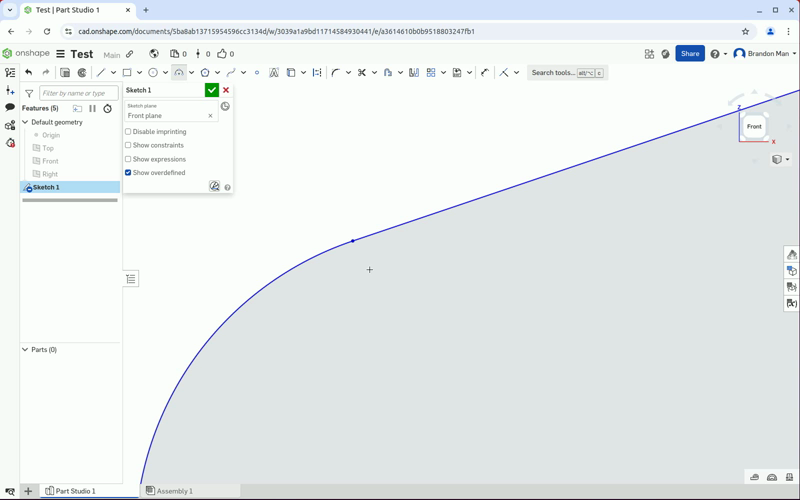
scroll(-6)
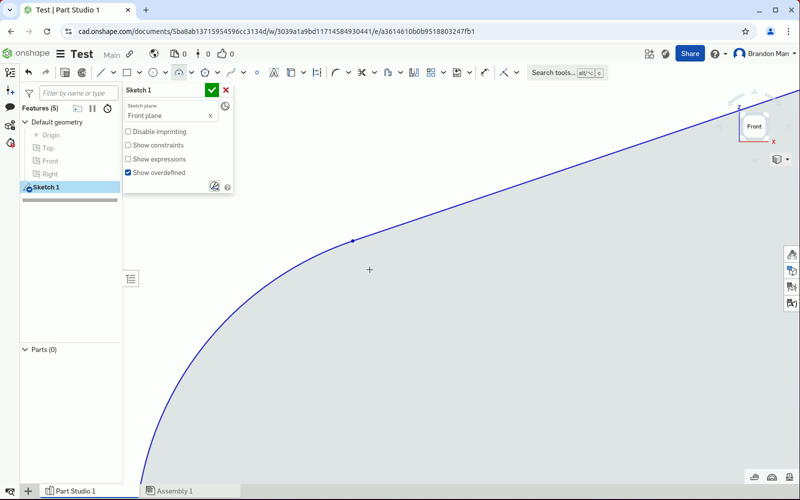
scroll(-6)
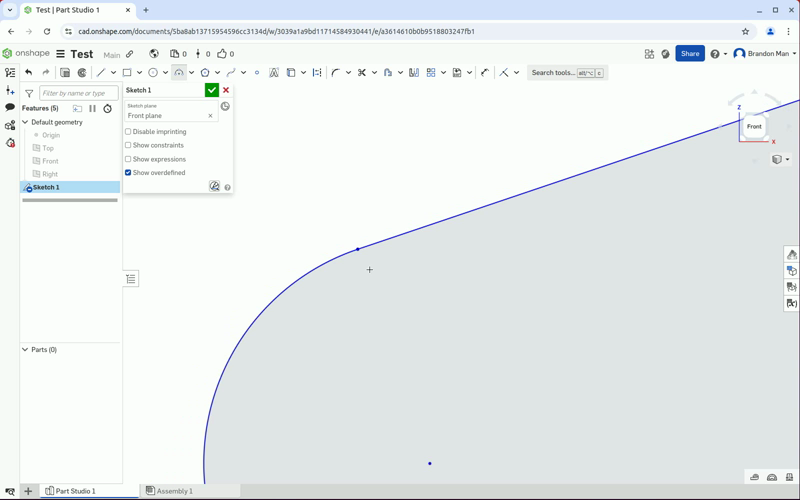
scroll(-6)
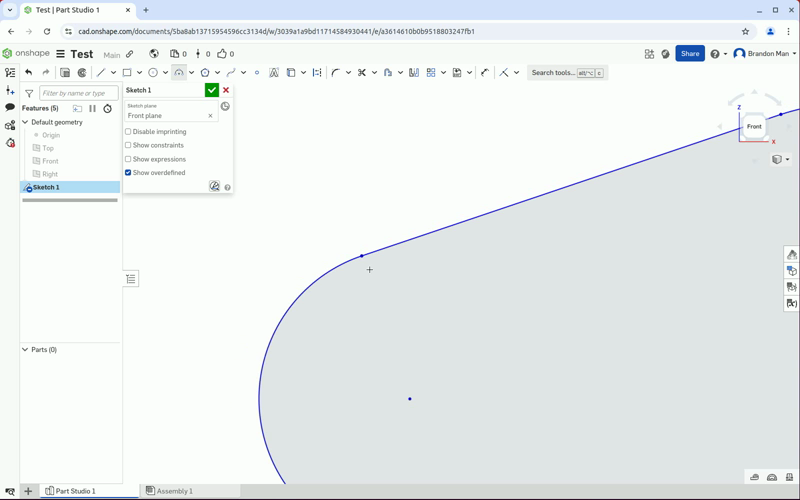
scroll(-6)
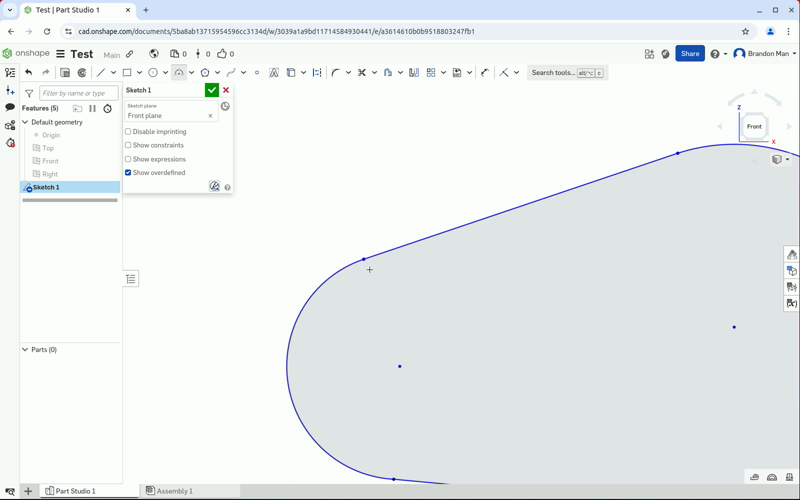
scroll(-6)
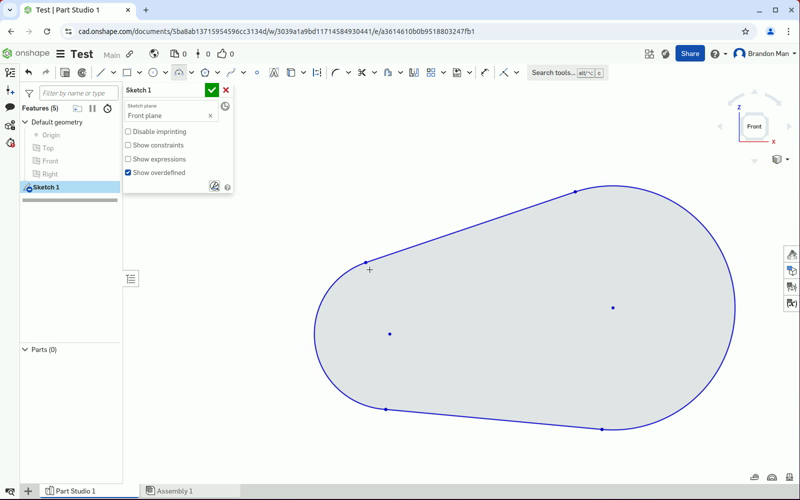
scroll(-6)
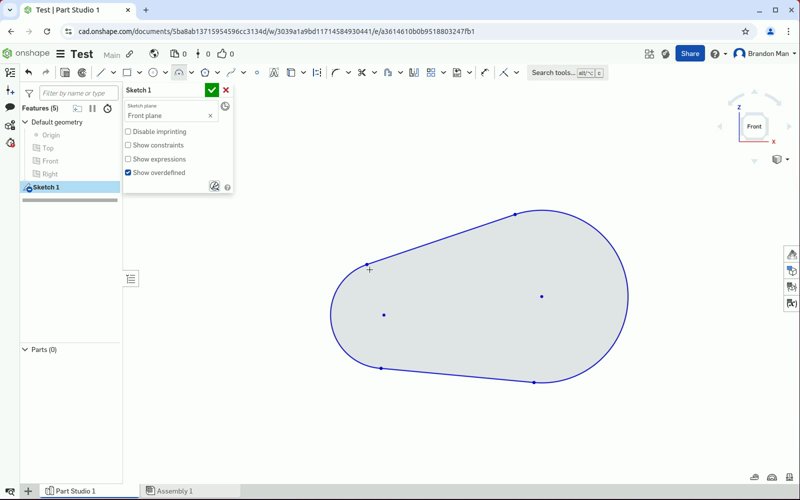
scroll(-6)
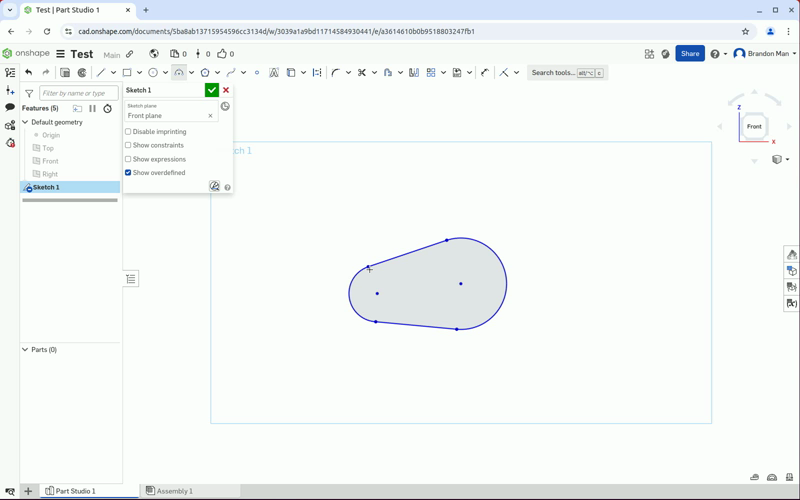
key_up(shift)
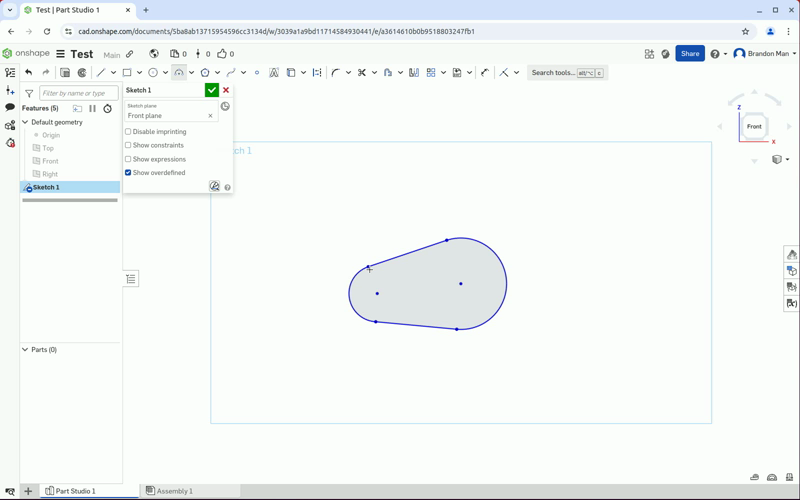
key_down(shift)
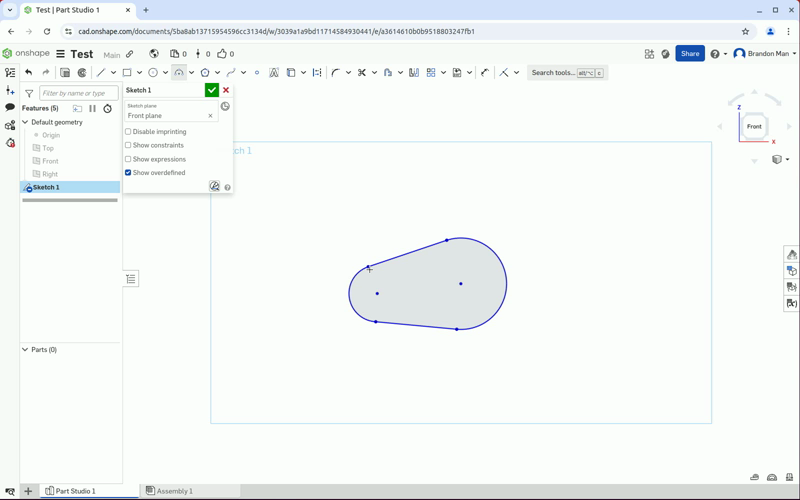
mouse_move(375, 318)
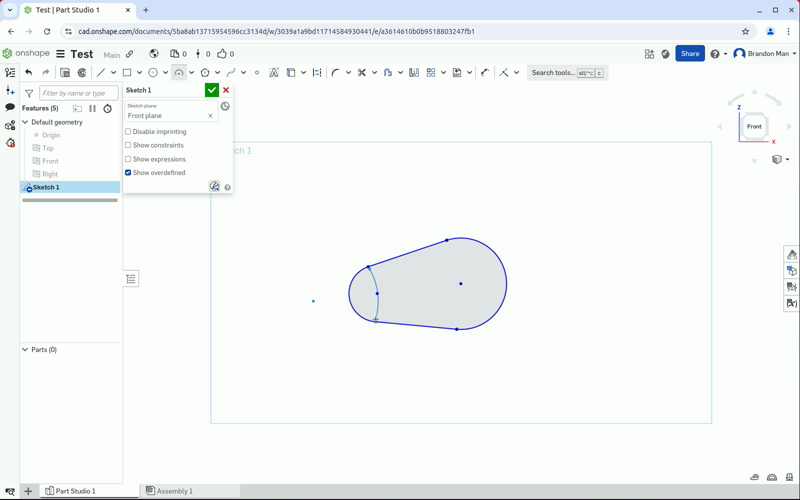
scroll(6)
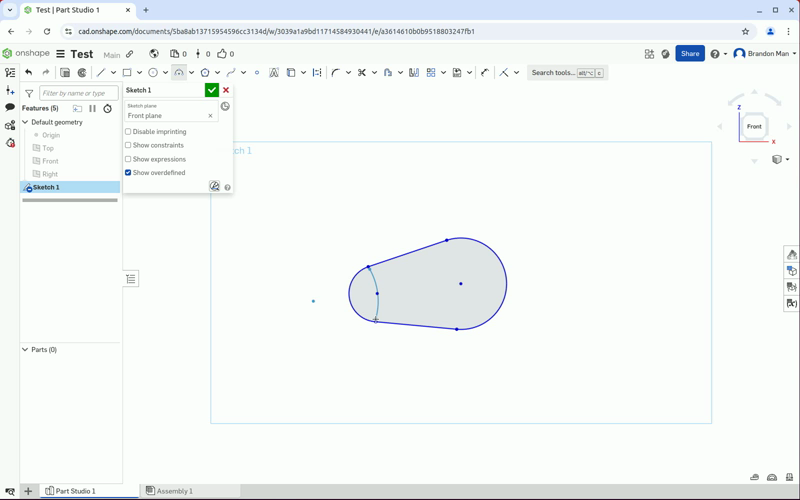
scroll(6)
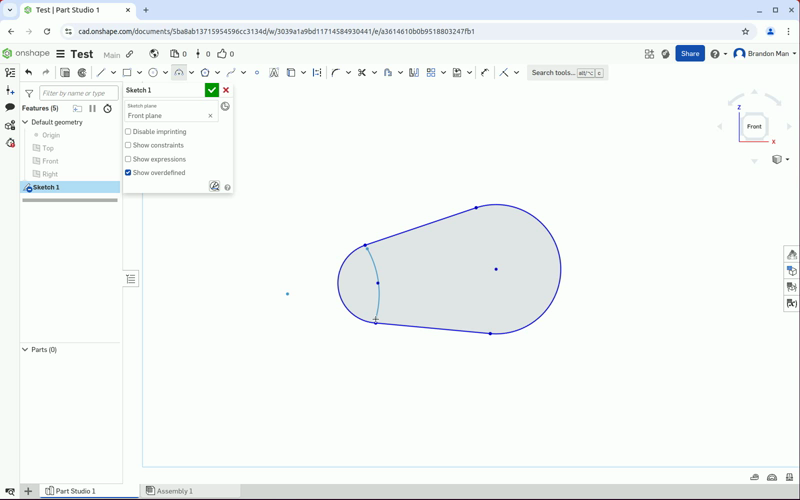
scroll(6)
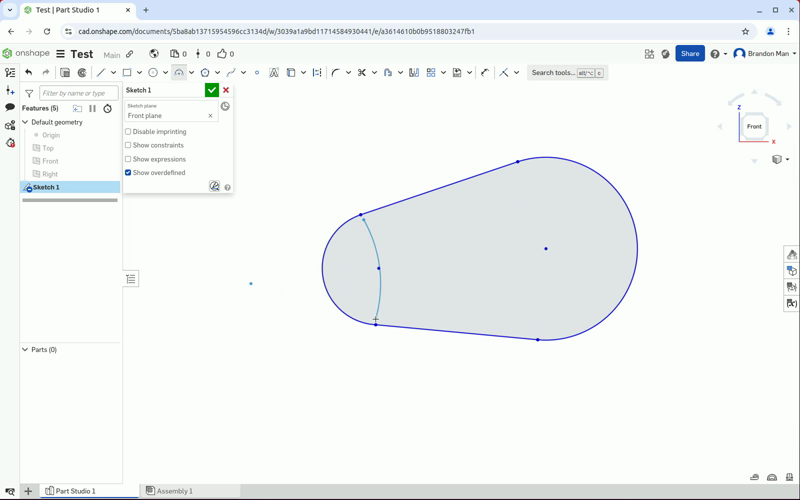
scroll(6)
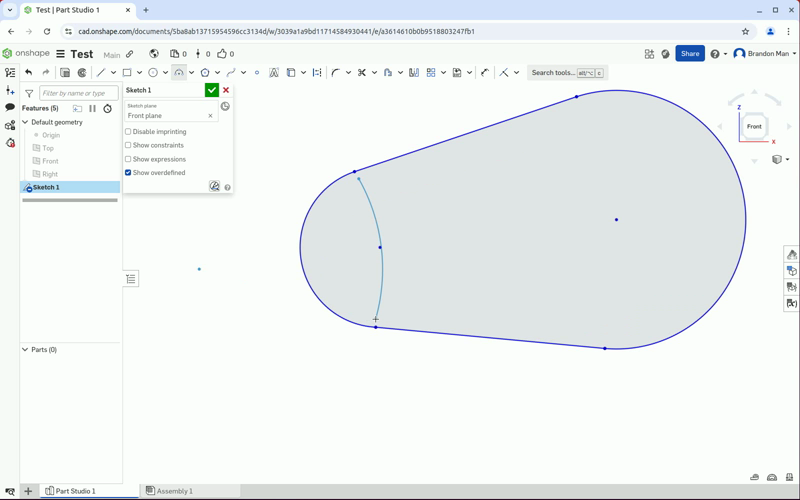
scroll(6)
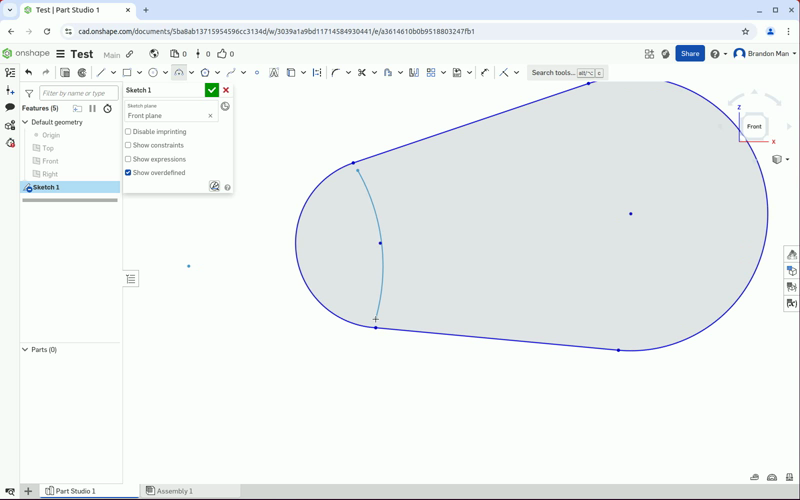
scroll(6)
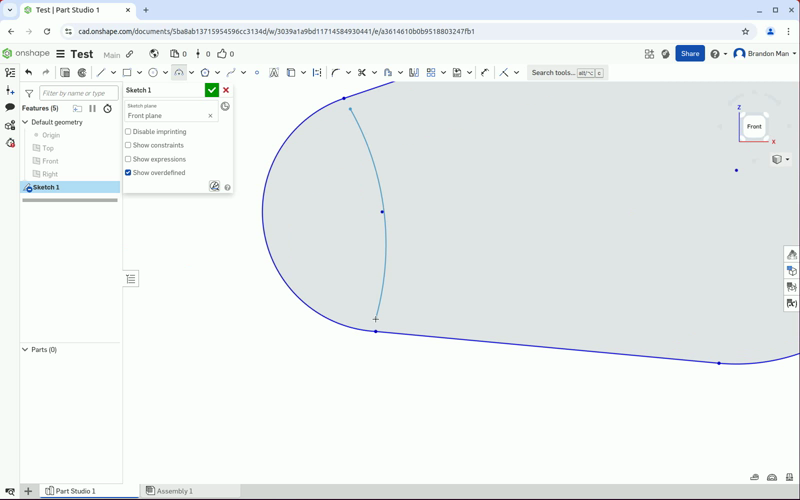
scroll(6)
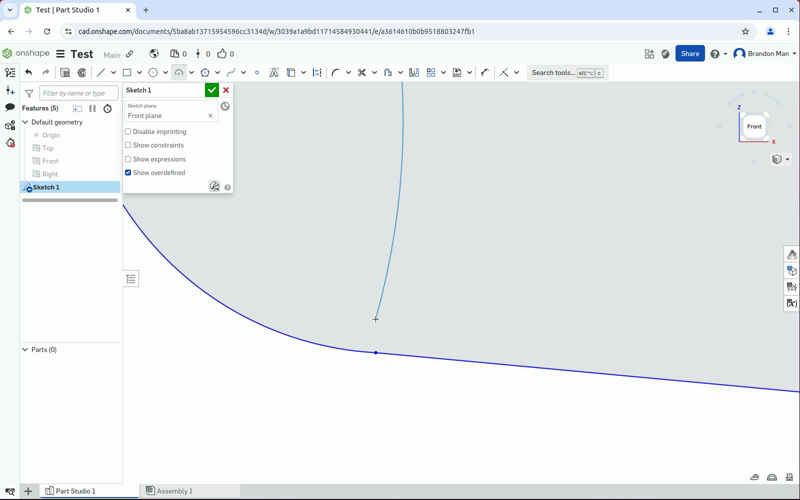
click(375, 318)
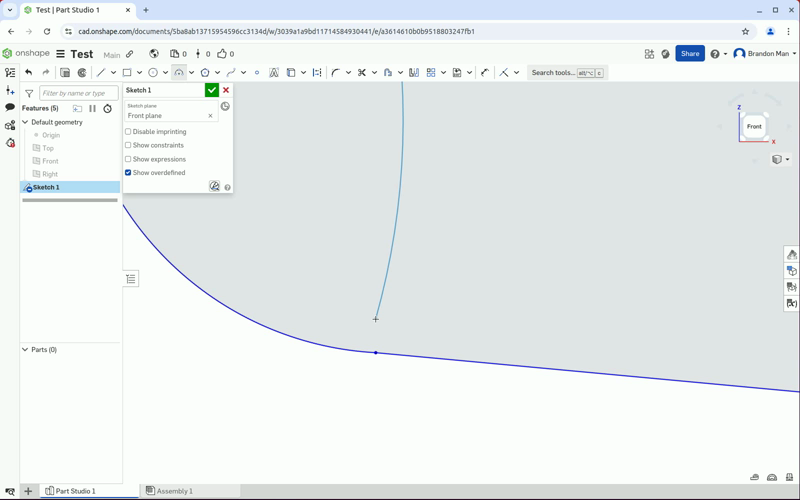
scroll(-6)
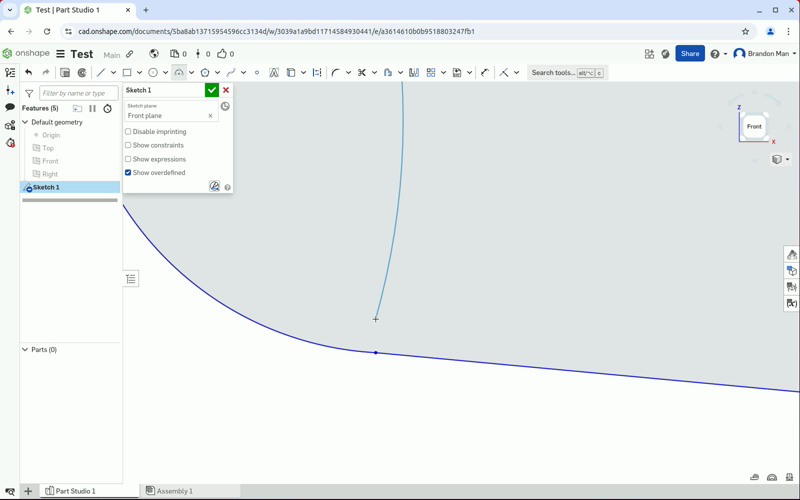
scroll(-6)
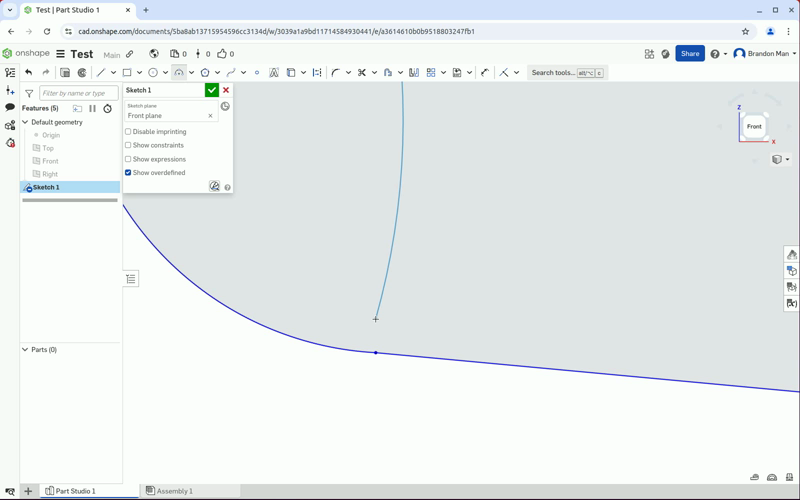
scroll(-6)
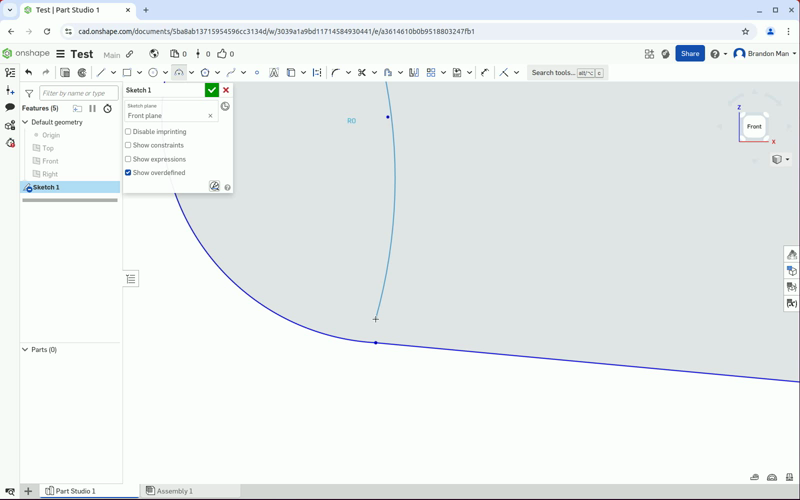
scroll(-6)
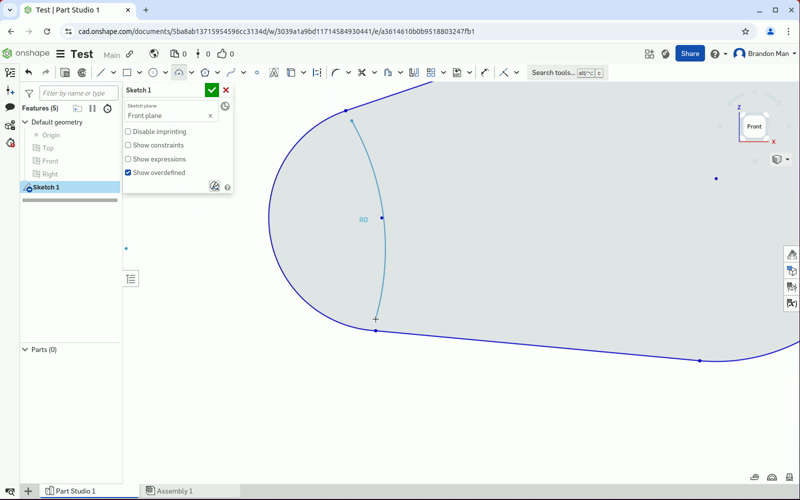
scroll(-6)
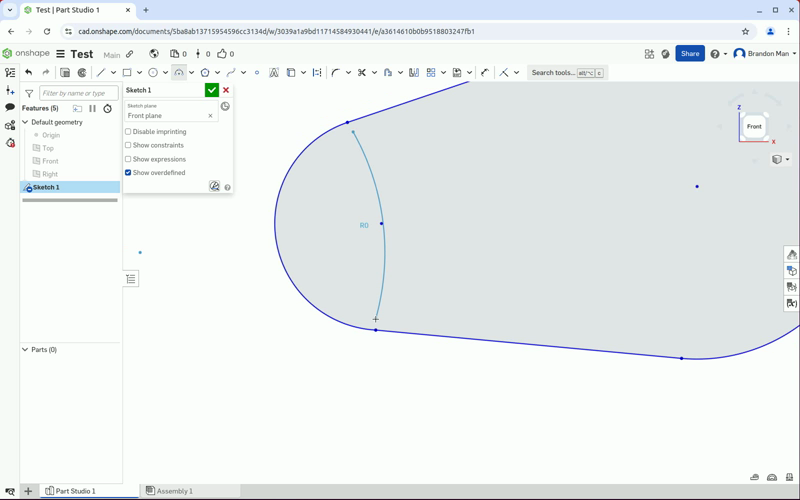
scroll(-6)
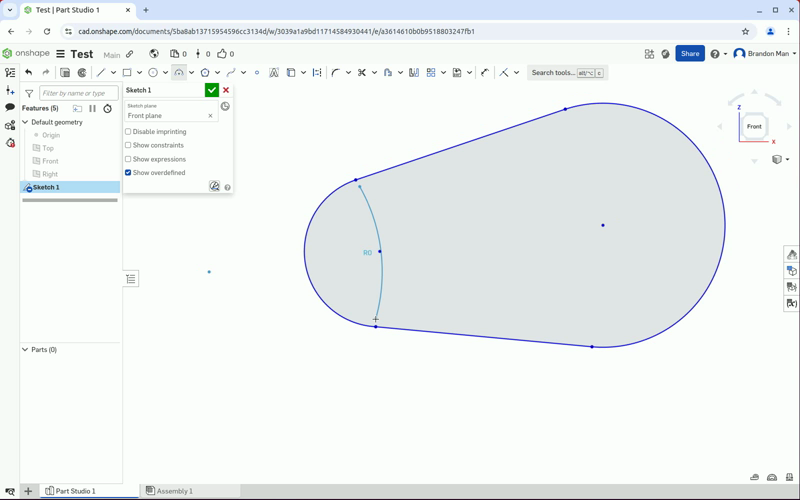
scroll(-6)
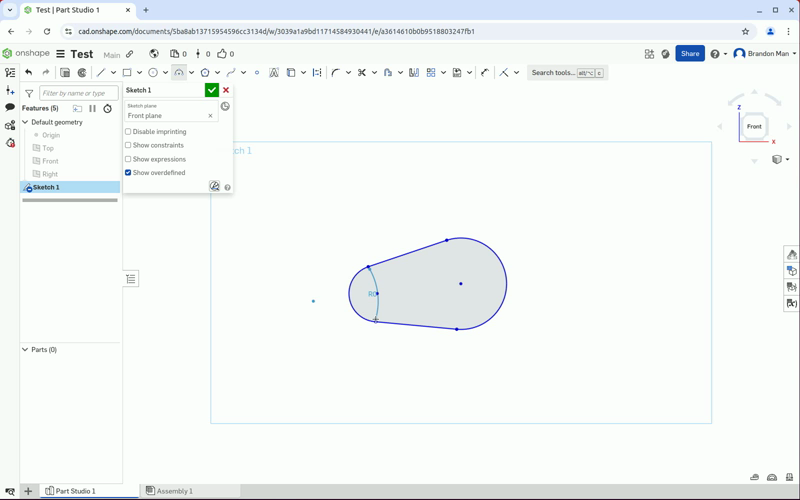
mouse_move(352, 296)
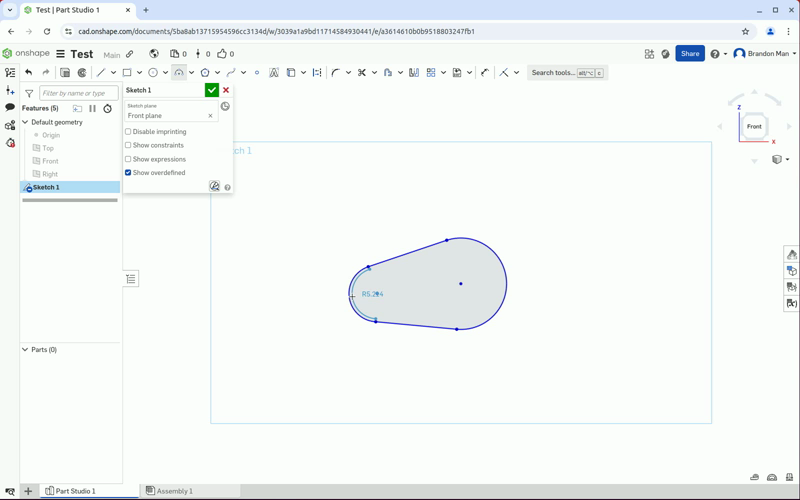
scroll(6)
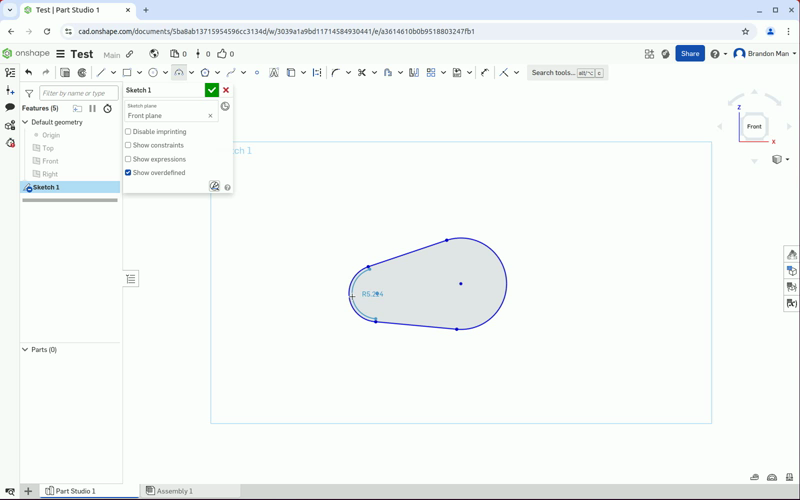
scroll(6)
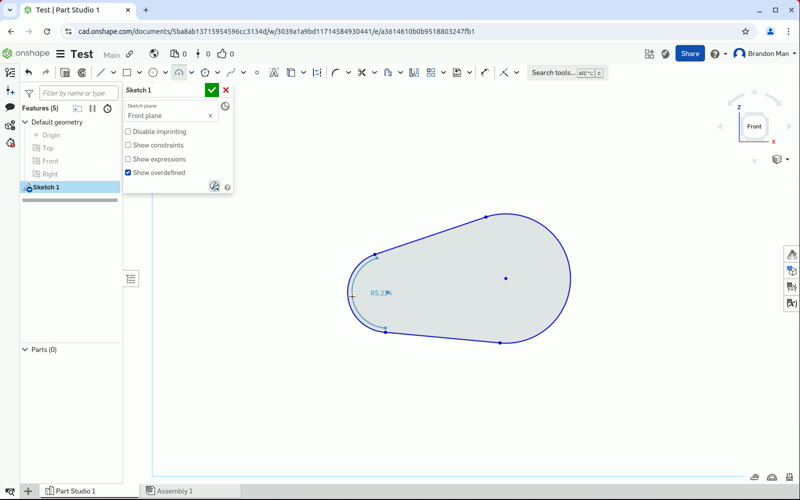
scroll(6)
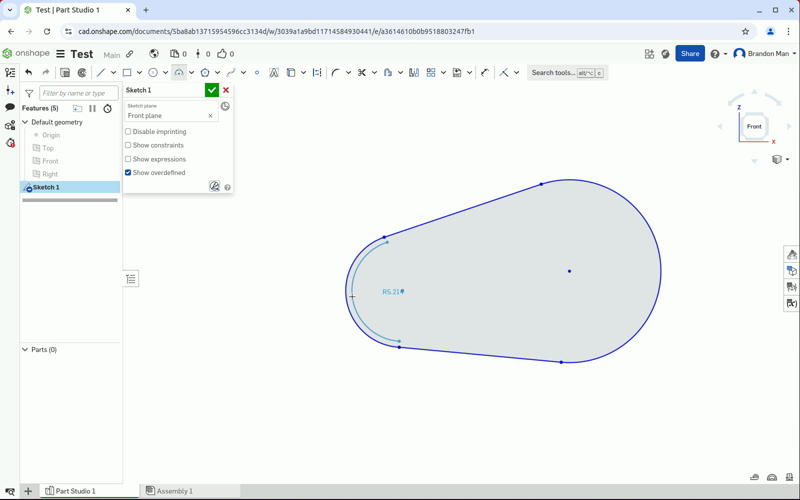
scroll(6)
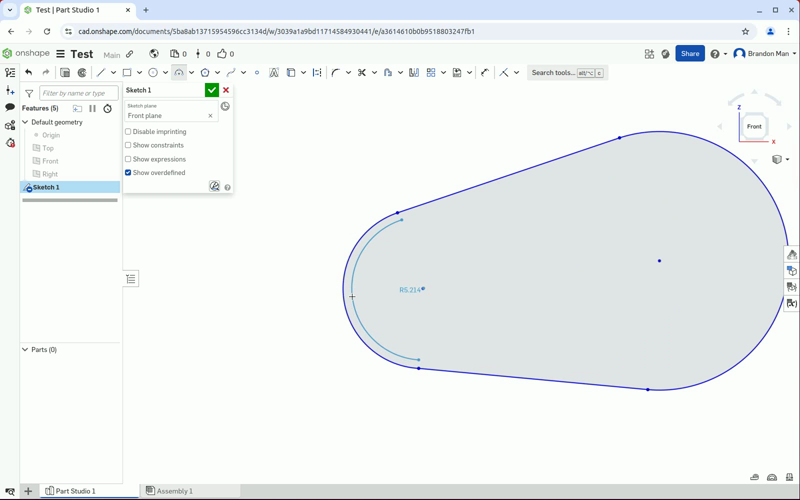
scroll(6)
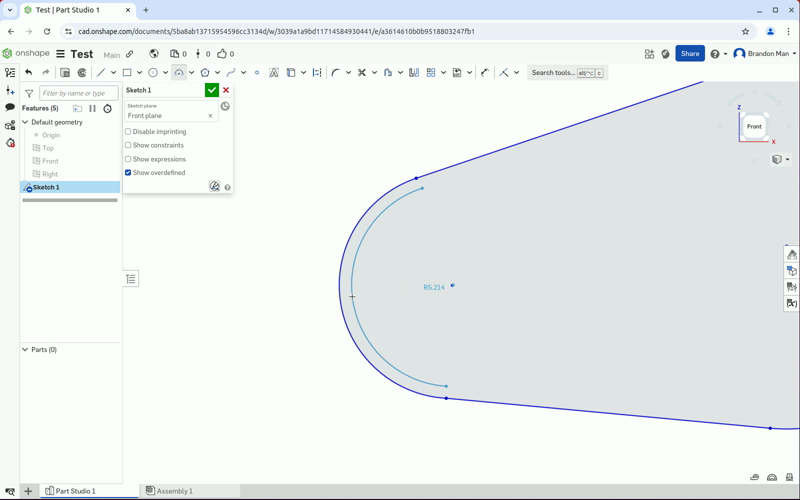
scroll(6)
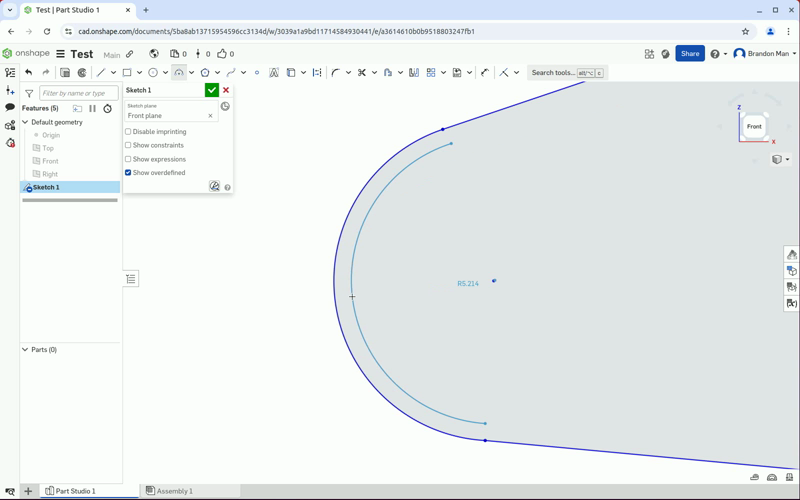
scroll(6)
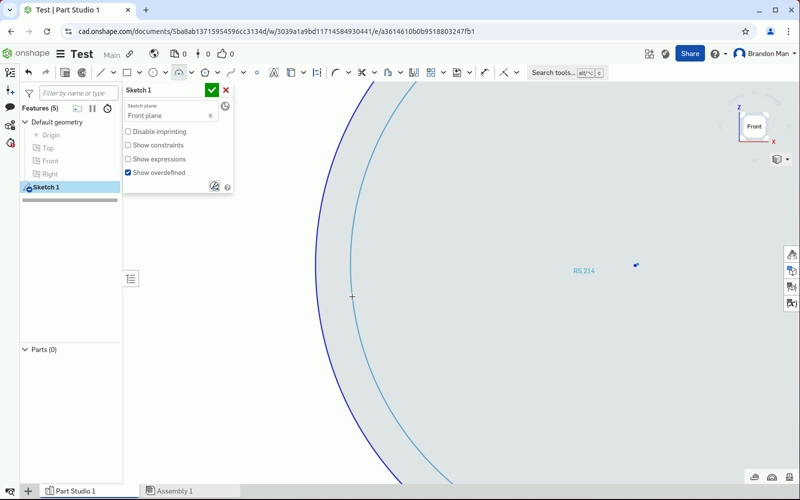
click(352, 296)
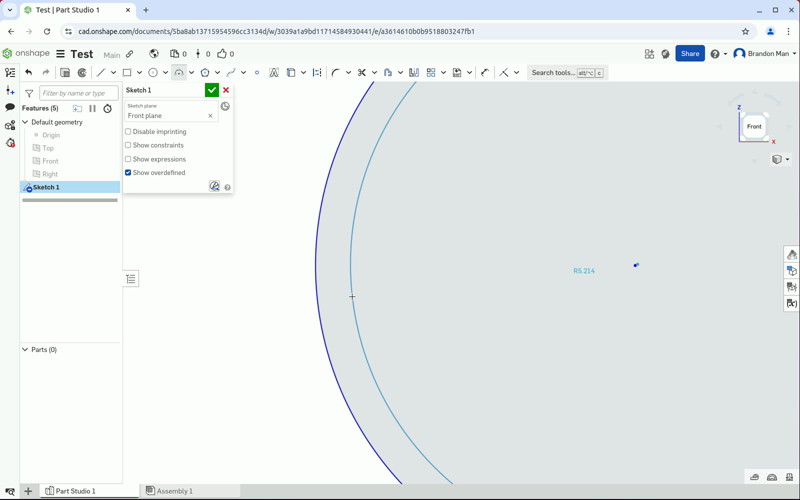
scroll(-6)
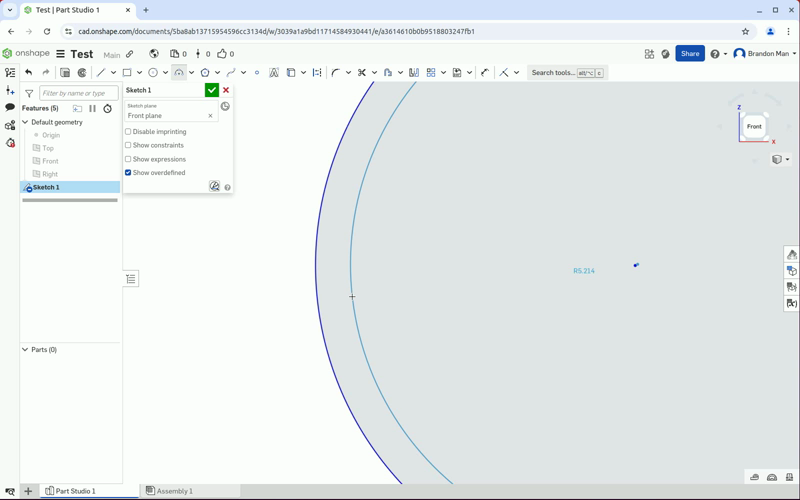
scroll(-6)
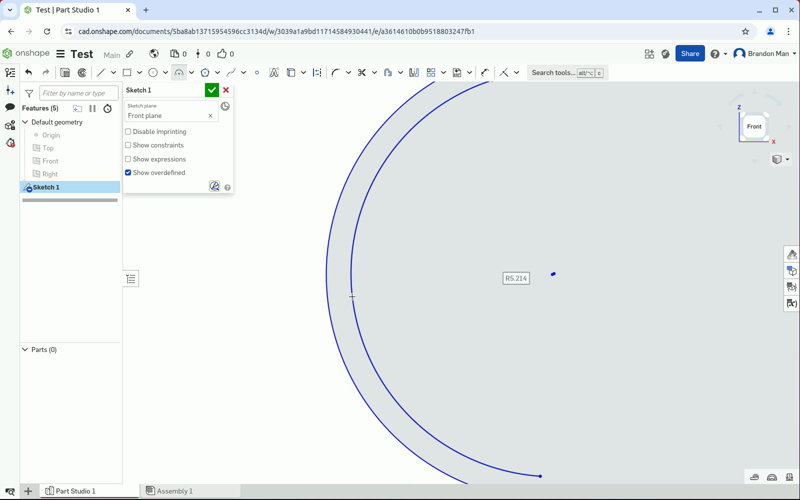
scroll(-6)
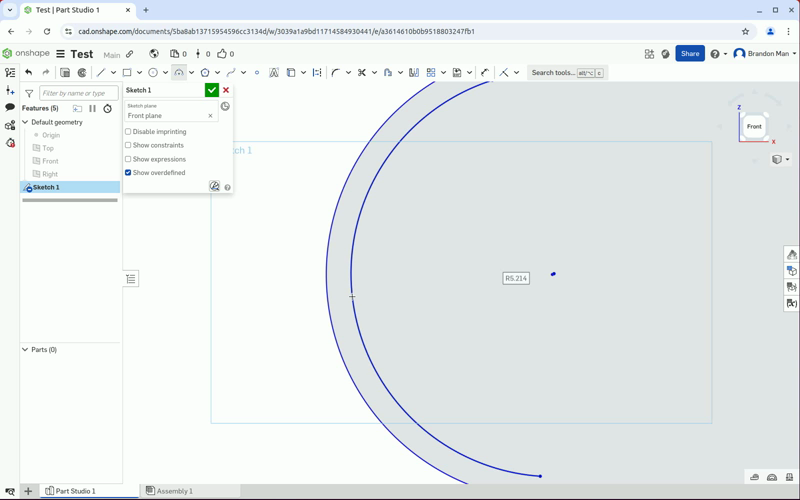
scroll(-6)
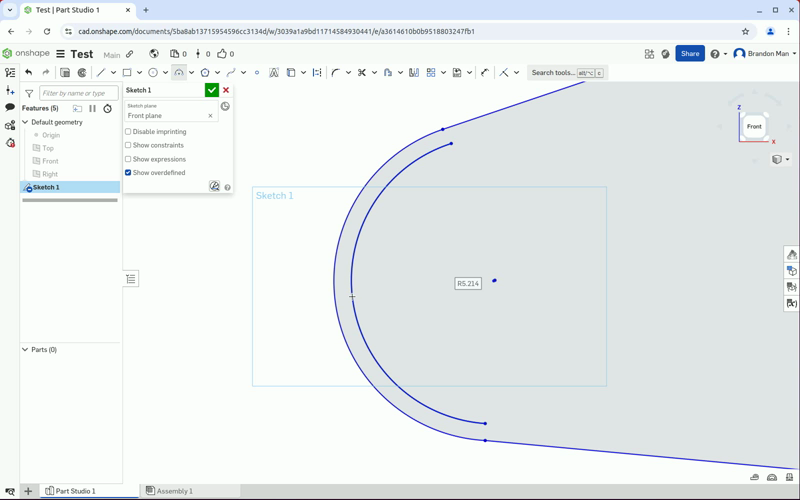
scroll(-6)
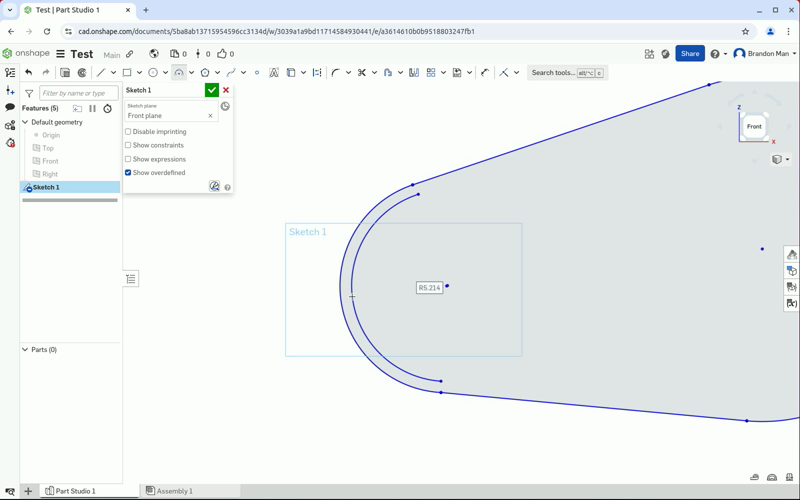
scroll(-6)
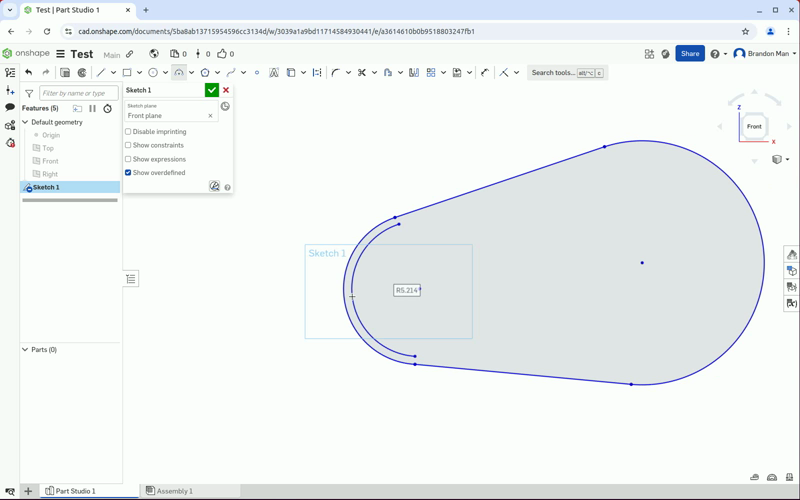
scroll(-6)
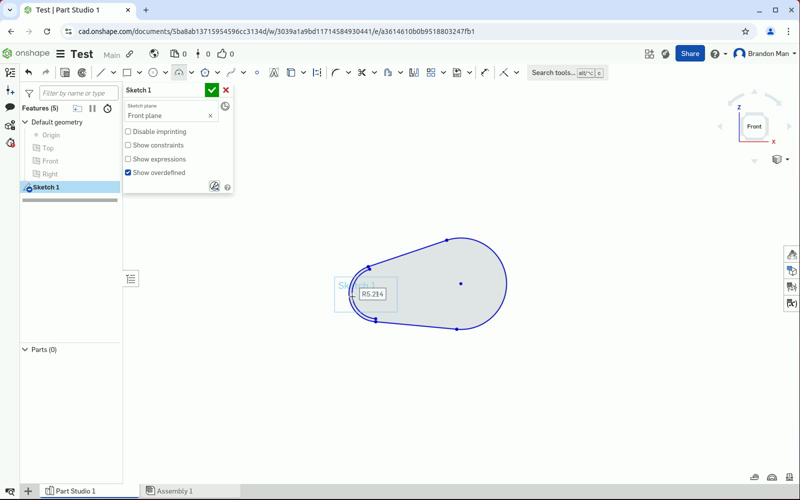
key_up(shift)
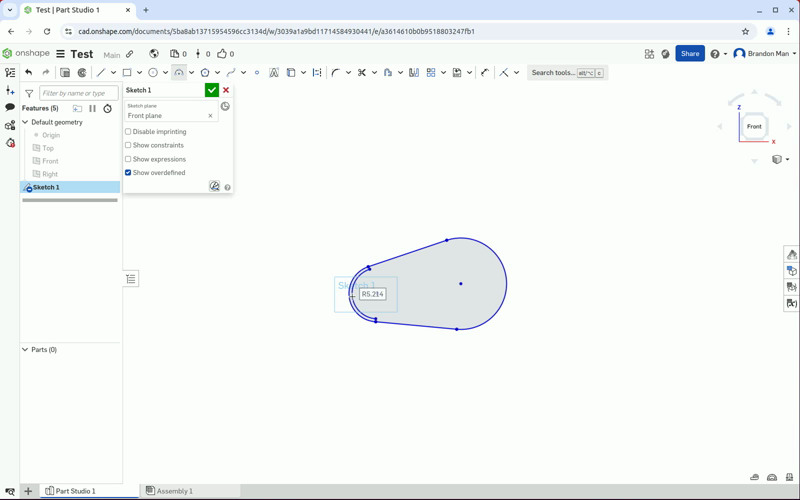
key(esc)
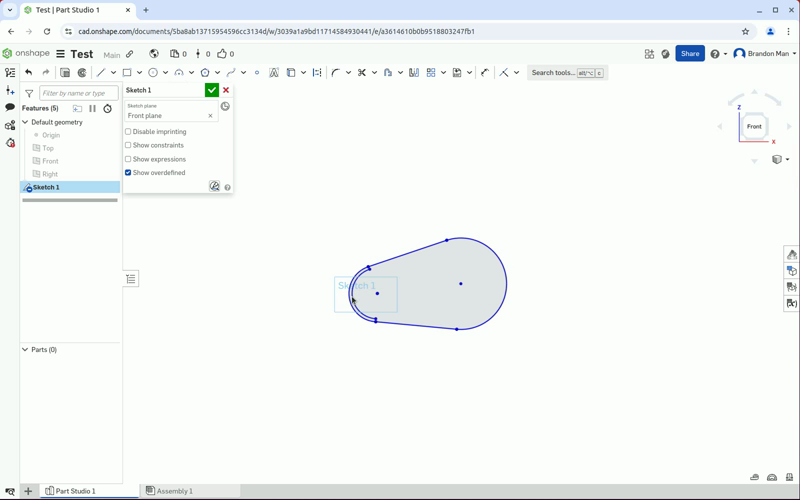
key(l)
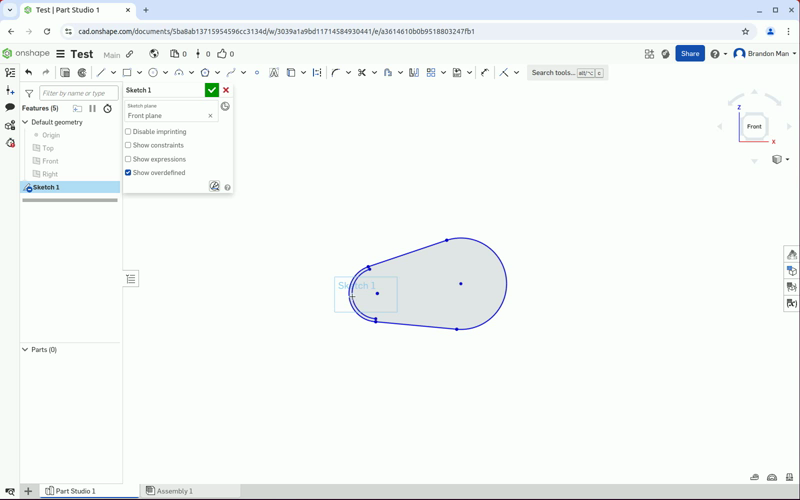
mouse_move(375, 318)
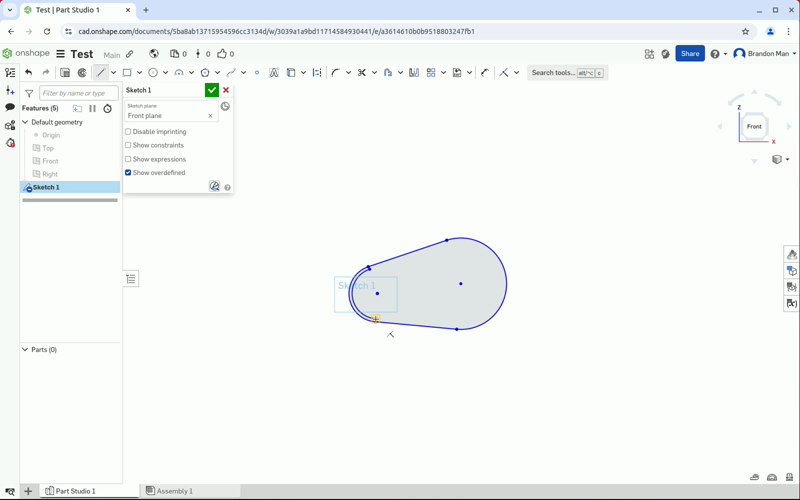
scroll(6)
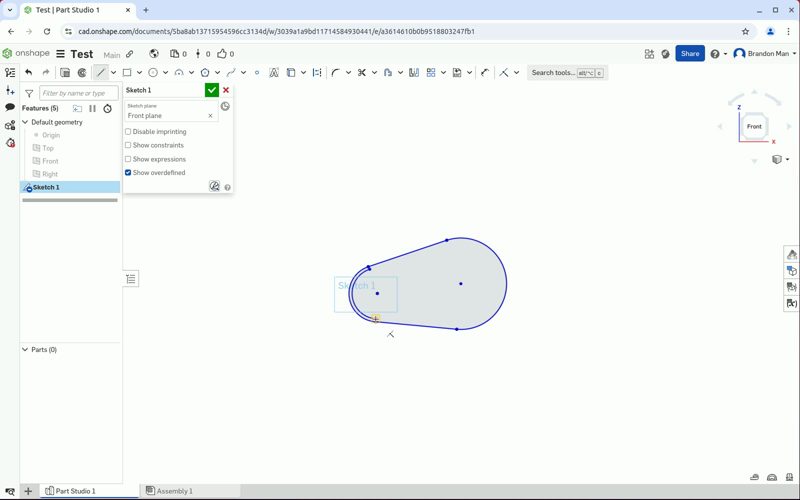
scroll(6)
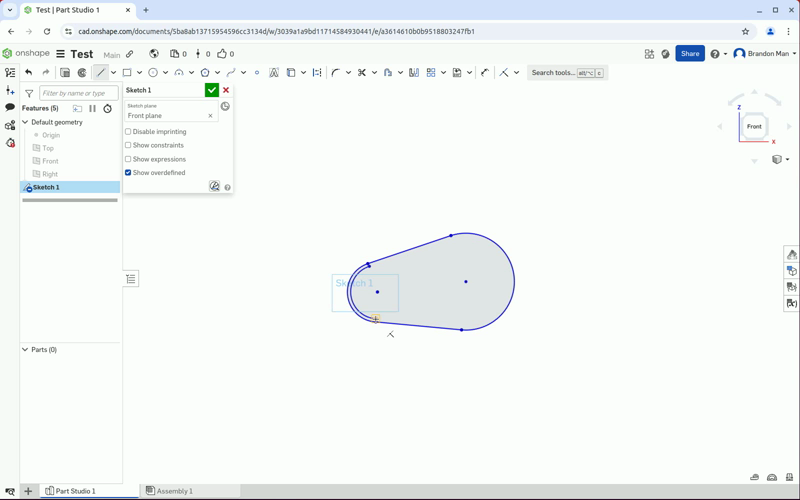
scroll(6)
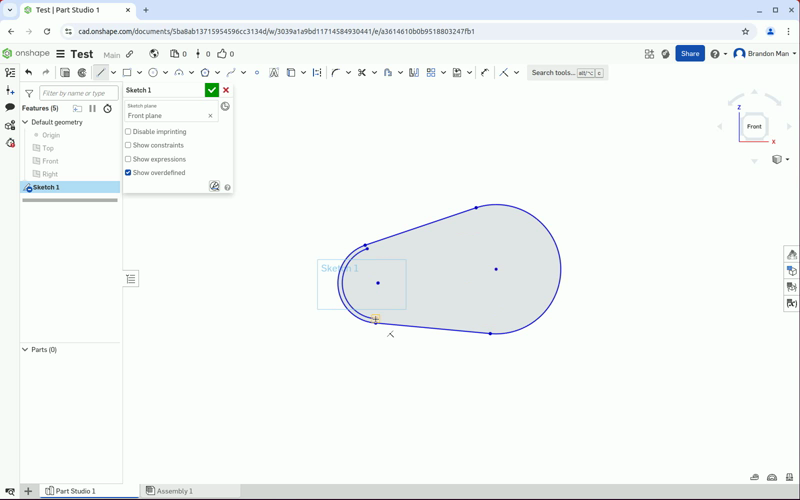
scroll(6)
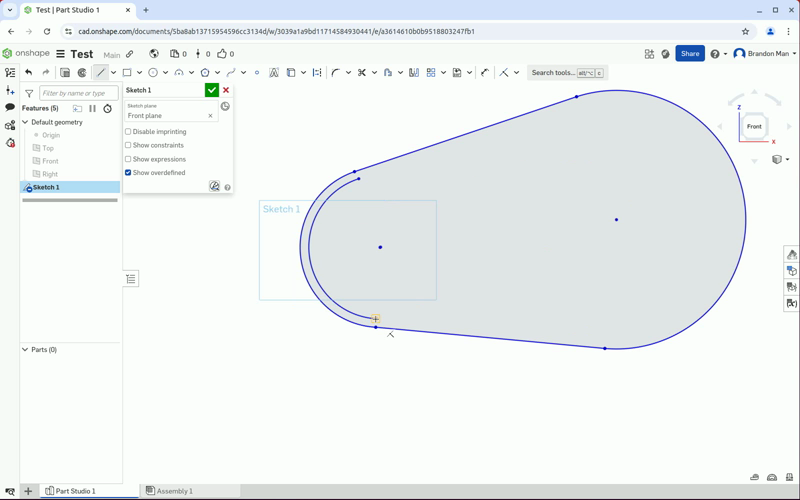
scroll(6)
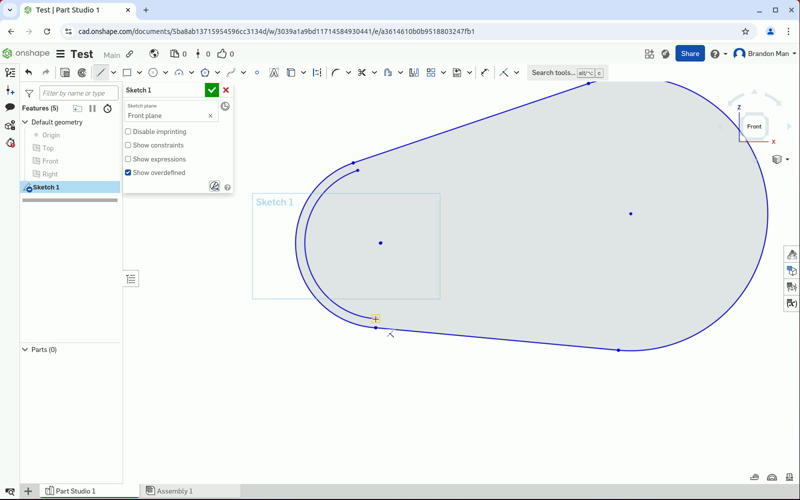
scroll(6)
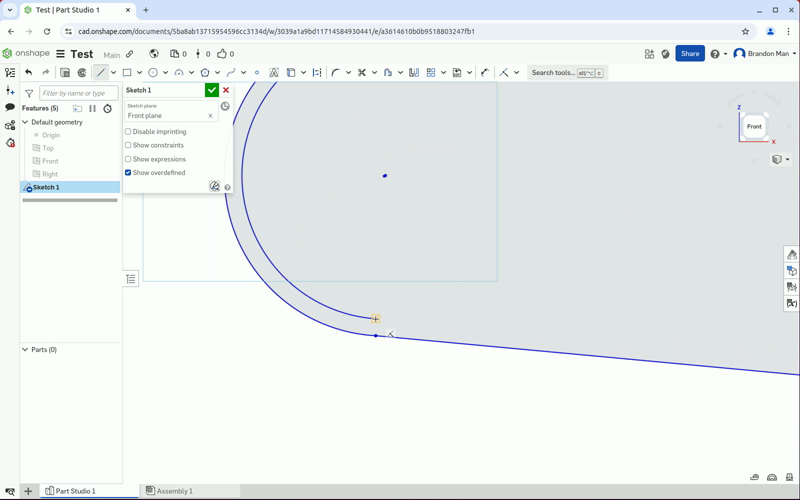
scroll(6)
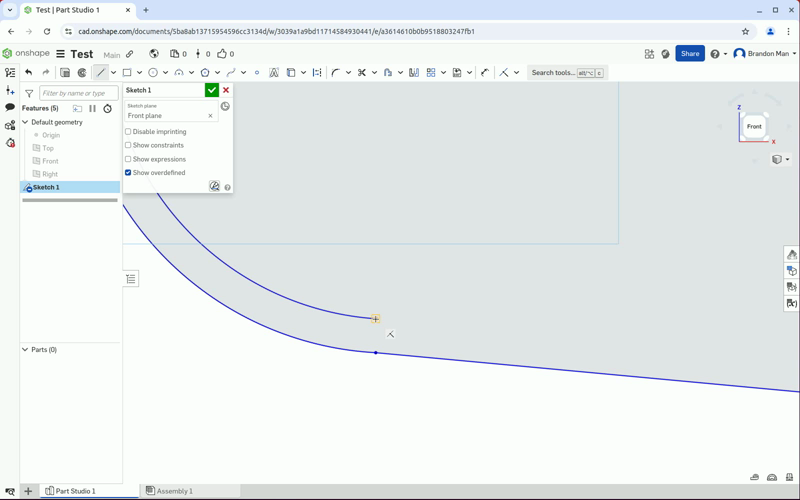
click(375, 318)
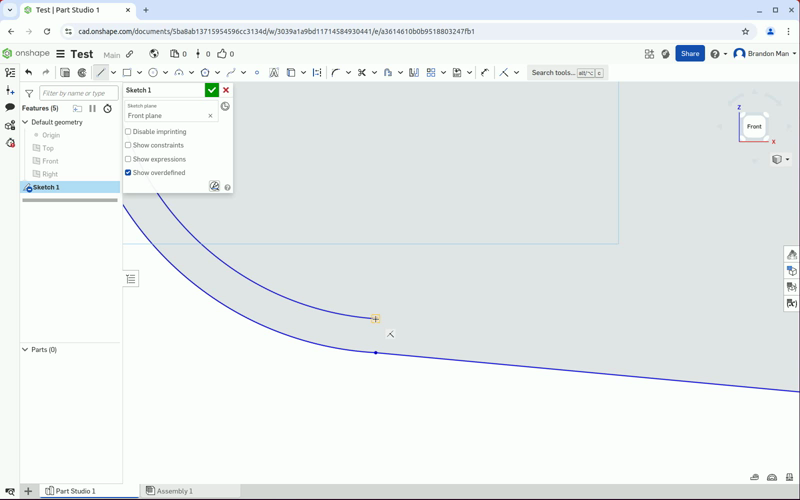
scroll(-6)
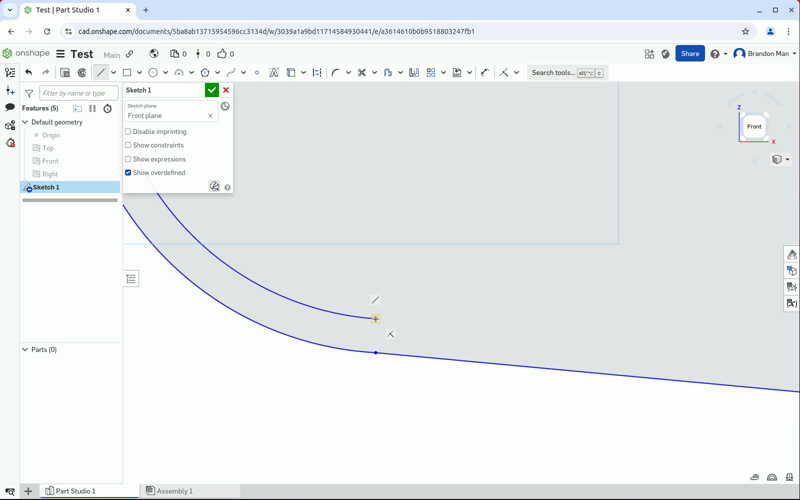
scroll(-6)
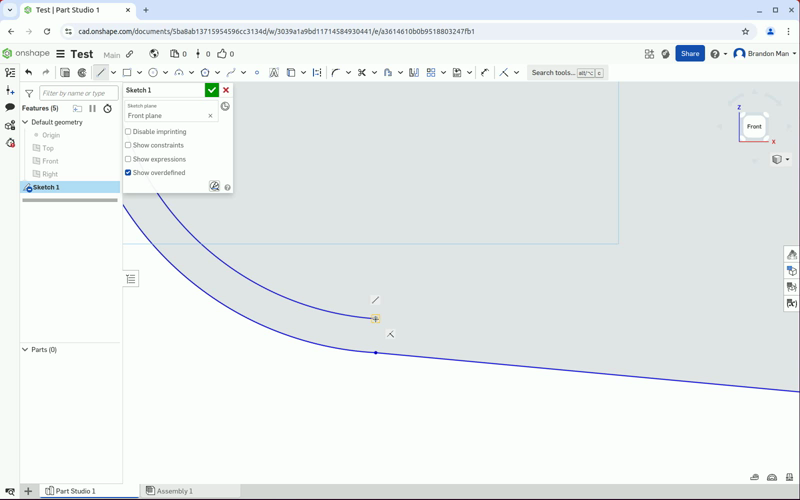
scroll(-6)
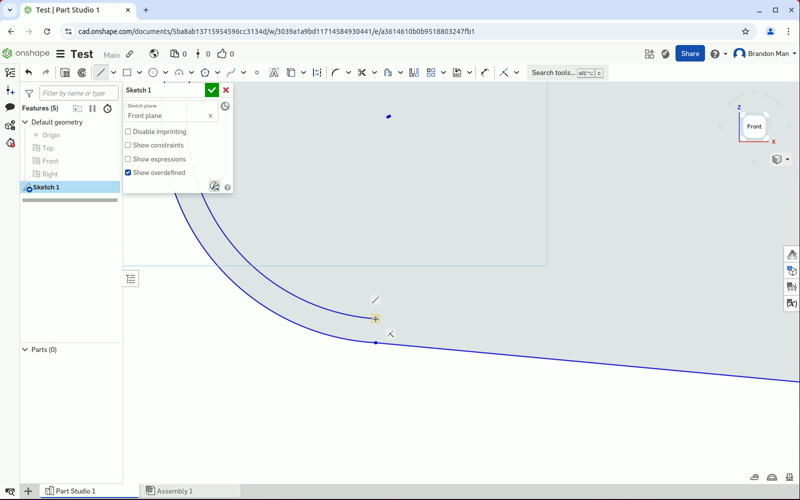
scroll(-6)
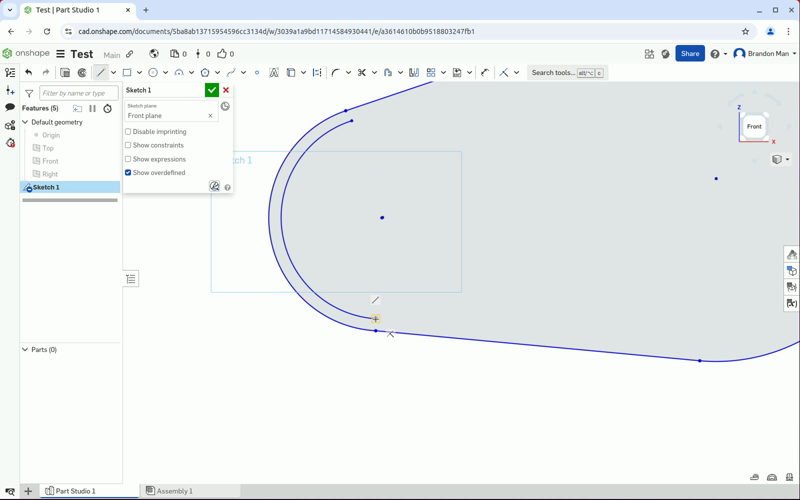
scroll(-6)
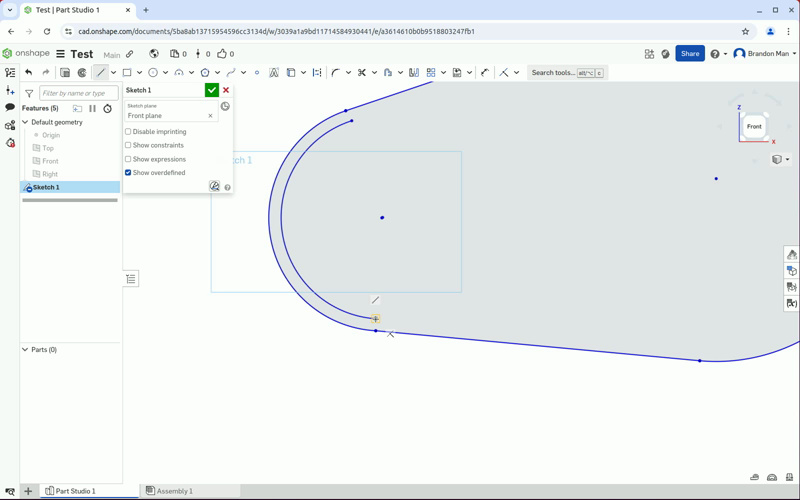
scroll(-6)
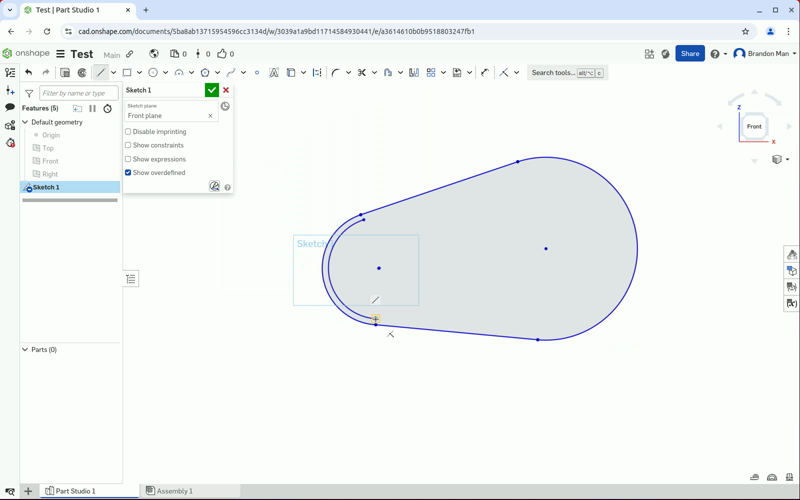
scroll(-6)
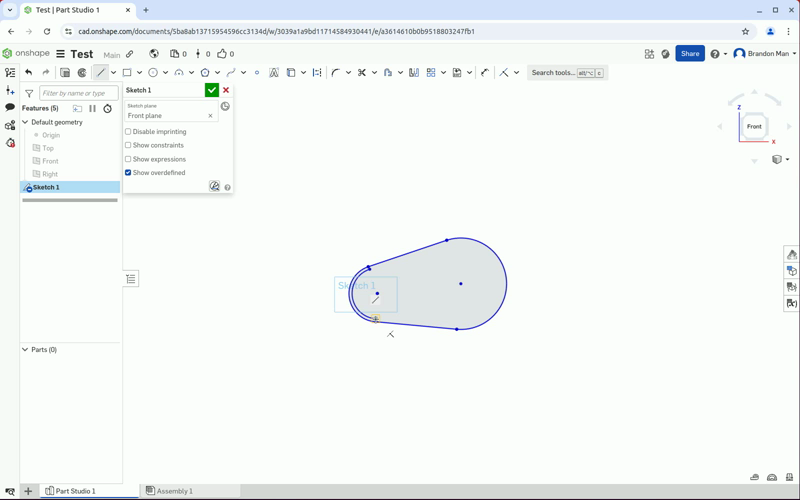
key_down(shift)
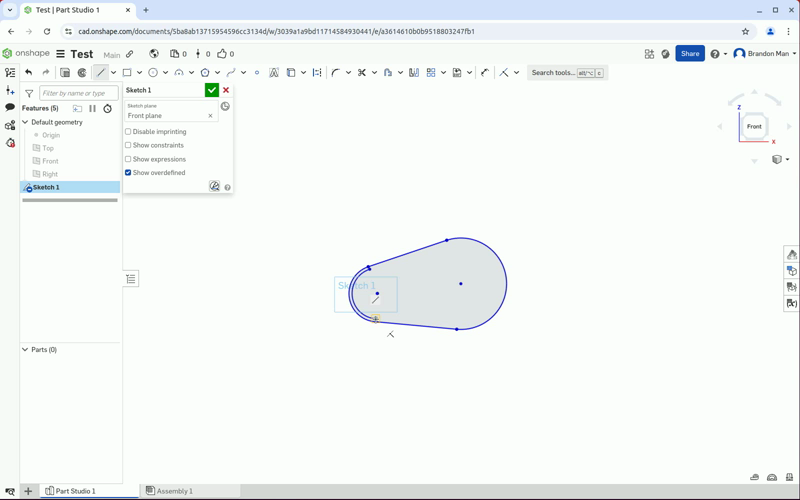
mouse_move(456, 326)
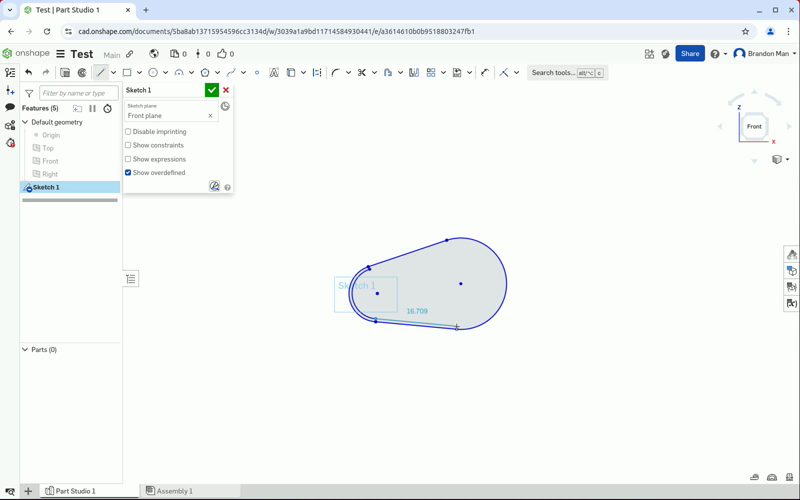
scroll(6)
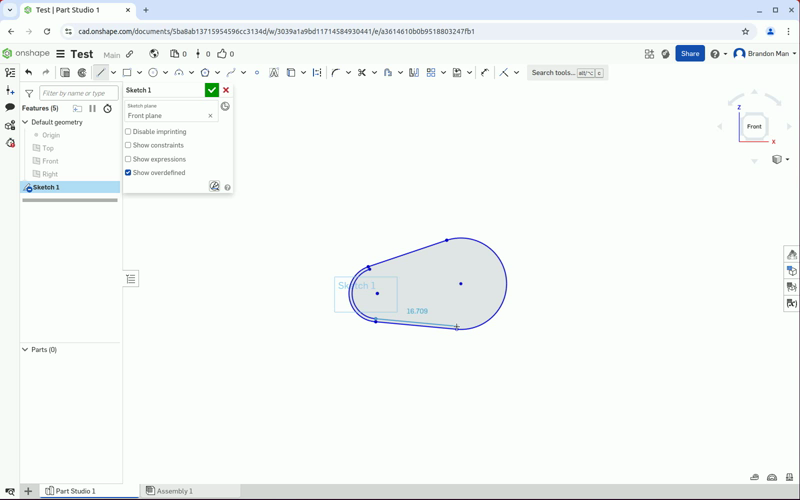
scroll(6)
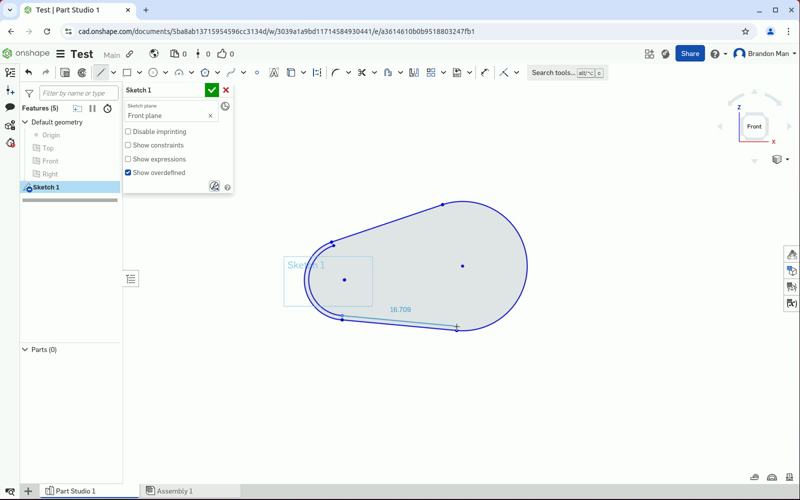
scroll(6)
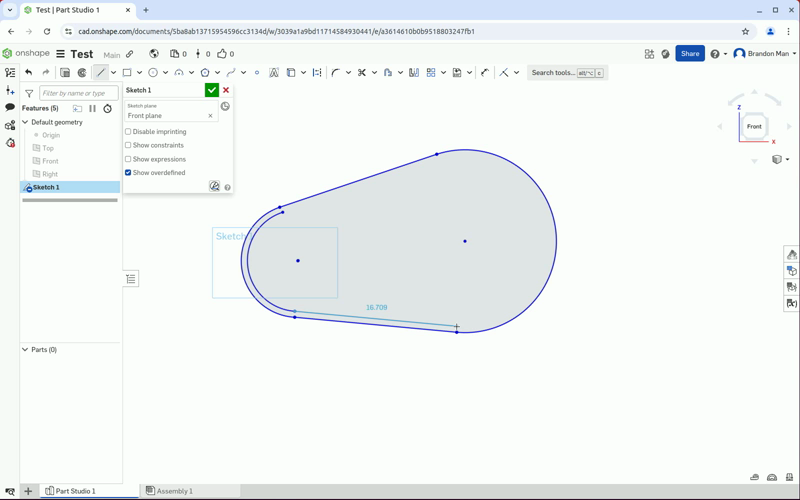
scroll(6)
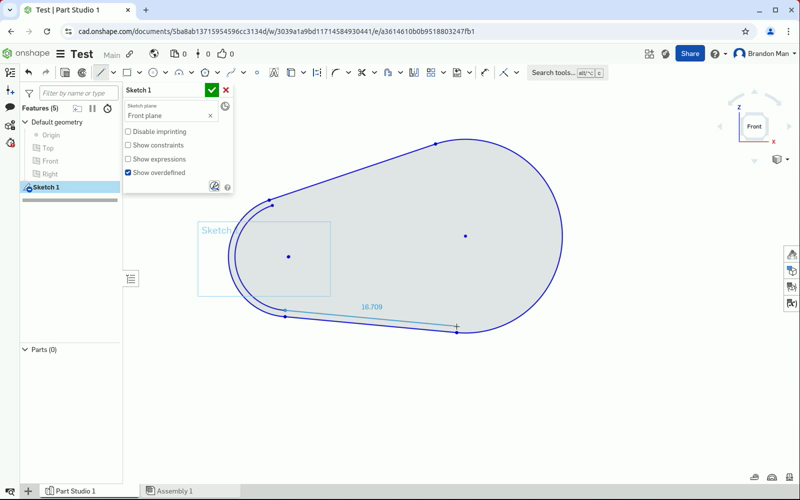
scroll(6)
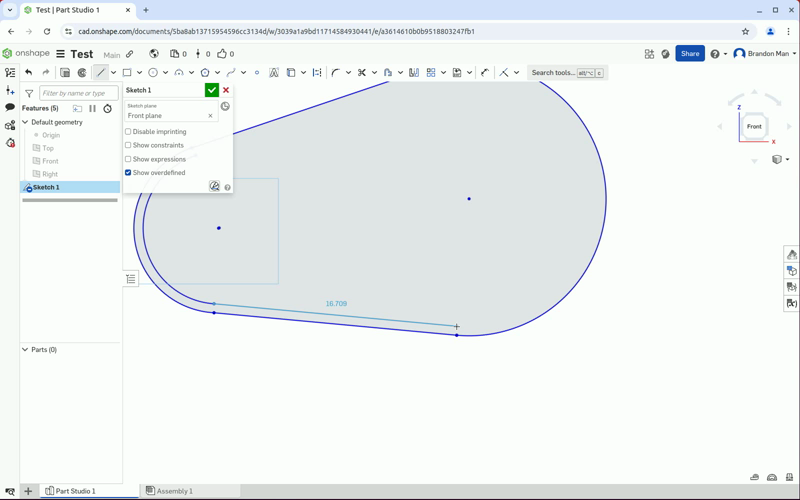
scroll(6)
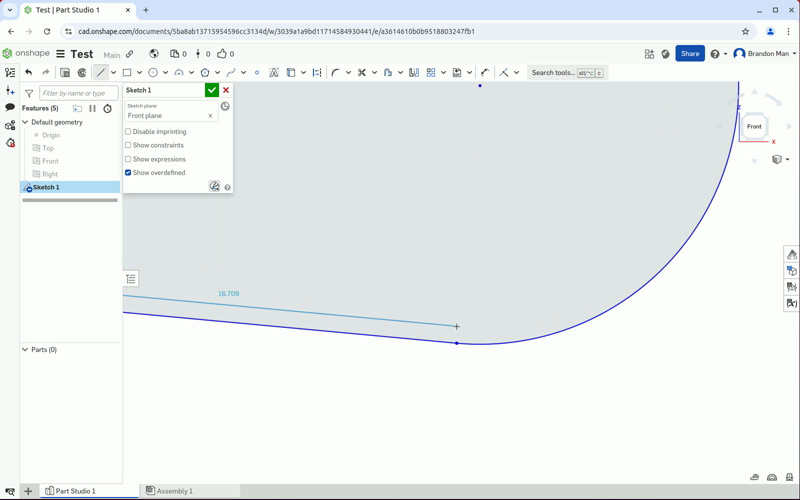
scroll(6)
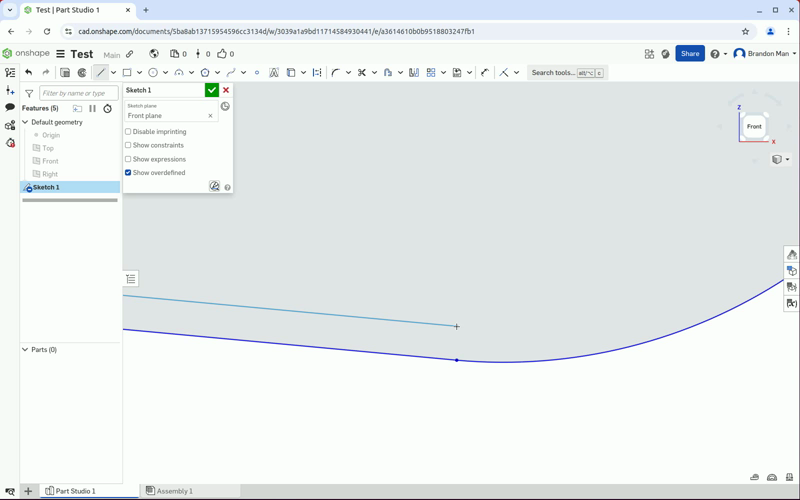
click(456, 326)
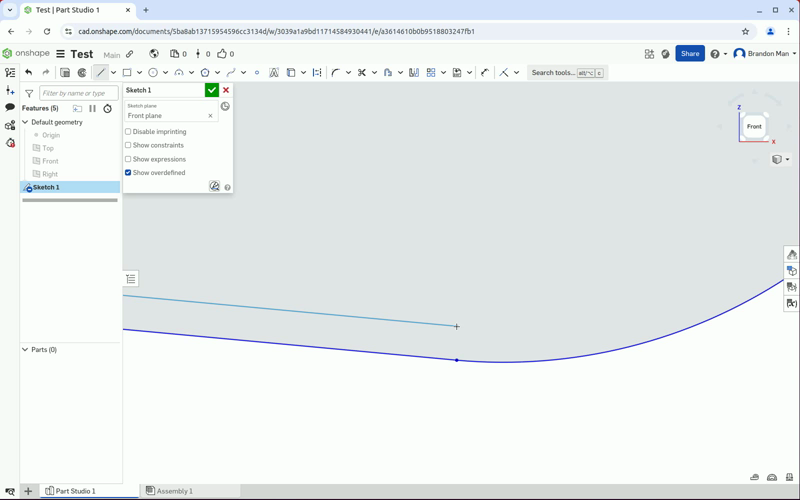
scroll(-6)
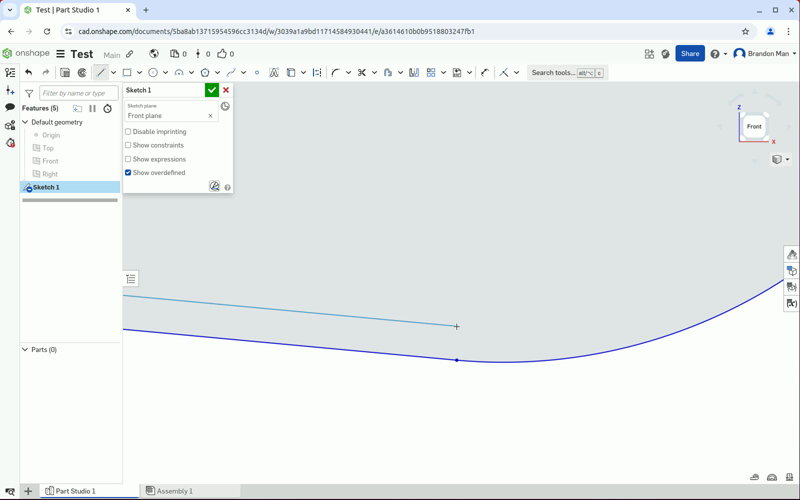
scroll(-6)
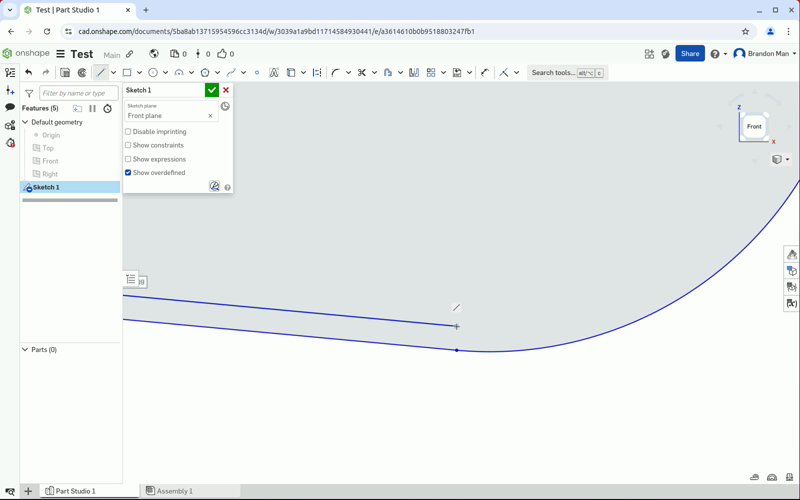
scroll(-6)
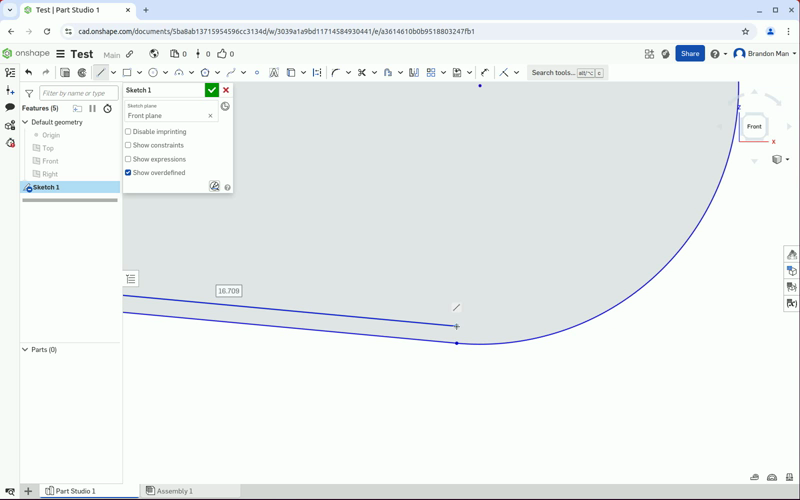
scroll(-6)
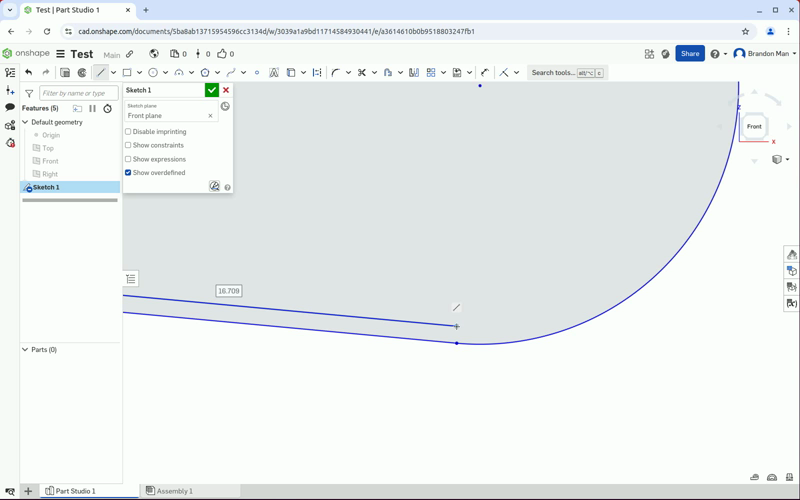
scroll(-6)
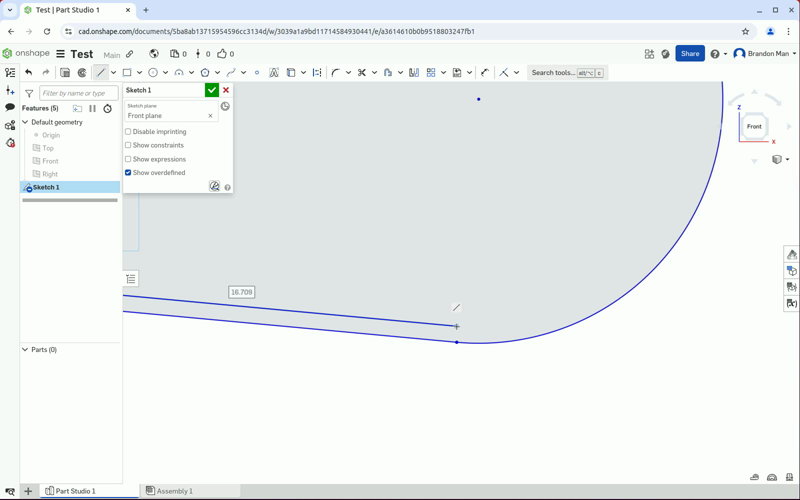
scroll(-6)
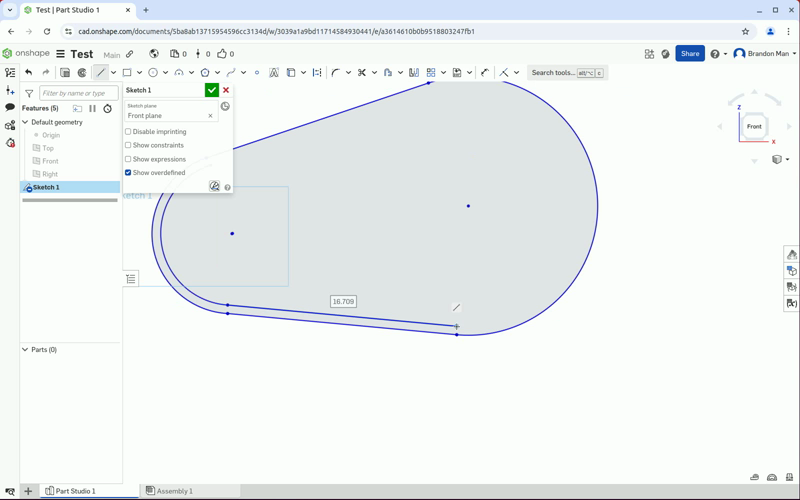
scroll(-6)
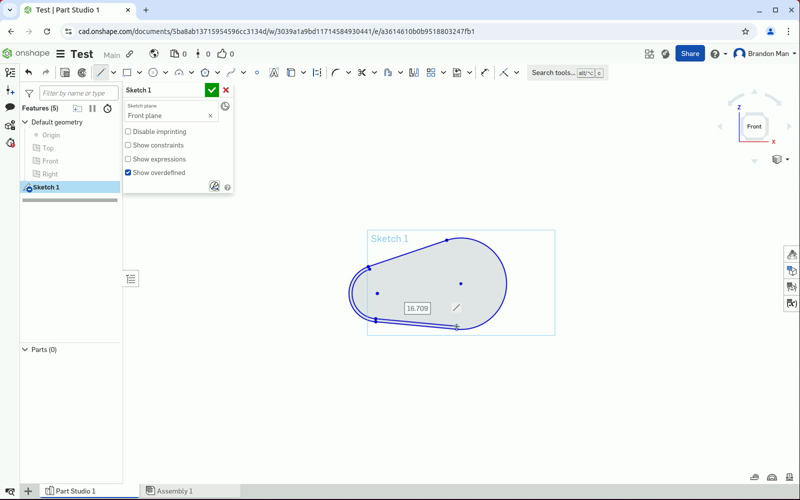
key_up(shift)
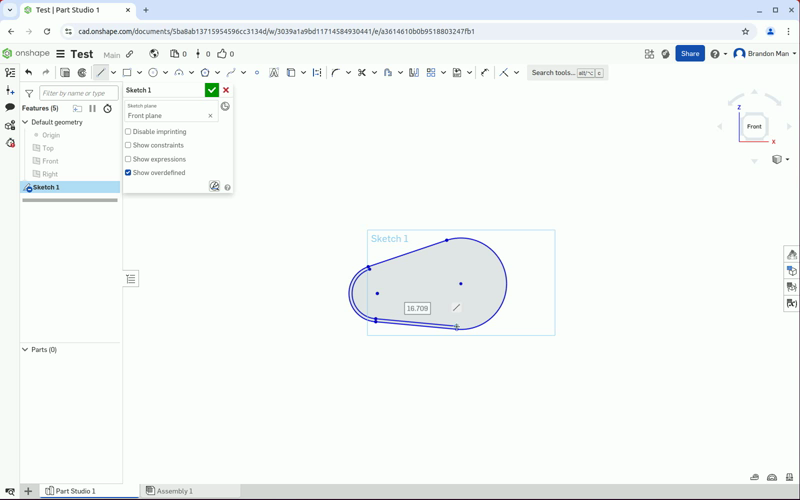
key(esc)
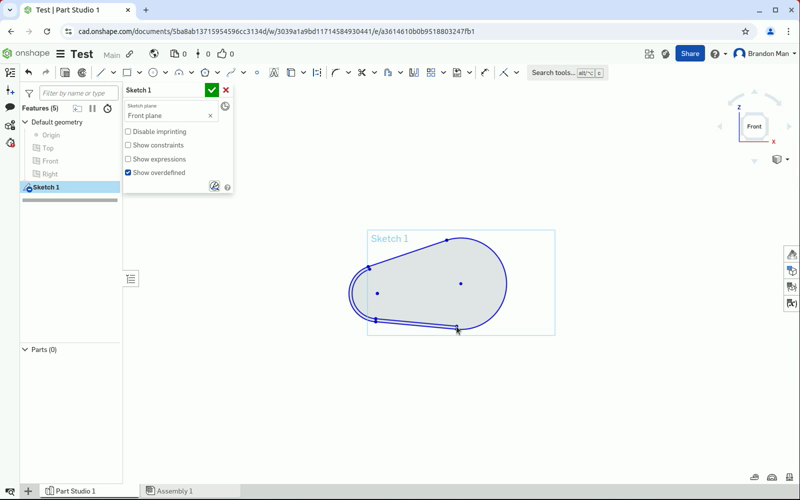
key(a)
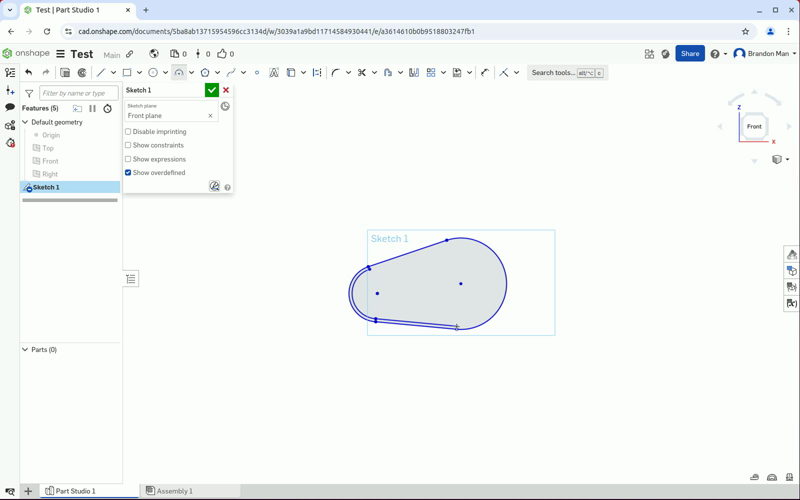
mouse_move(456, 326)
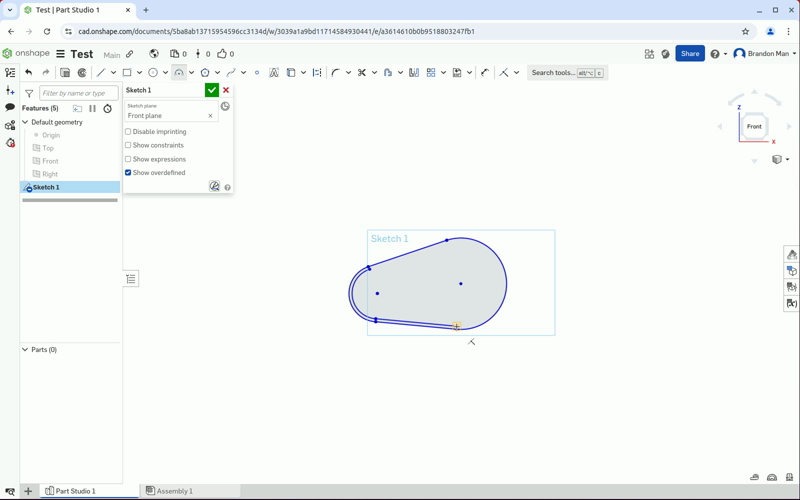
scroll(6)
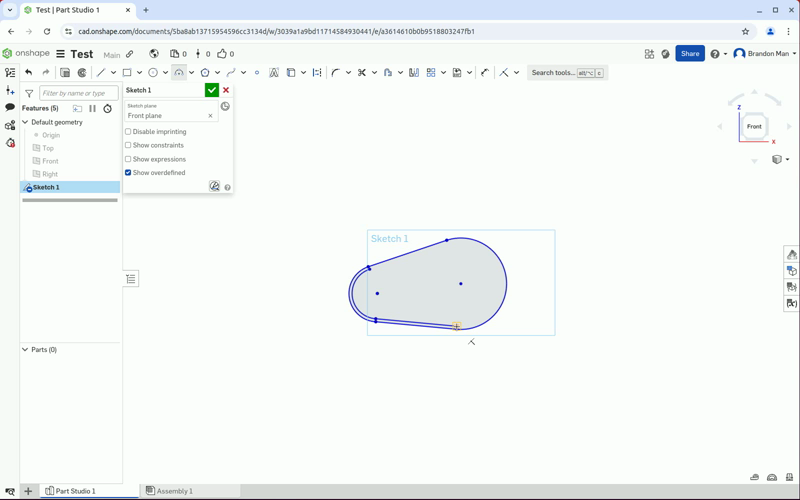
scroll(6)
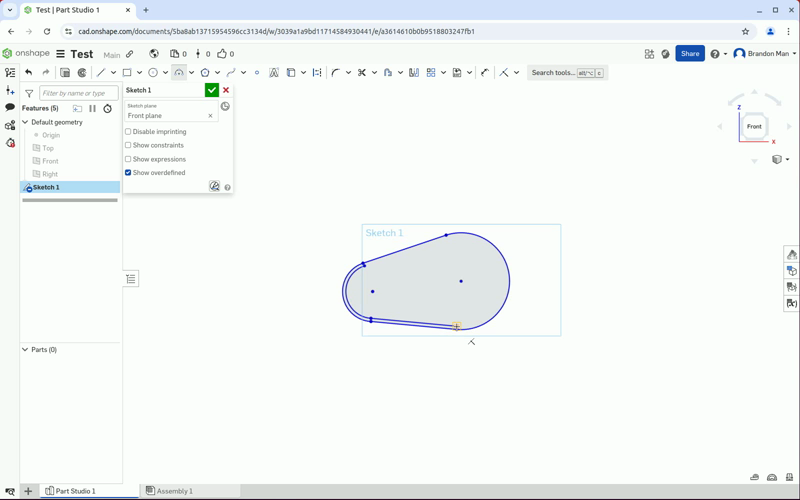
scroll(6)
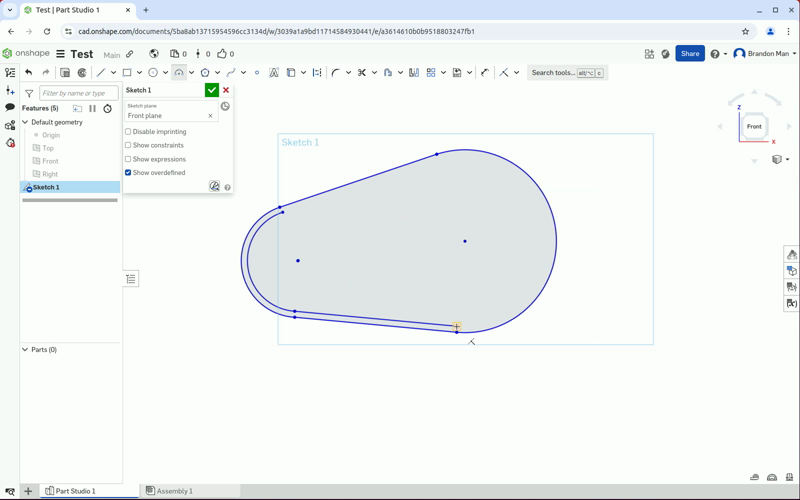
scroll(6)
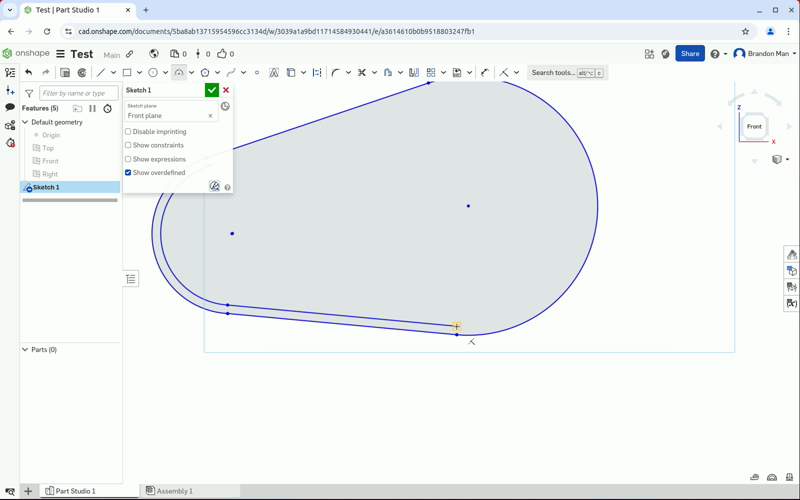
scroll(6)
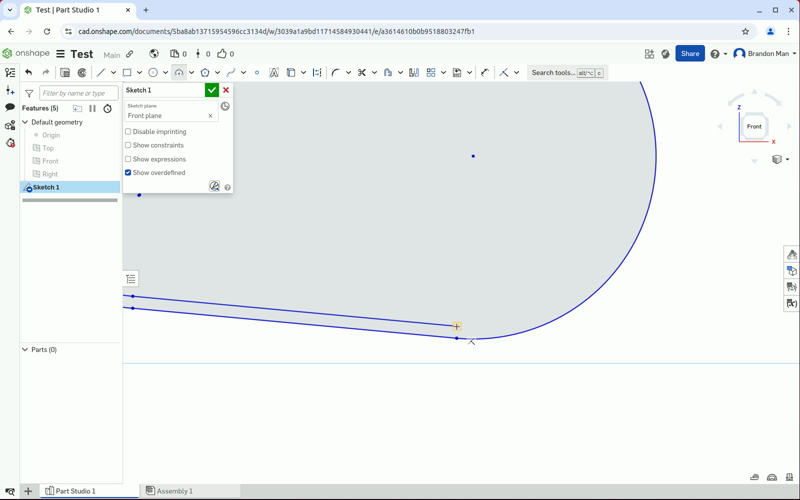
scroll(6)
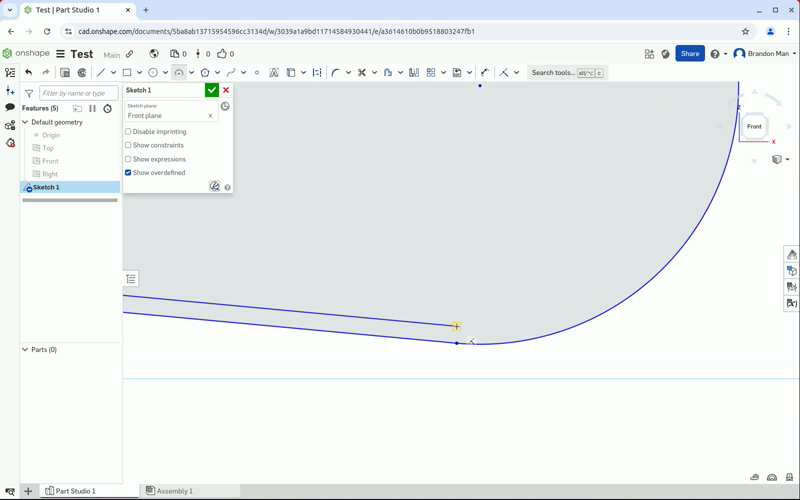
scroll(6)
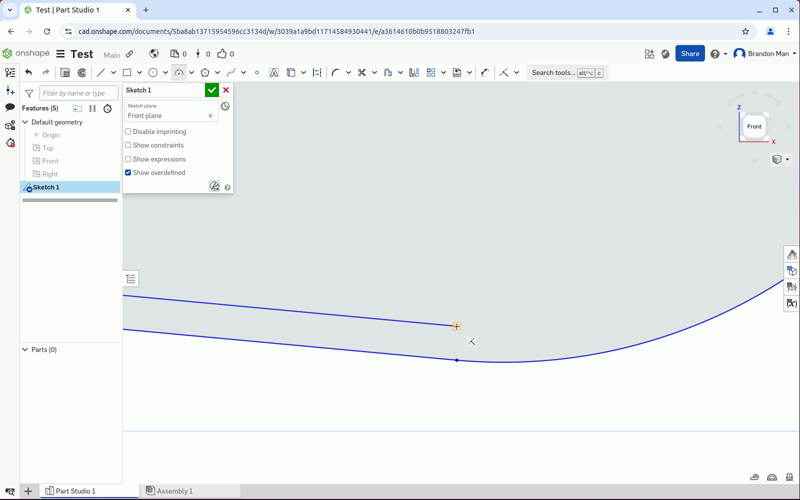
click(456, 326)
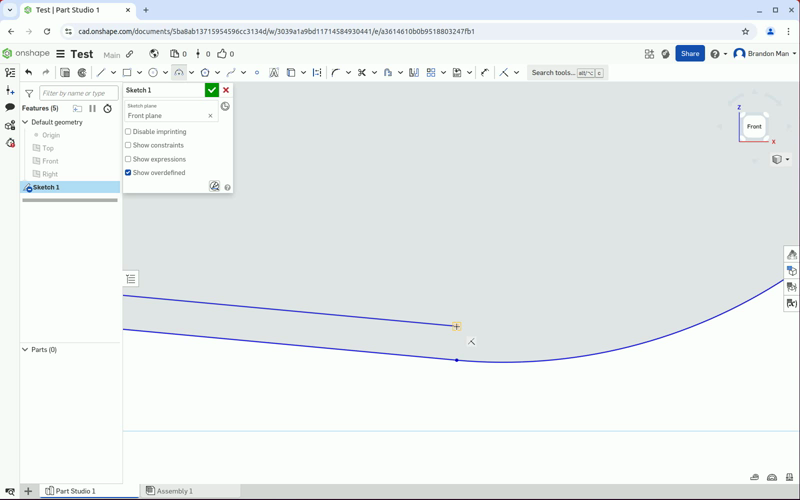
scroll(-6)
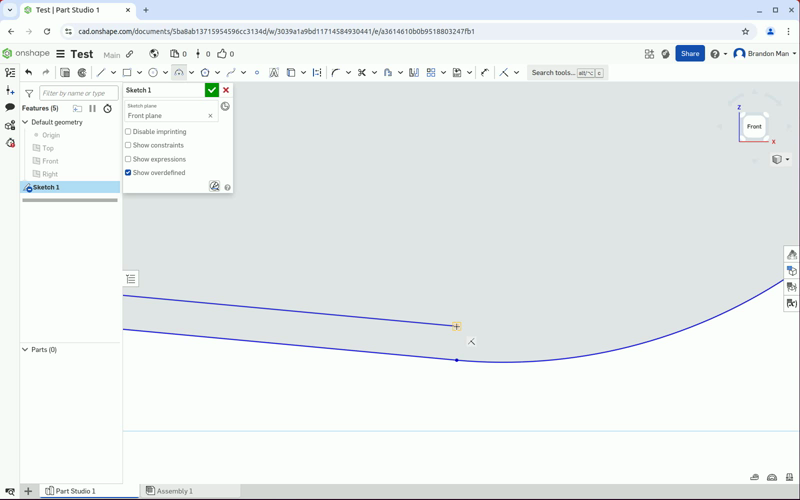
scroll(-6)
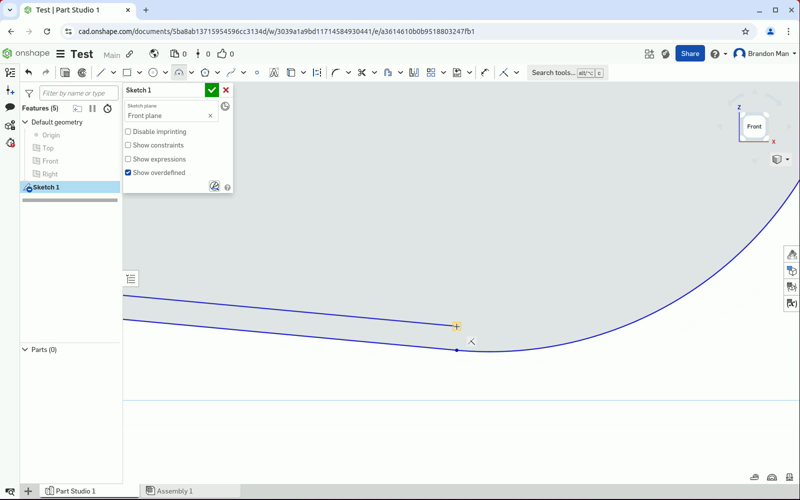
scroll(-6)
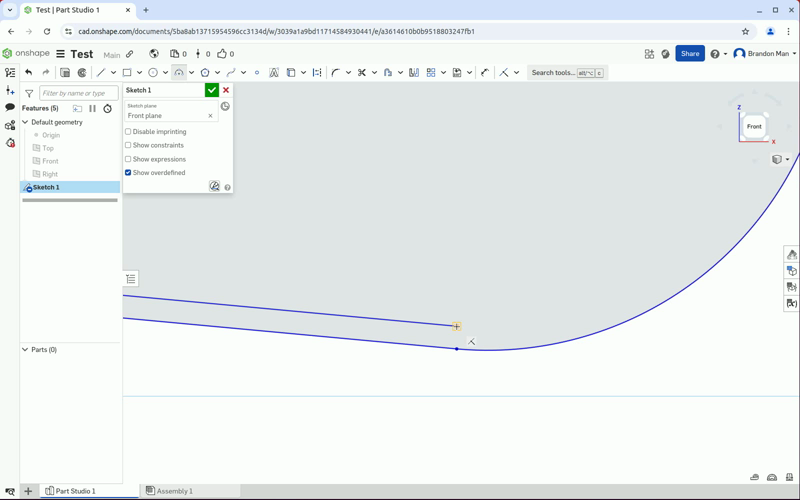
scroll(-6)
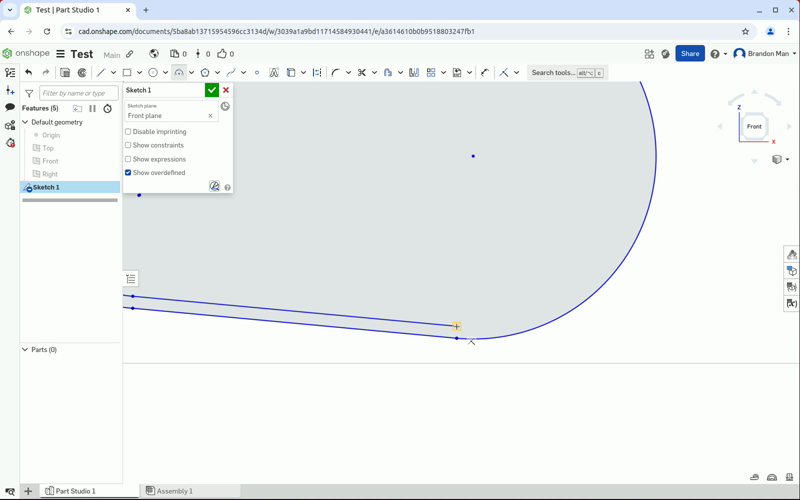
scroll(-6)
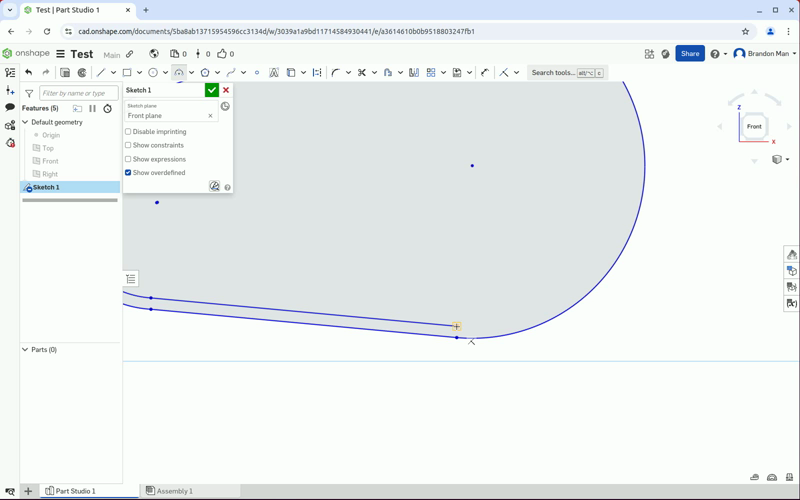
scroll(-6)
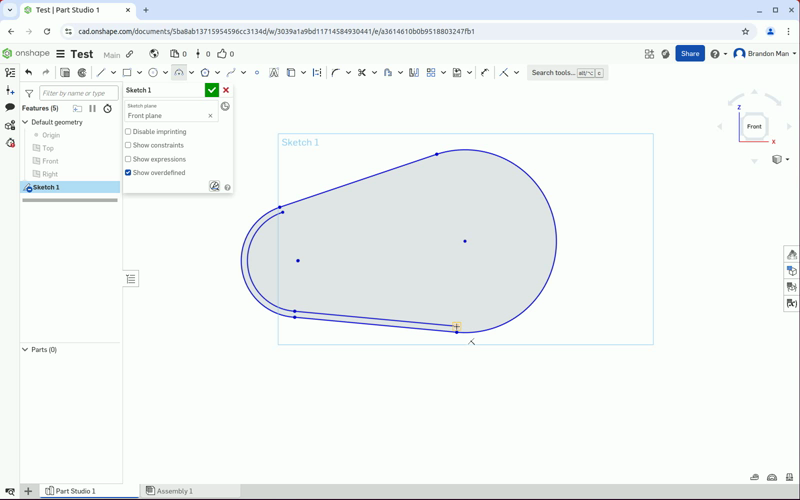
scroll(-6)
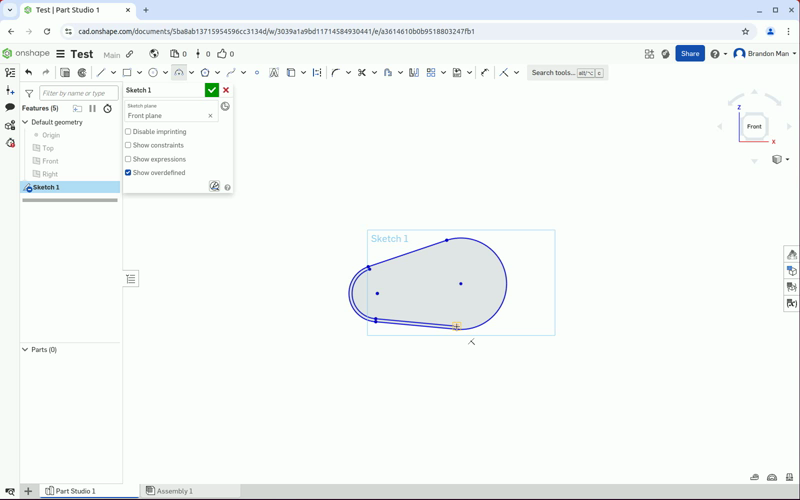
key_down(shift)
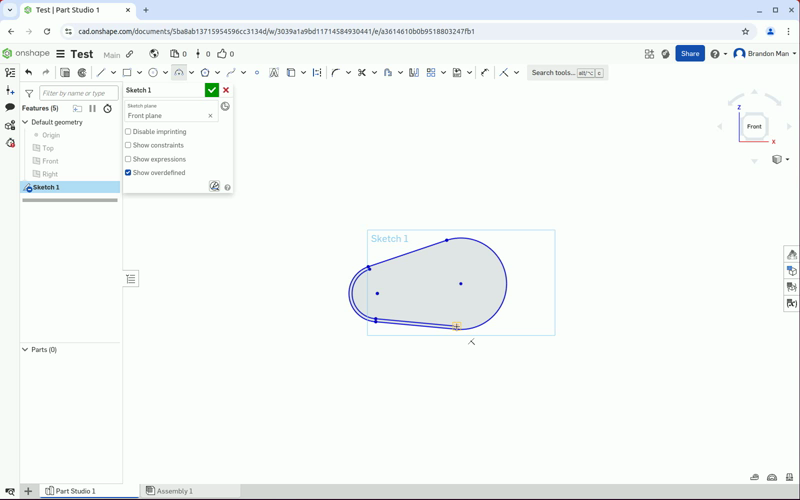
mouse_move(446, 243)
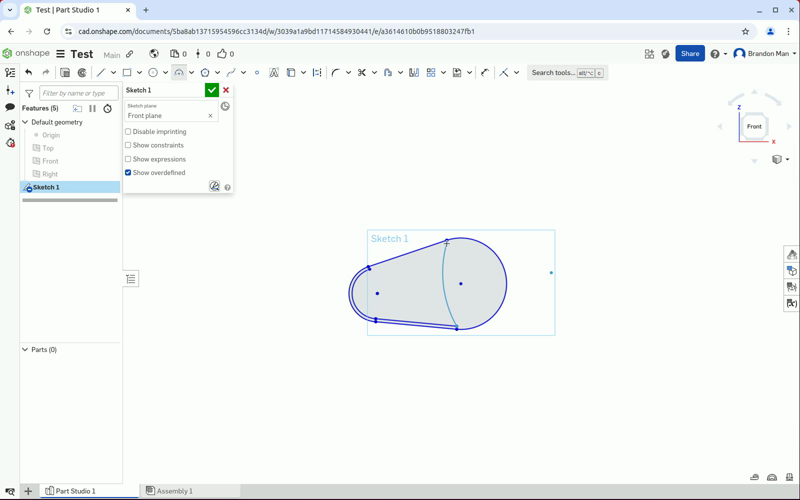
scroll(6)
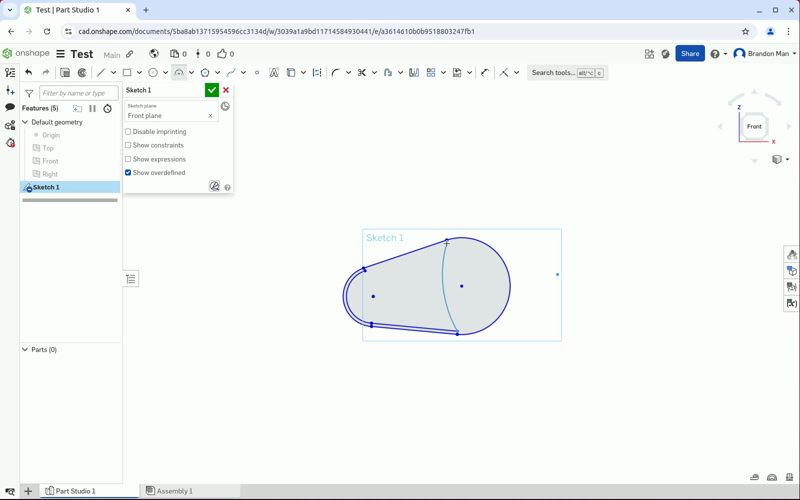
scroll(6)
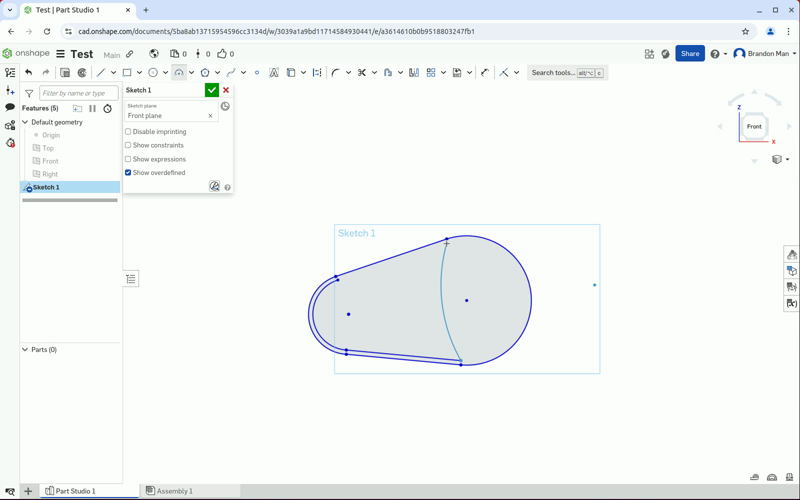
scroll(6)
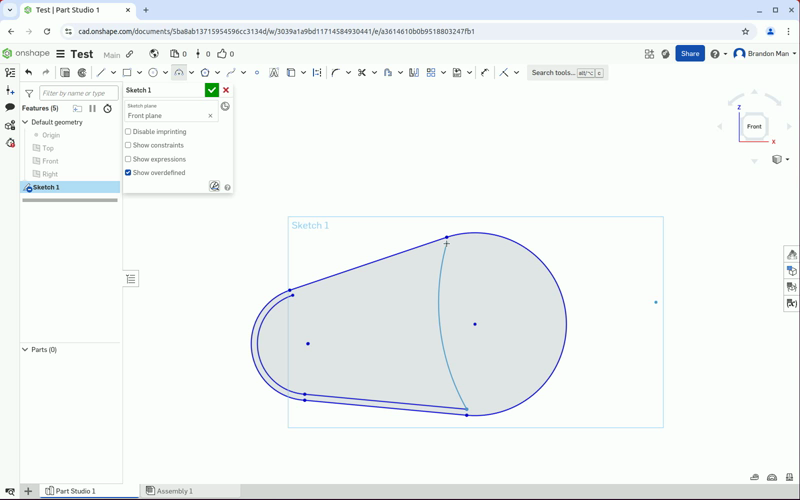
scroll(6)
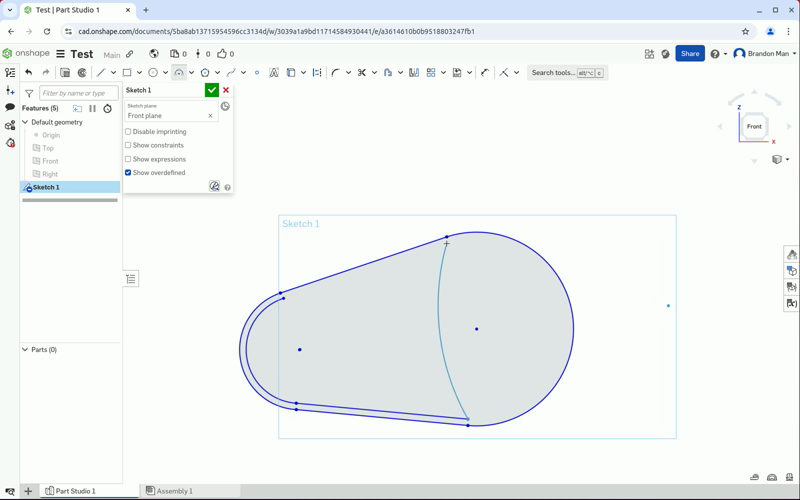
scroll(6)
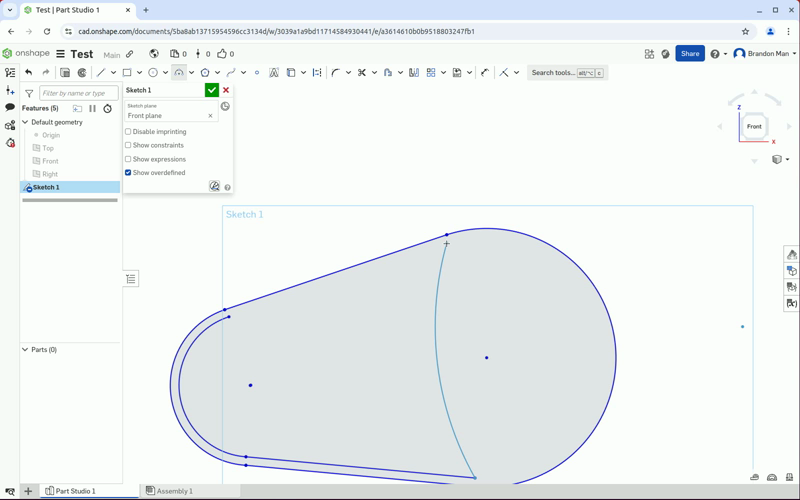
scroll(6)
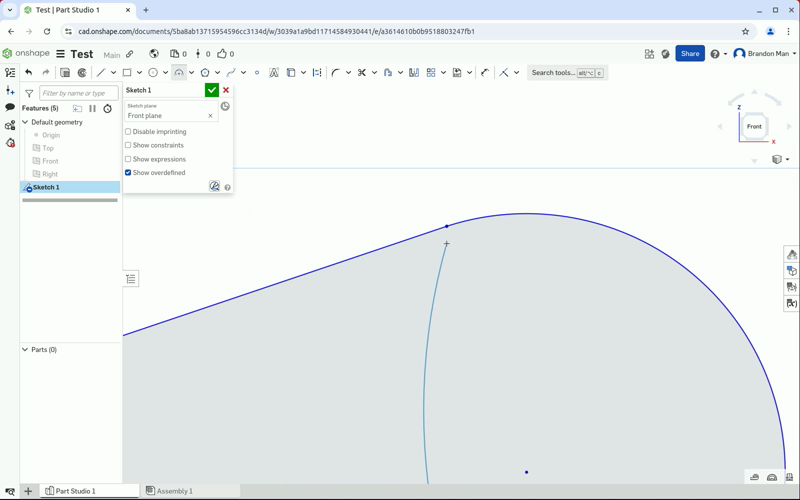
scroll(6)
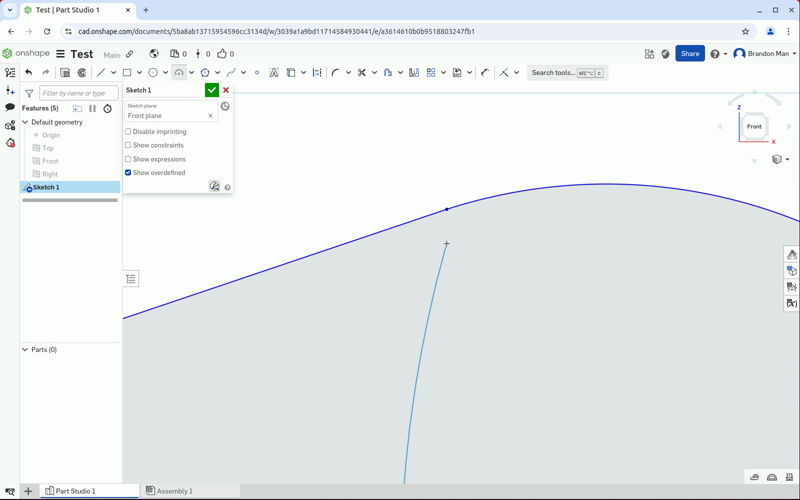
click(446, 243)
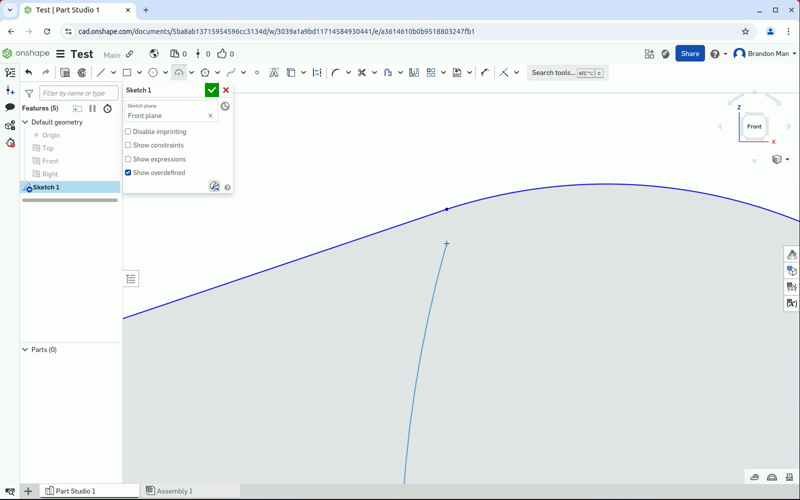
scroll(-6)
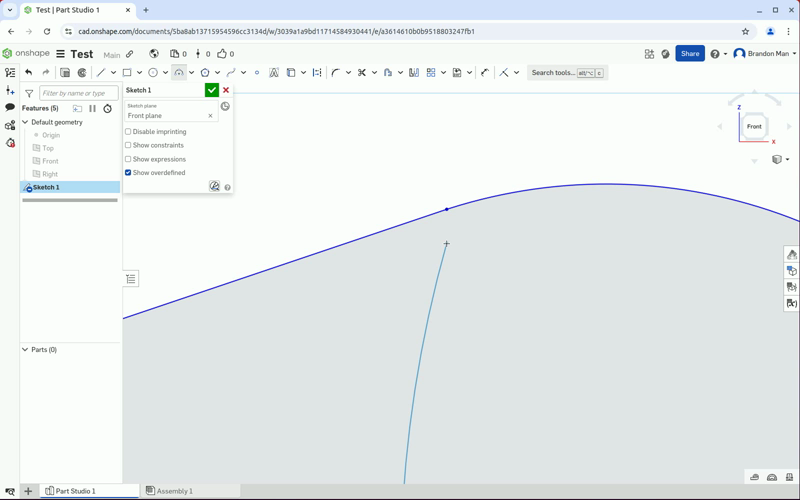
scroll(-6)
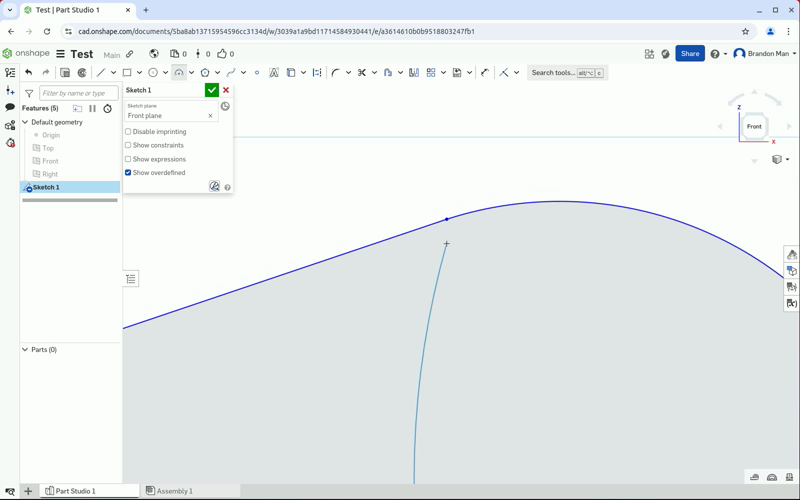
scroll(-6)
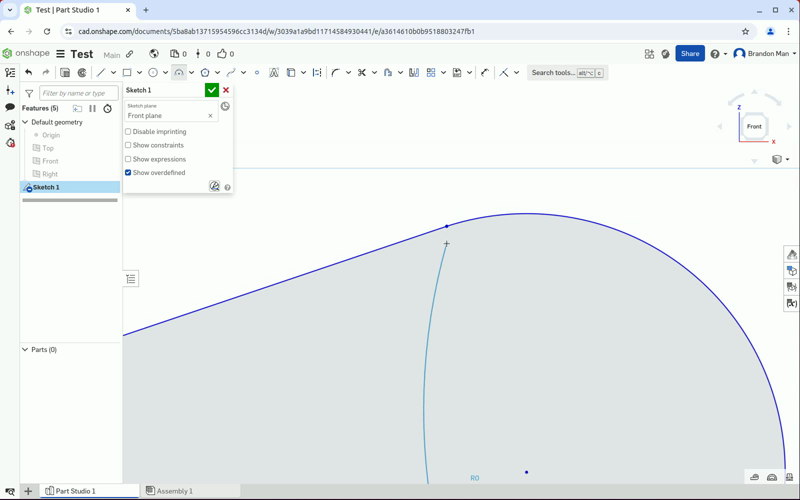
scroll(-6)
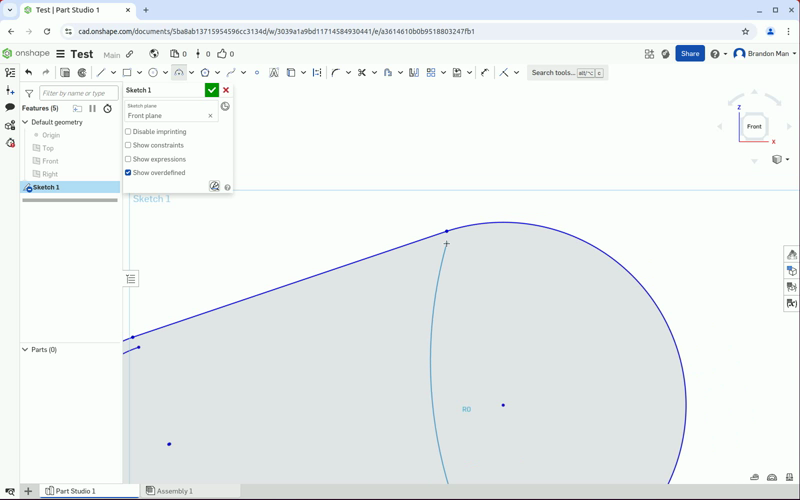
scroll(-6)
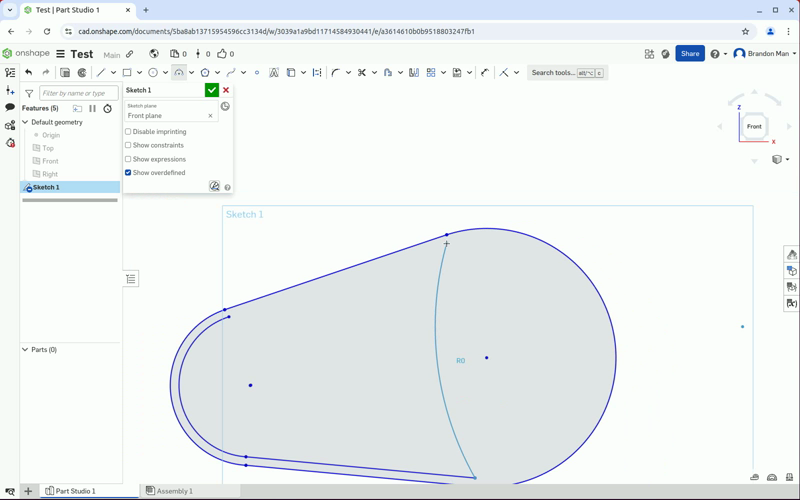
scroll(-6)
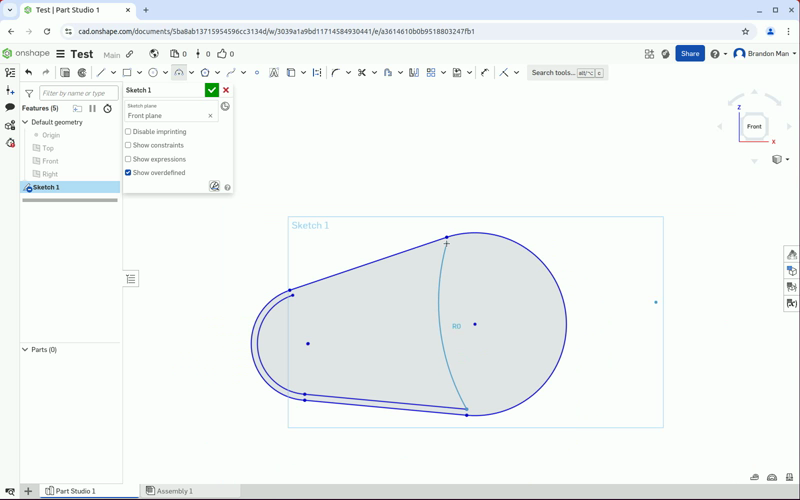
scroll(-6)
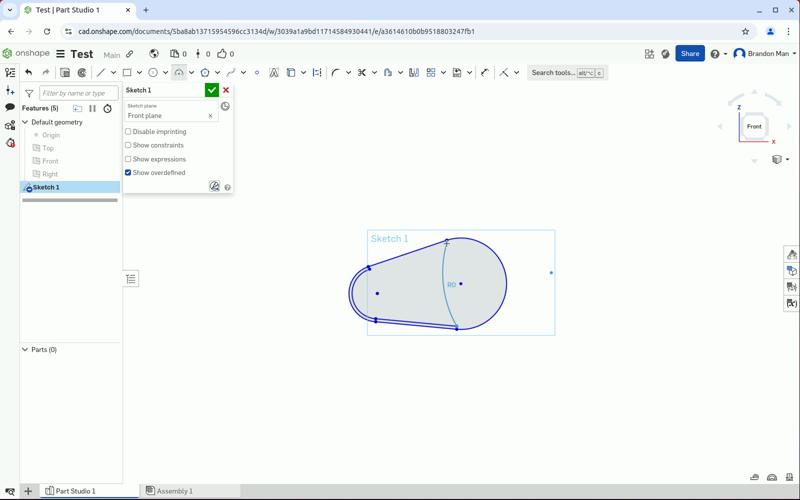
mouse_move(502, 278)
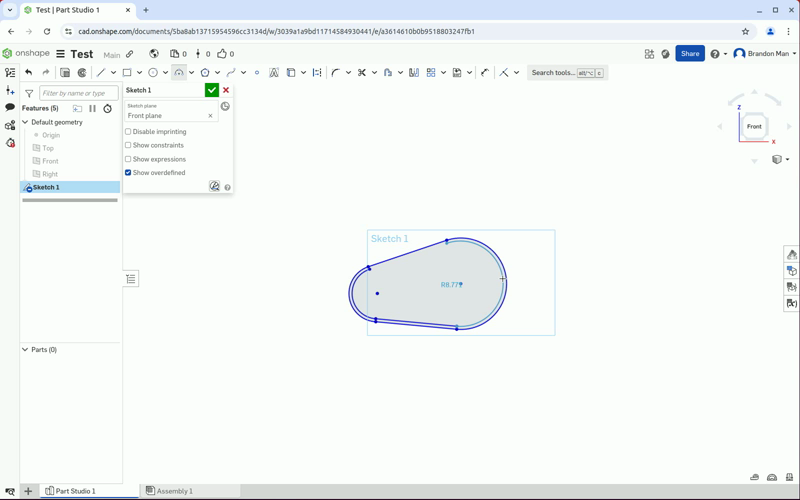
scroll(6)
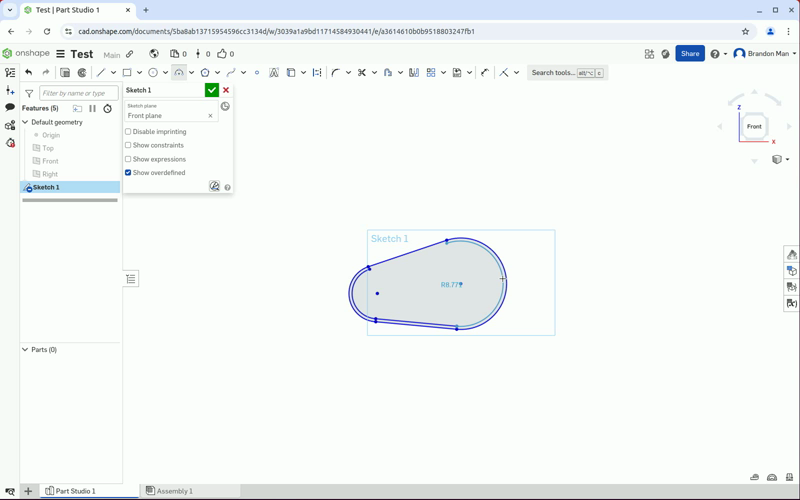
scroll(6)
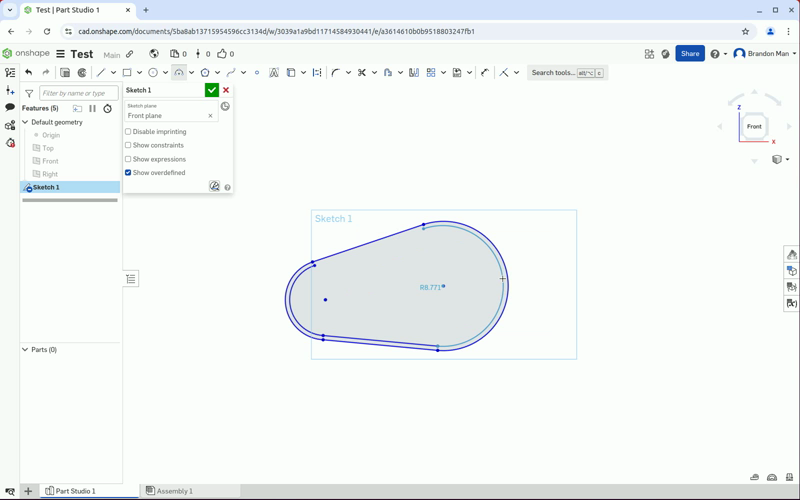
scroll(6)
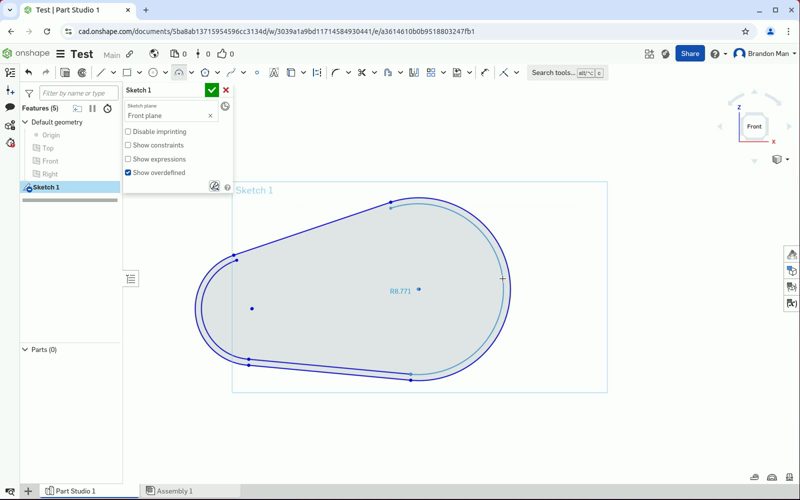
scroll(6)
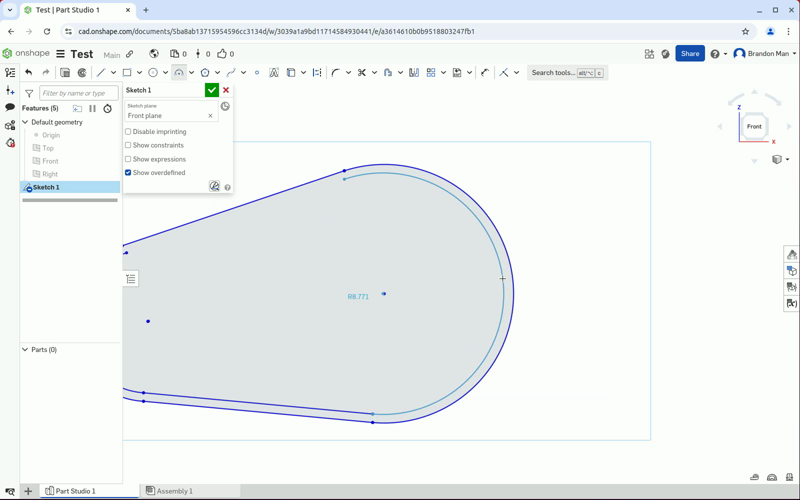
scroll(6)
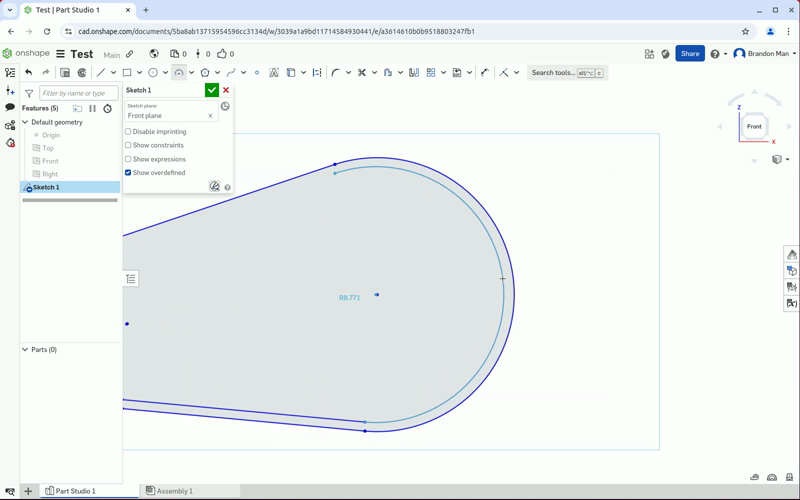
scroll(6)
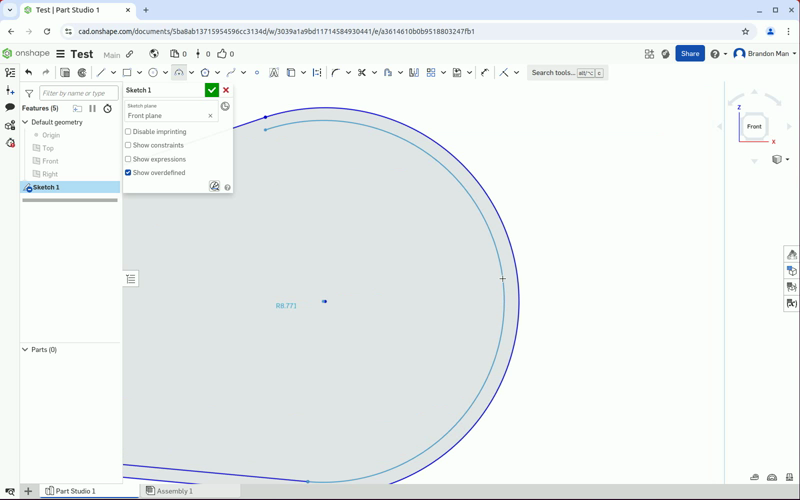
scroll(6)
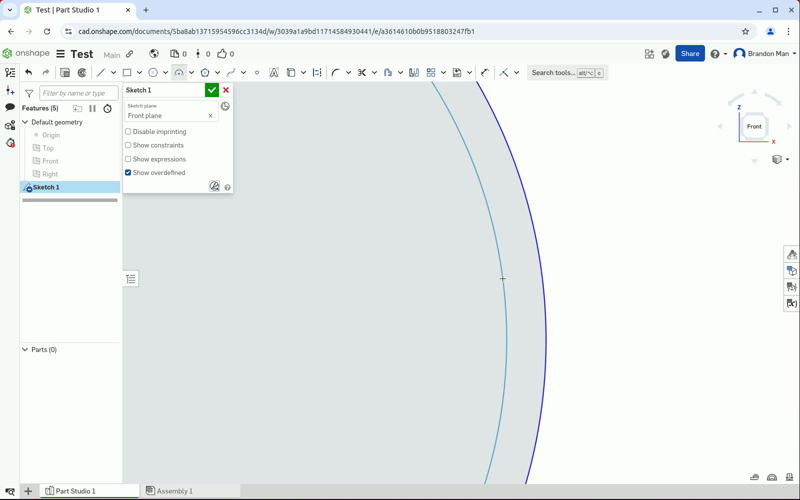
click(502, 278)
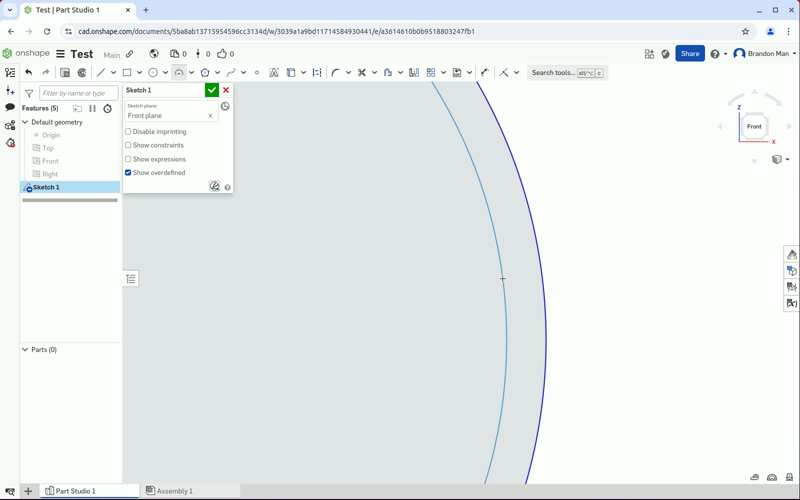
scroll(-6)
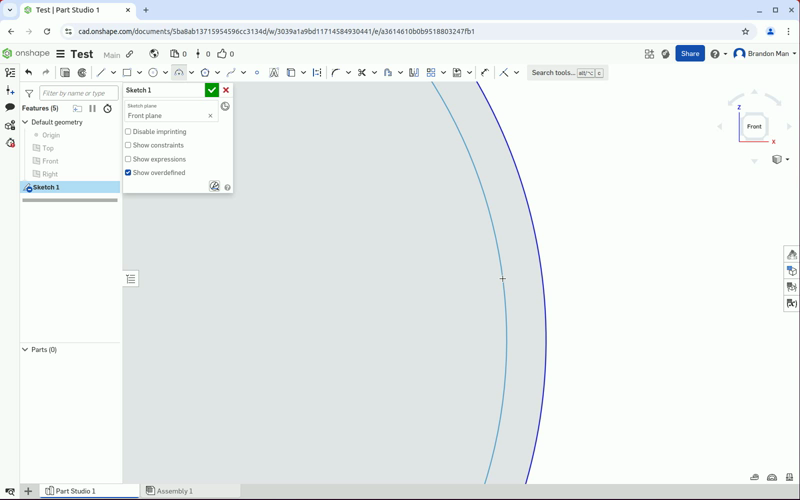
scroll(-6)
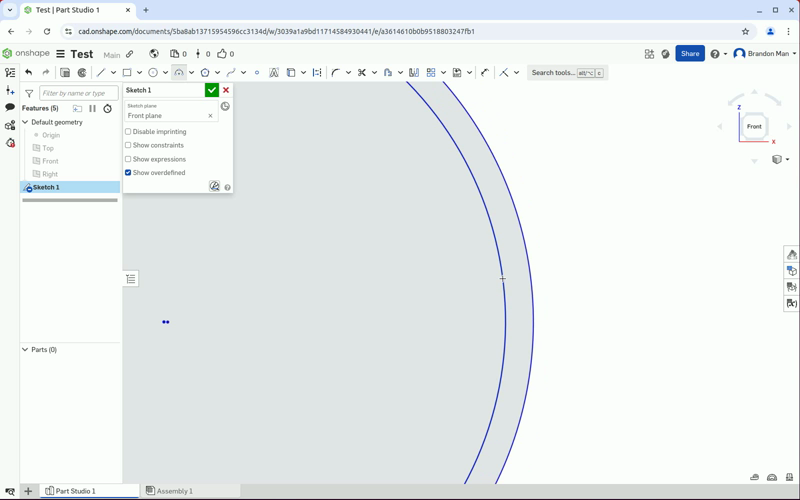
scroll(-6)
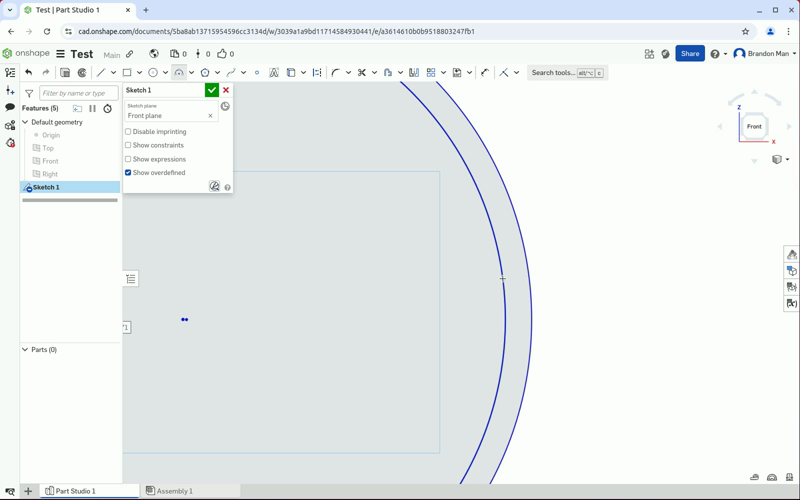
scroll(-6)
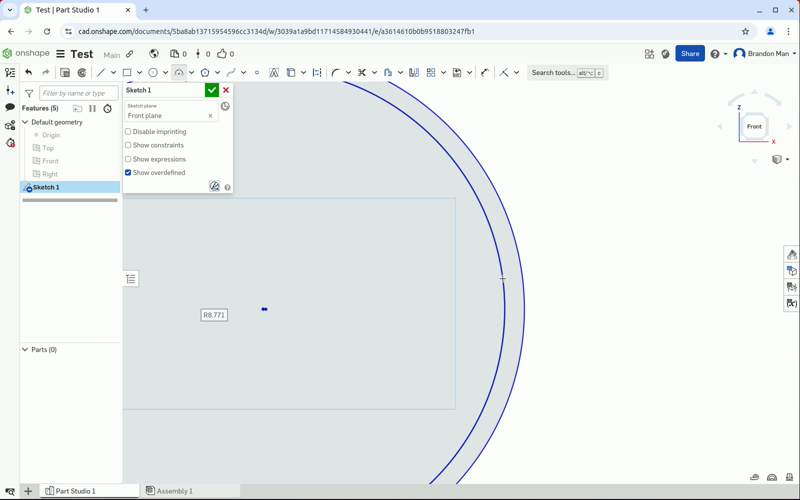
scroll(-6)
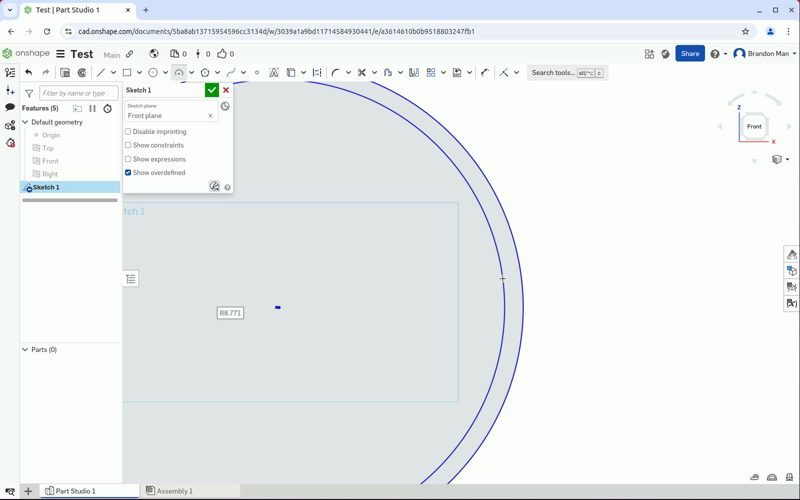
scroll(-6)
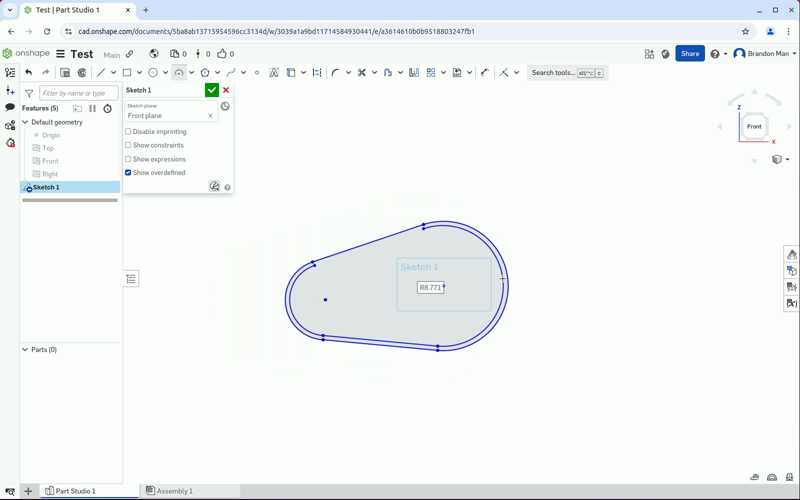
scroll(-6)
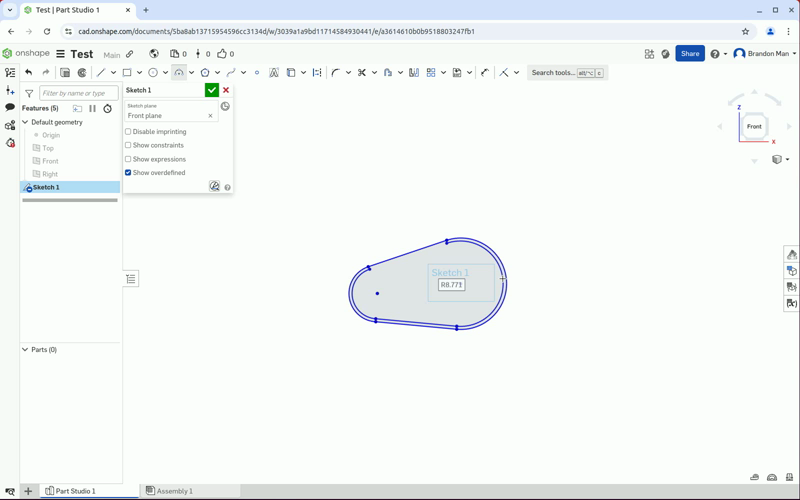
key_up(shift)
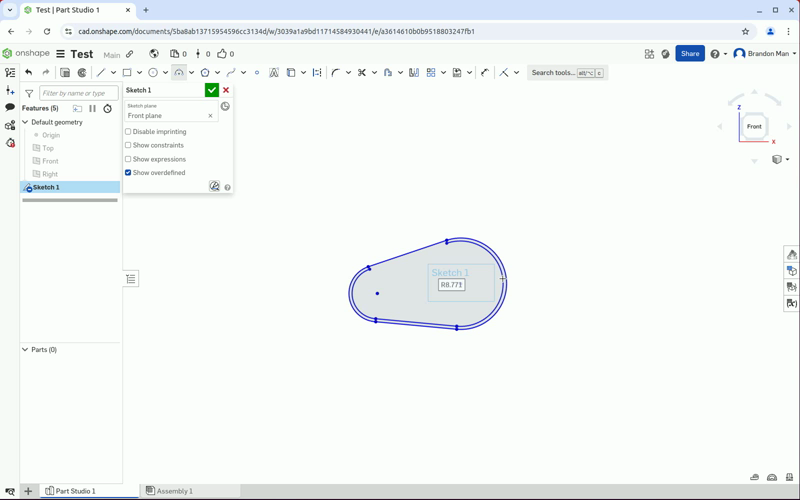
key(esc)
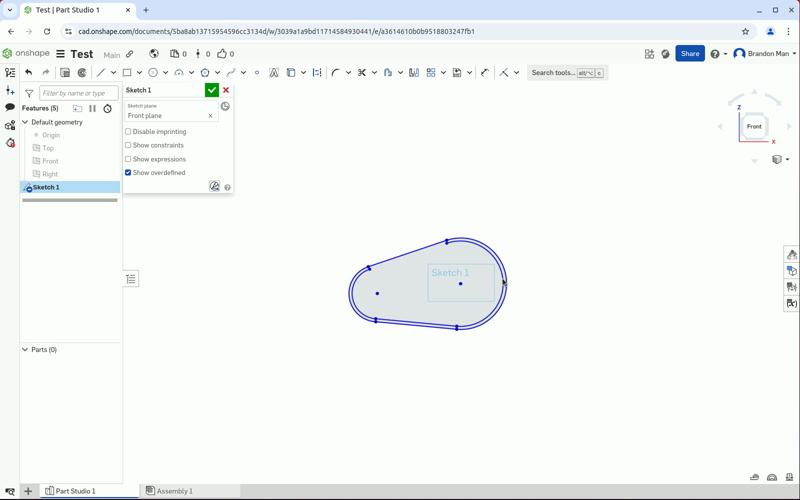
key(l)
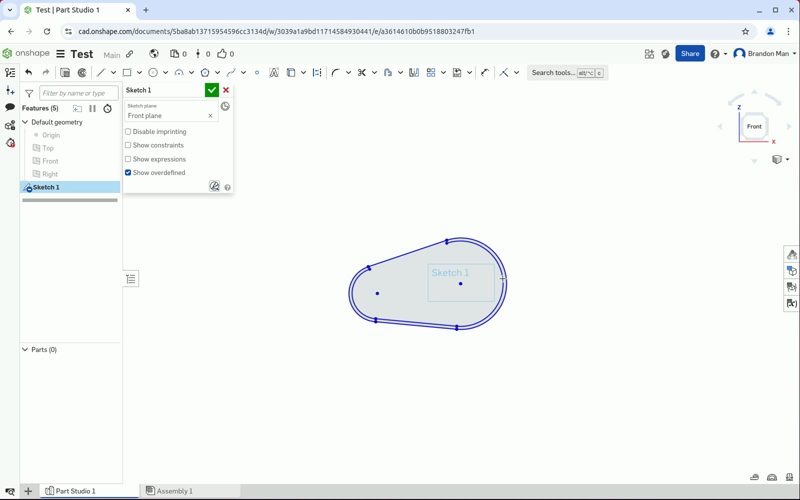
mouse_move(446, 243)
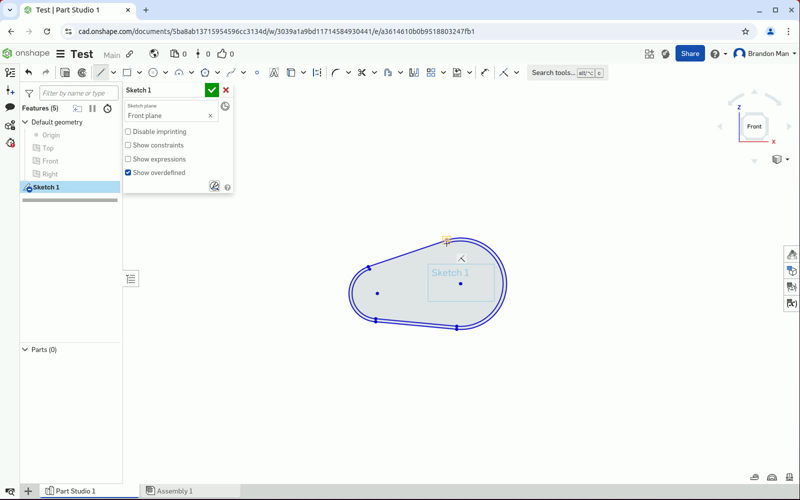
scroll(6)
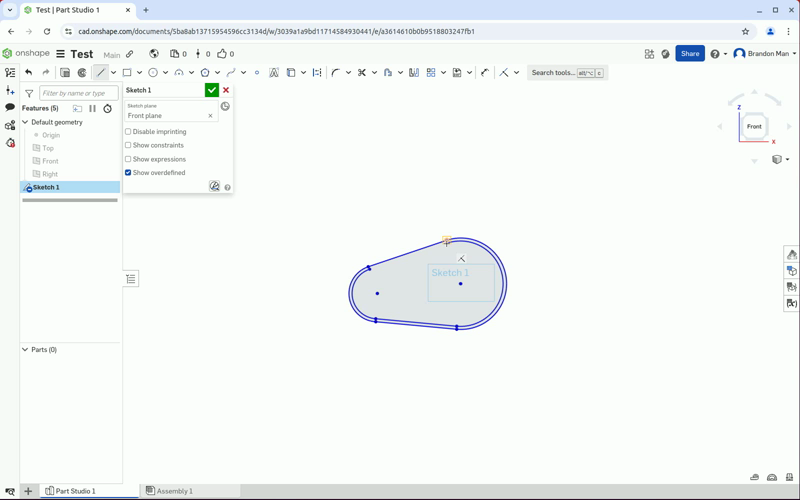
scroll(6)
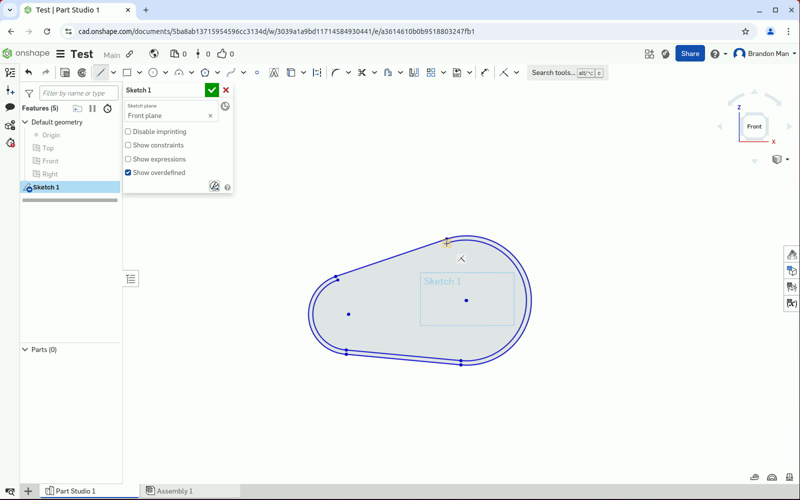
scroll(6)
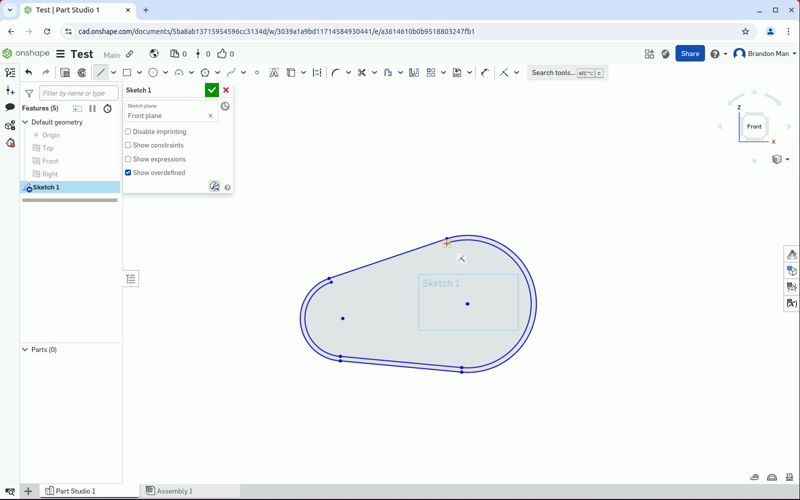
scroll(6)
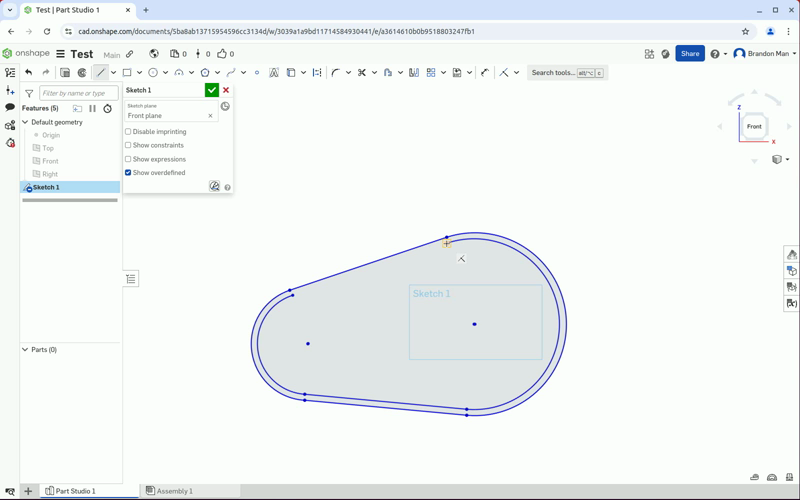
scroll(6)
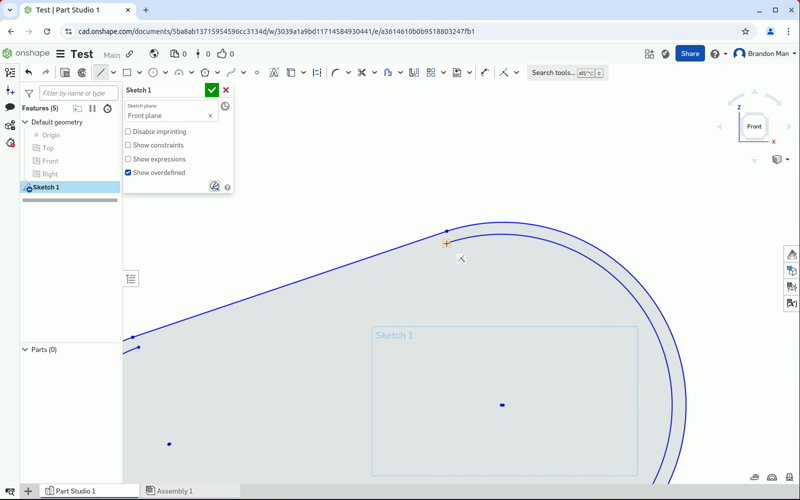
scroll(6)
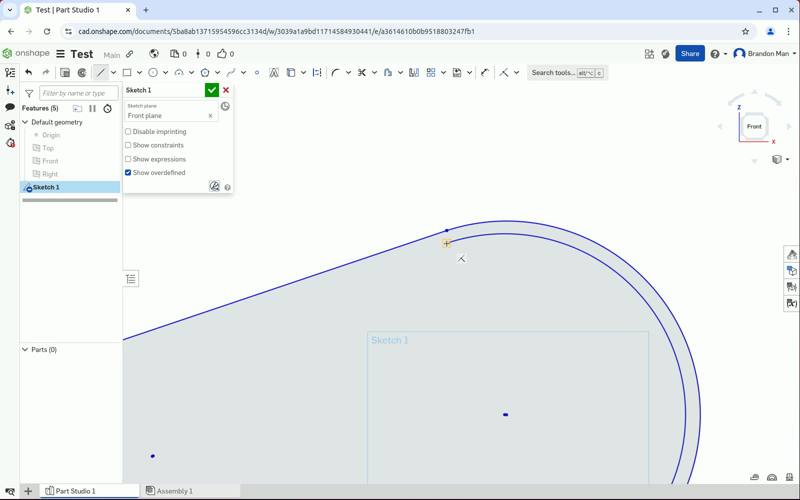
scroll(6)
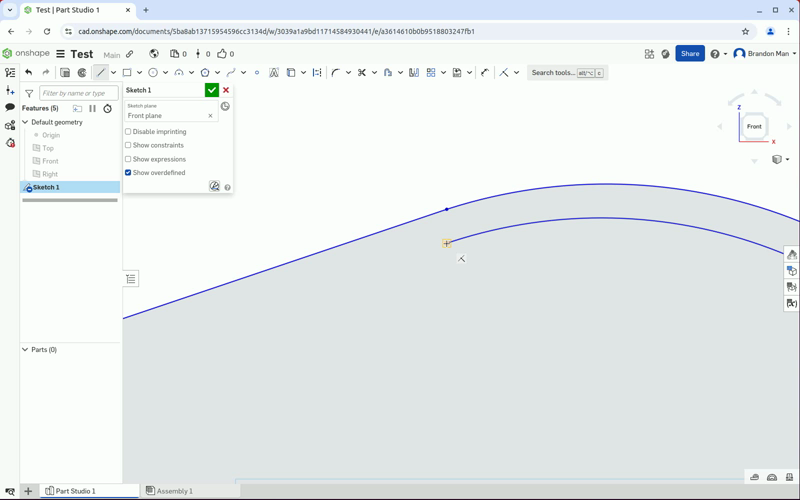
click(446, 243)
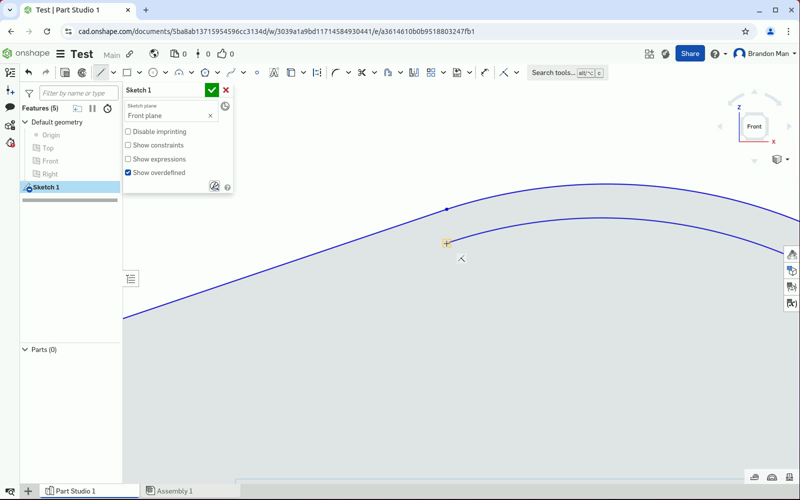
scroll(-6)
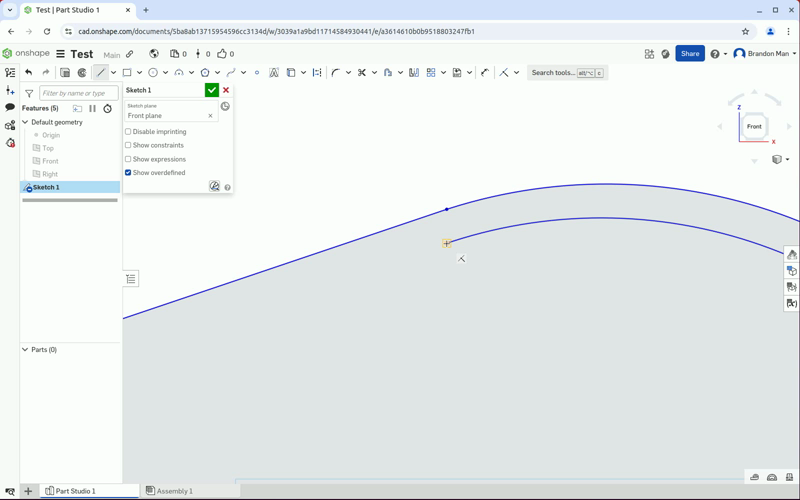
scroll(-6)
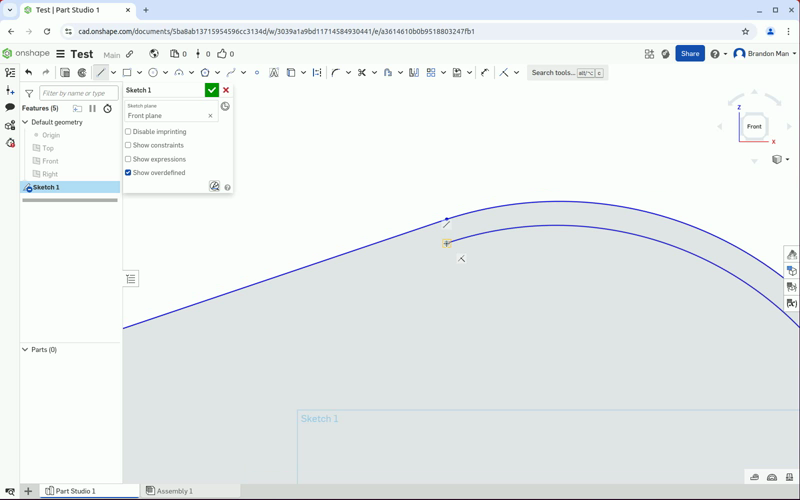
scroll(-6)
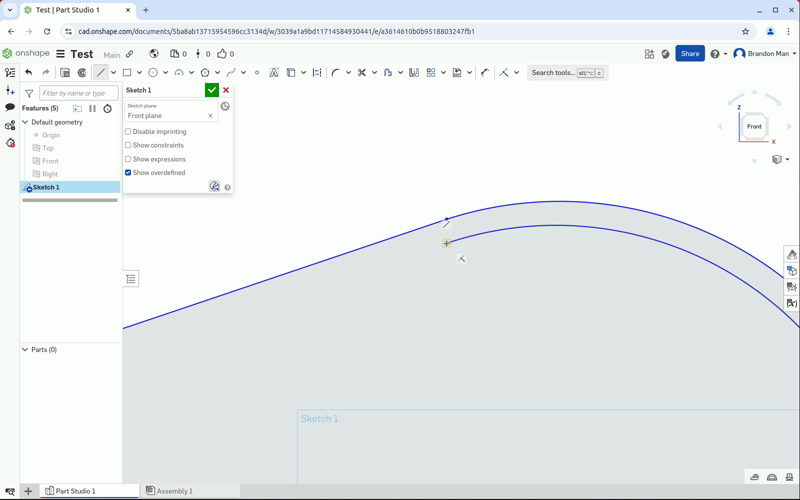
scroll(-6)
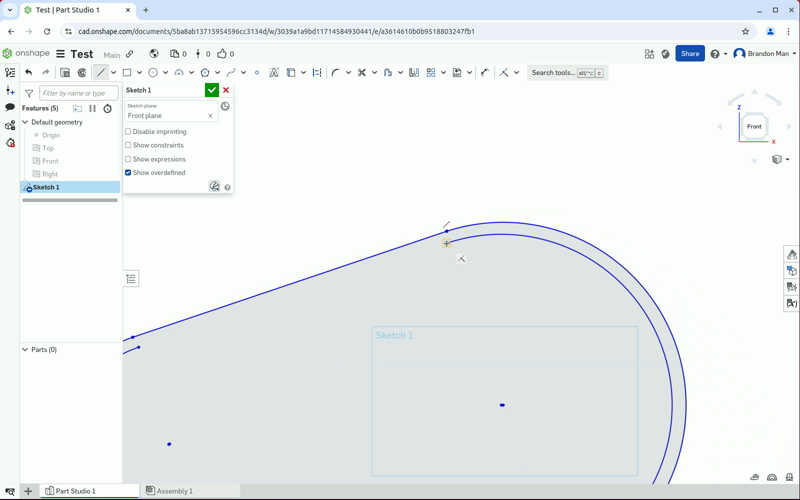
scroll(-6)
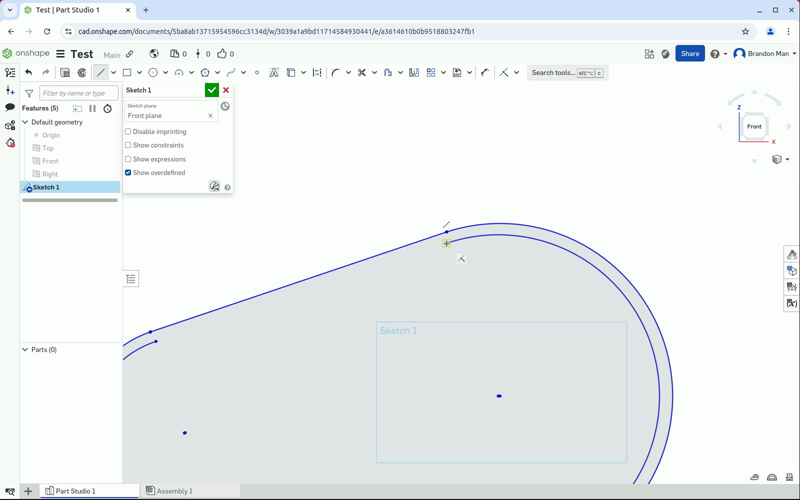
scroll(-6)
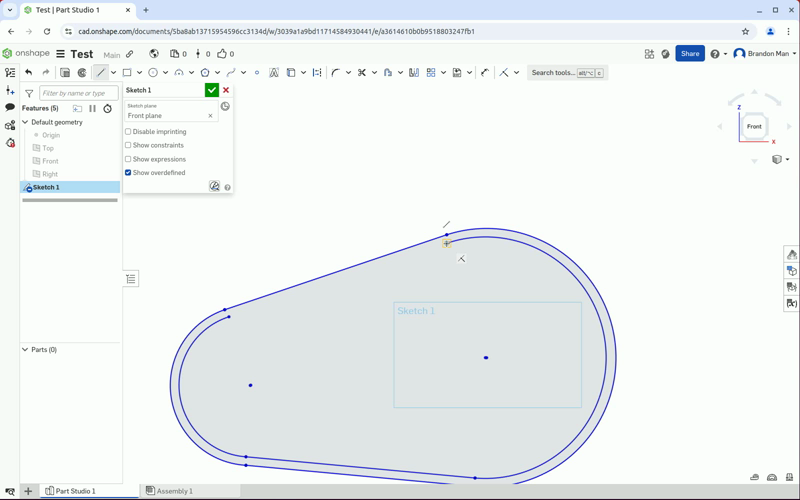
scroll(-6)
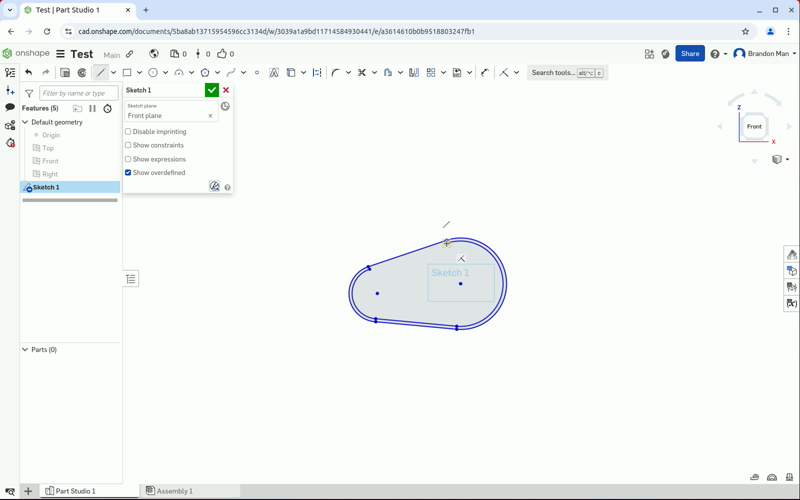
key_down(shift)
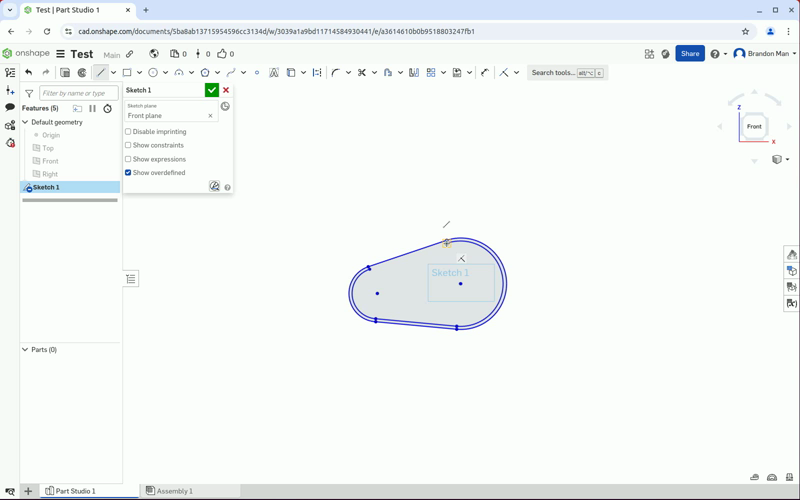
mouse_move(369, 269)
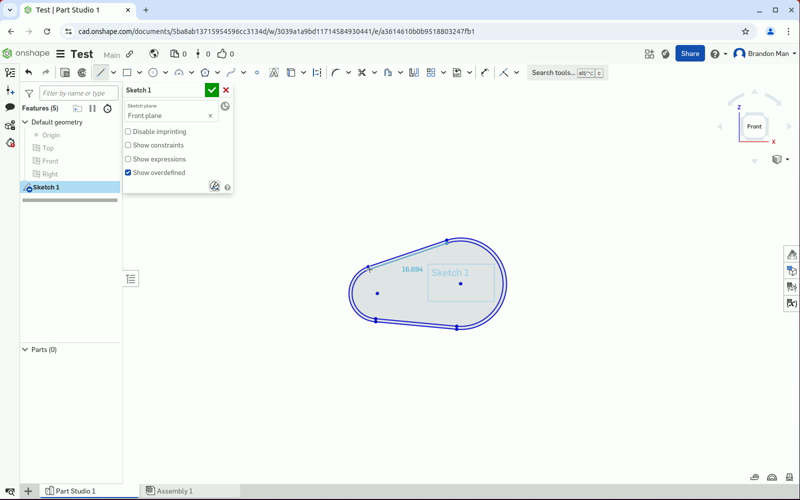
scroll(6)
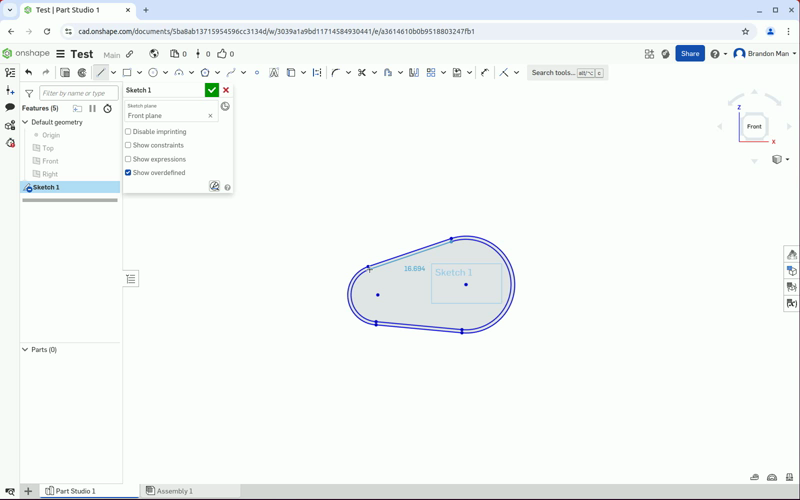
scroll(6)
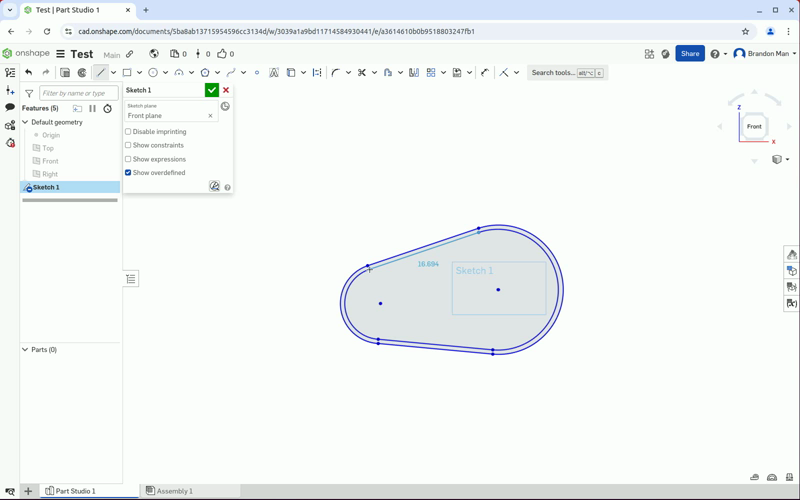
scroll(6)
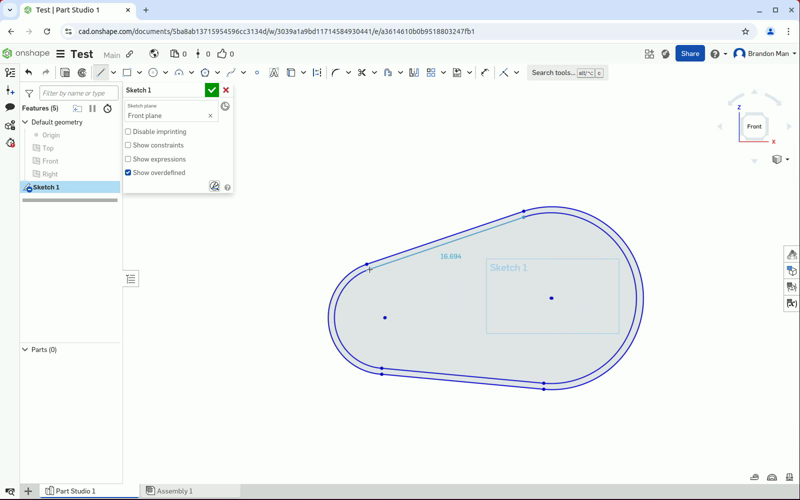
scroll(6)
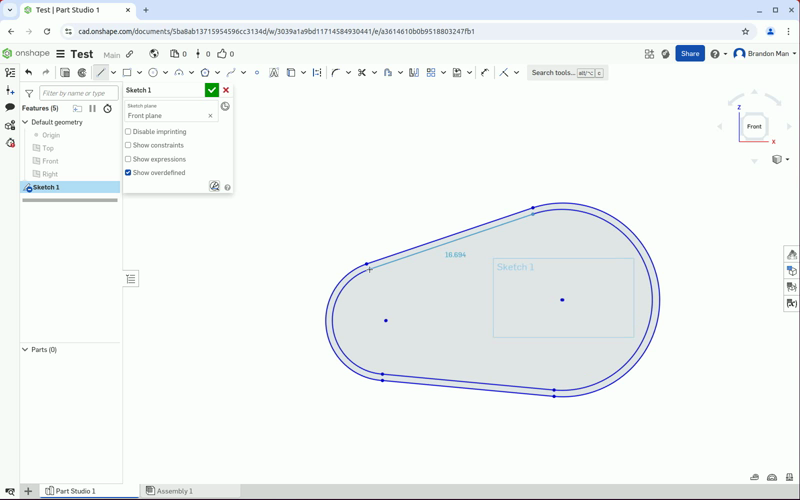
scroll(6)
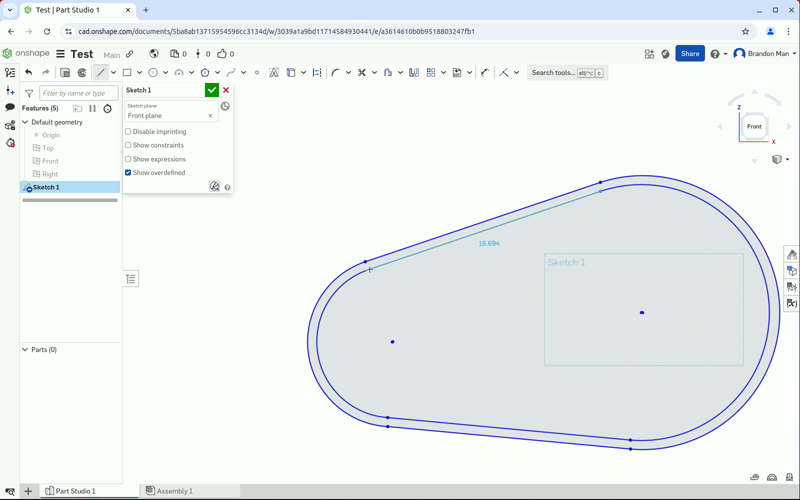
scroll(6)
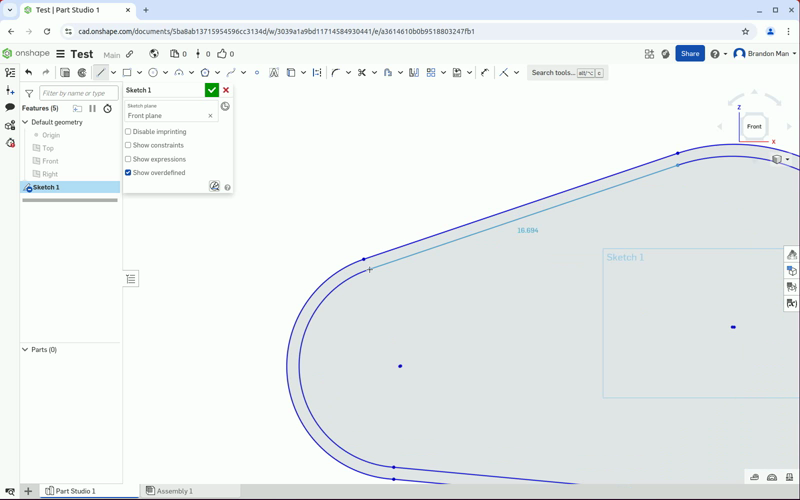
scroll(6)
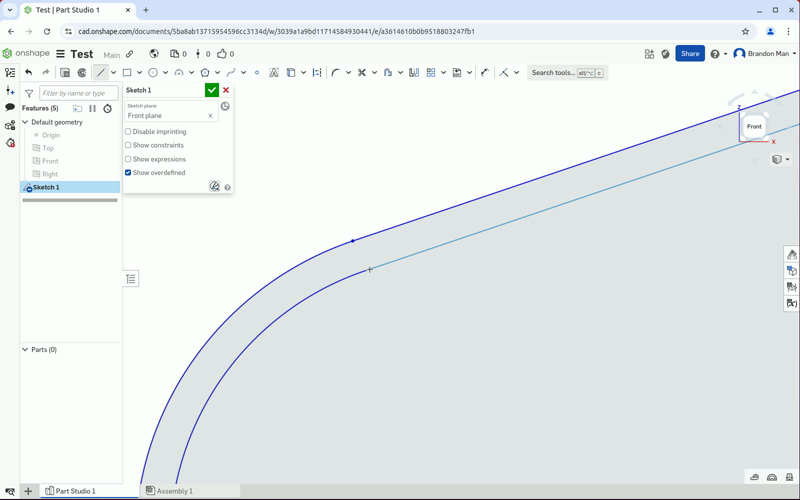
key_up(shift)
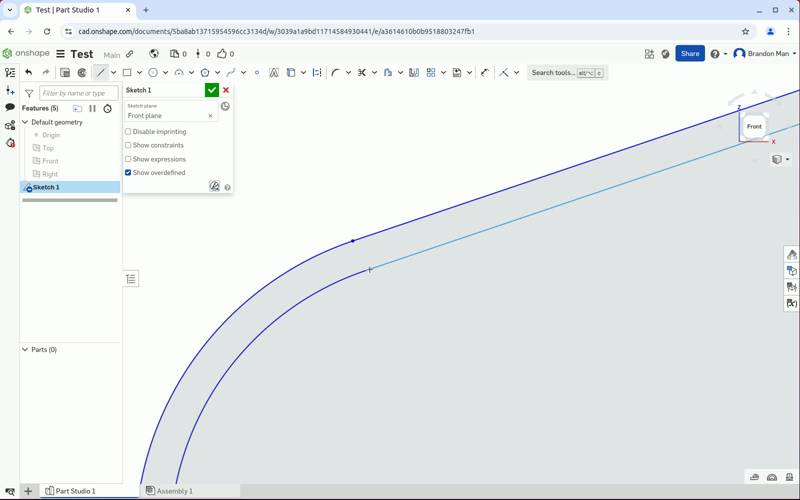
click(369, 269)
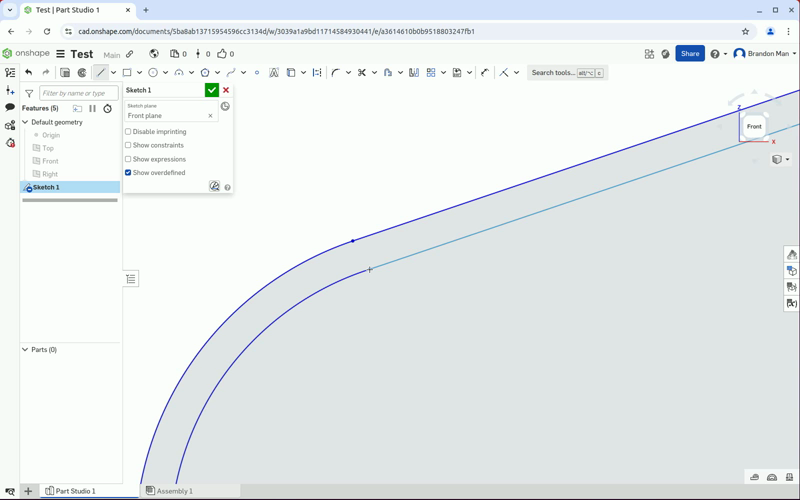
scroll(-6)
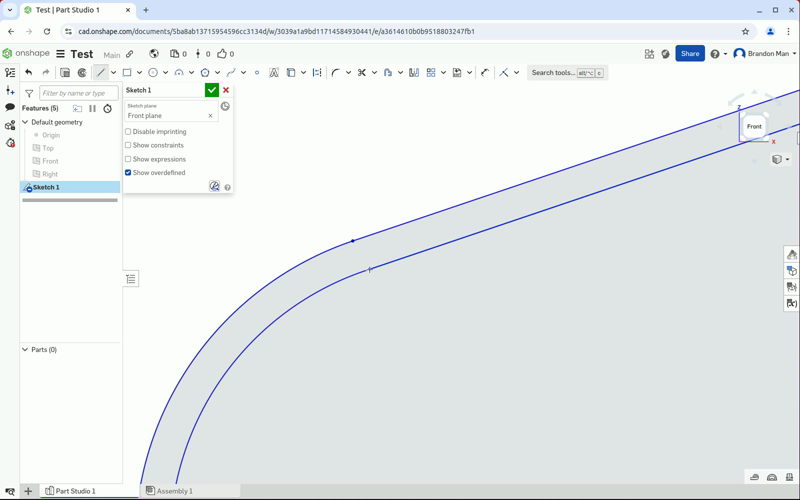
scroll(-6)
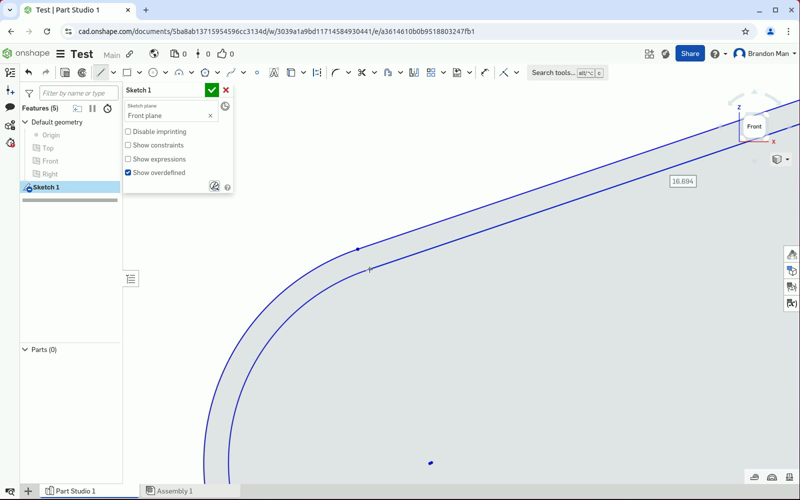
scroll(-6)
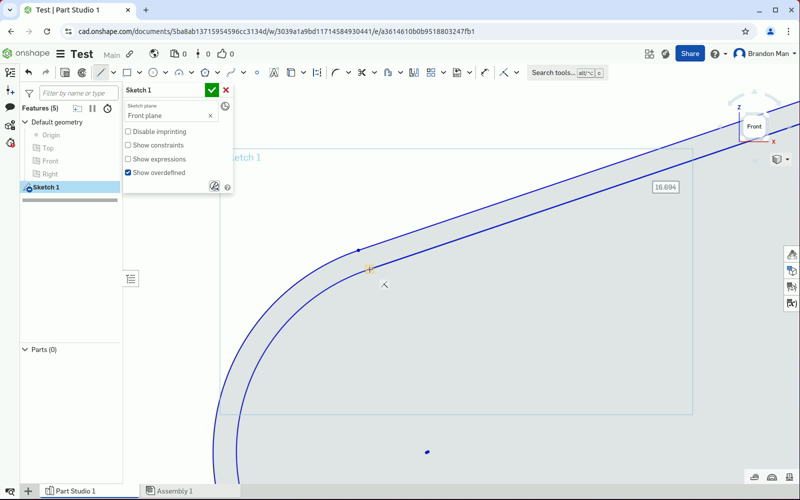
scroll(-6)
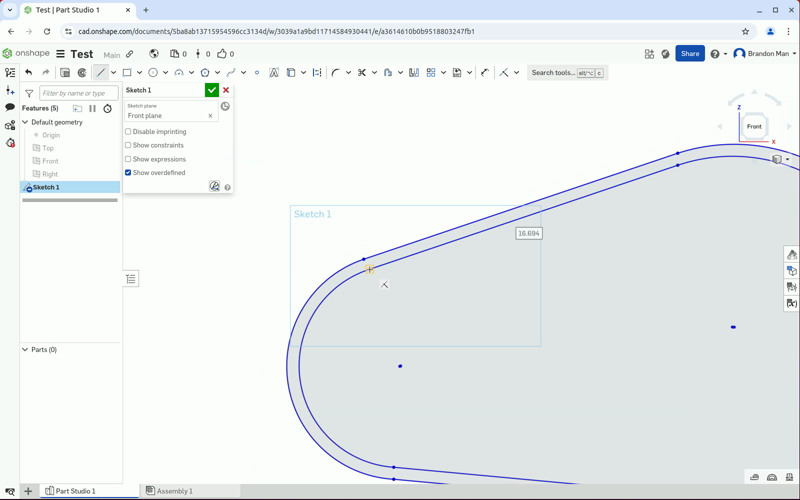
scroll(-6)
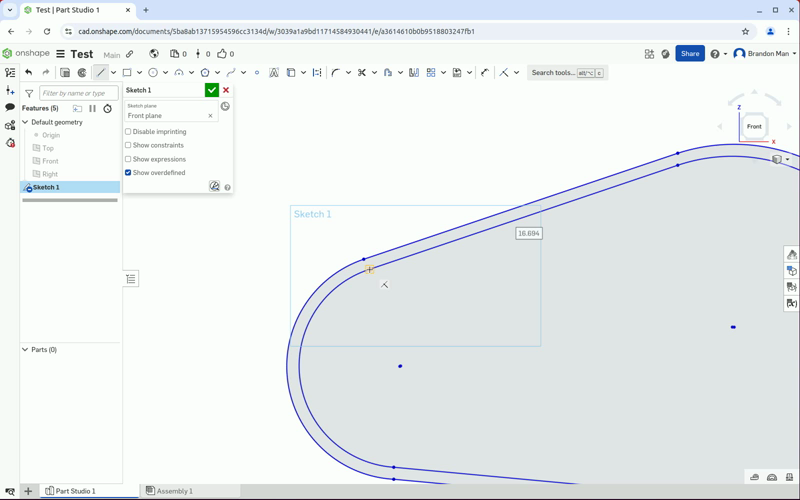
scroll(-6)
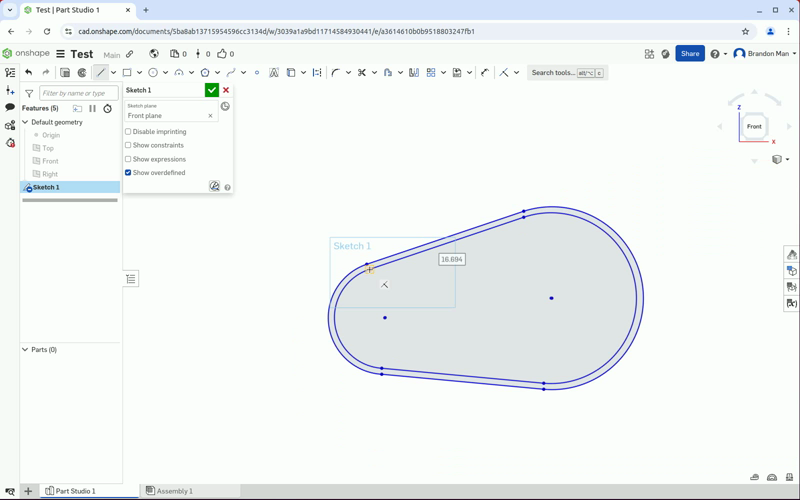
scroll(-6)
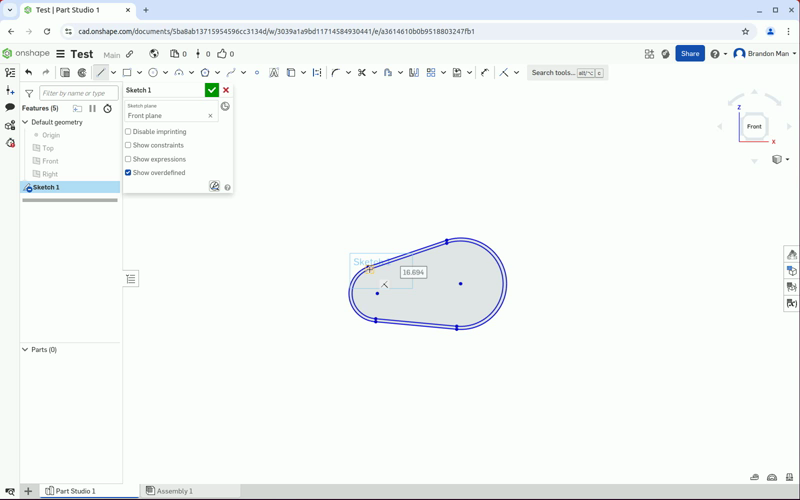
key(esc)
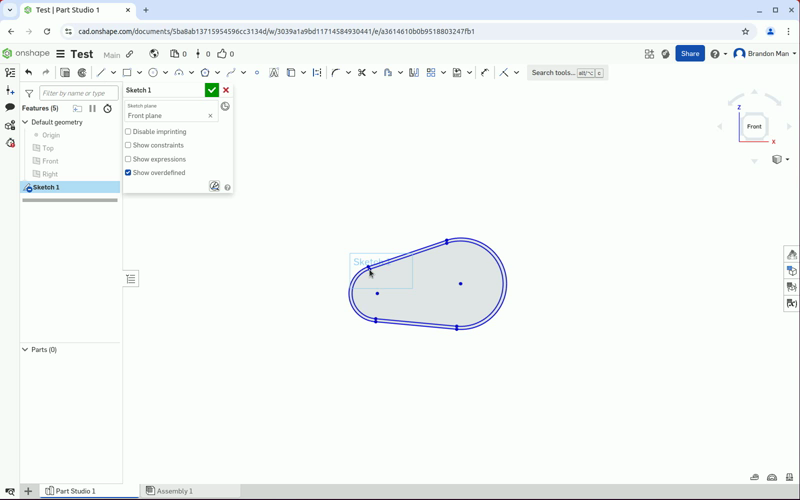
mouse_move(411, 253)
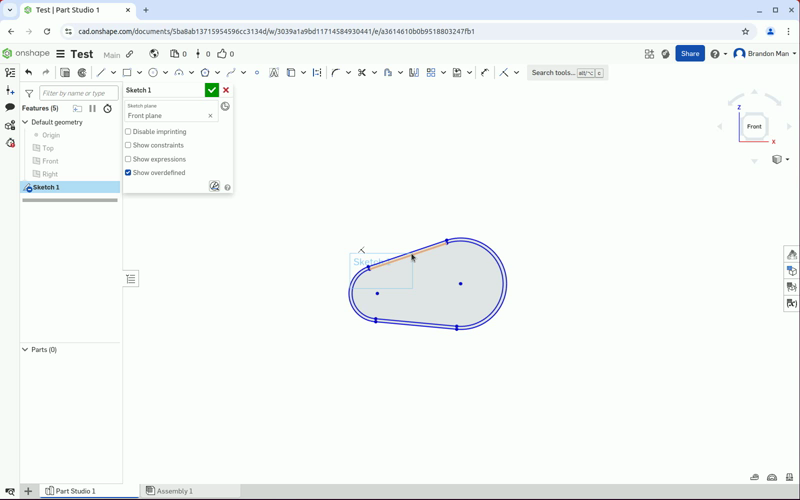
scroll(6)
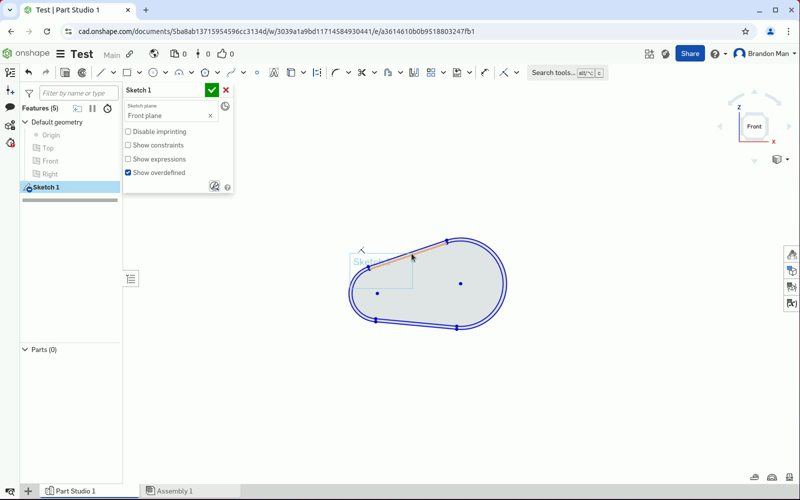
scroll(6)
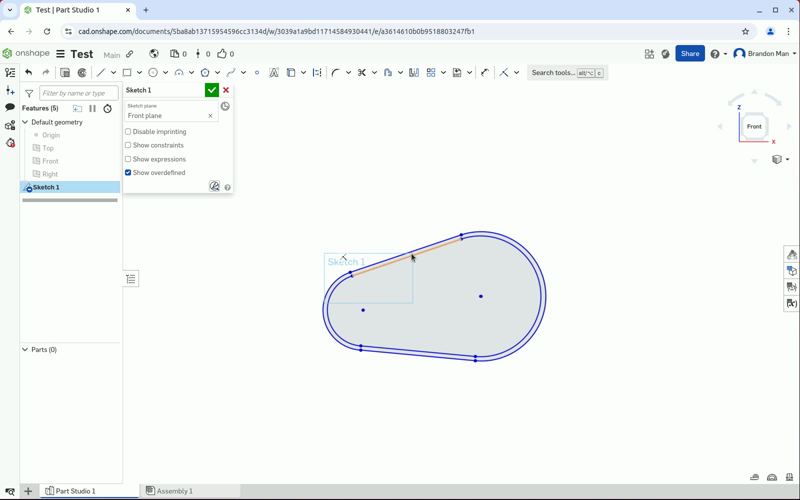
scroll(6)
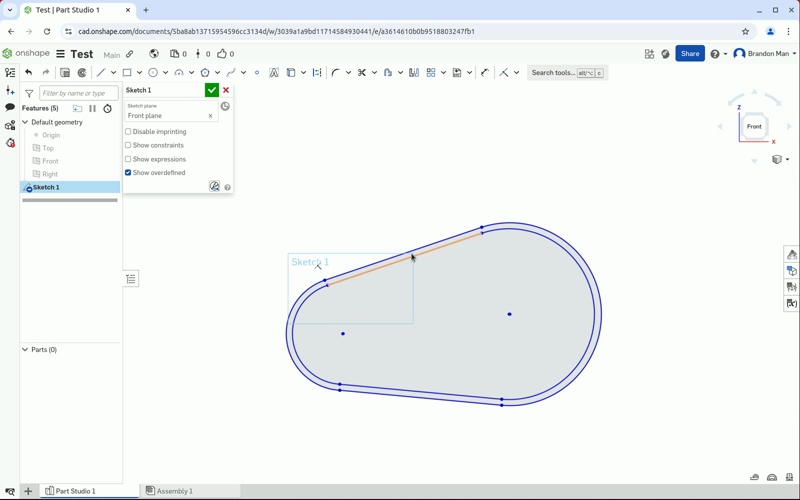
scroll(6)
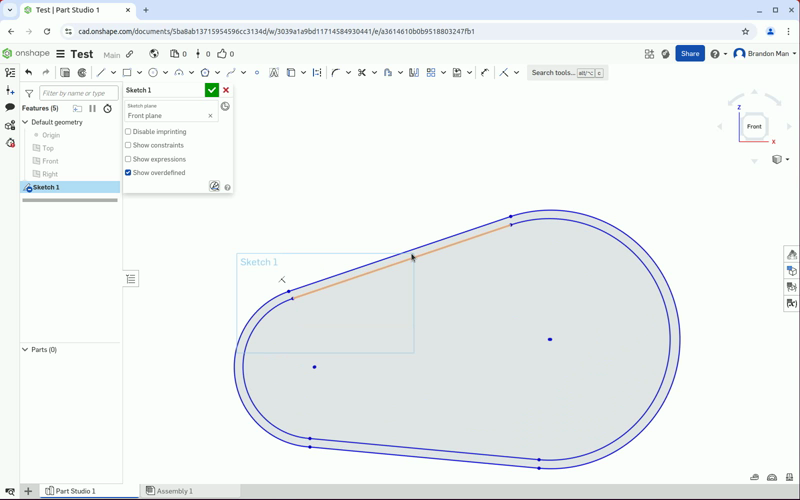
scroll(6)
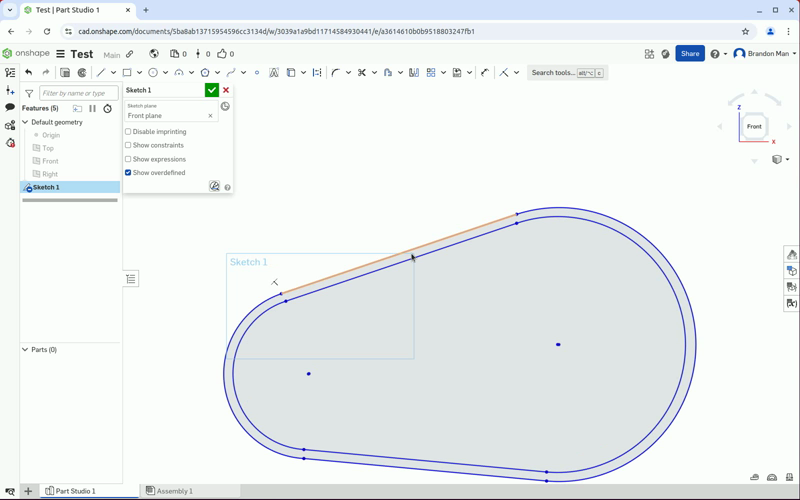
scroll(6)
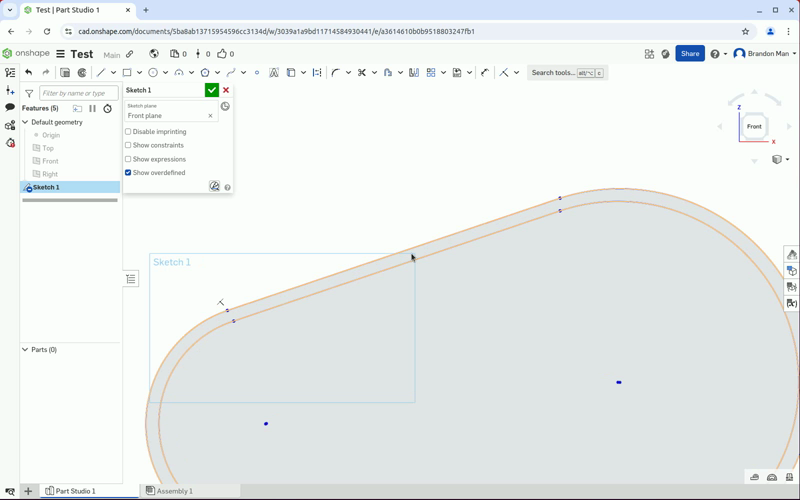
scroll(6)
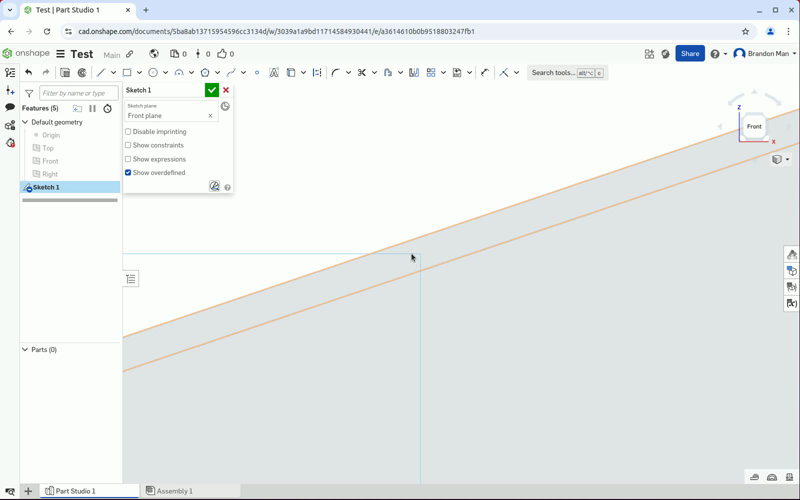
click(411, 253)
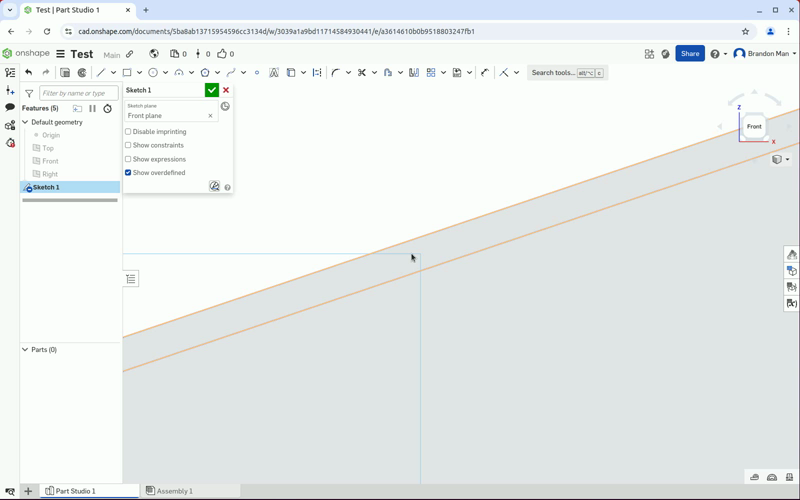
scroll(-6)
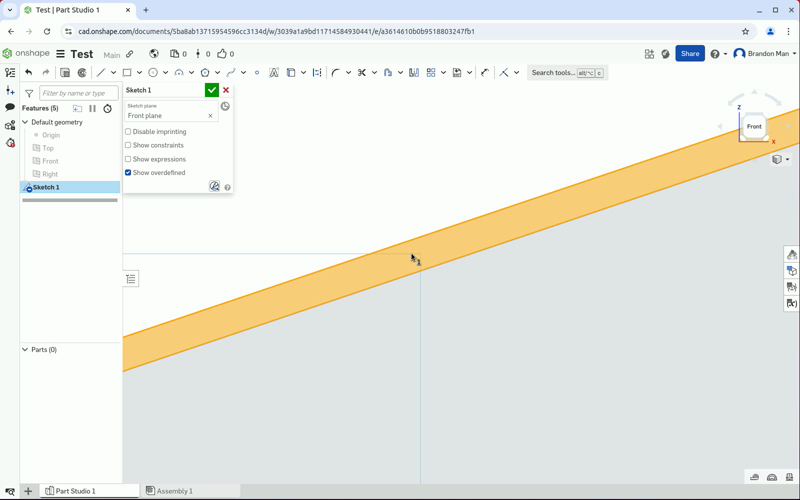
scroll(-6)
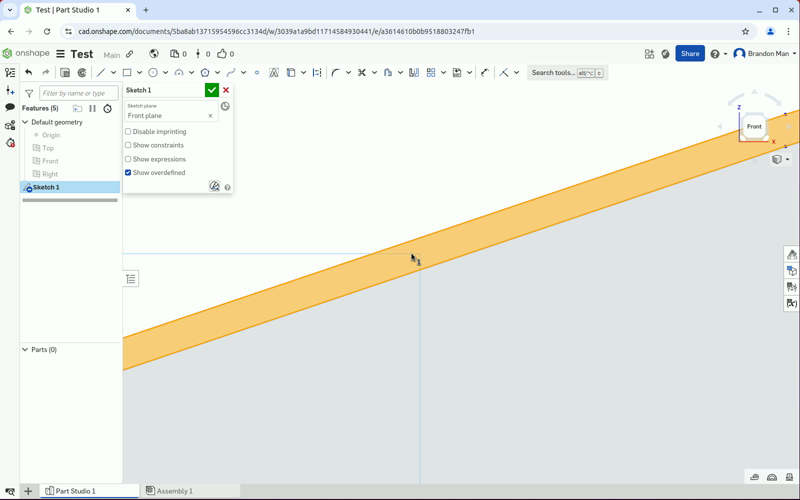
scroll(-6)
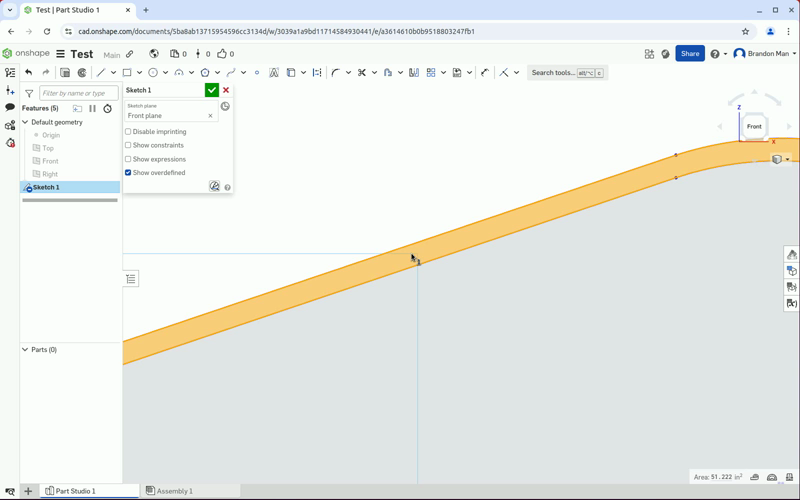
scroll(-6)
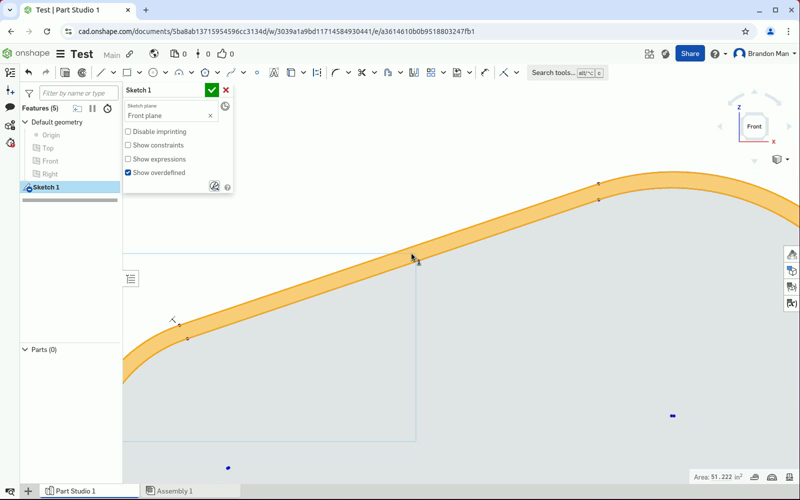
scroll(-6)
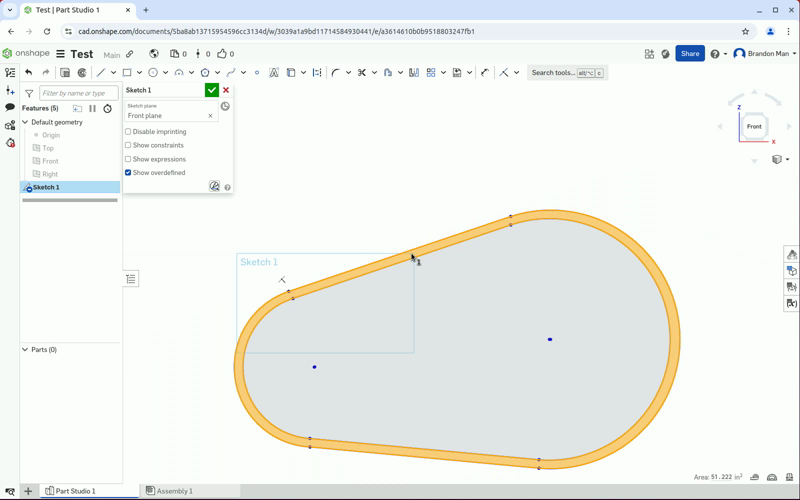
scroll(-6)
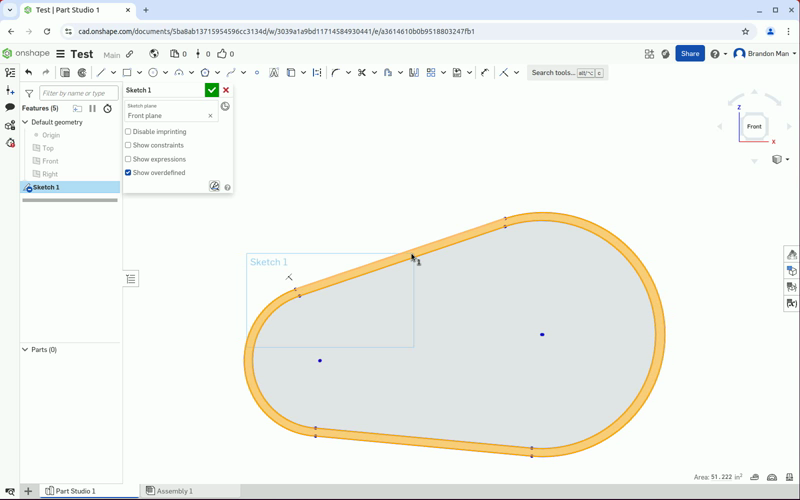
scroll(-6)
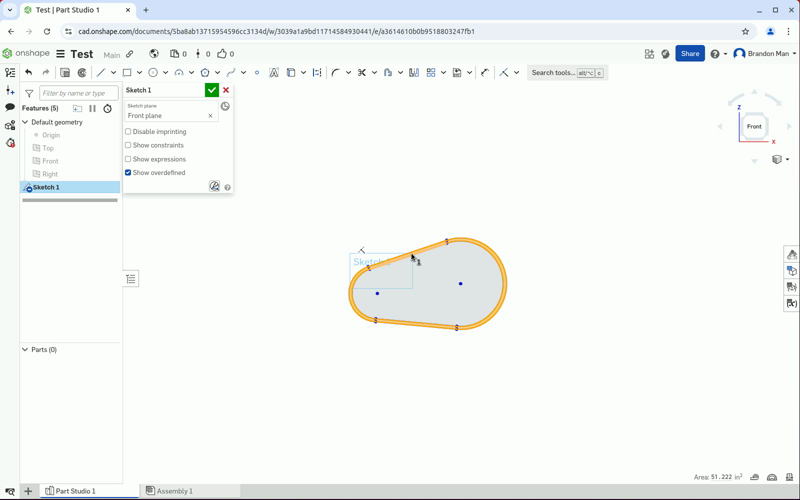
mouse_move(73, 352)
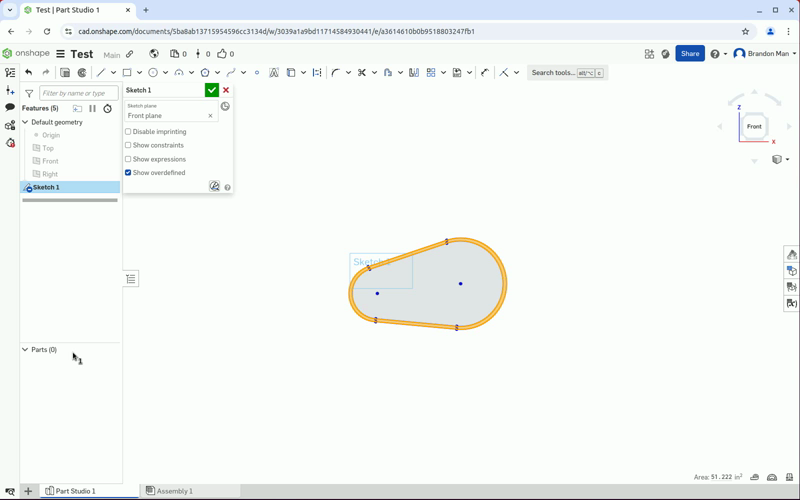
key(shift+y)
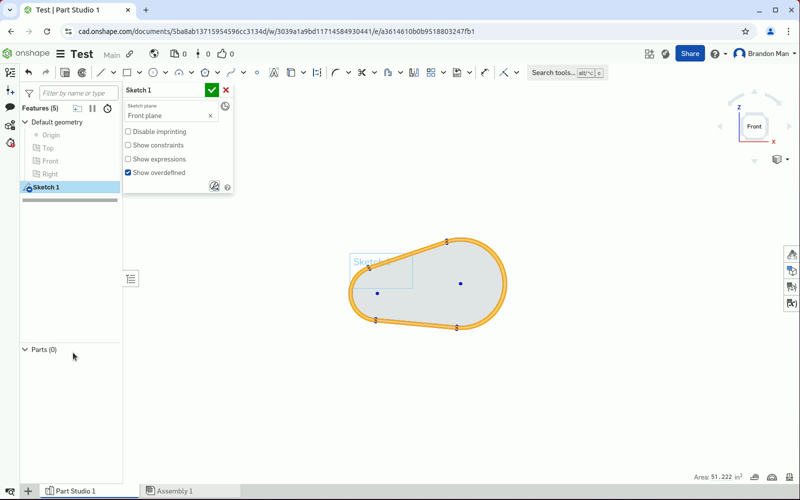
key(shift+e)
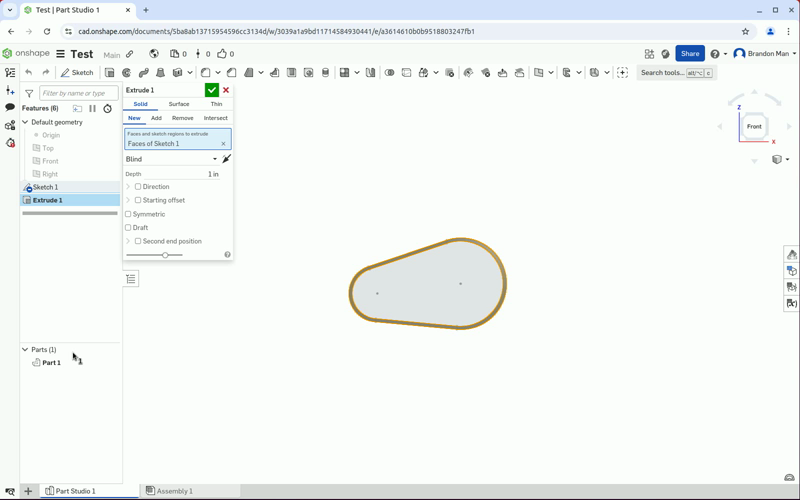
mouse_move(143, 106)
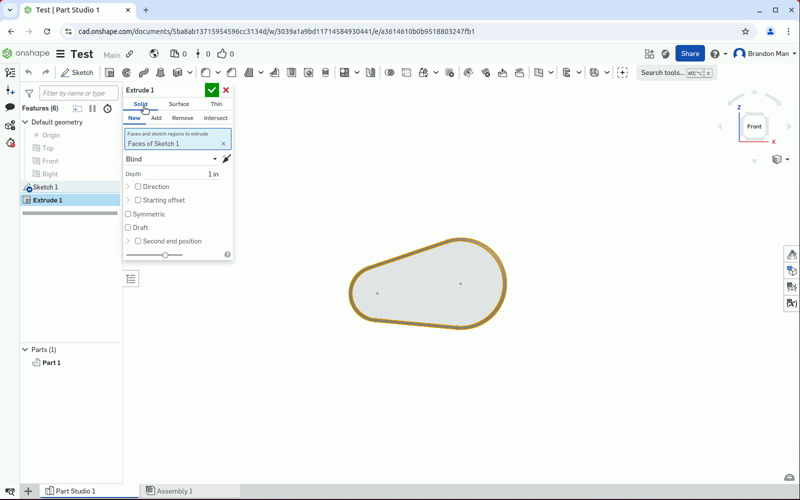
click(143, 106)
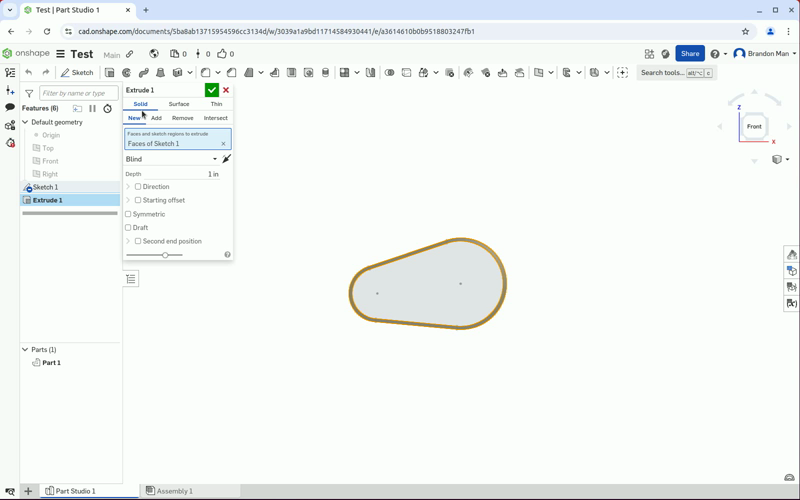
mouse_move(137, 120)
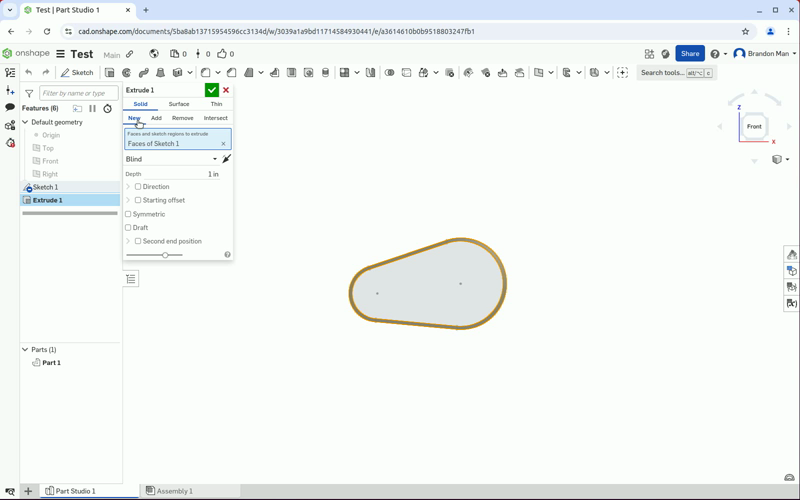
click(137, 120)
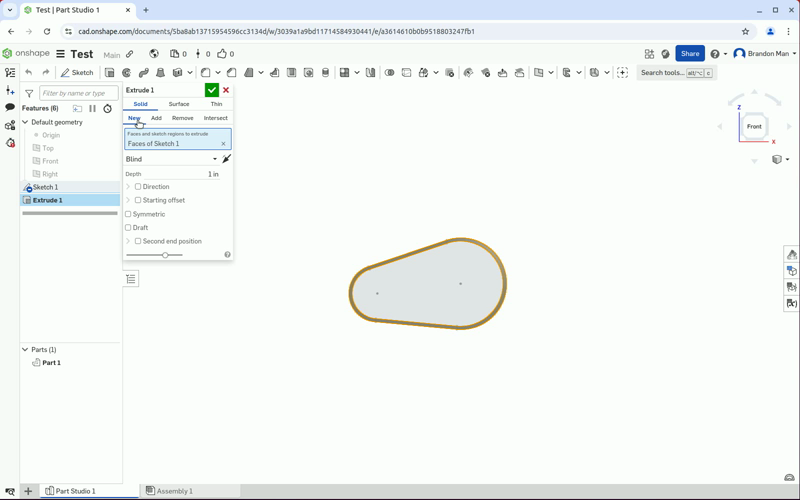
key(tab, 4)
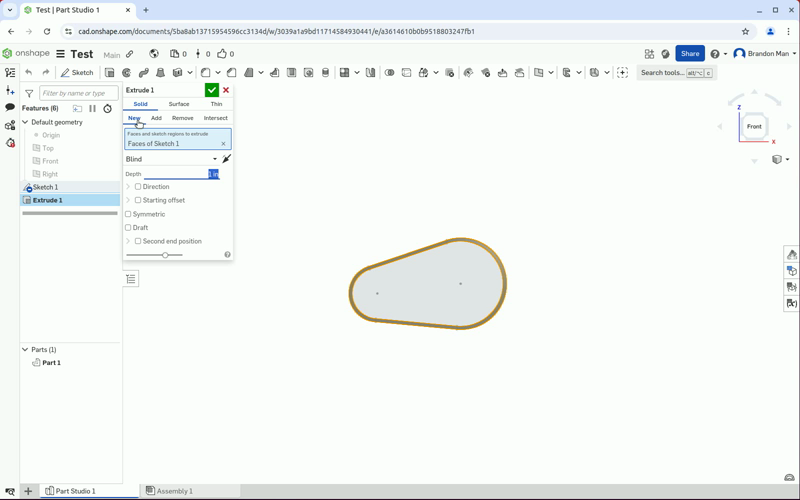
text(0.481)
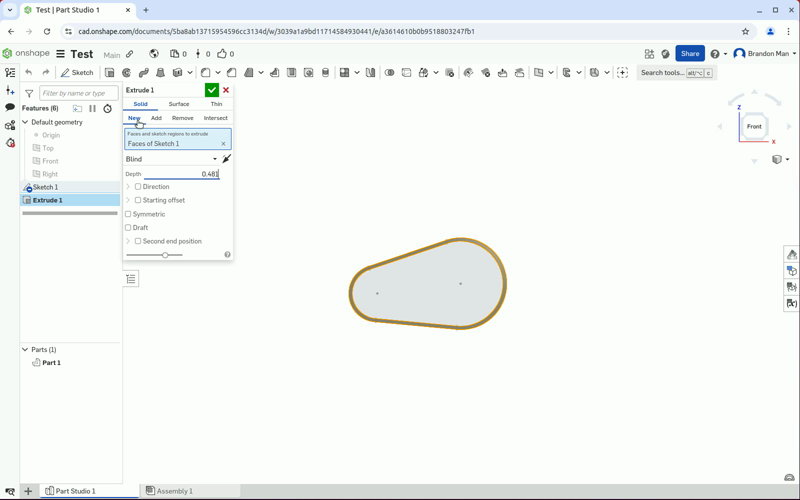
key(enter)
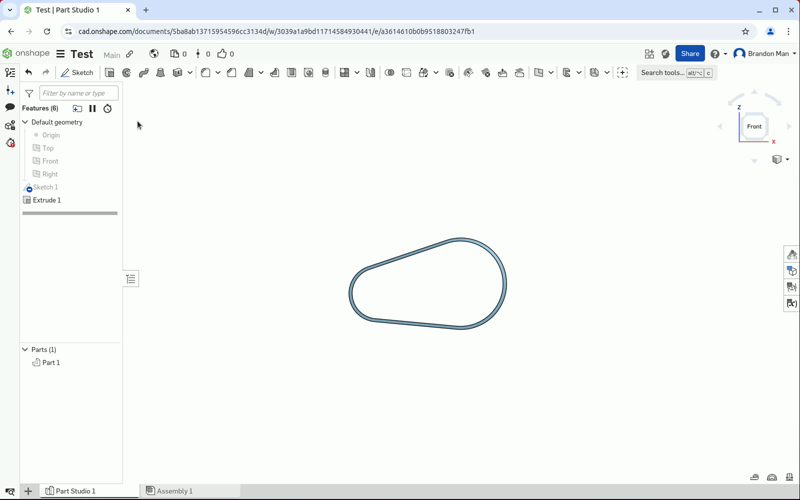
key(shift+h)
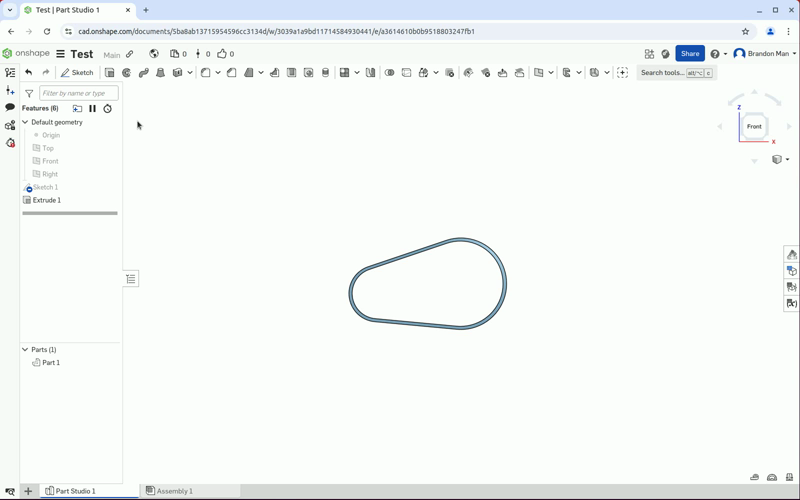
key(shift+h)
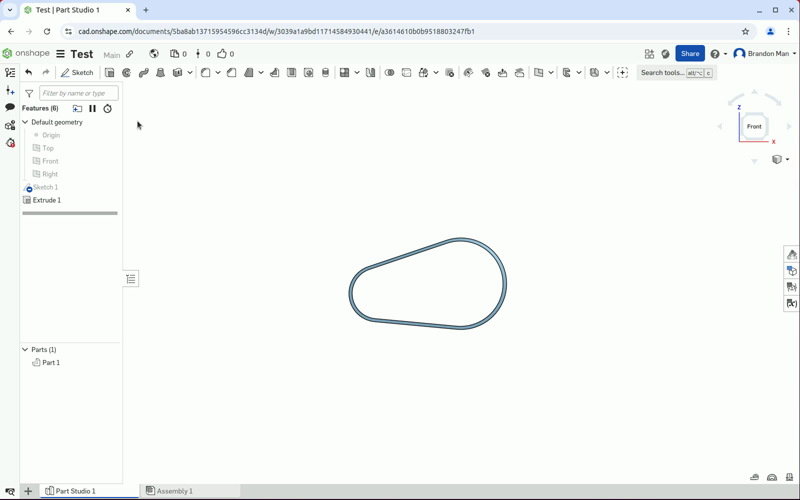
mouse_move(73, 189)
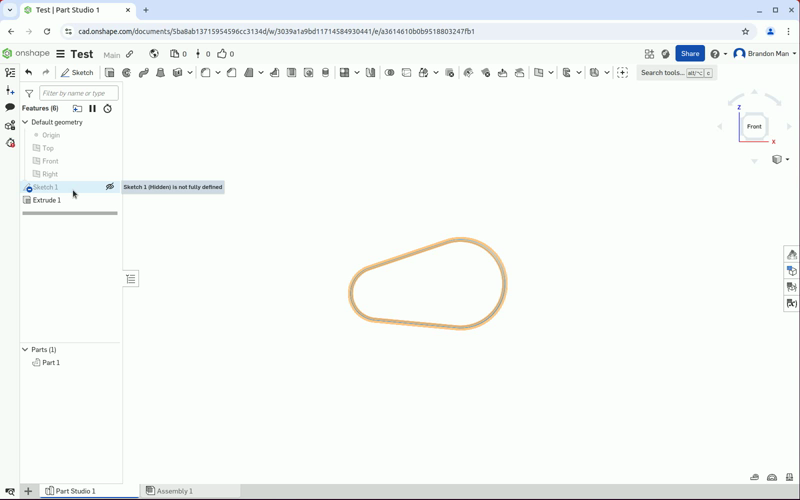
click(73, 189)
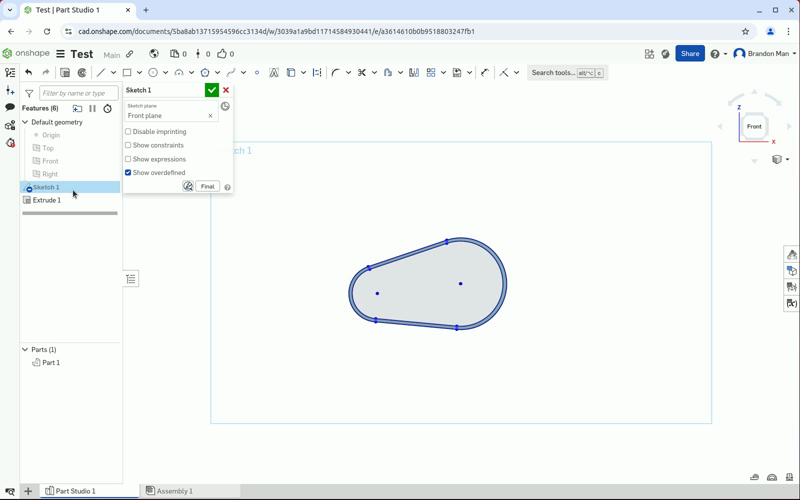
mouse_move(229, 92)
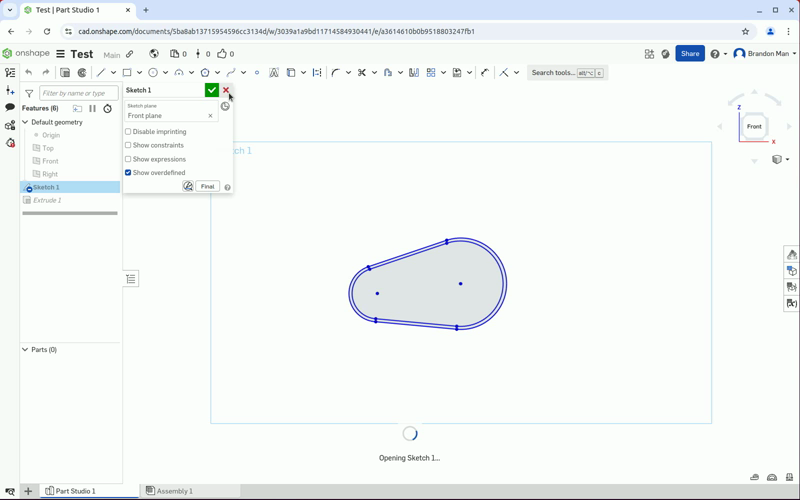
click(229, 92)
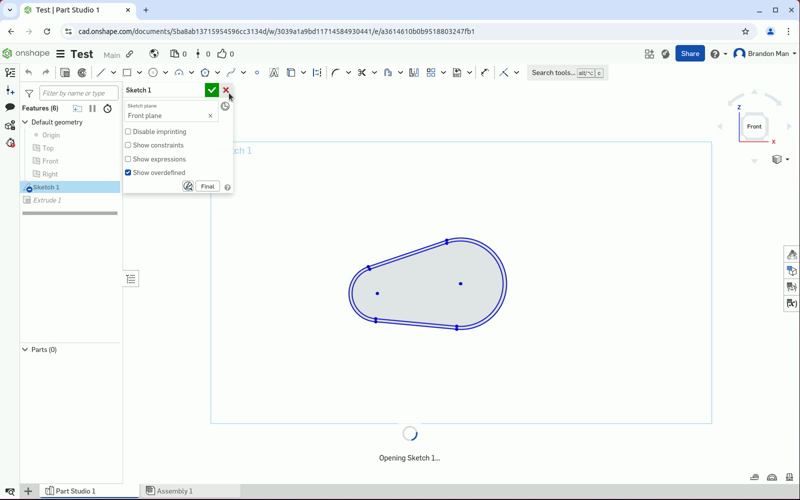
key(shift+s)
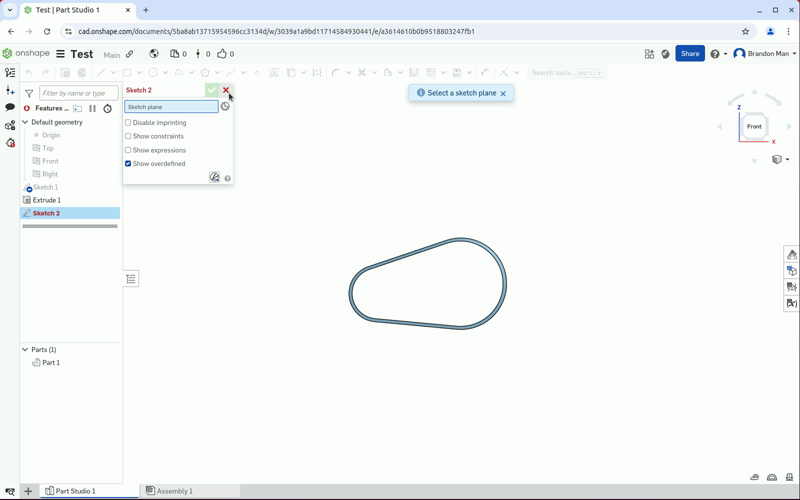
mouse_move(73, 163)
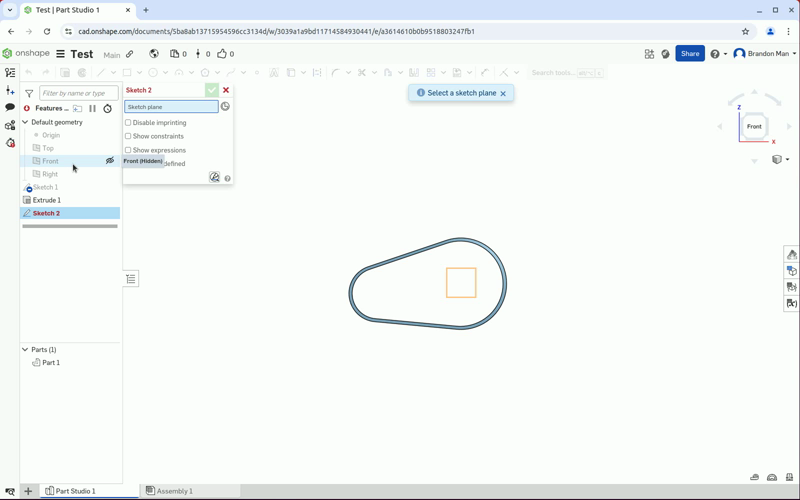
click(73, 163)
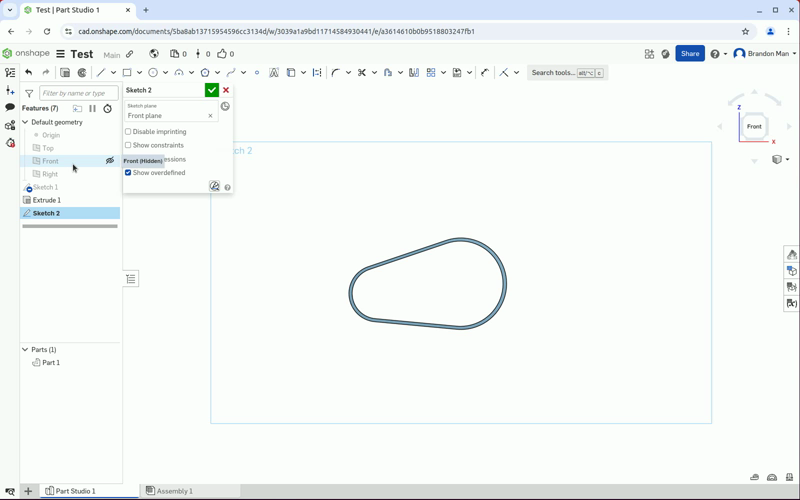
mouse_move(73, 352)
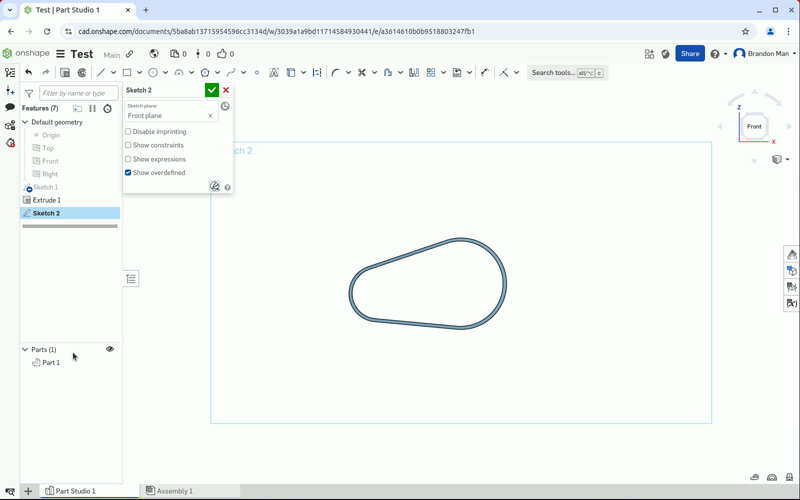
key(y)
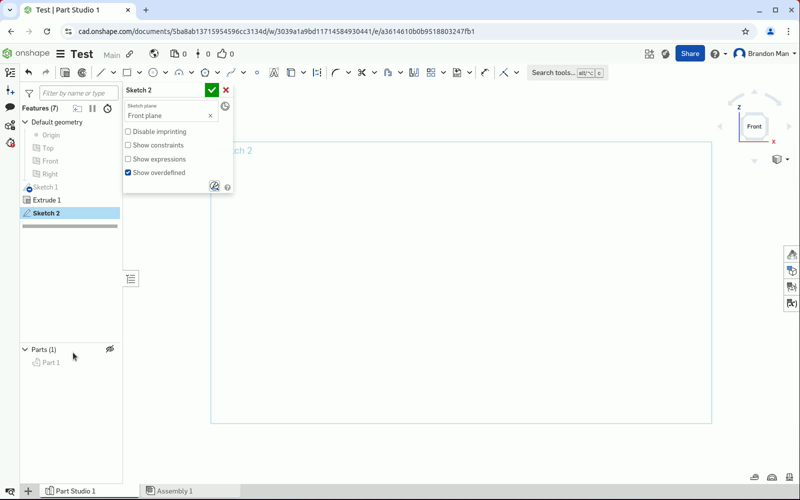
key(a)
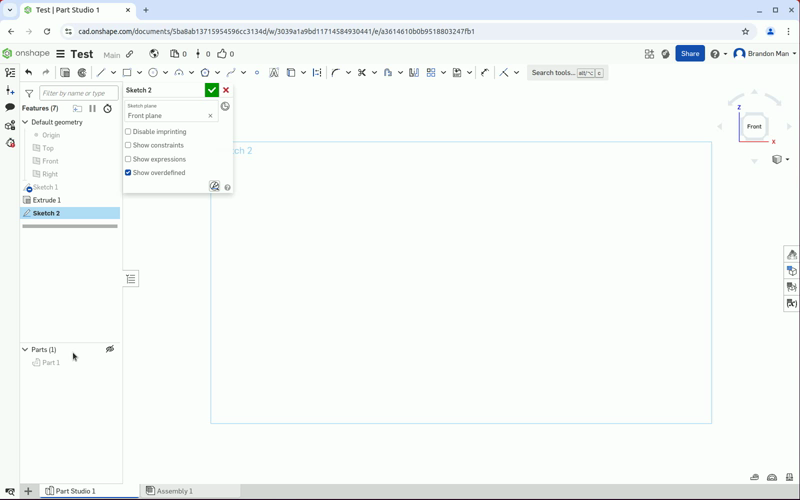
key_down(shift)
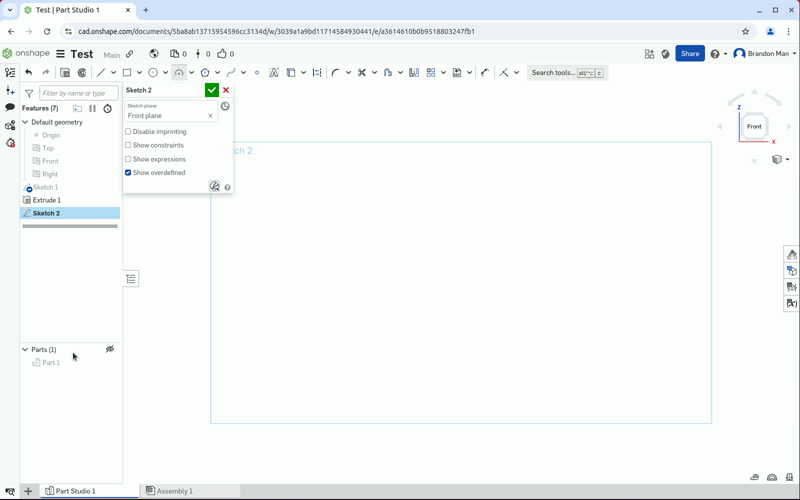
mouse_move(368, 268)
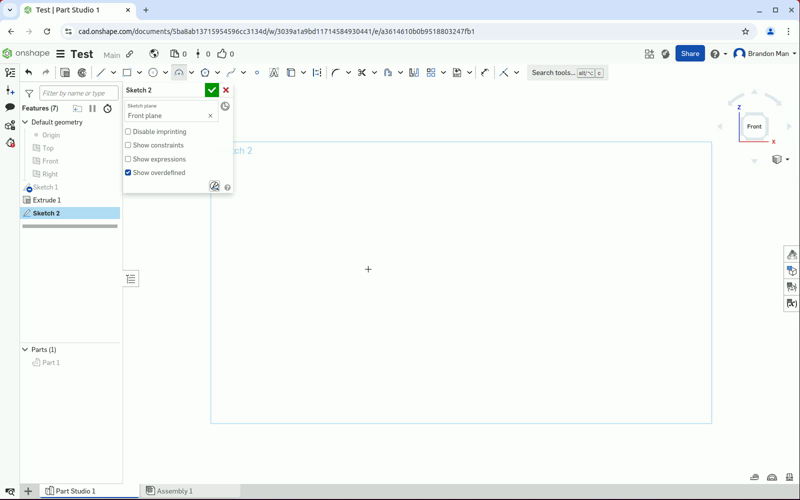
click(368, 268)
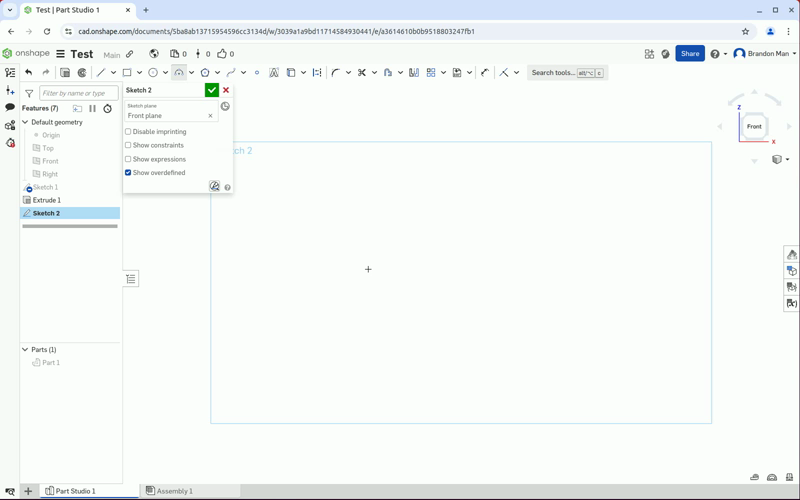
key_up(shift)
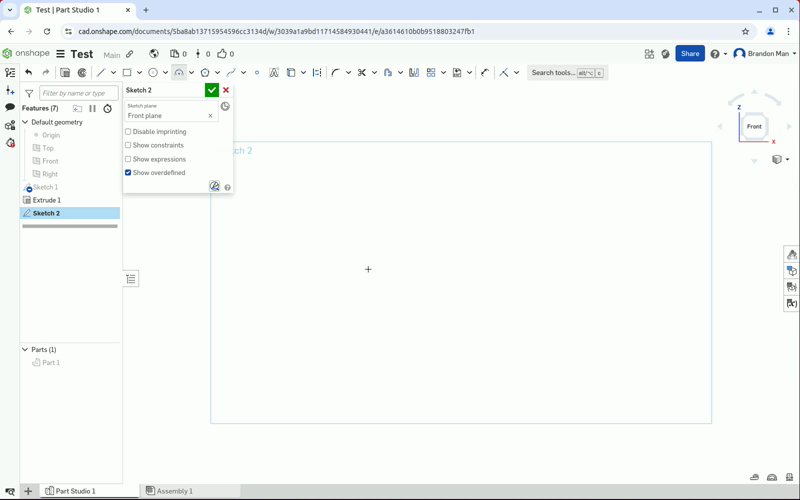
key_down(shift)
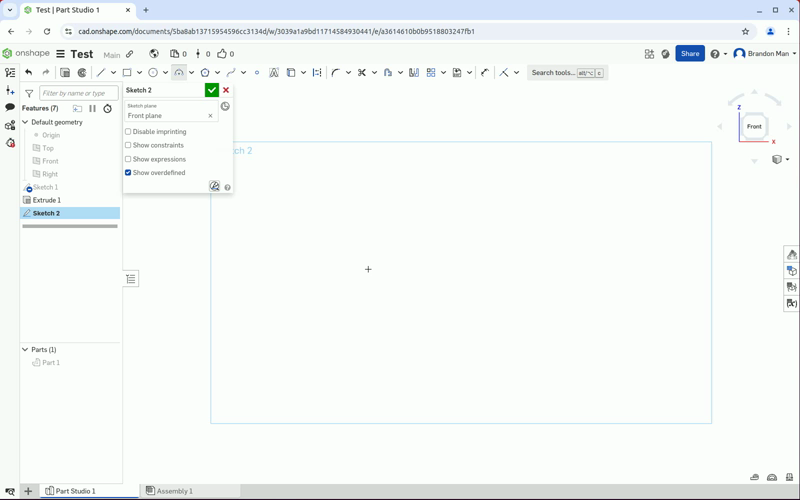
mouse_move(373, 318)
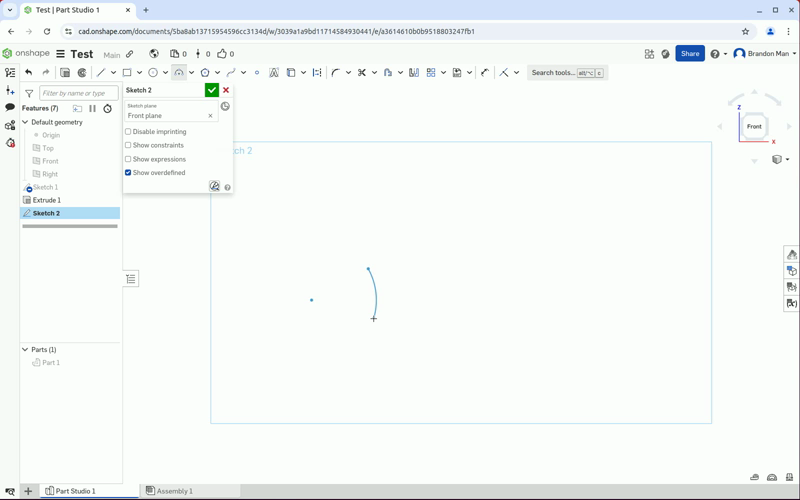
click(373, 318)
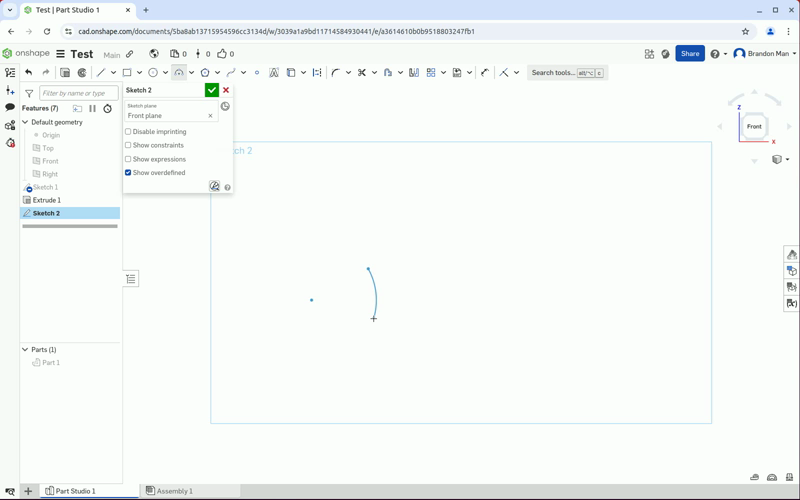
mouse_move(350, 295)
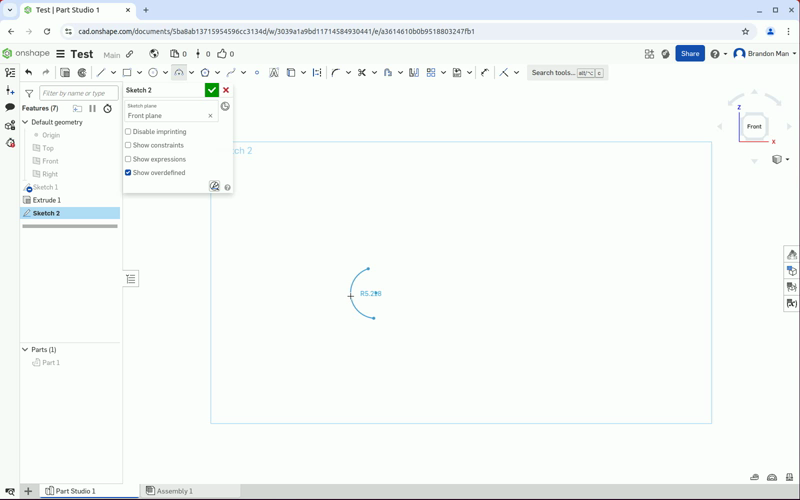
click(350, 295)
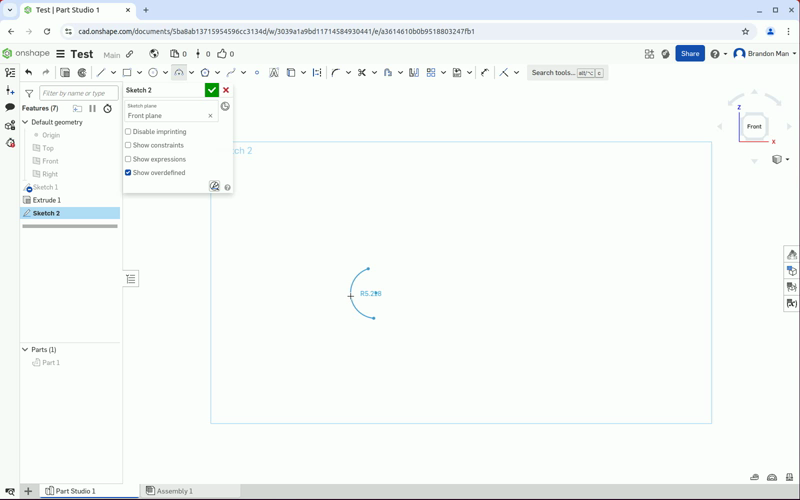
key_up(shift)
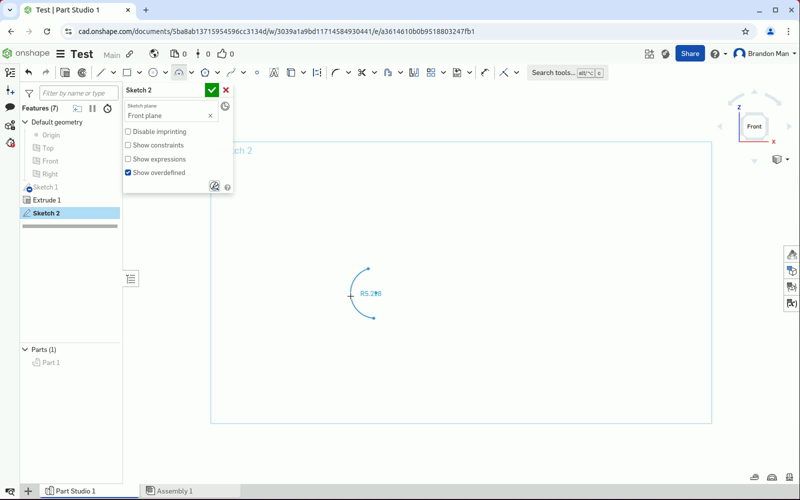
key(esc)
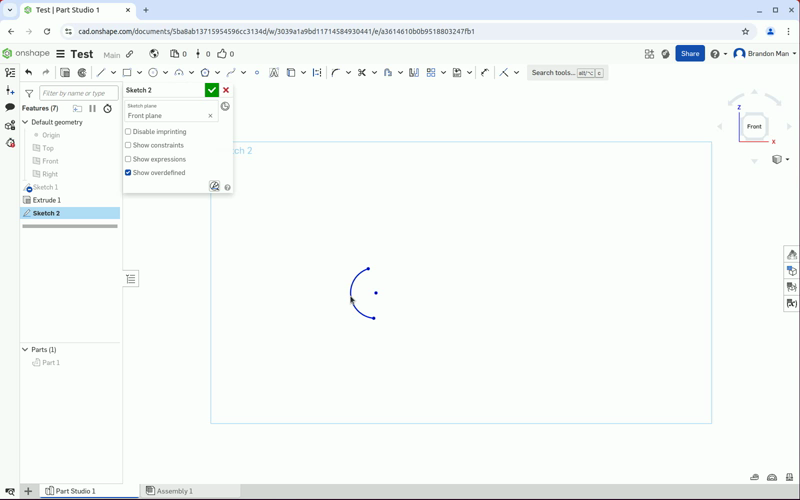
key(l)
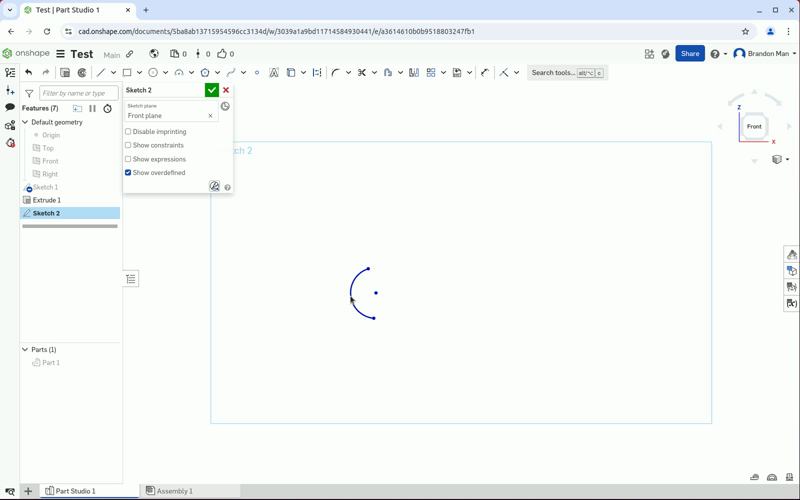
mouse_move(373, 318)
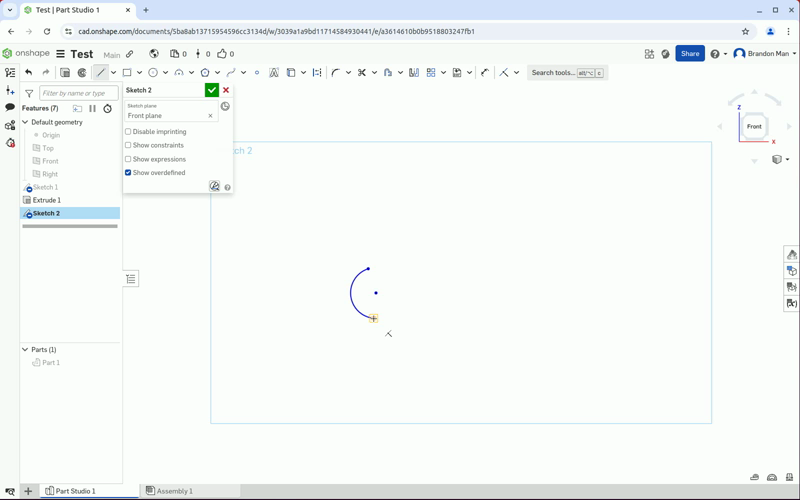
click(373, 318)
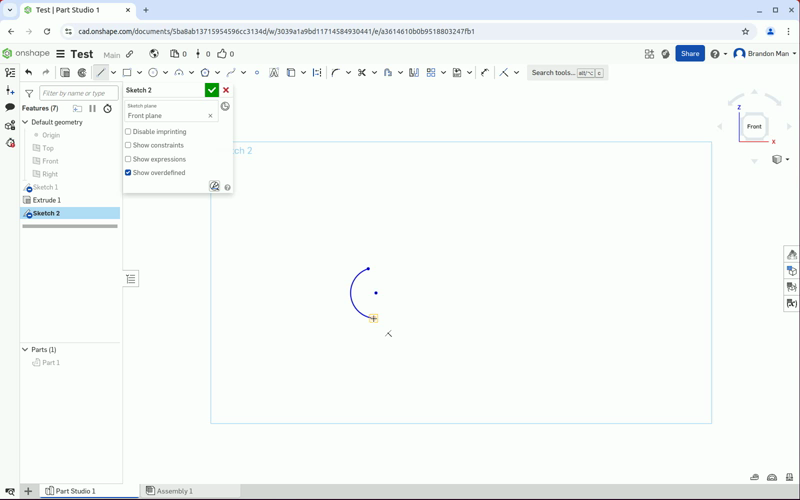
key_down(shift)
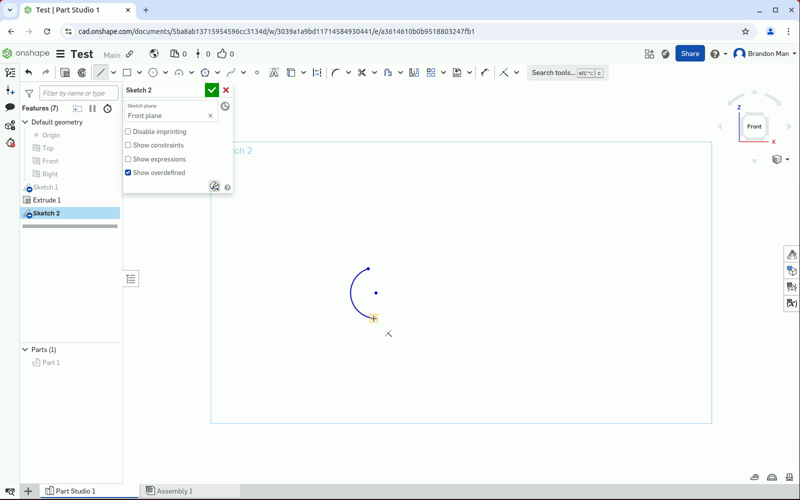
mouse_move(456, 325)
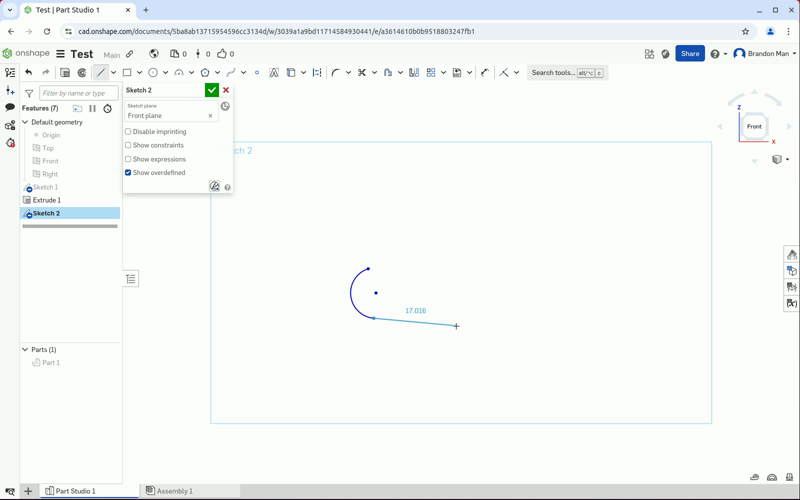
click(456, 325)
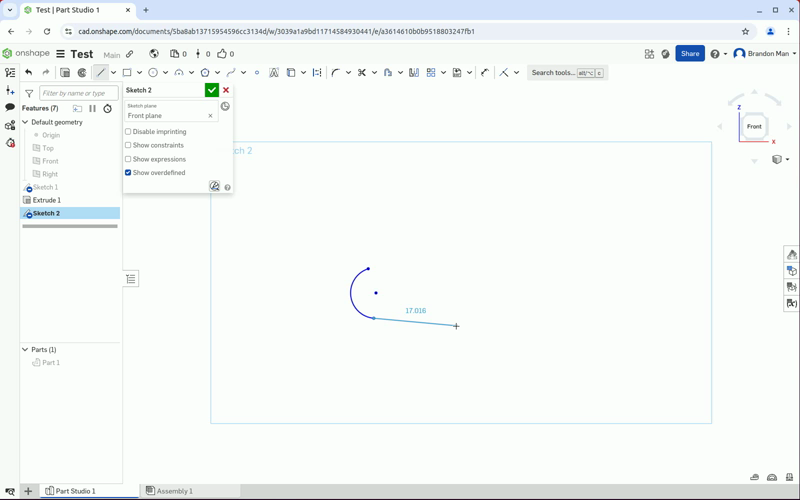
key_up(shift)
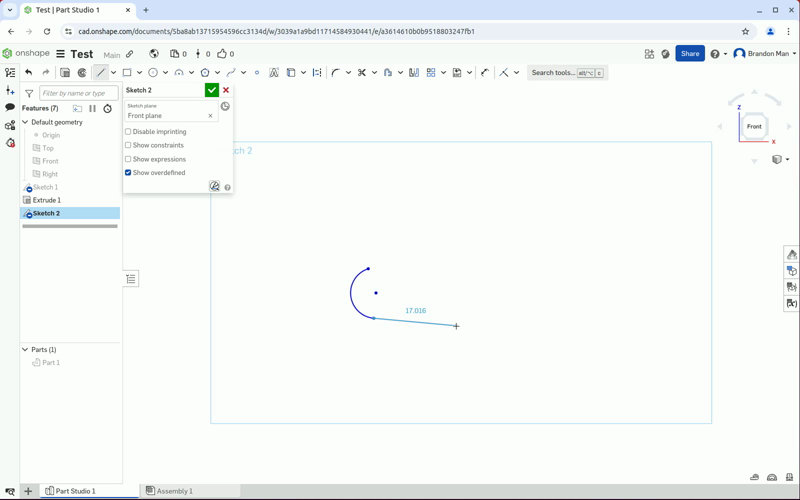
key(esc)
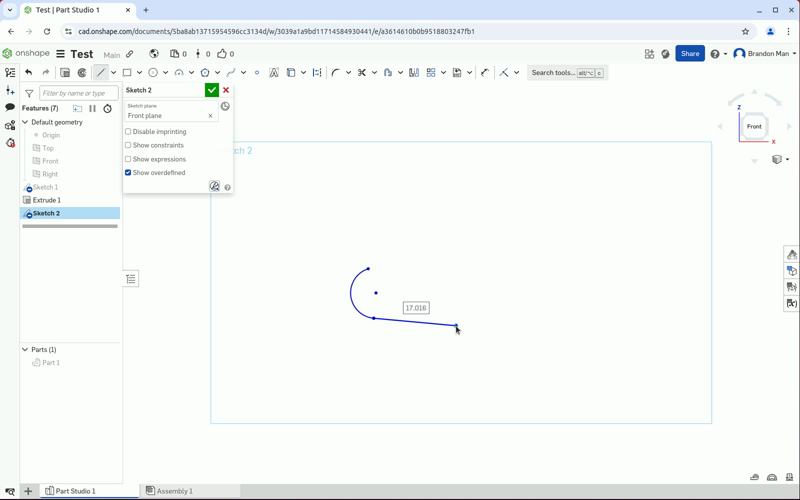
key(a)
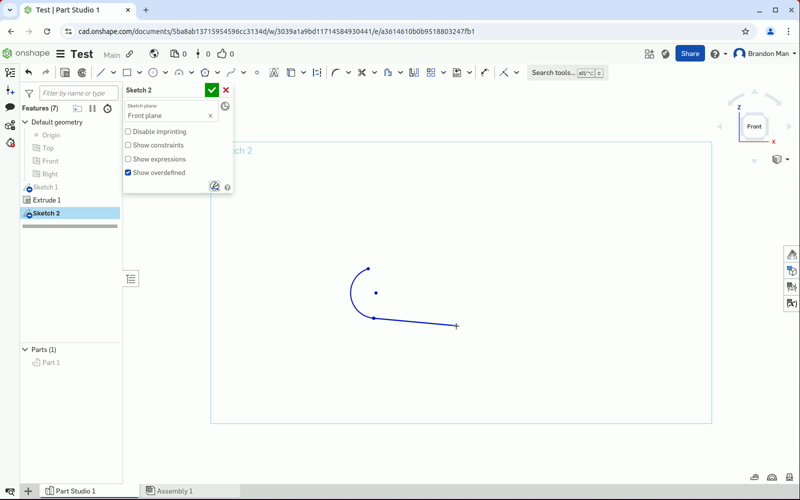
mouse_move(456, 325)
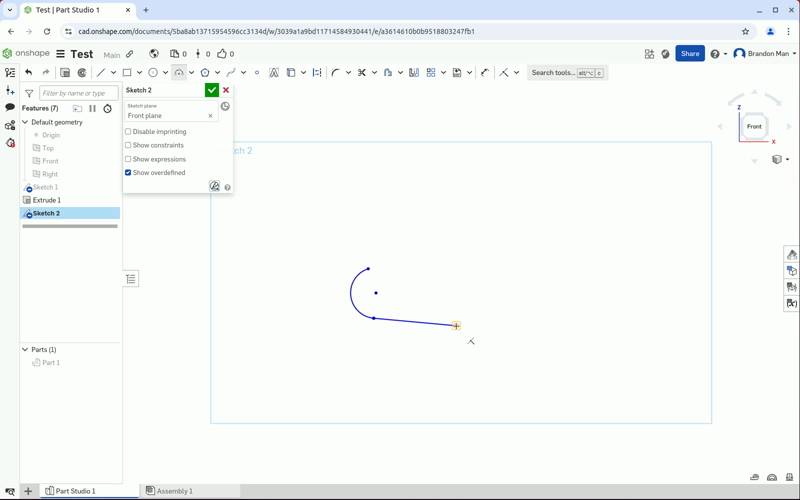
click(456, 325)
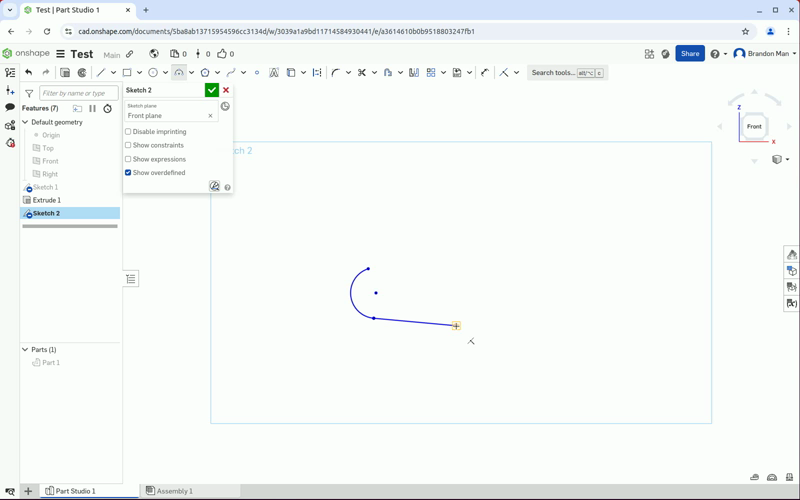
key_down(shift)
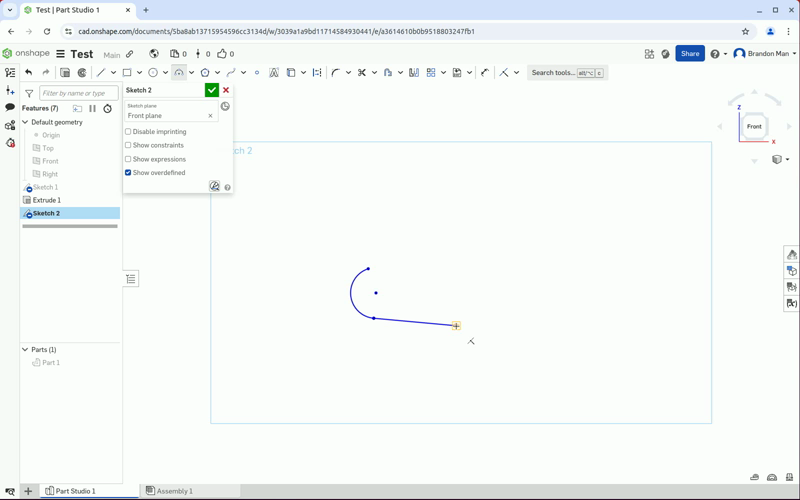
mouse_move(446, 243)
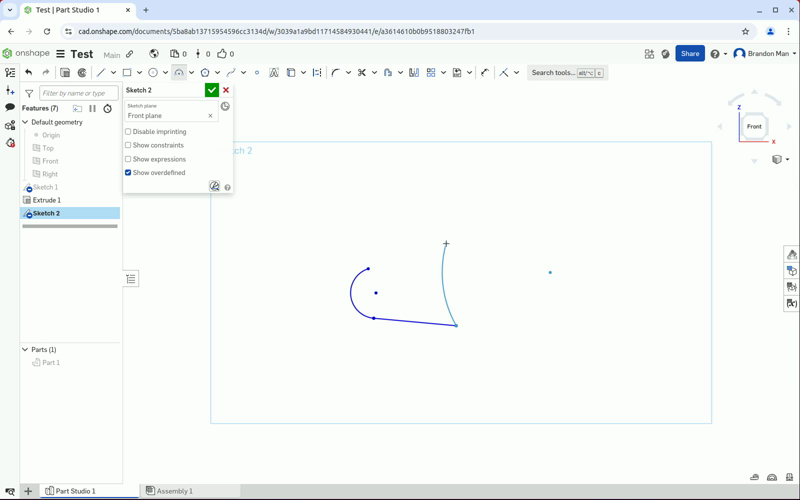
click(446, 243)
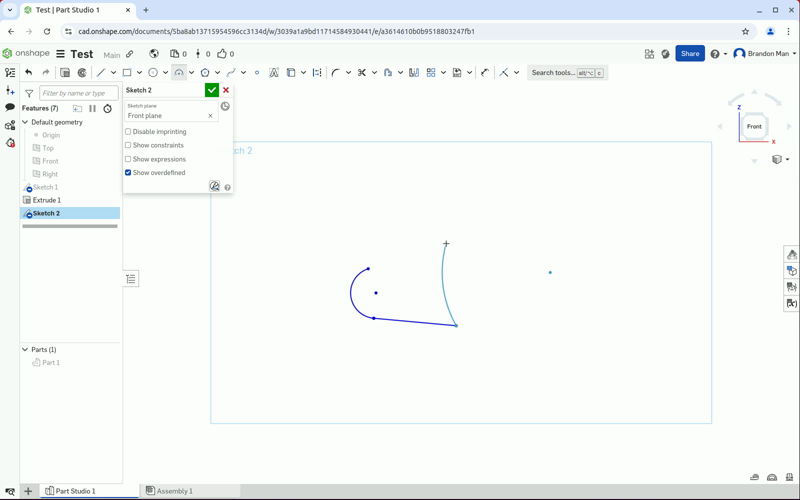
mouse_move(501, 278)
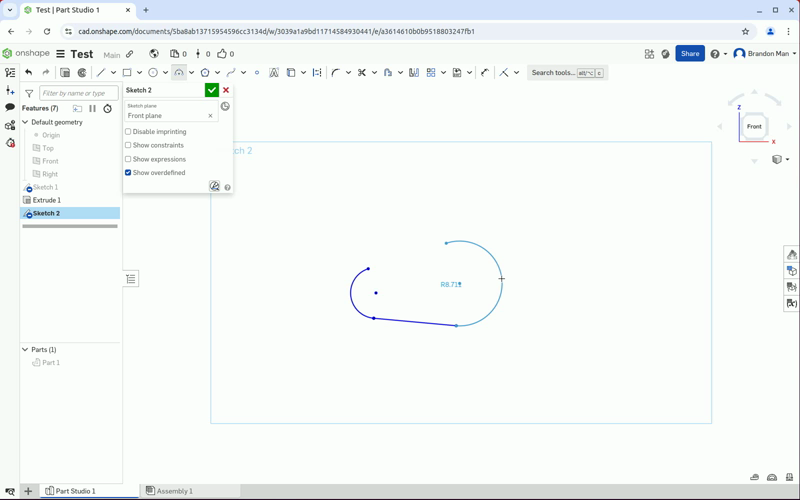
click(501, 278)
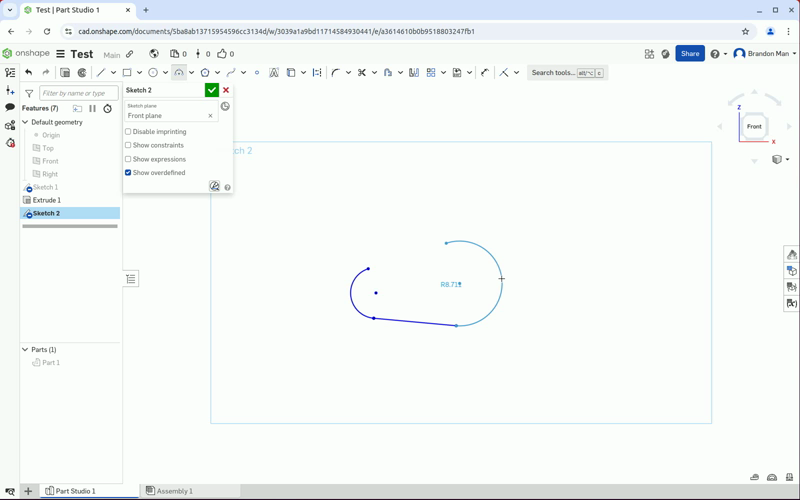
key_up(shift)
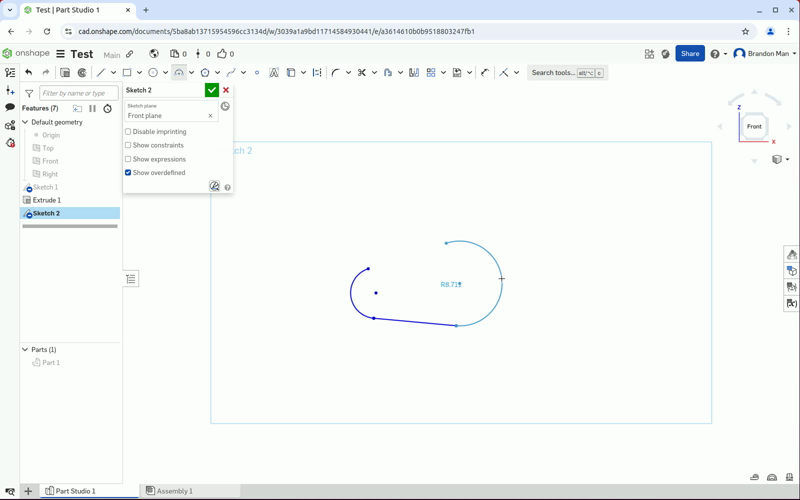
key(esc)
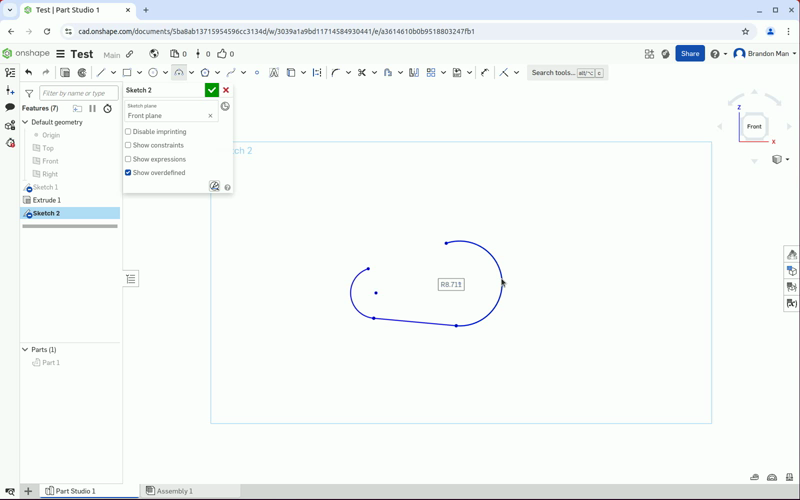
key(l)
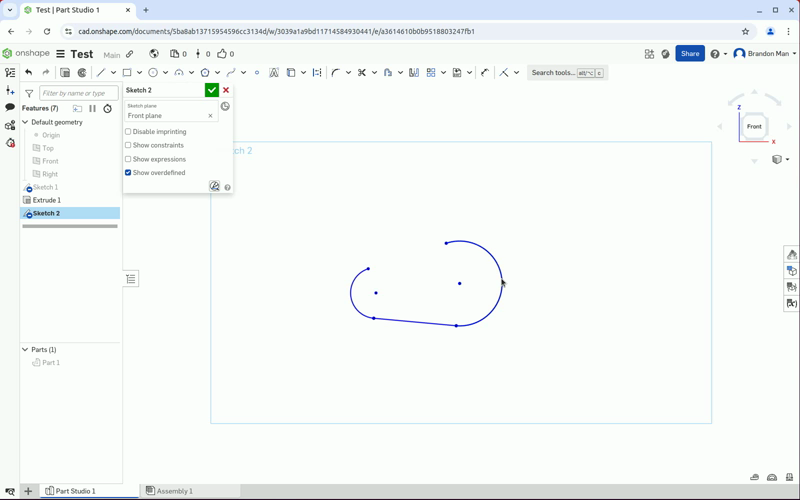
mouse_move(446, 243)
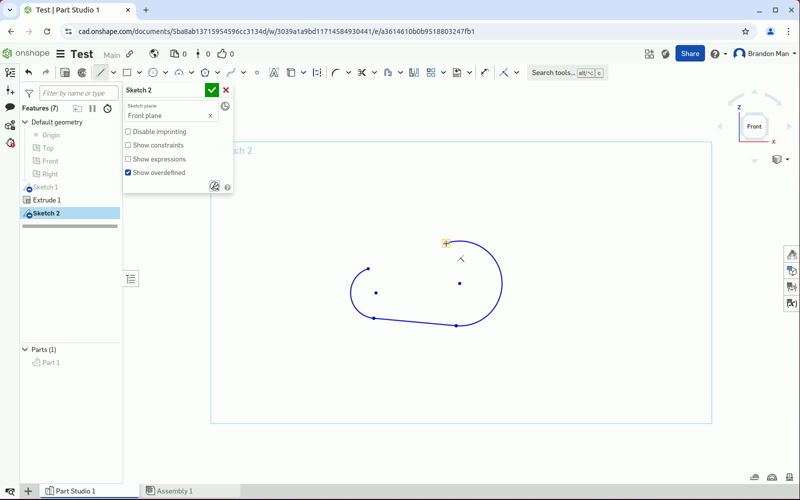
click(446, 243)
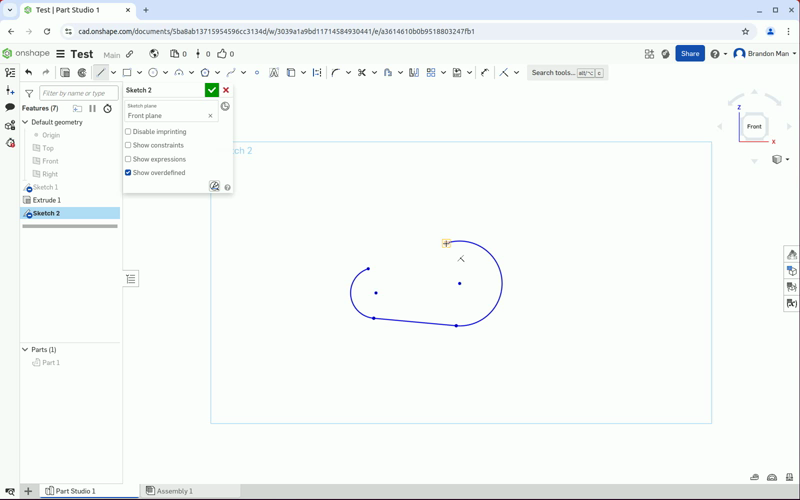
key_down(shift)
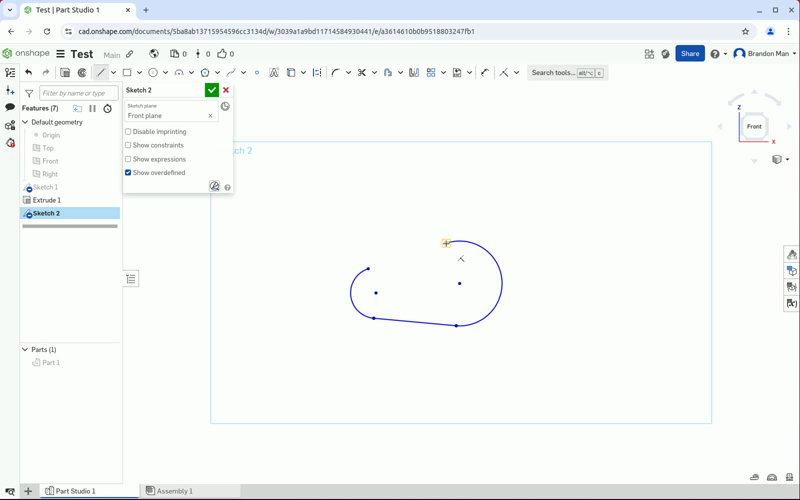
mouse_move(368, 268)
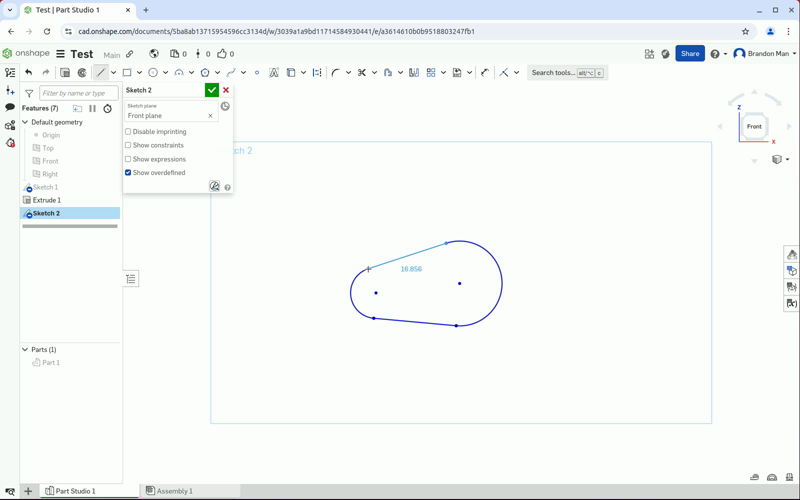
key_up(shift)
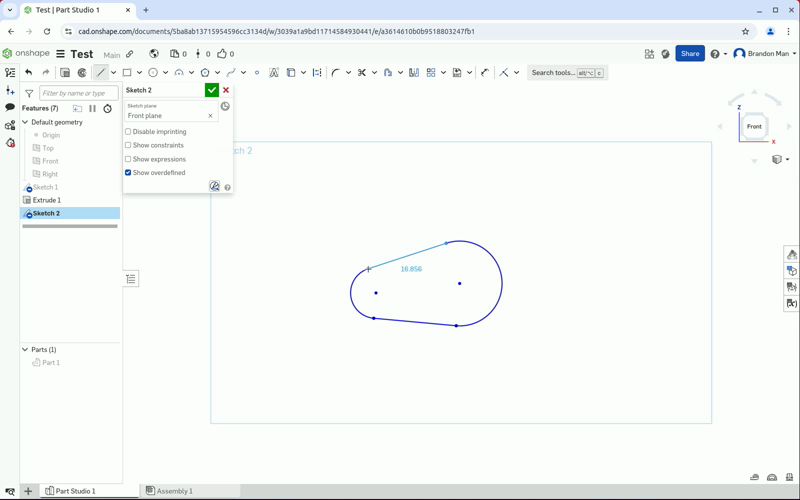
click(368, 268)
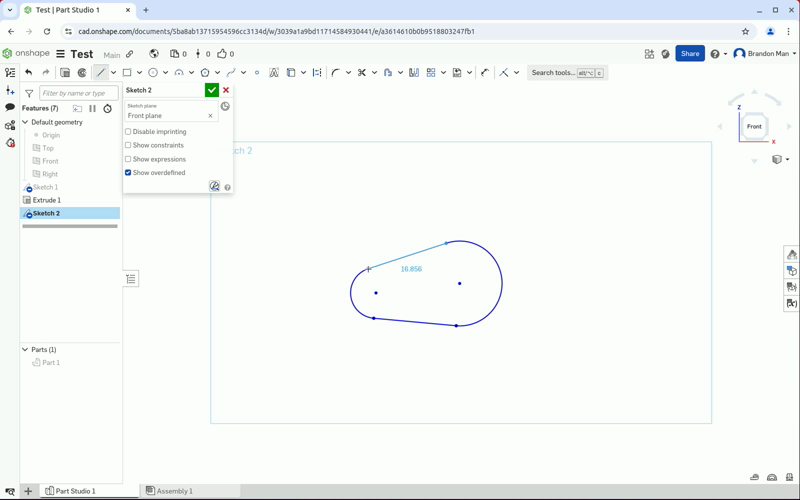
key(esc)
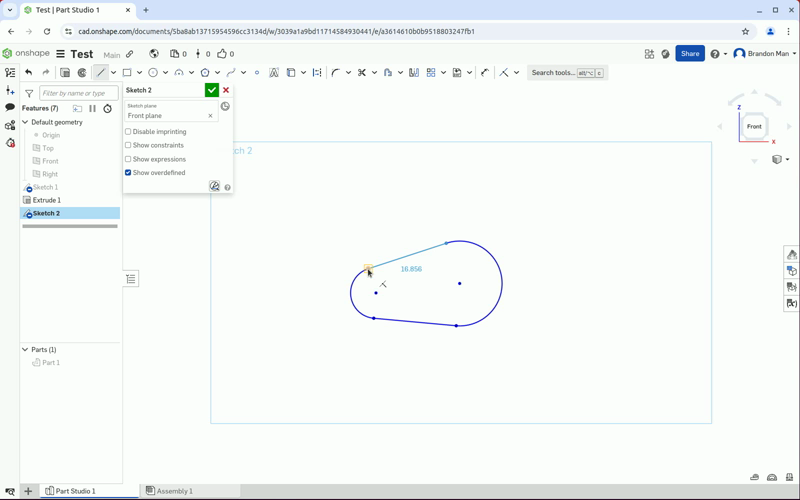
key(c)
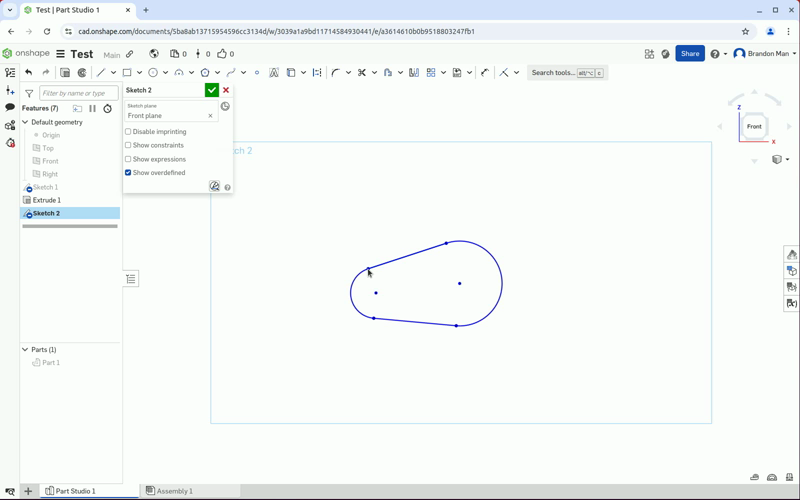
key_down(shift)
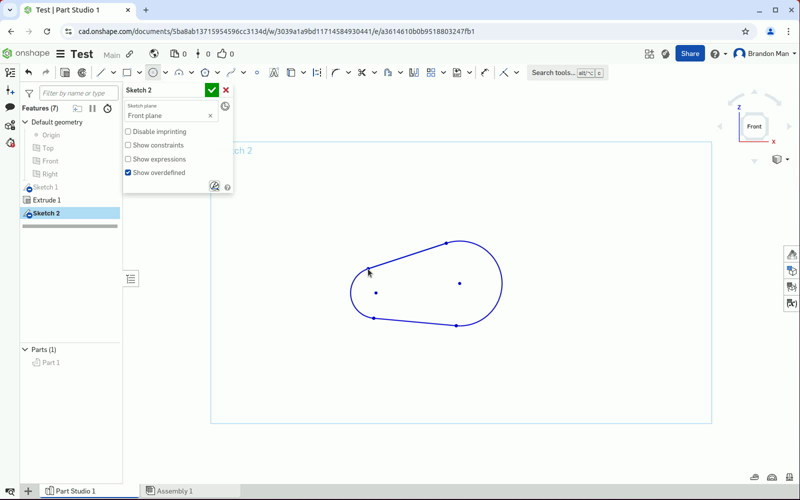
mouse_move(376, 292)
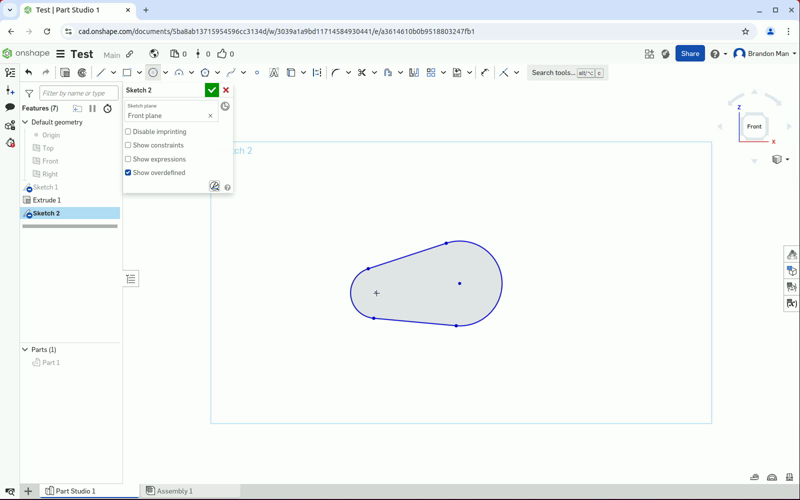
scroll(6)
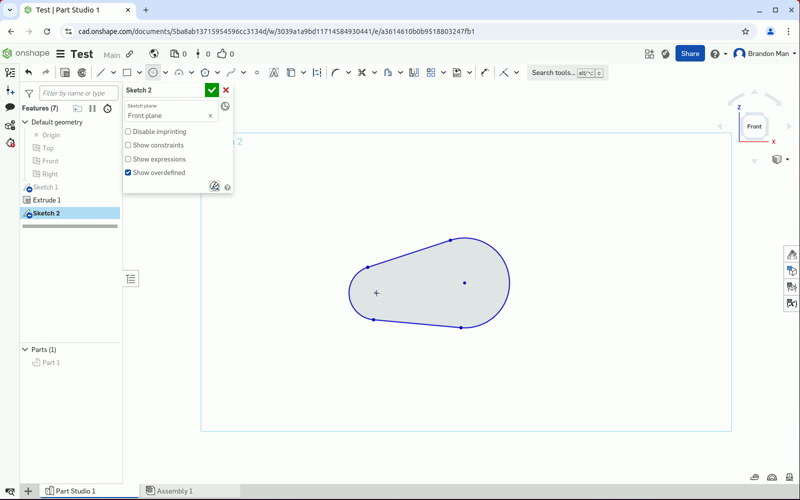
scroll(6)
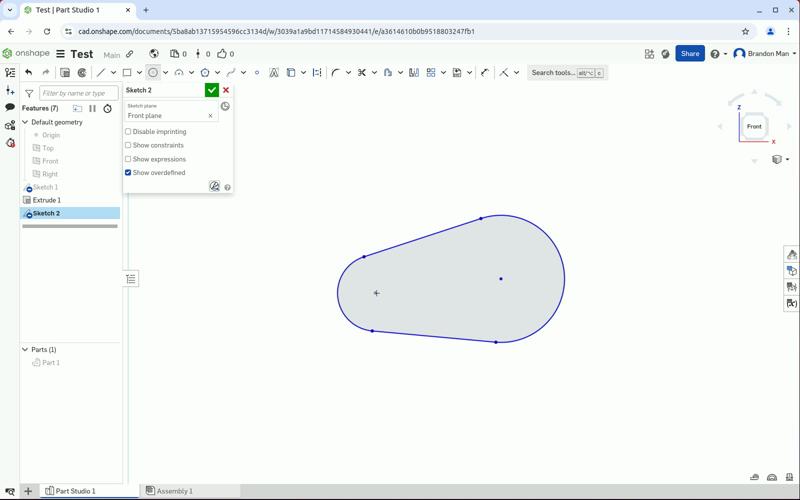
scroll(6)
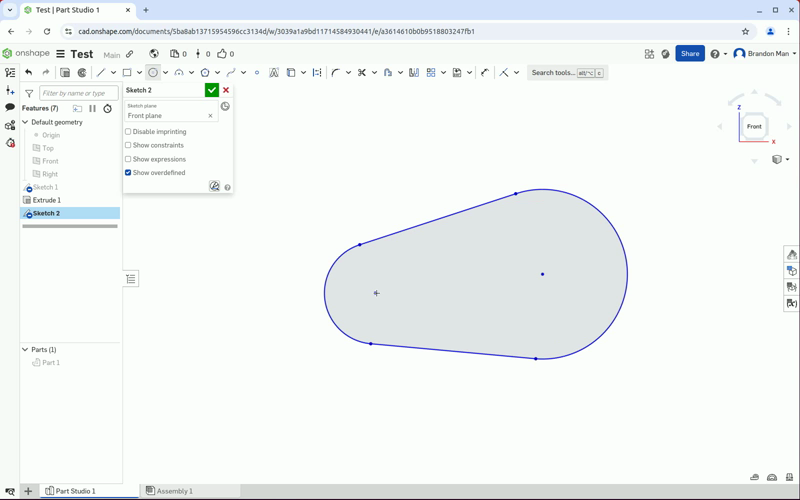
scroll(6)
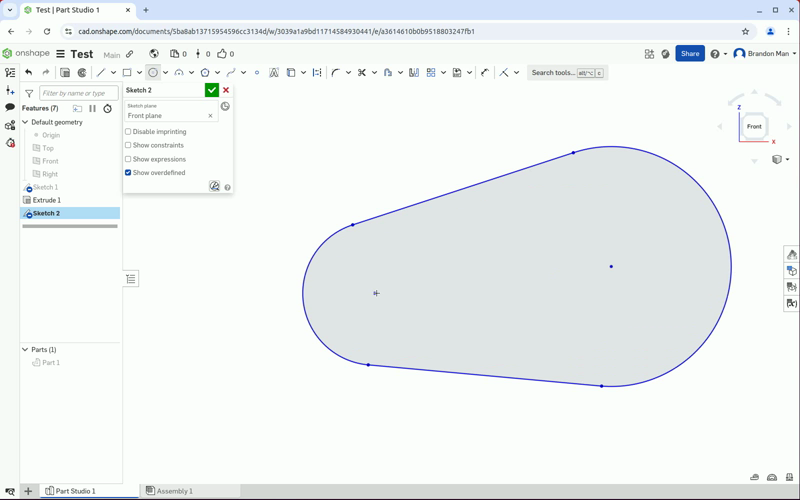
scroll(6)
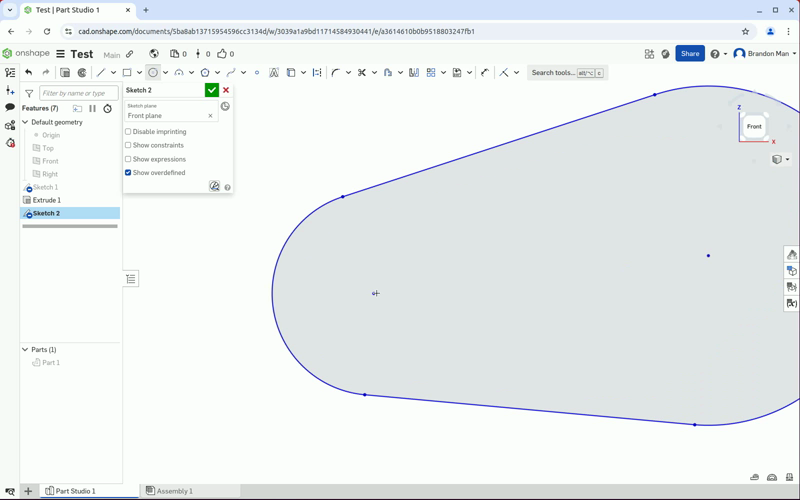
scroll(6)
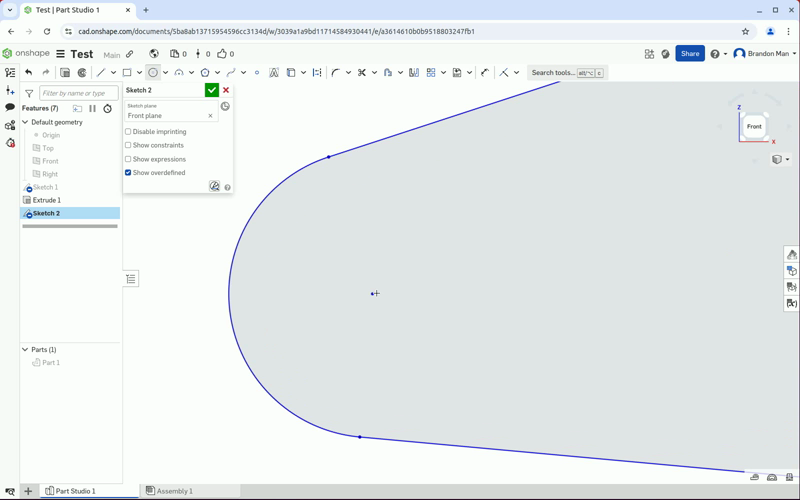
scroll(6)
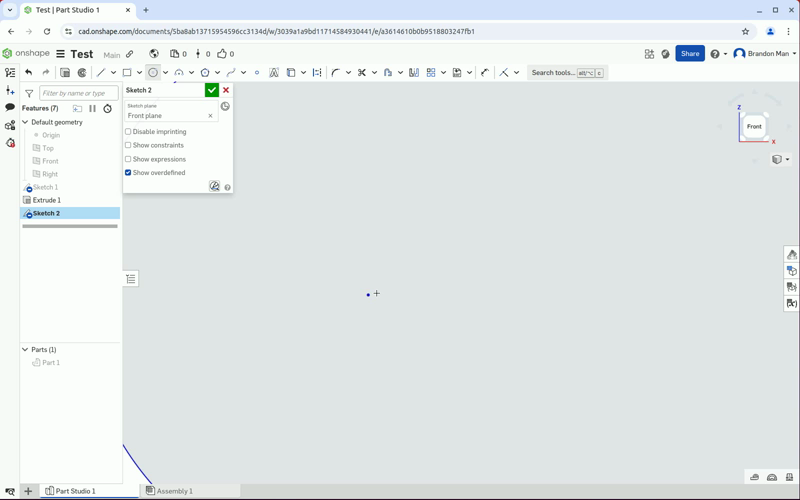
click(376, 292)
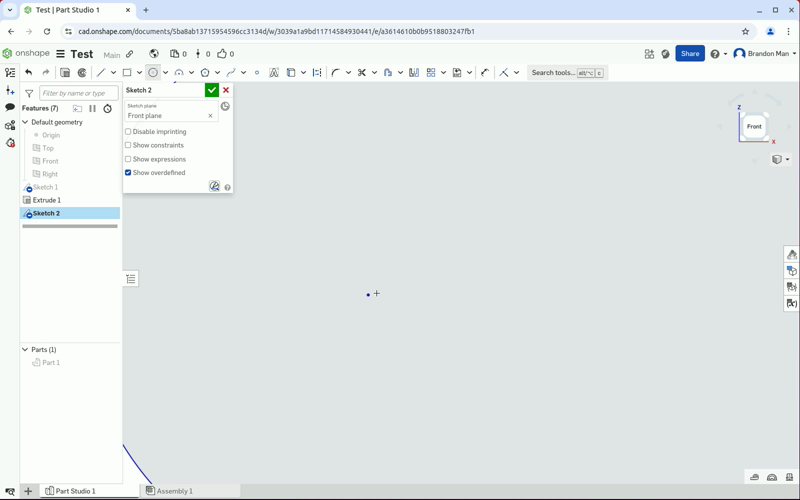
scroll(-6)
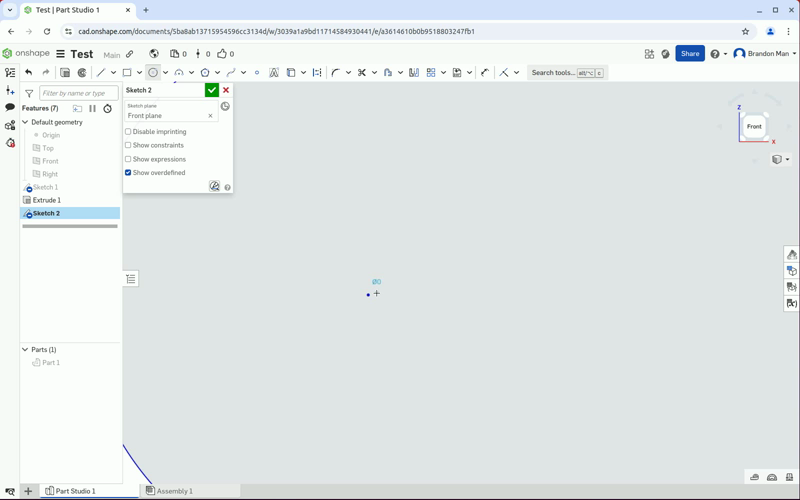
scroll(-6)
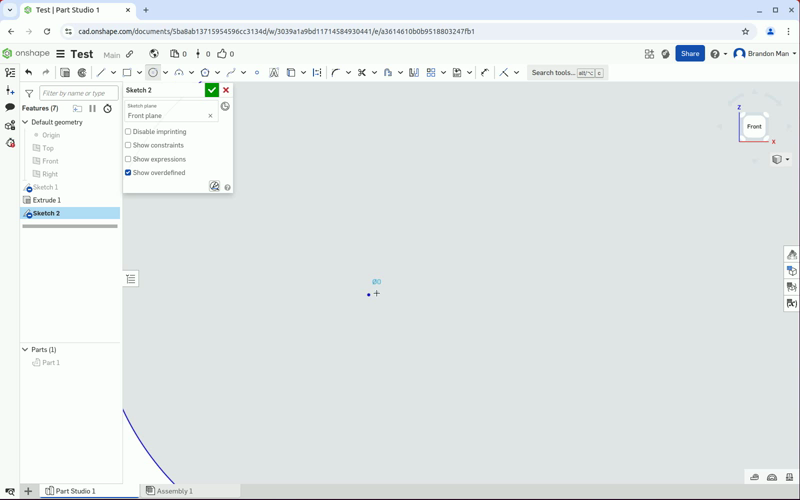
scroll(-6)
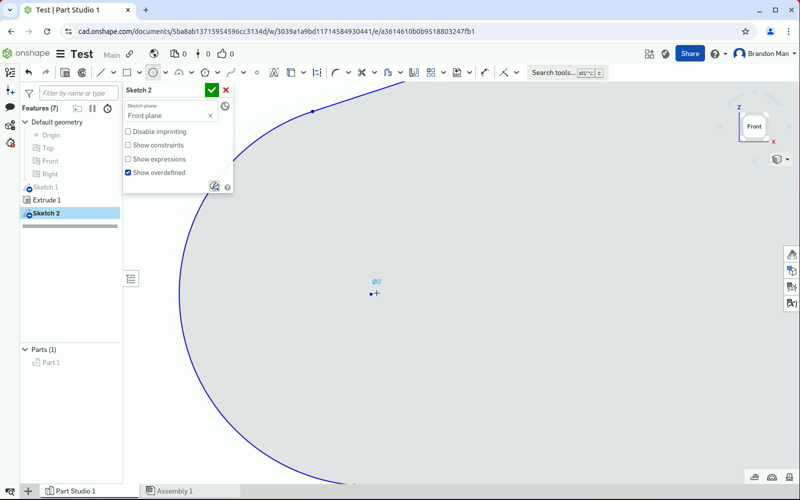
scroll(-6)
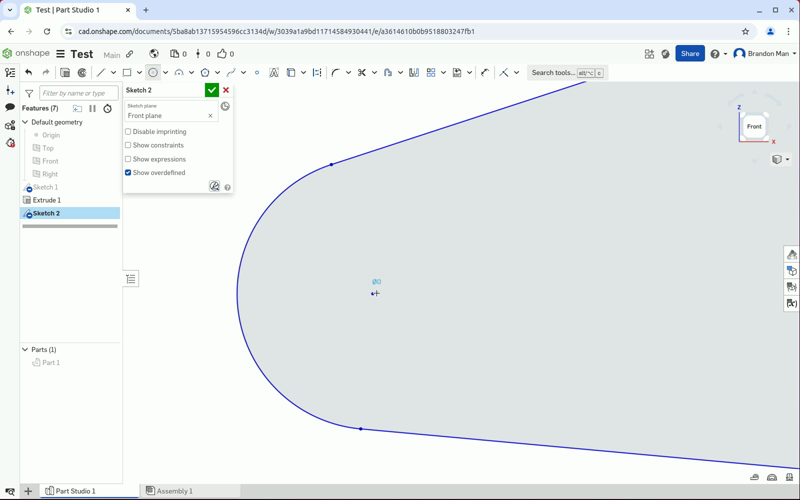
scroll(-6)
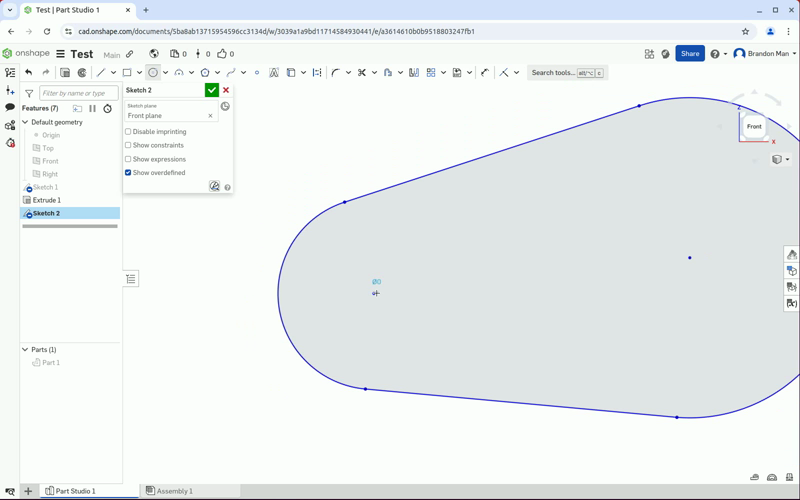
scroll(-6)
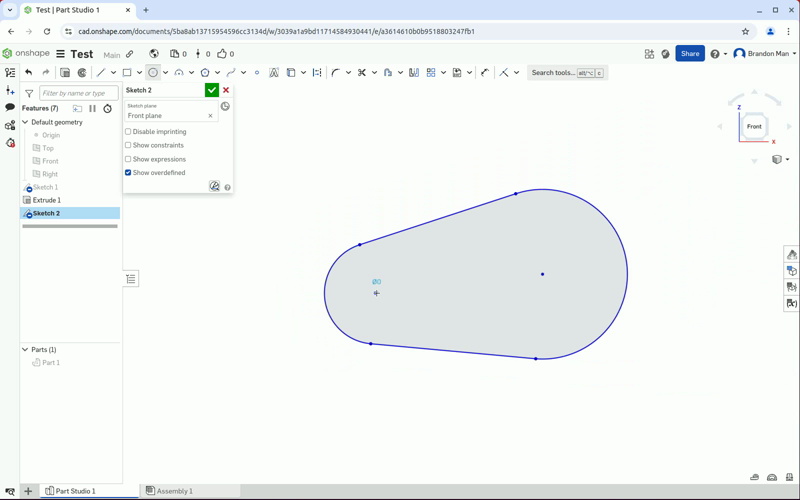
scroll(-6)
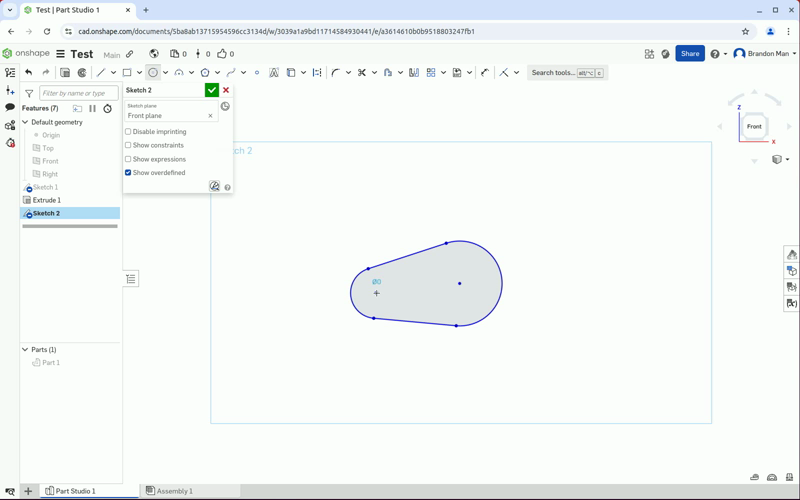
key_up(shift)
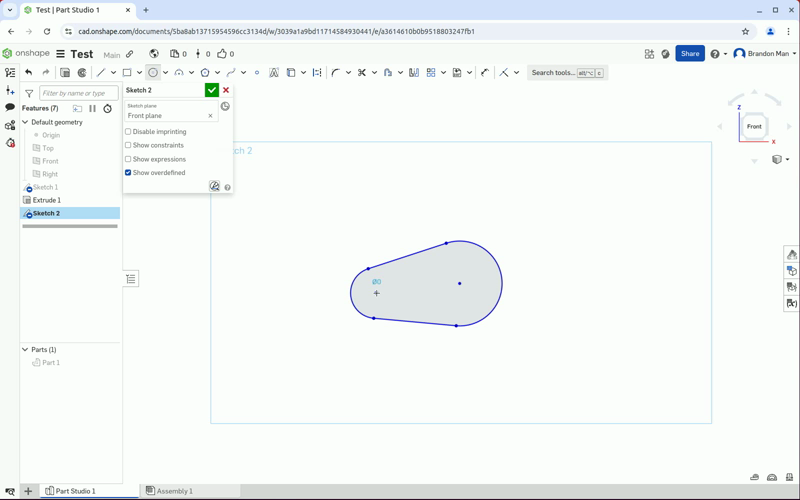
mouse_move(389, 292)
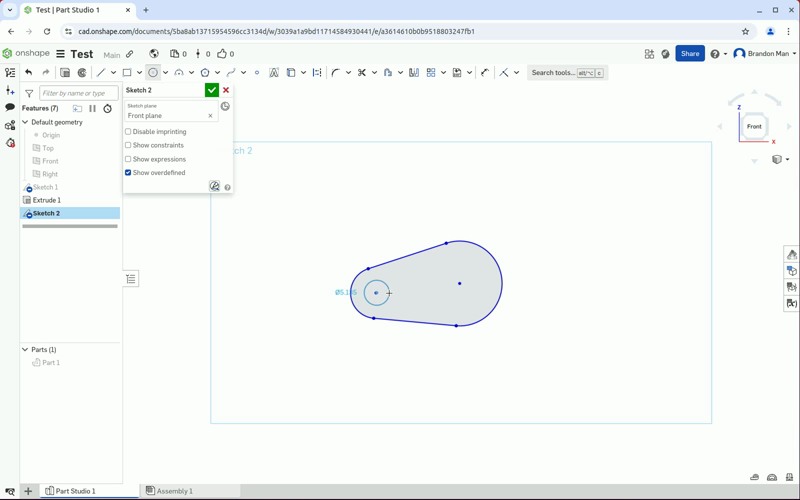
click(389, 292)
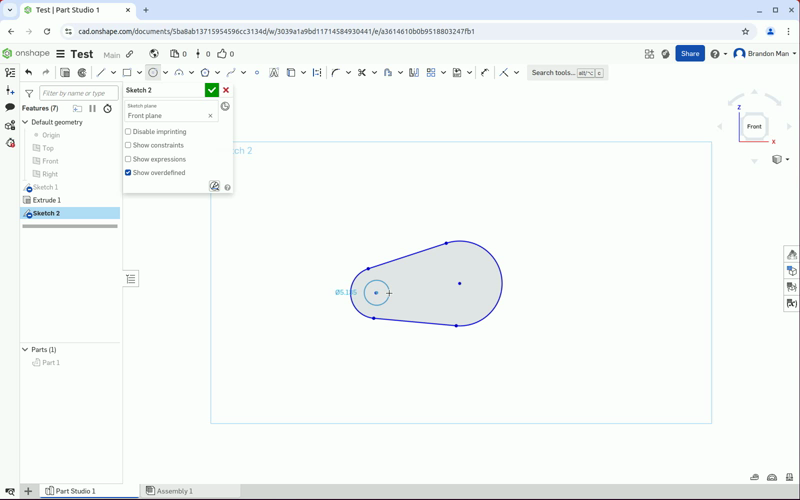
key(esc)
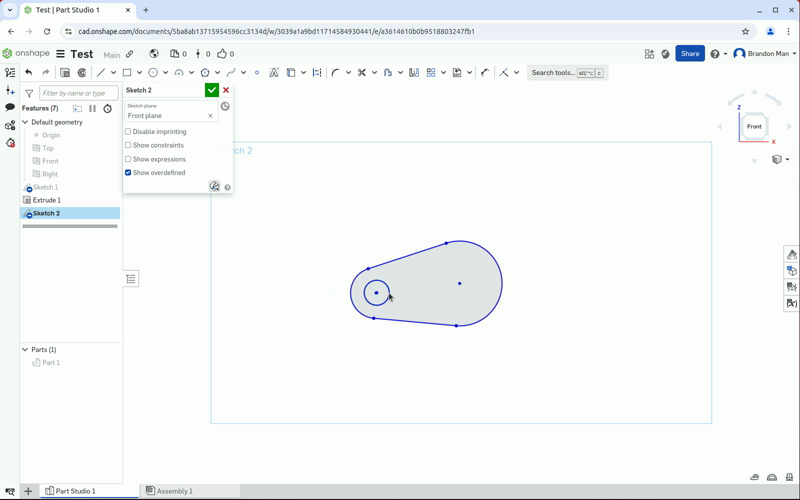
key(c)
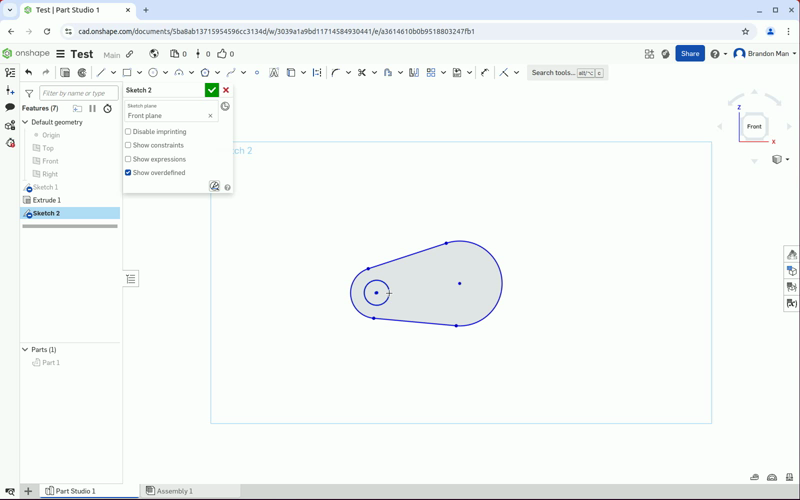
key_down(shift)
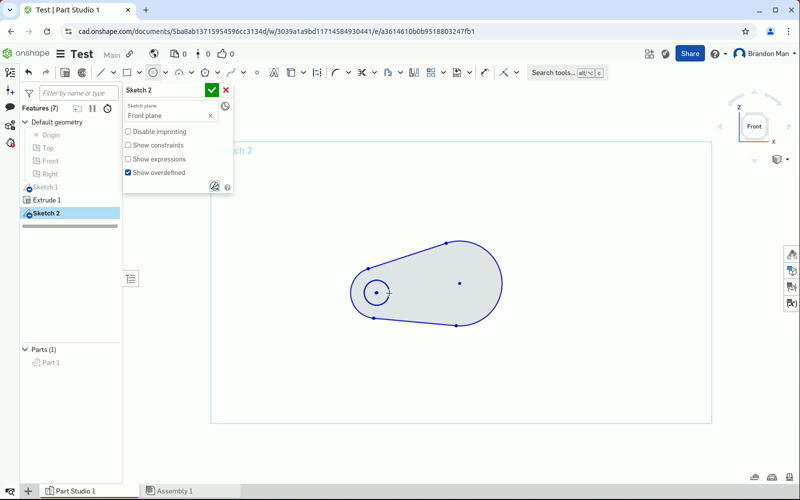
mouse_move(460, 282)
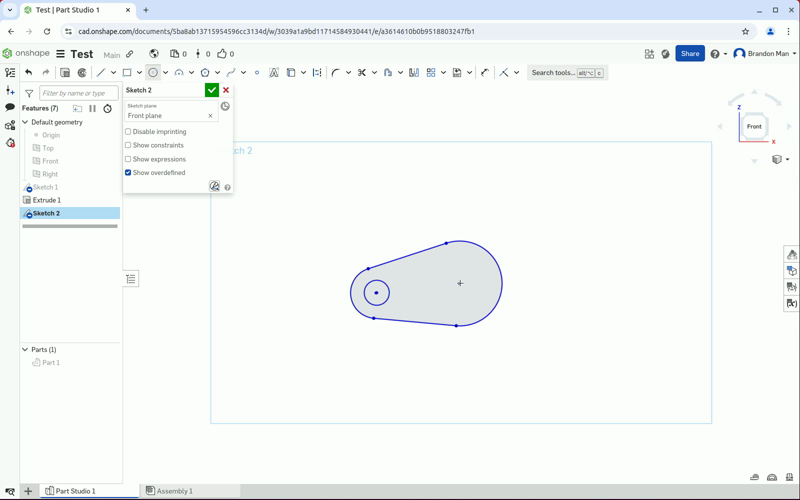
click(460, 282)
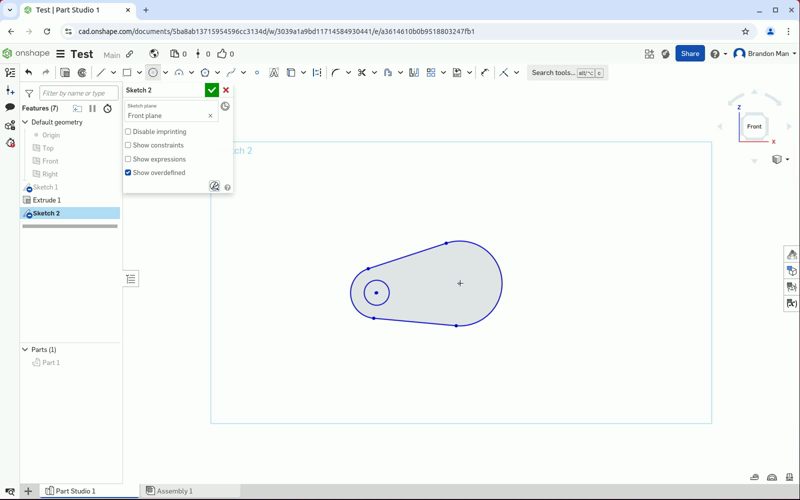
key_up(shift)
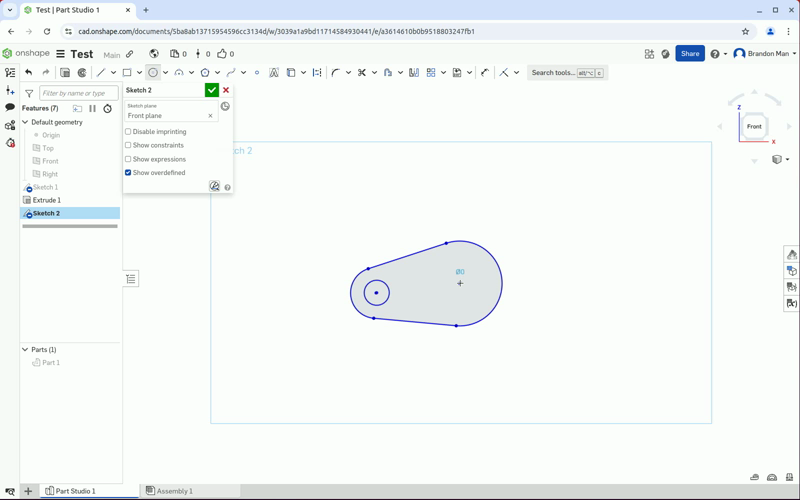
mouse_move(472, 282)
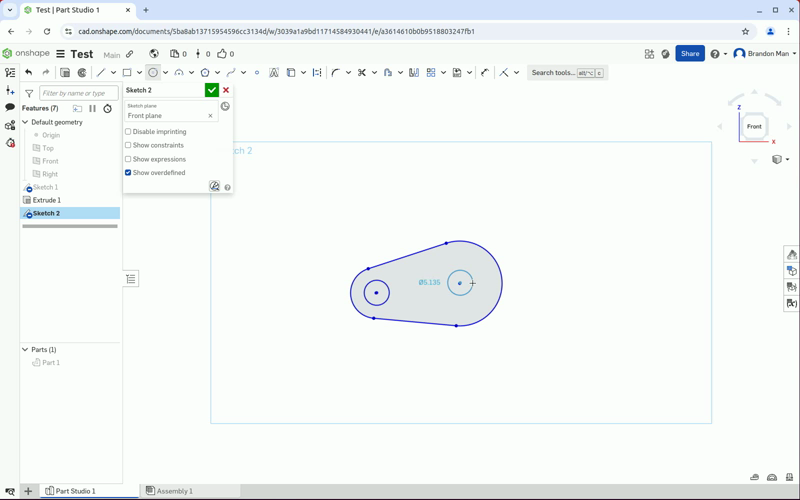
click(472, 282)
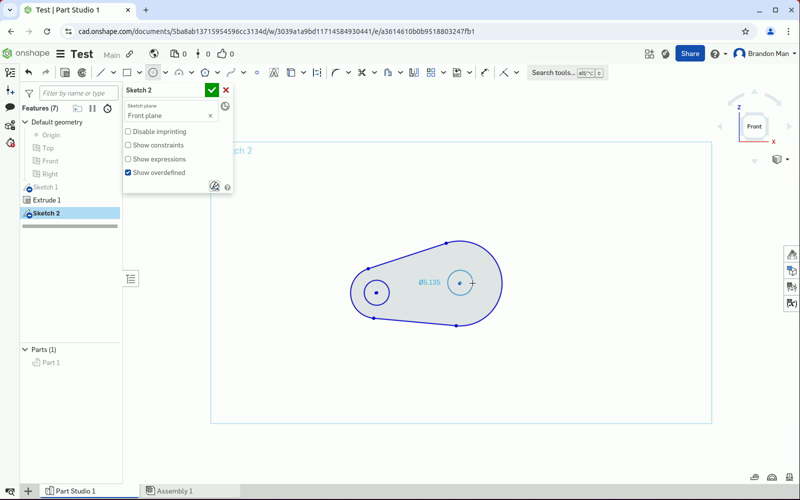
key(esc)
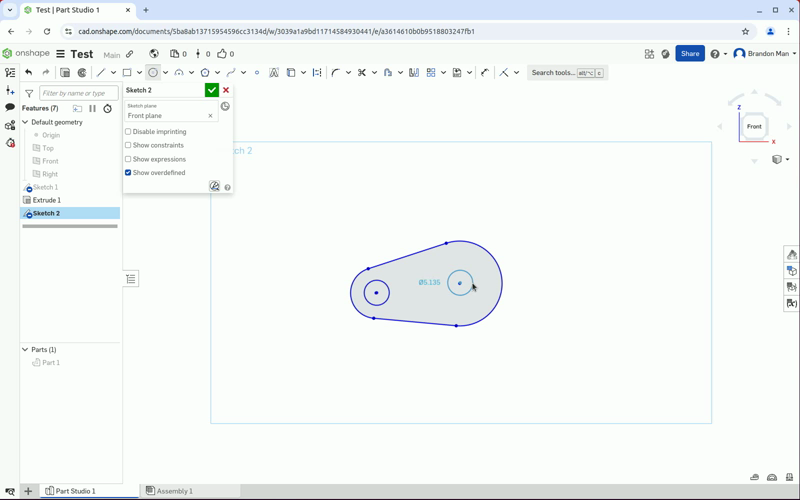
mouse_move(443, 304)
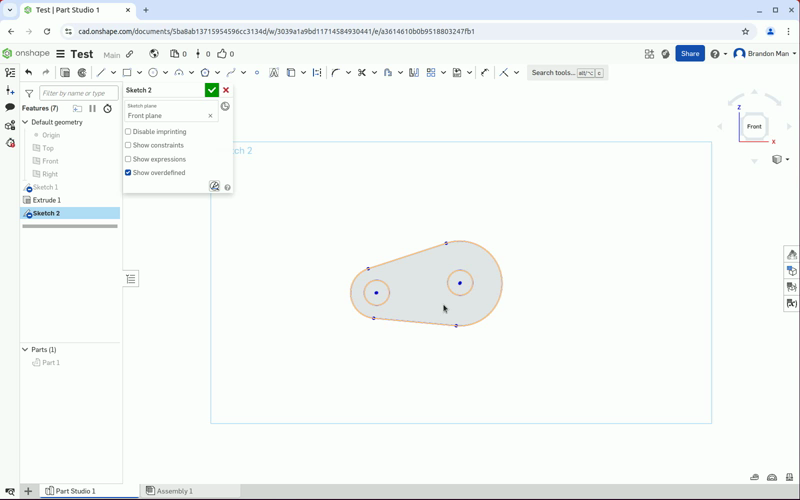
click(443, 304)
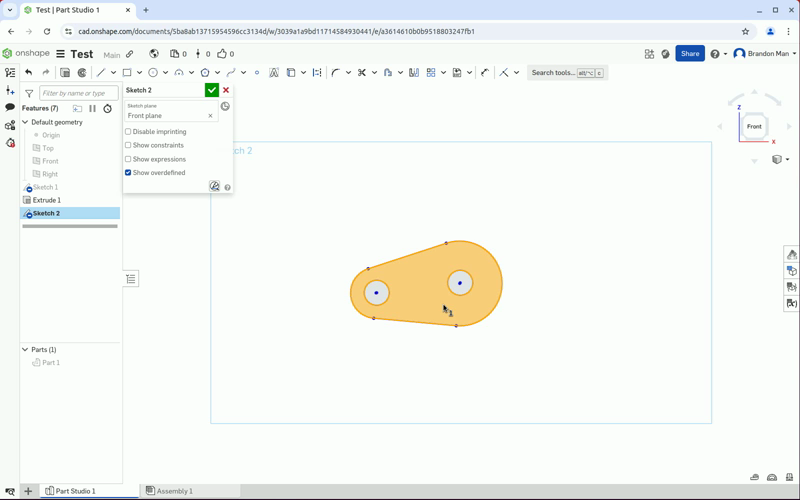
mouse_move(73, 352)
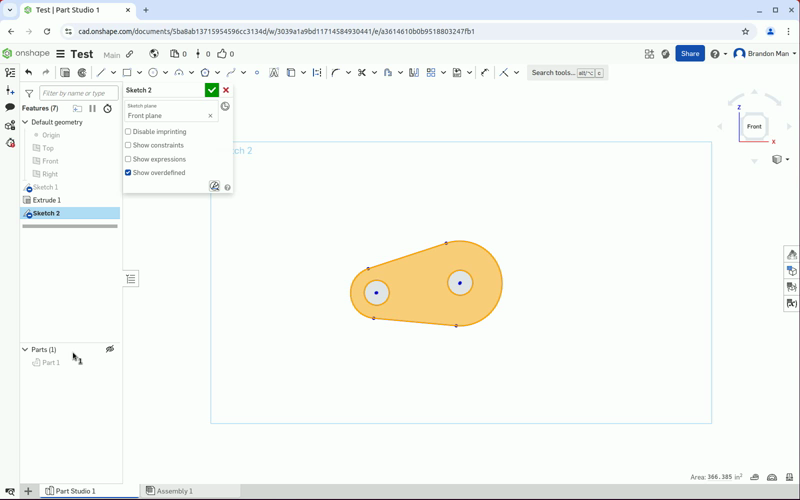
key(shift+y)
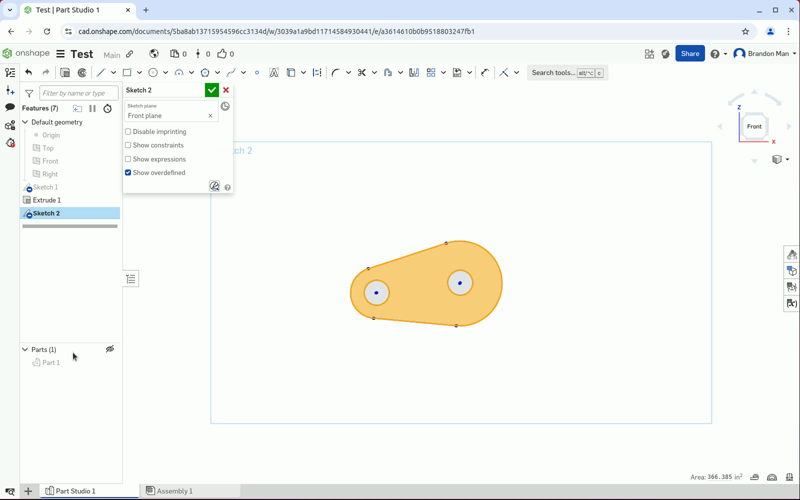
key(shift+e)
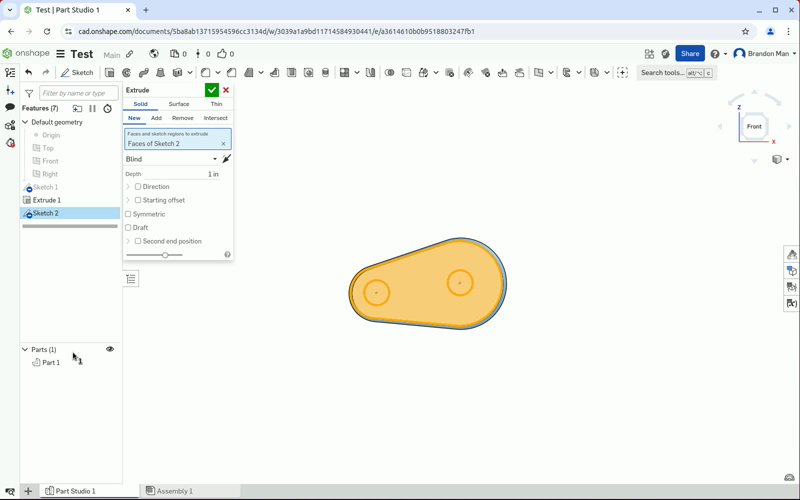
mouse_move(143, 106)
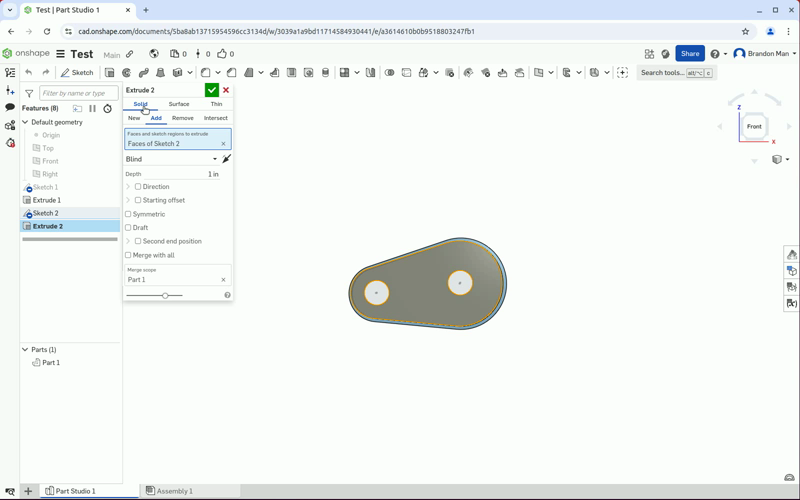
click(143, 106)
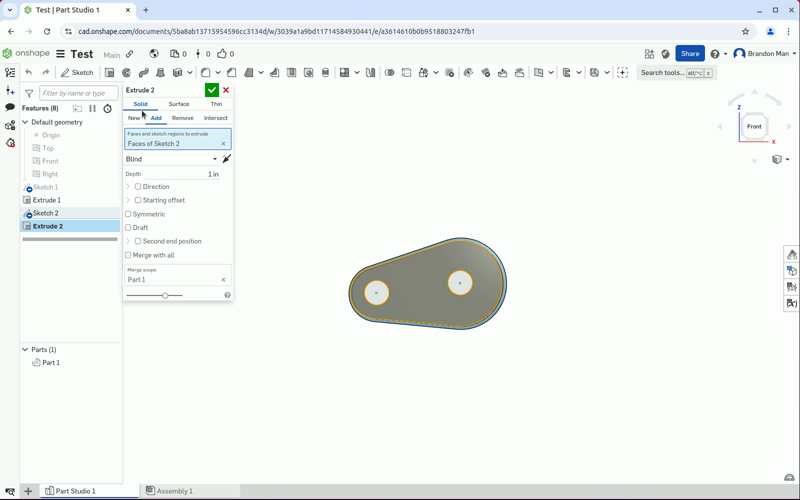
mouse_move(137, 120)
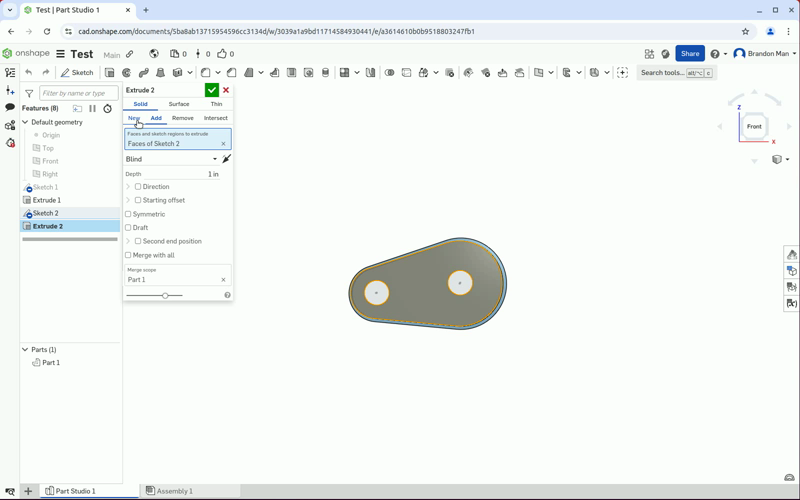
click(137, 120)
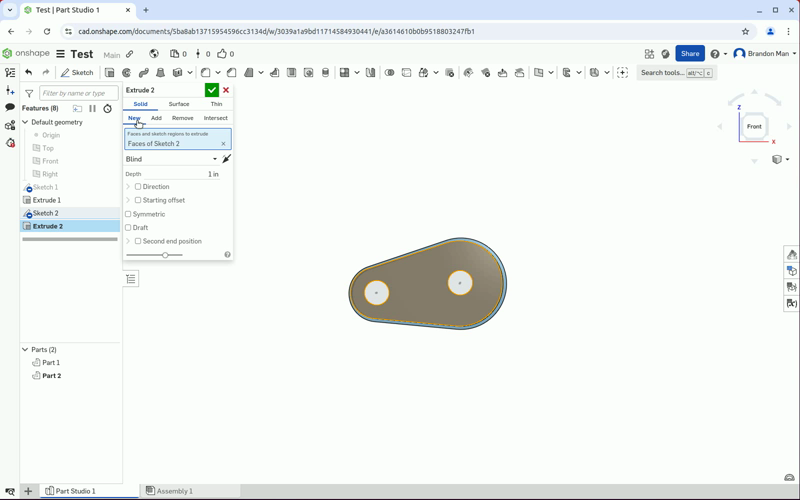
key(tab, 4)
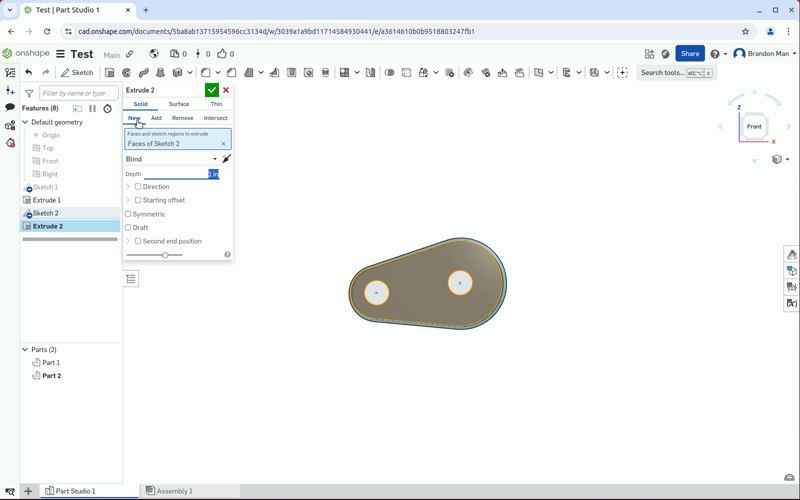
text(0.481)
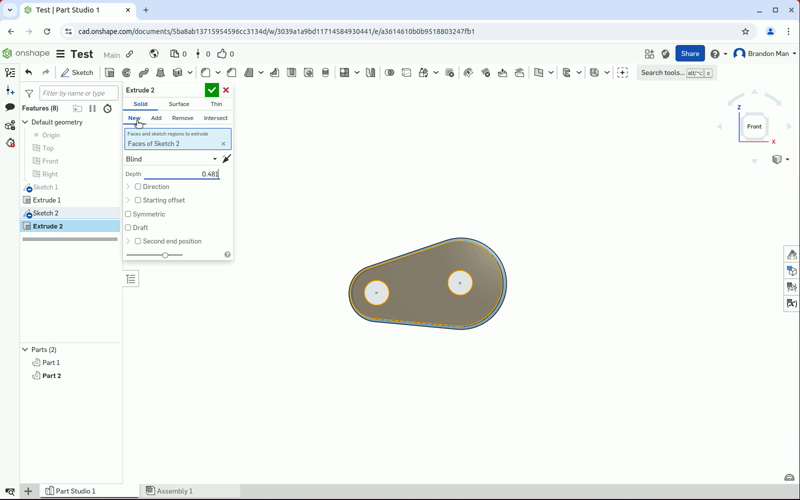
key(enter)
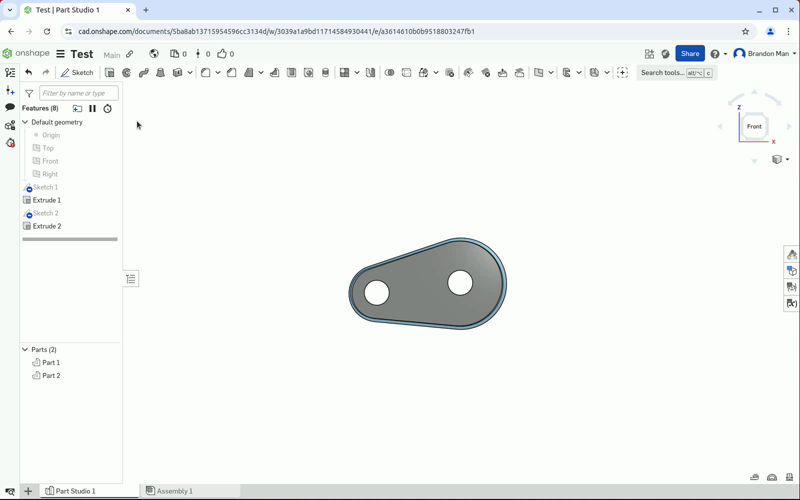
key(shift+h)
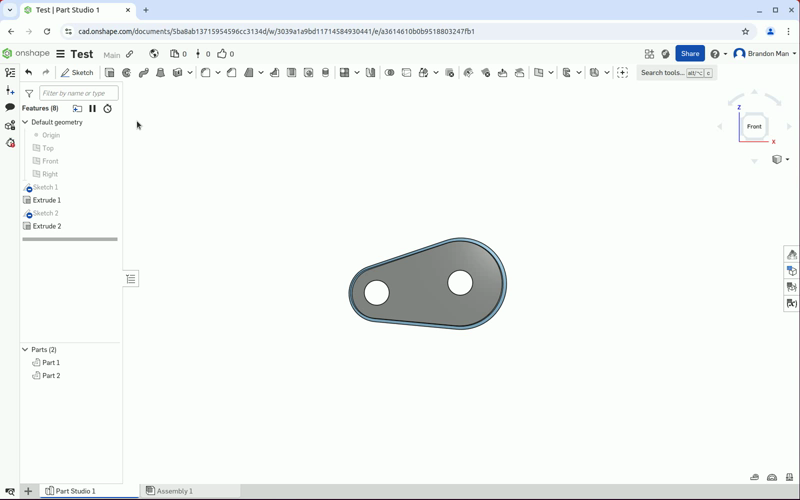
key(shift+h)
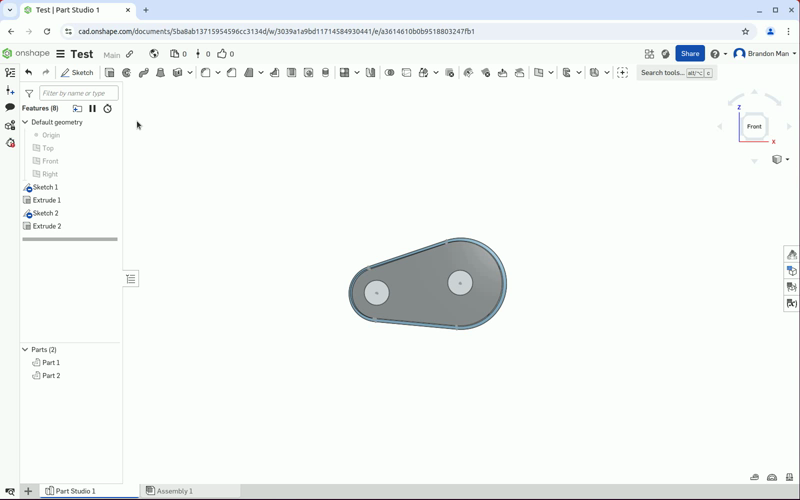
key(shift+7)
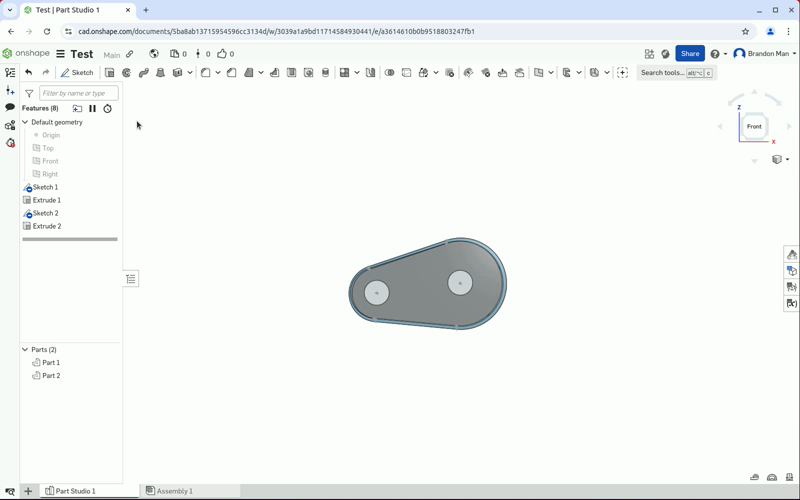
key(left, 2)
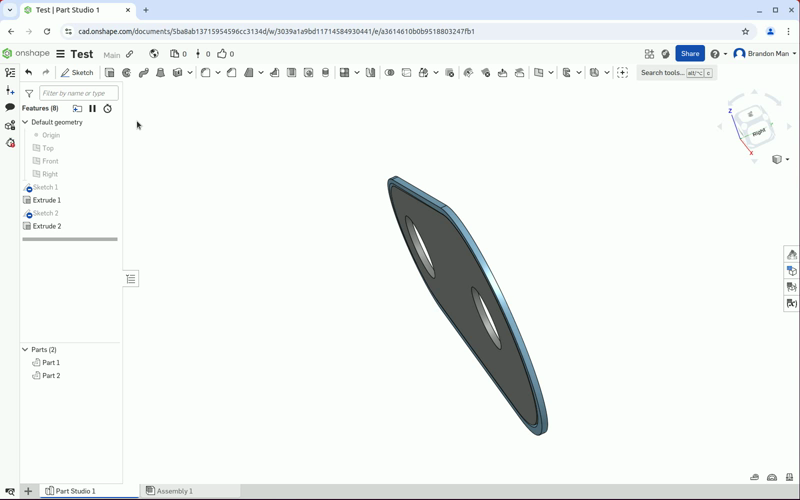
key(down, 2)
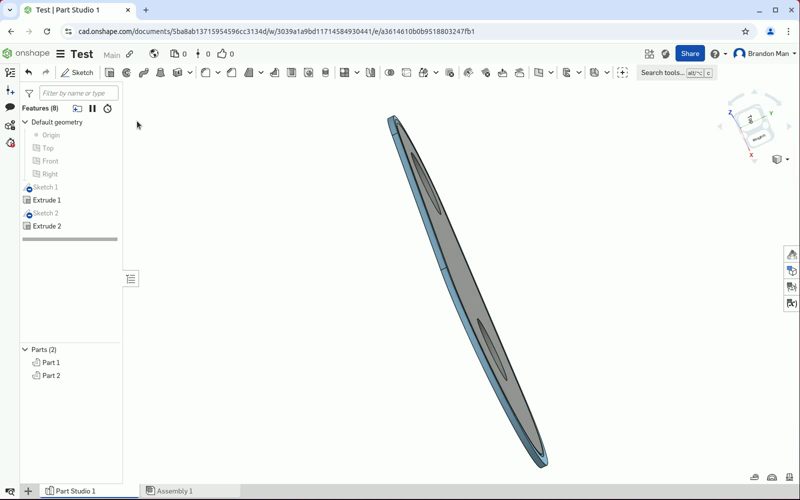
key(up, 2)
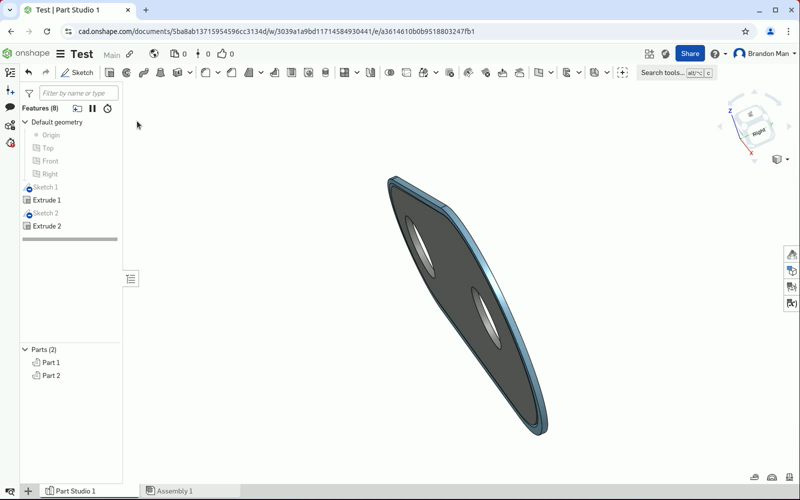
key(right, 2)
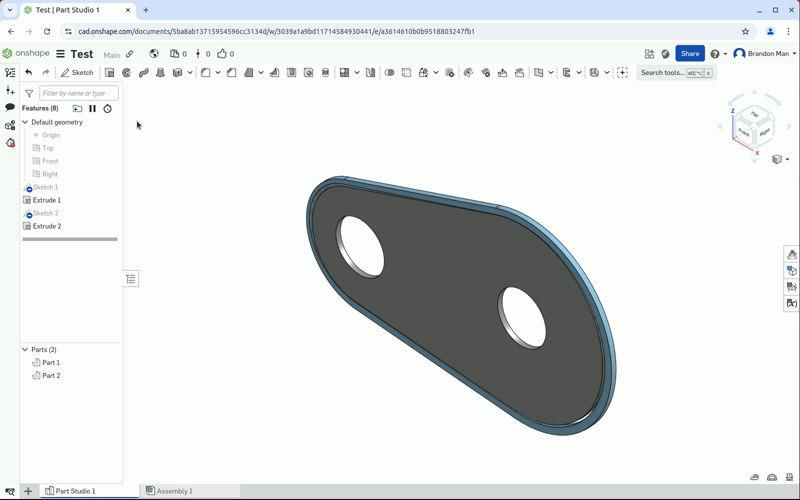
mouse_move(73, 189)
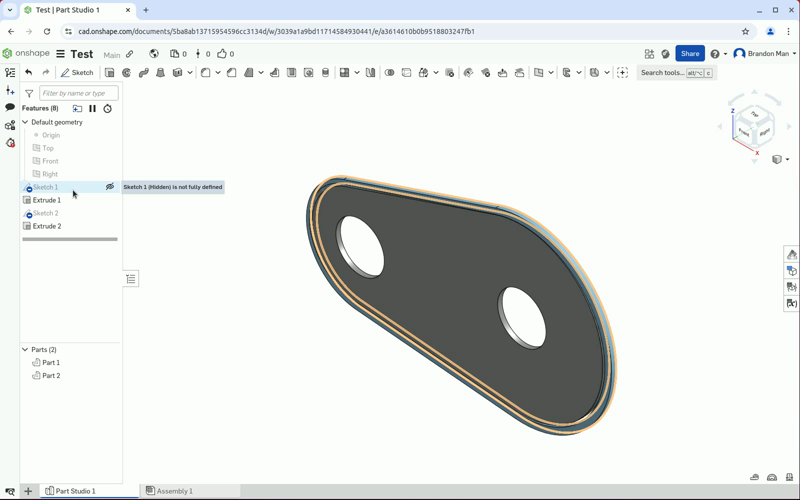
click(73, 189)